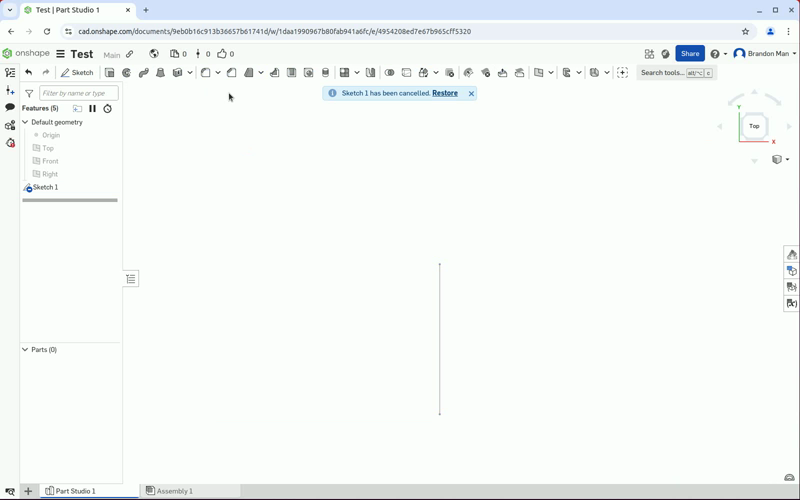
key(shift+h)
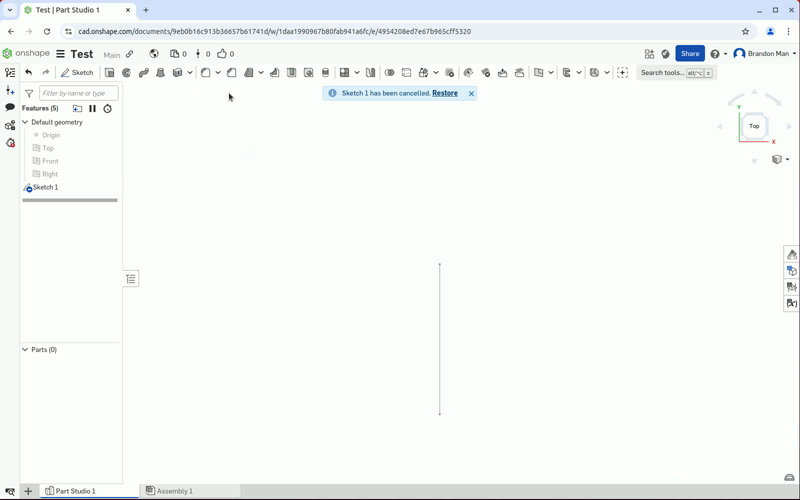
key(shift+s)
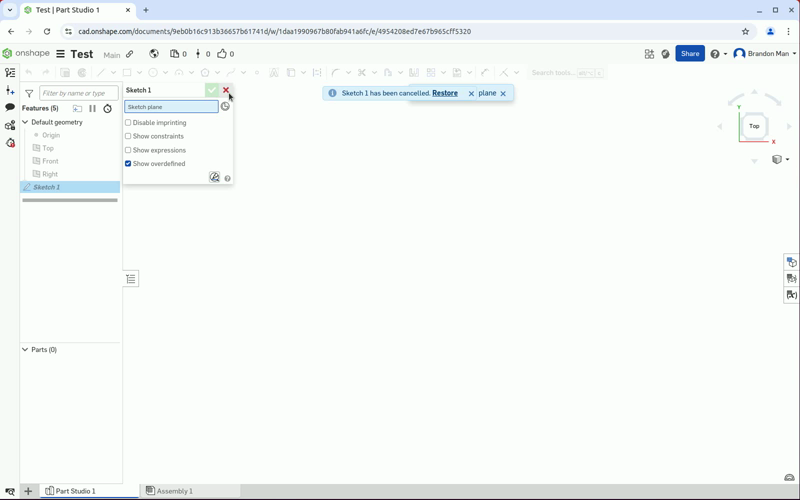
mouse_move(73, 150)
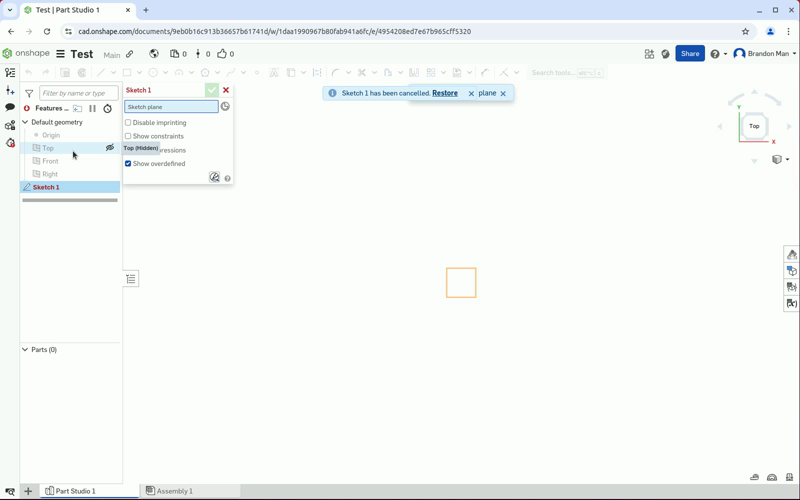
click(73, 150)
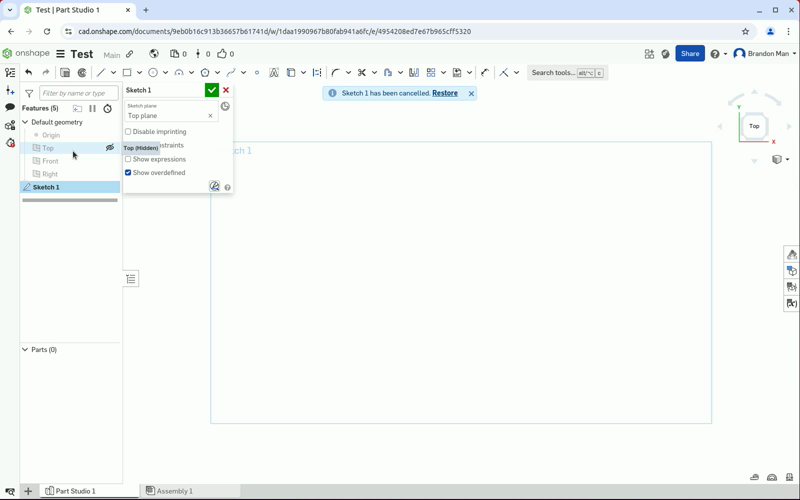
mouse_move(73, 352)
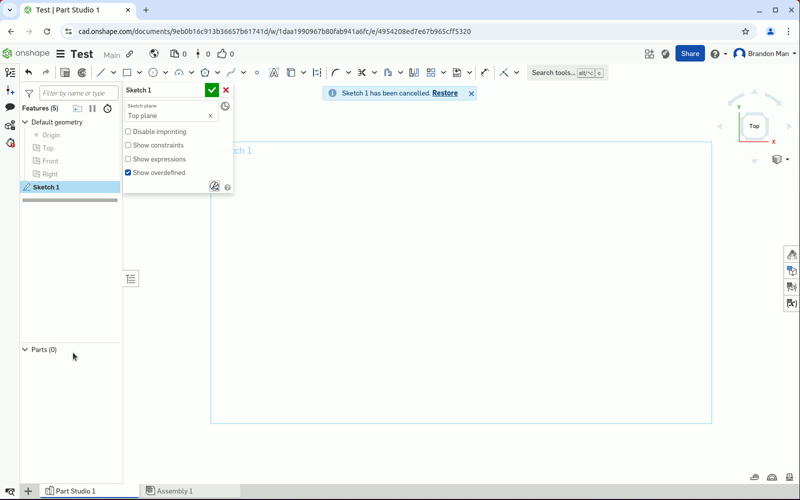
key(y)
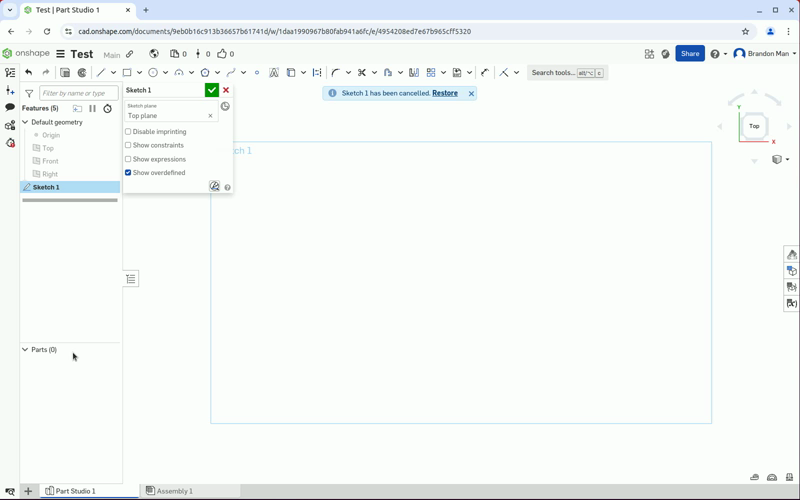
key(l)
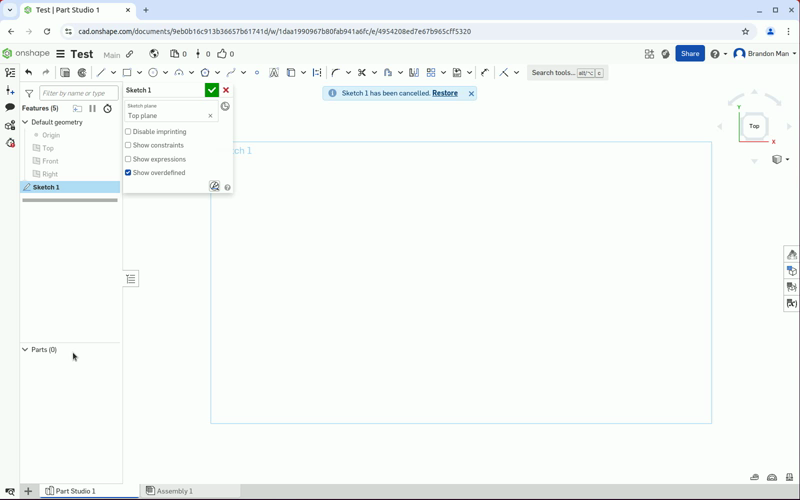
key_down(shift)
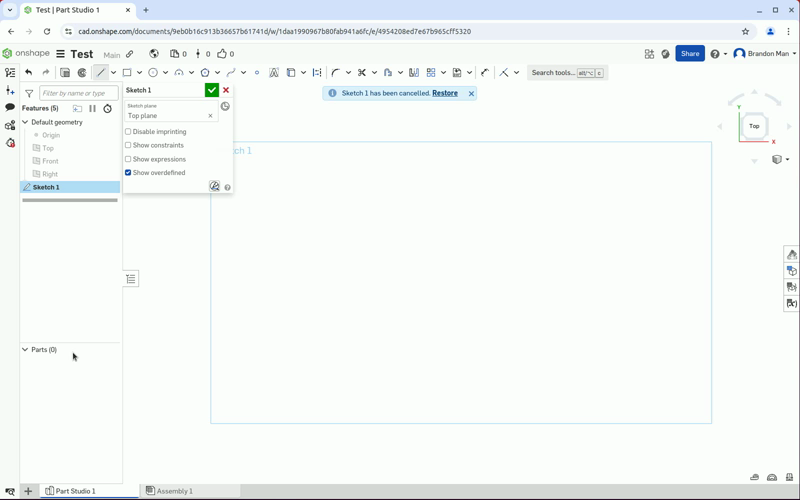
mouse_move(533, 354)
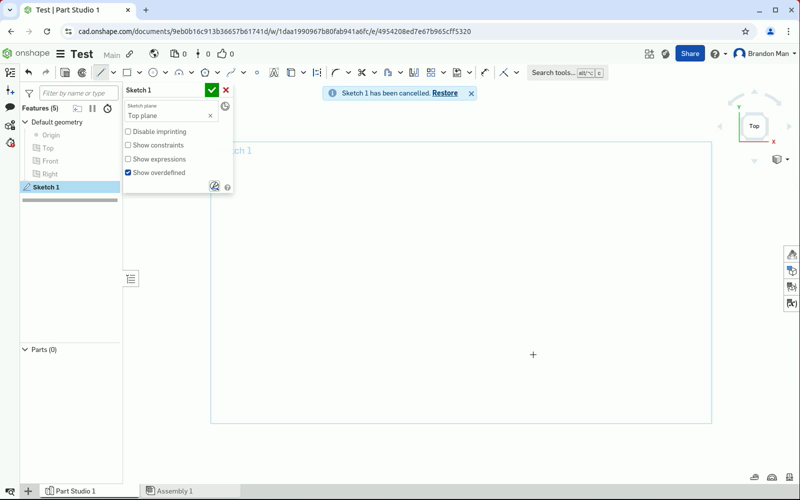
click(533, 354)
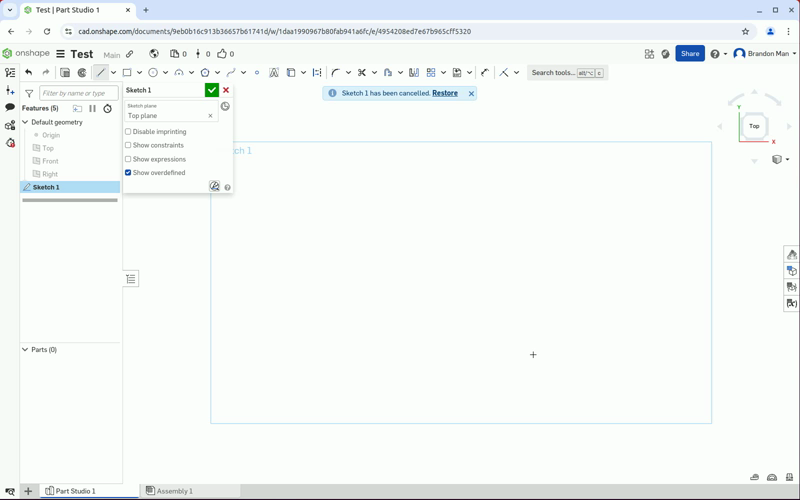
key_up(shift)
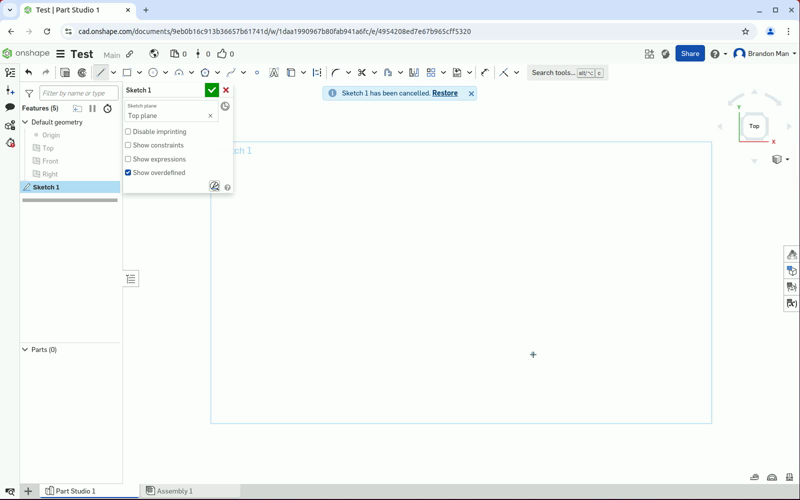
key_down(shift)
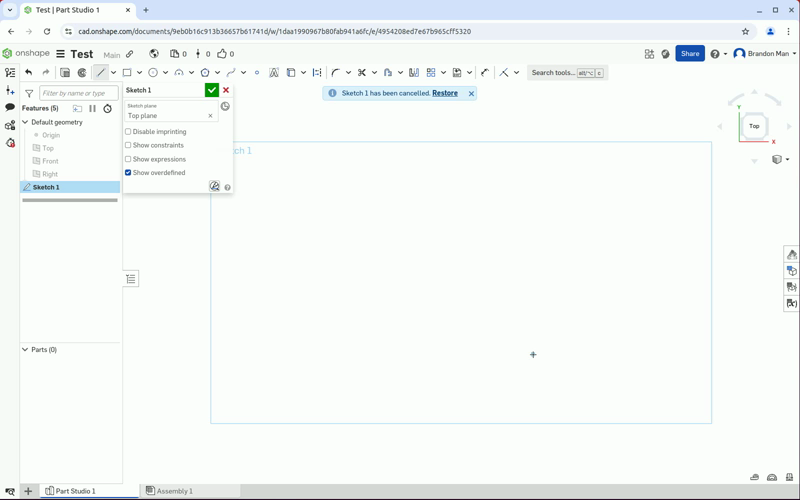
mouse_move(563, 354)
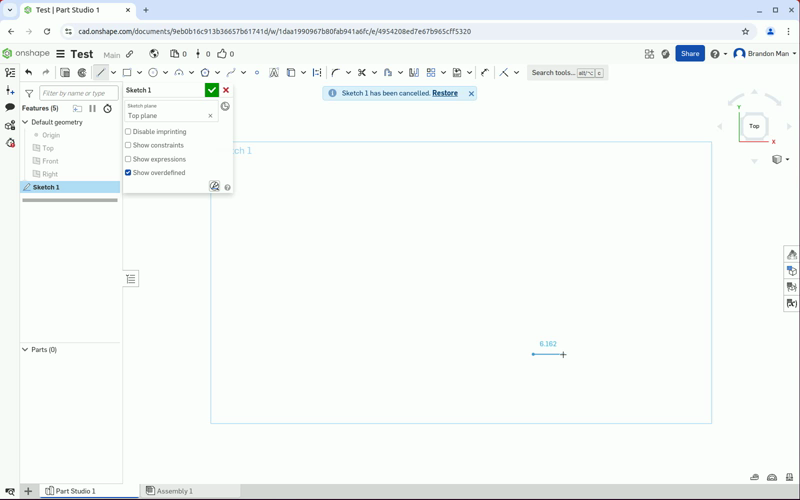
mouse_move(573, 354)
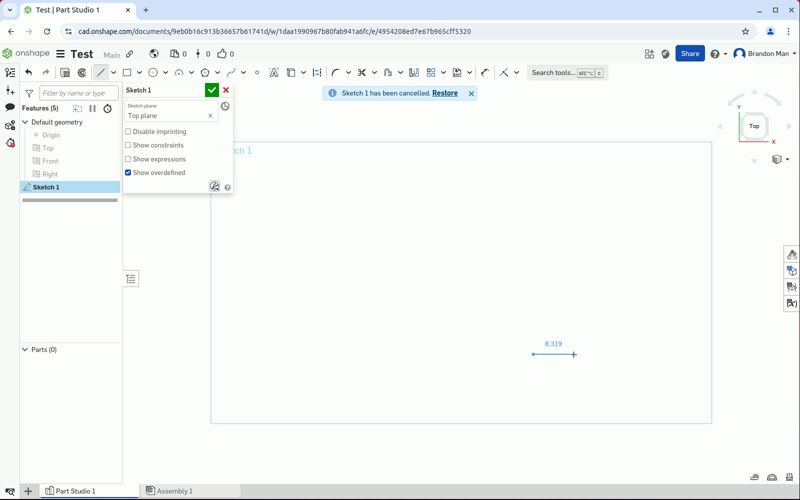
click(573, 354)
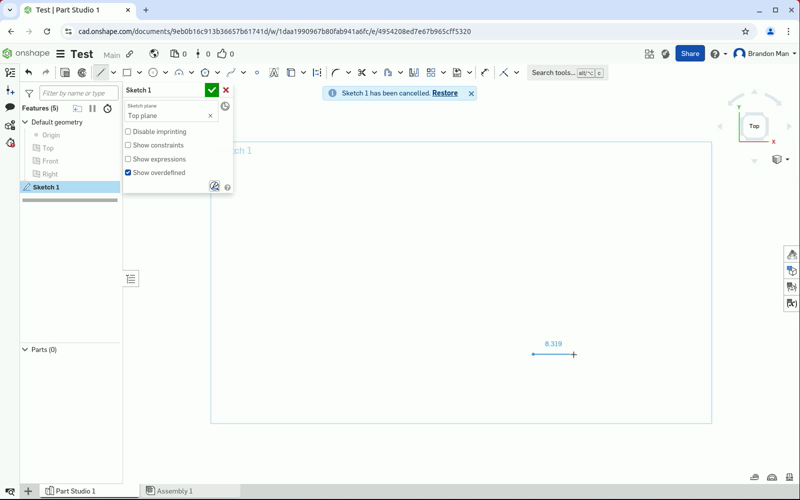
key_up(shift)
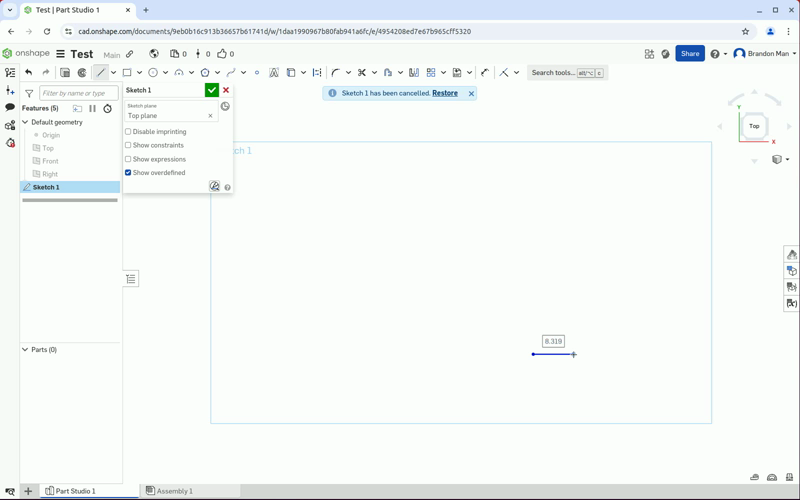
key_down(shift)
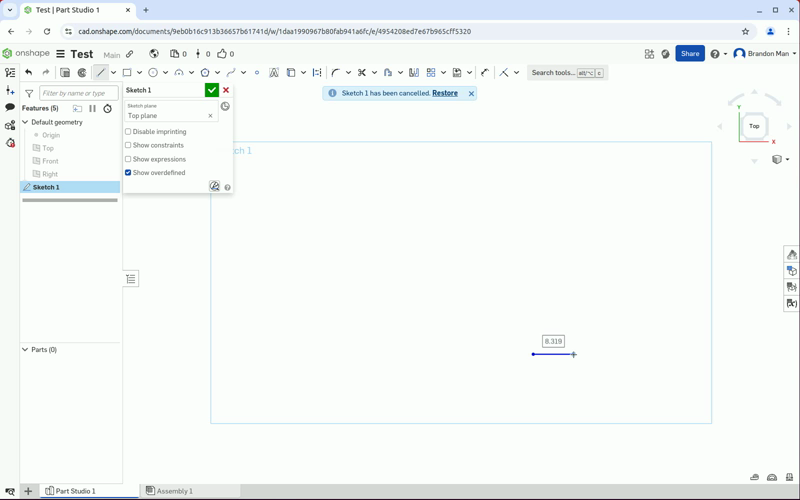
mouse_move(589, 354)
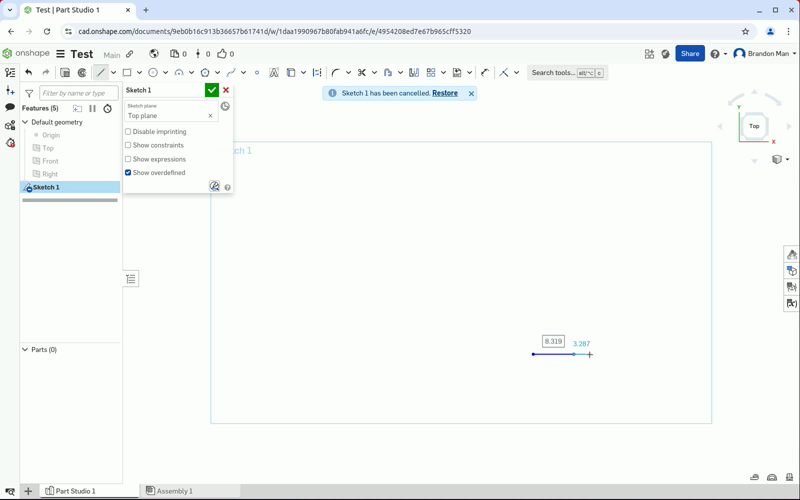
mouse_move(533, 314)
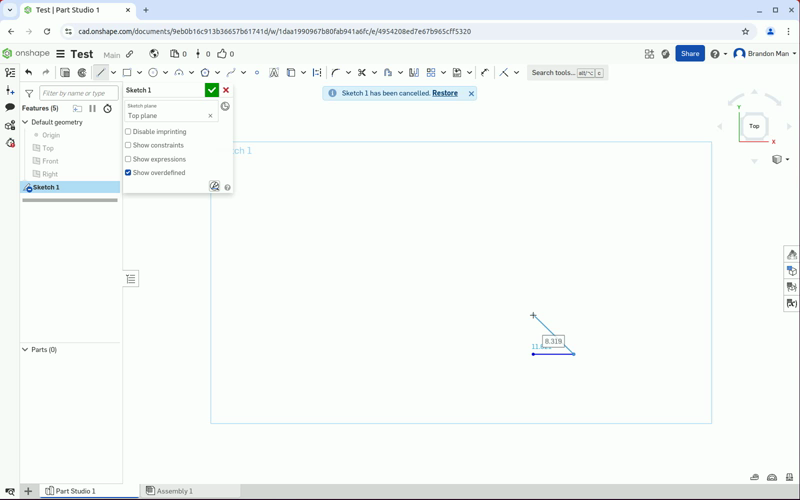
click(533, 314)
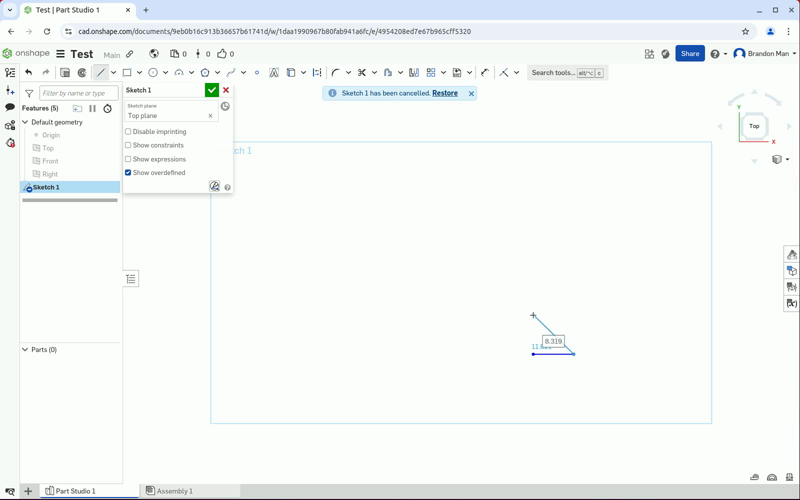
key_up(shift)
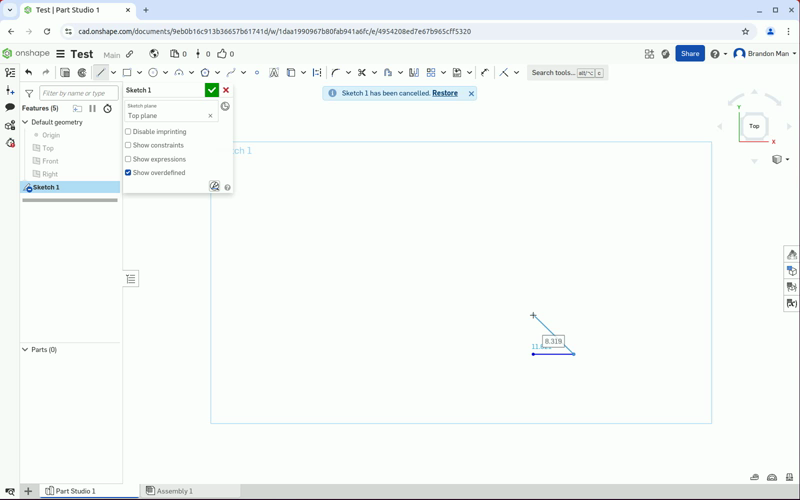
mouse_move(563, 314)
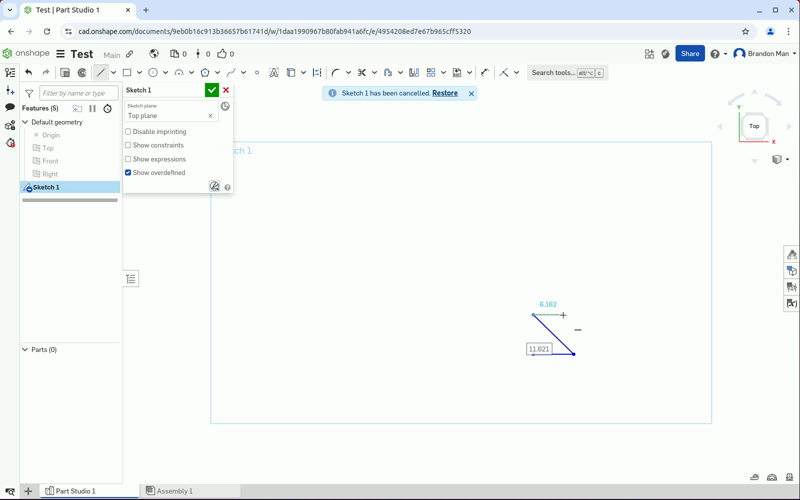
key_down(shift)
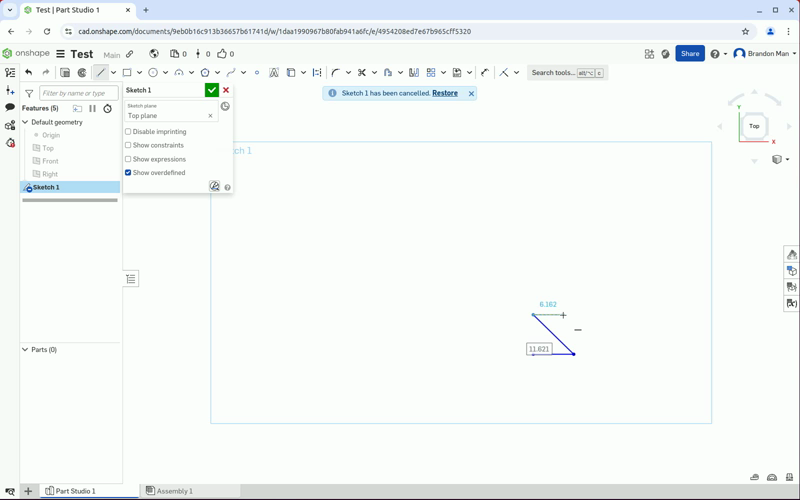
mouse_move(533, 354)
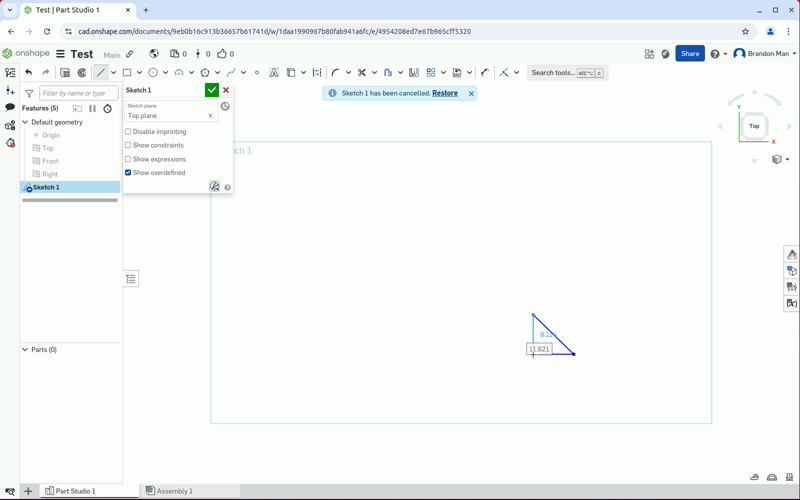
key_up(shift)
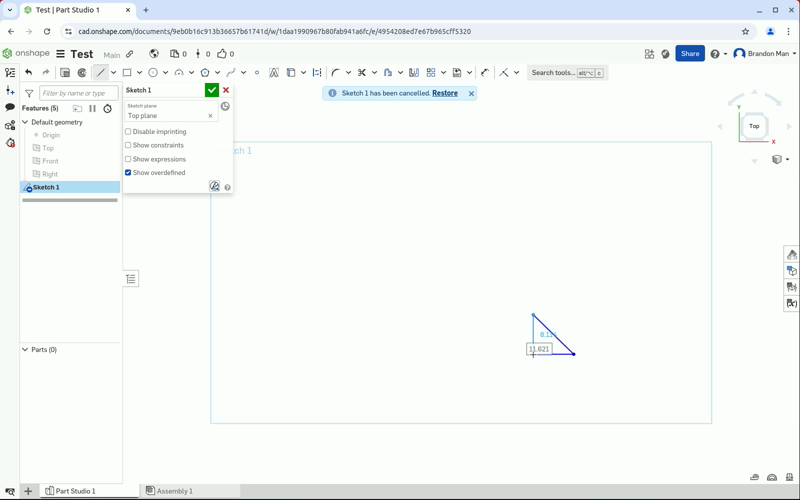
click(533, 354)
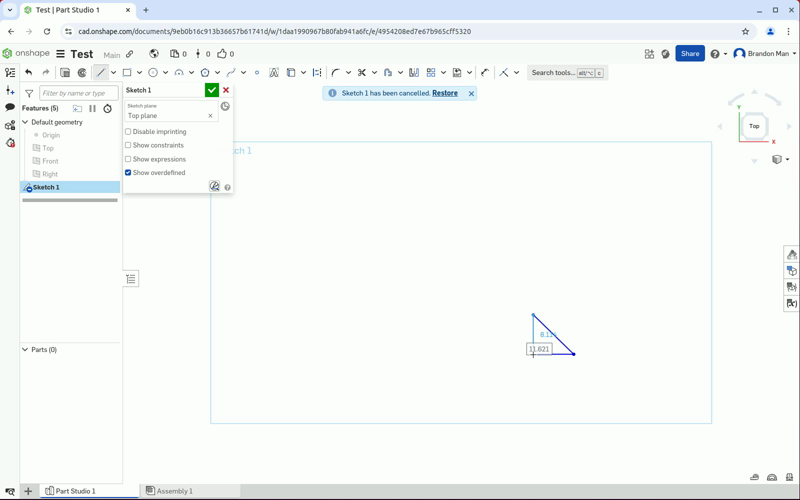
key(esc)
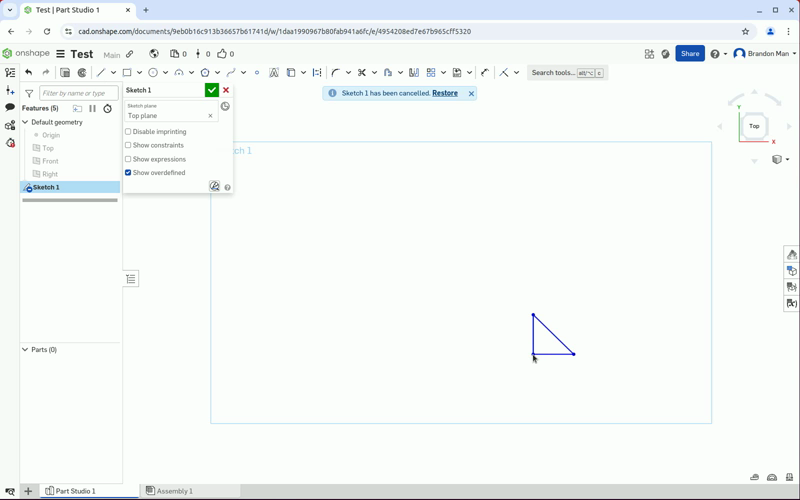
mouse_move(548, 347)
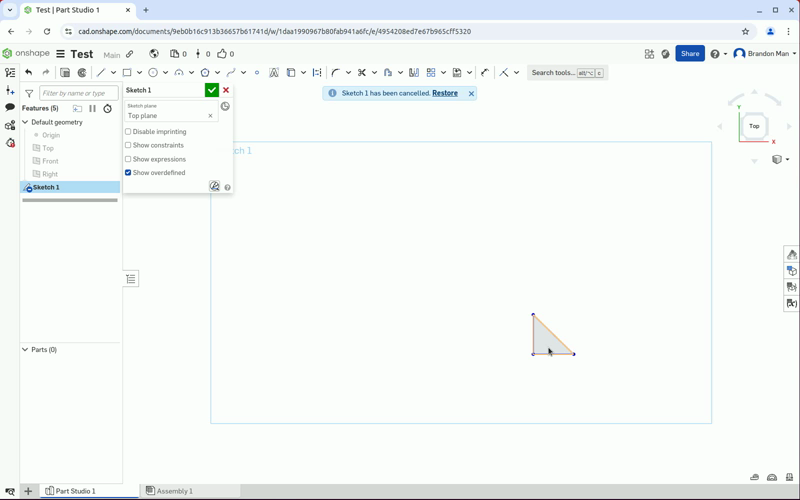
scroll(6)
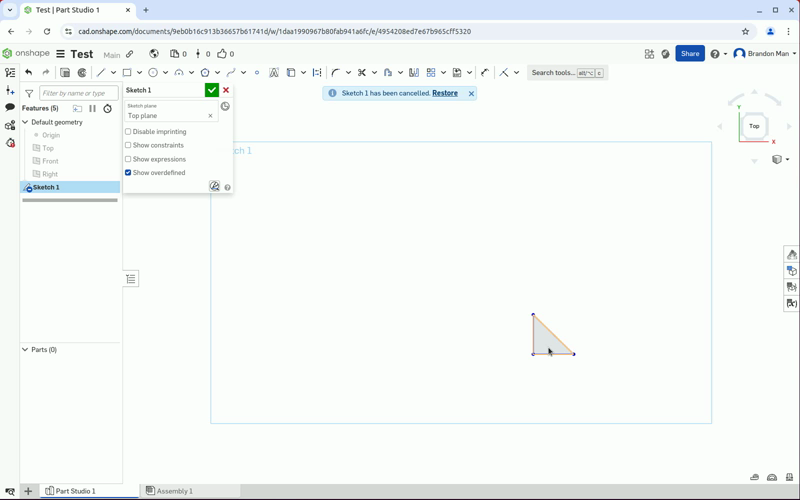
scroll(6)
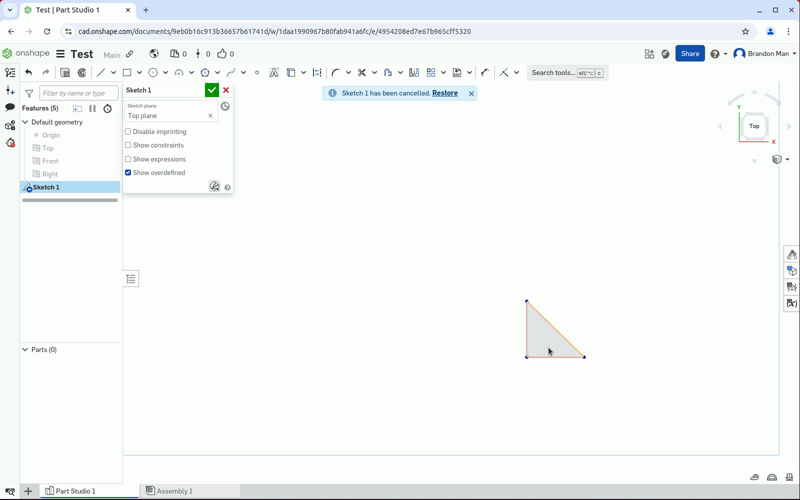
scroll(6)
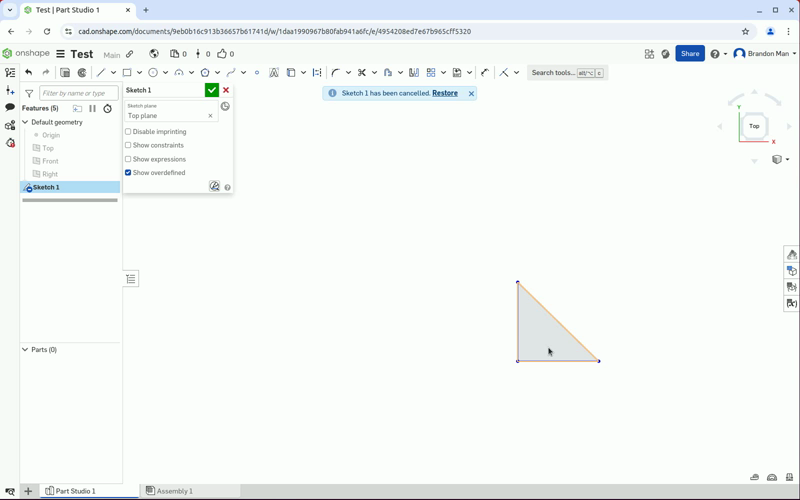
scroll(6)
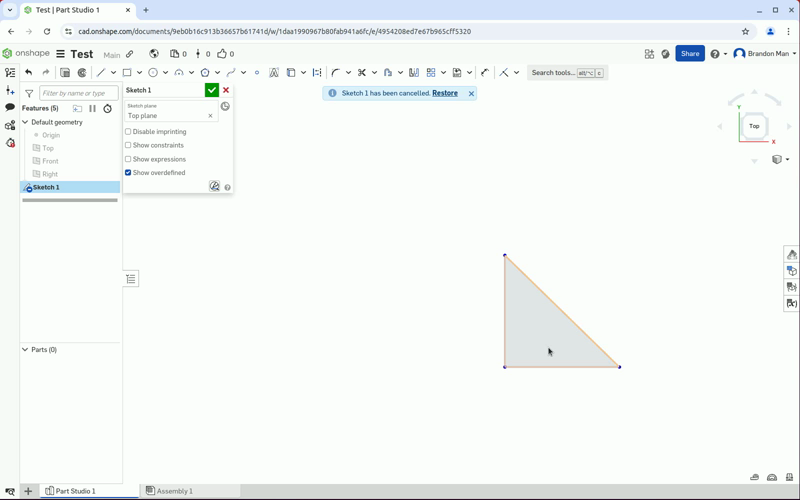
scroll(6)
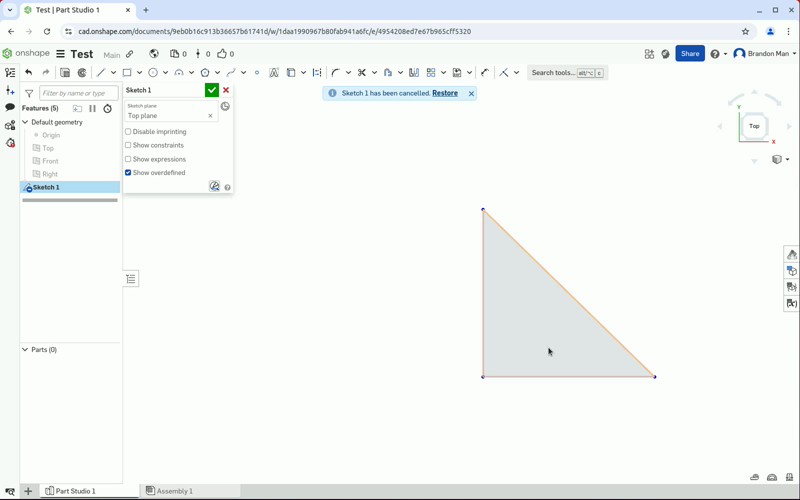
scroll(6)
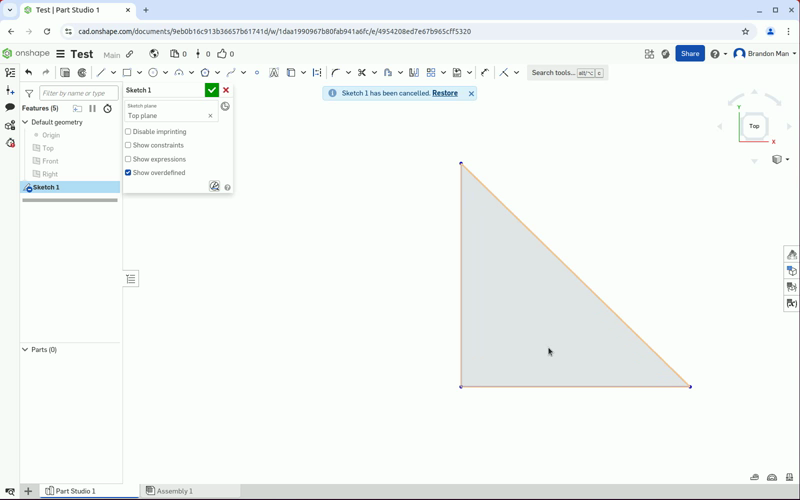
scroll(6)
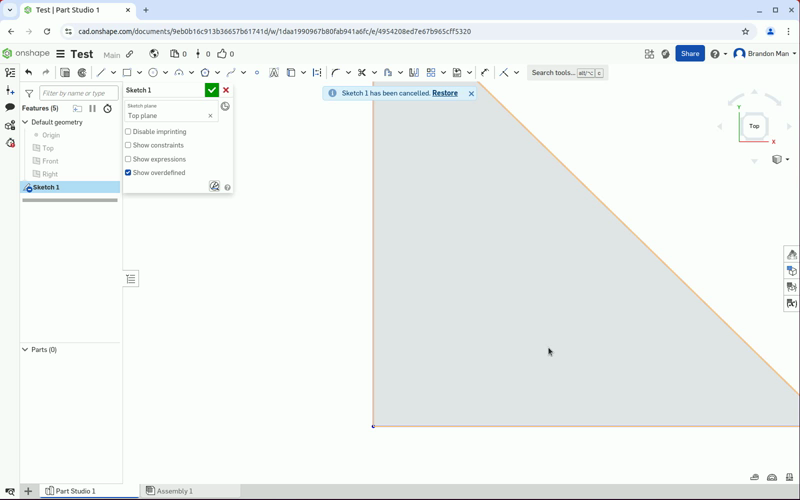
click(548, 347)
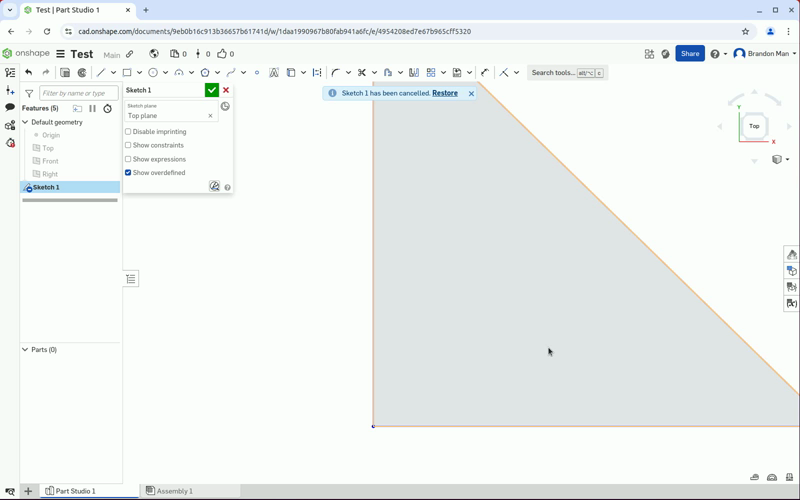
scroll(-6)
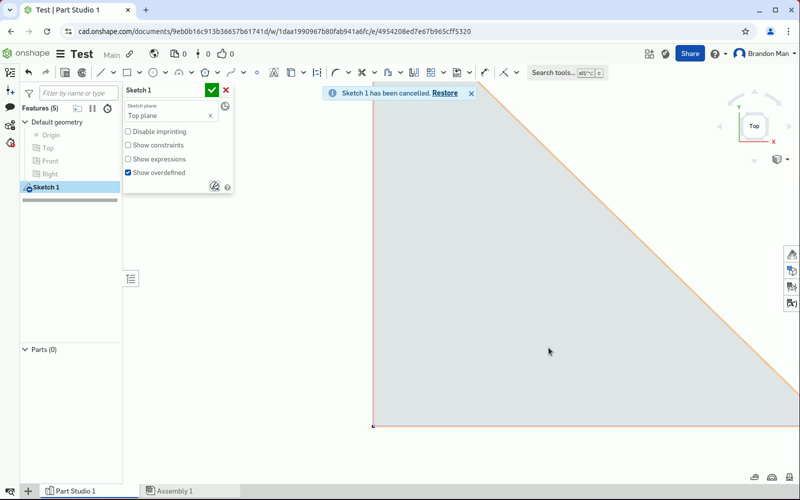
scroll(-6)
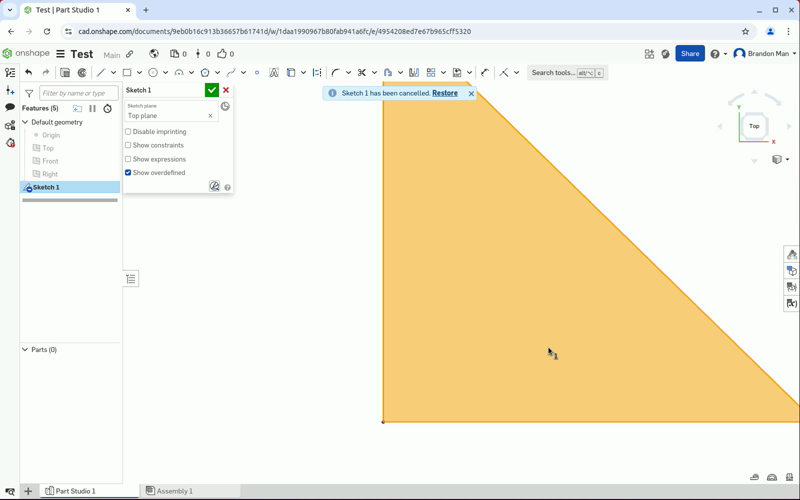
scroll(-6)
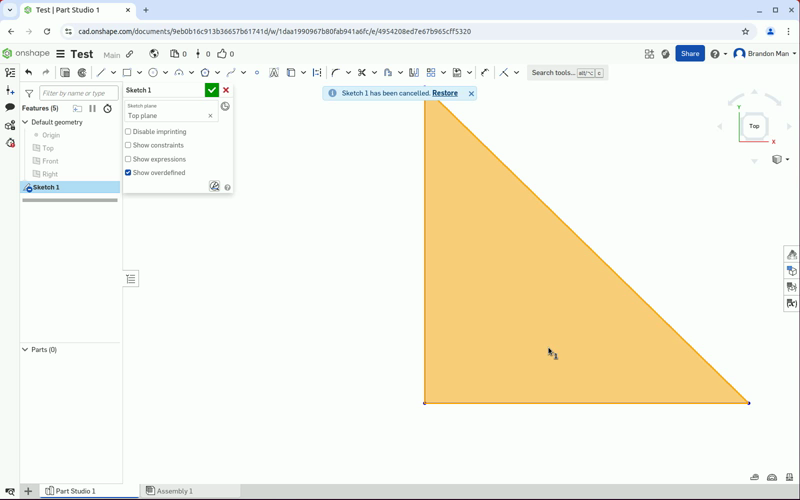
scroll(-6)
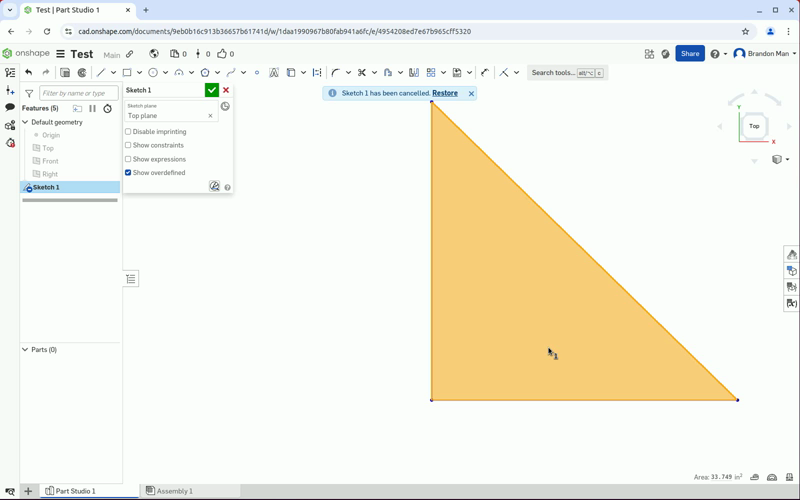
scroll(-6)
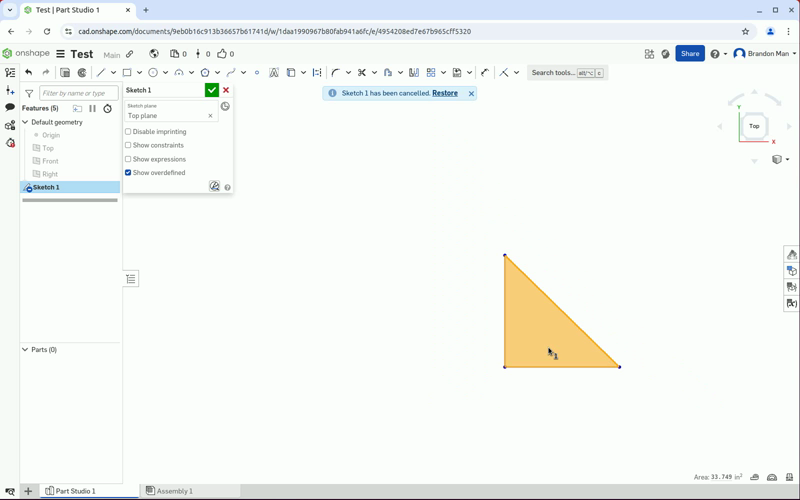
scroll(-6)
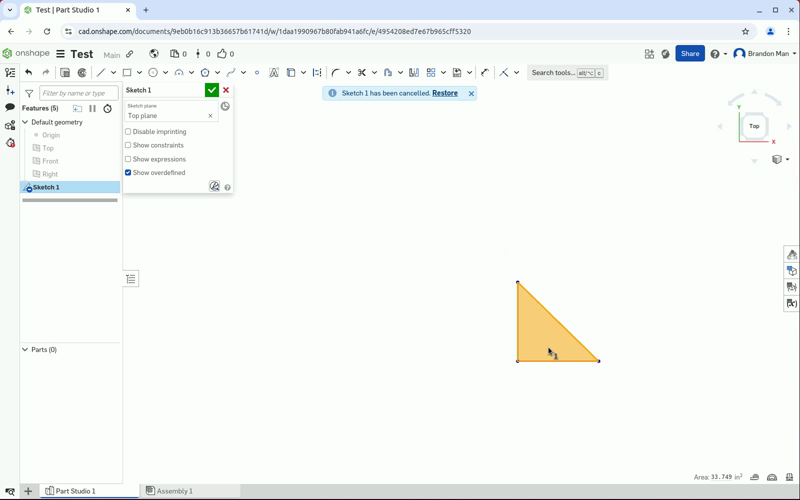
scroll(-6)
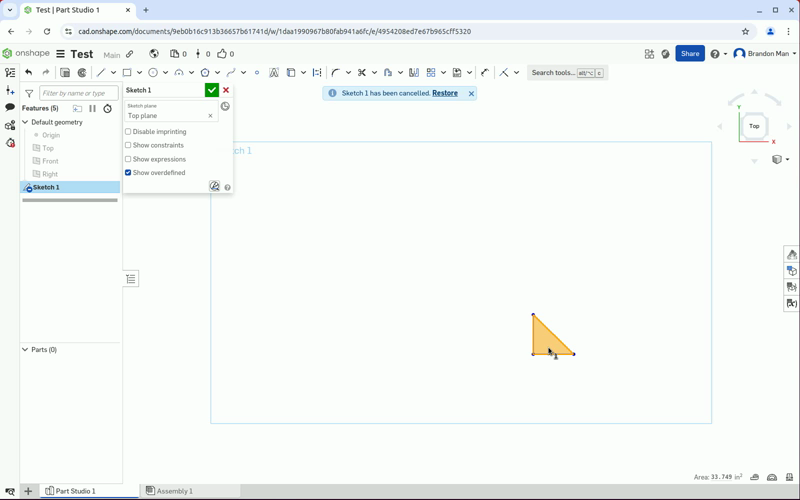
mouse_move(73, 352)
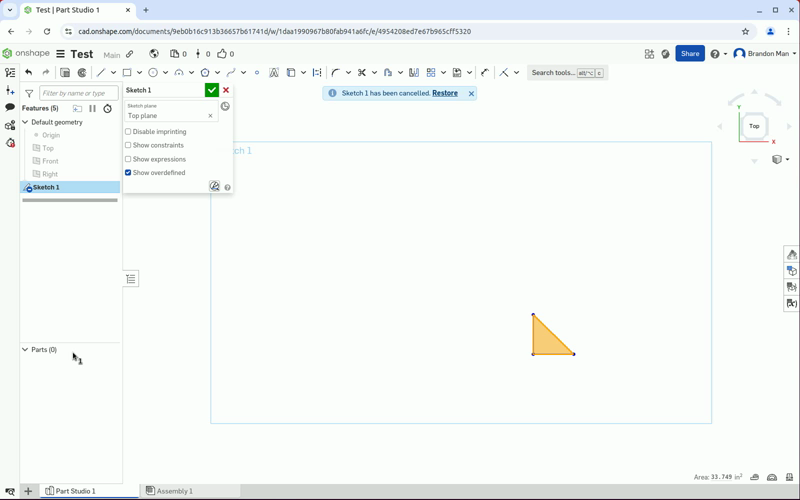
key(shift+y)
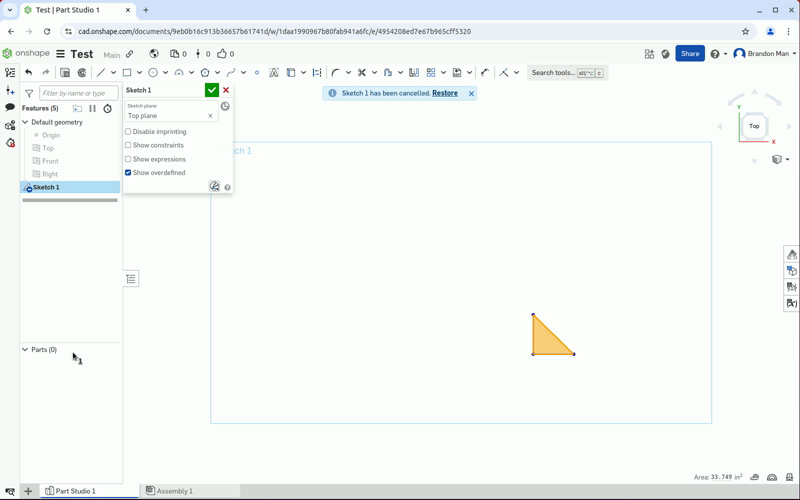
key(shift+e)
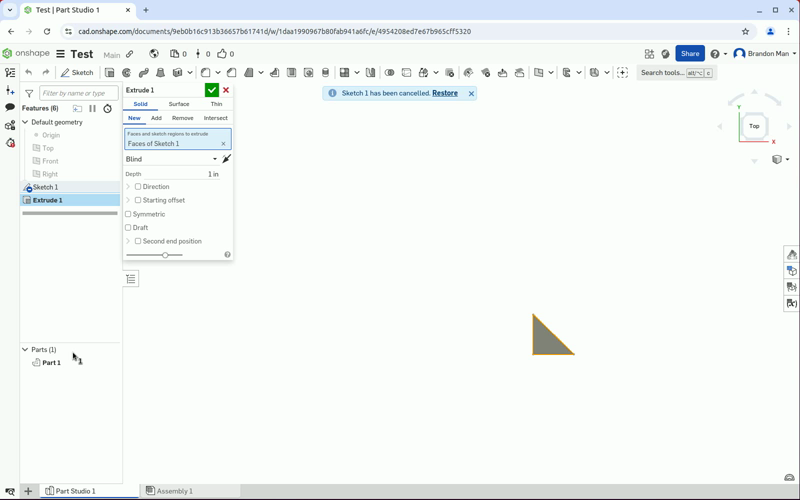
mouse_move(143, 106)
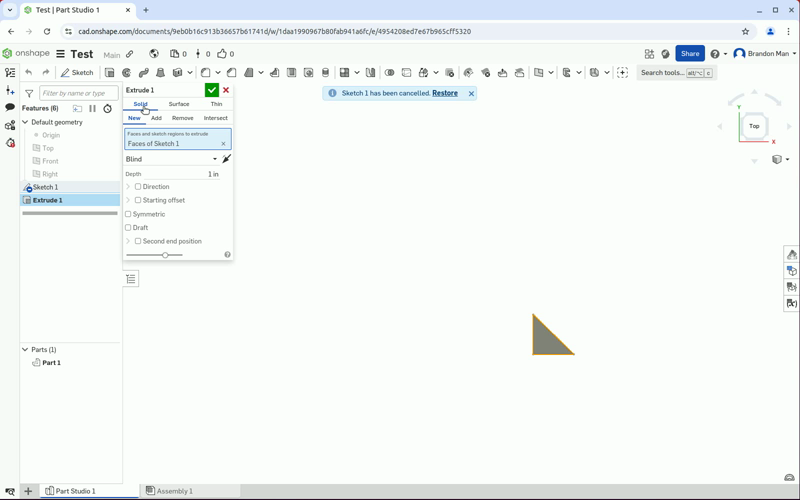
click(143, 106)
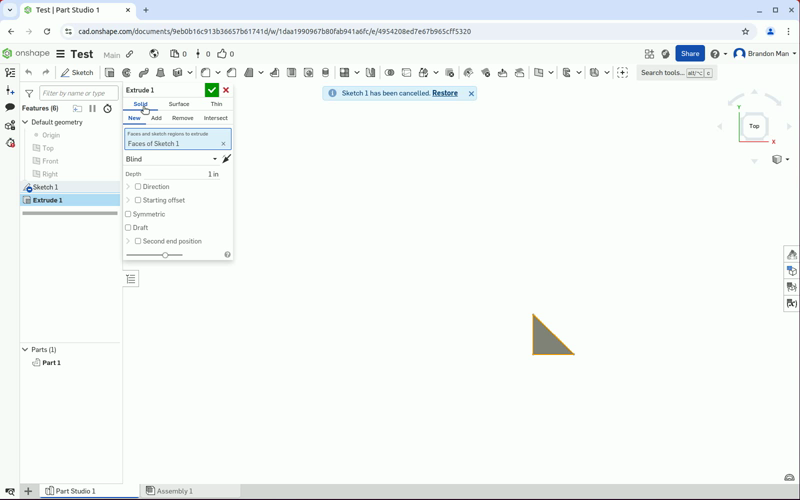
mouse_move(137, 120)
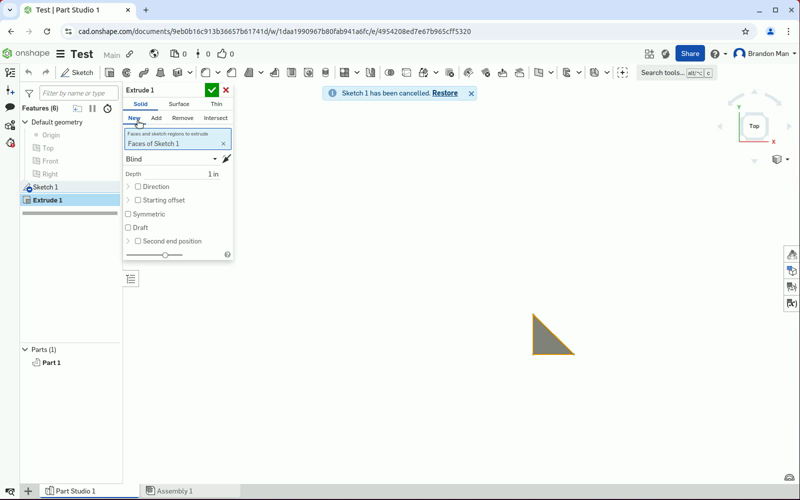
click(137, 120)
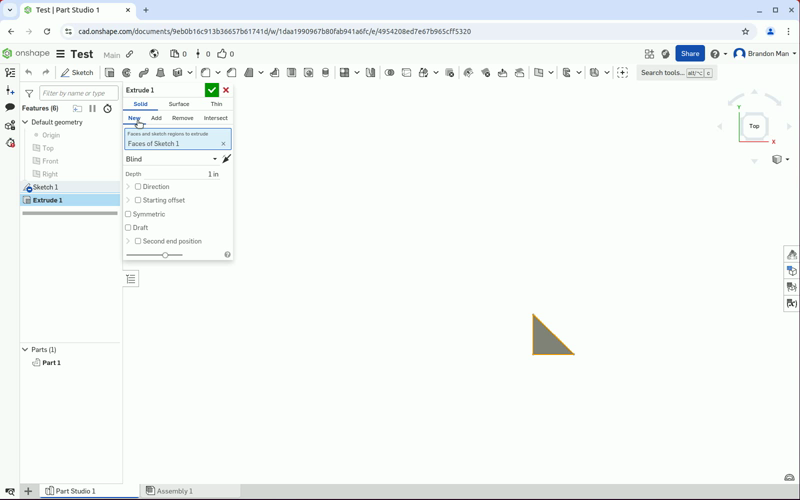
key(tab, 4)
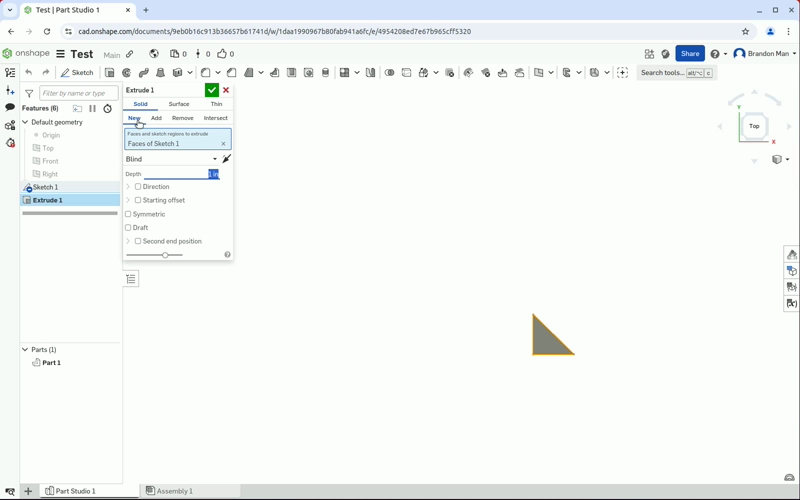
text(4.092)
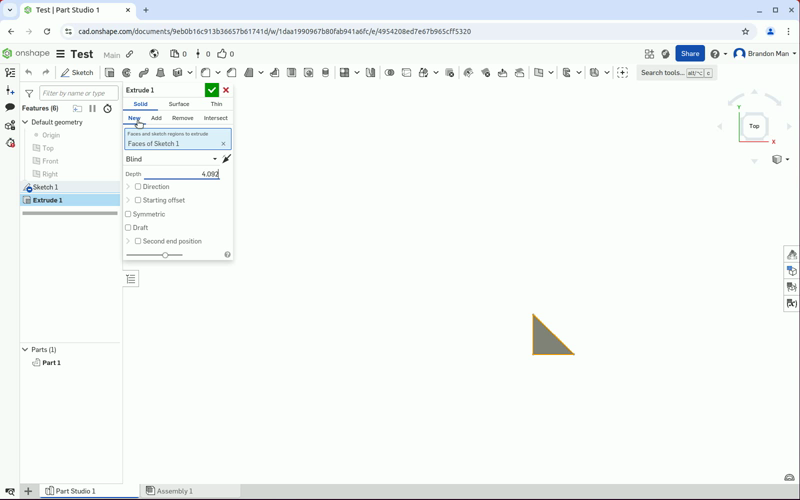
key(enter)
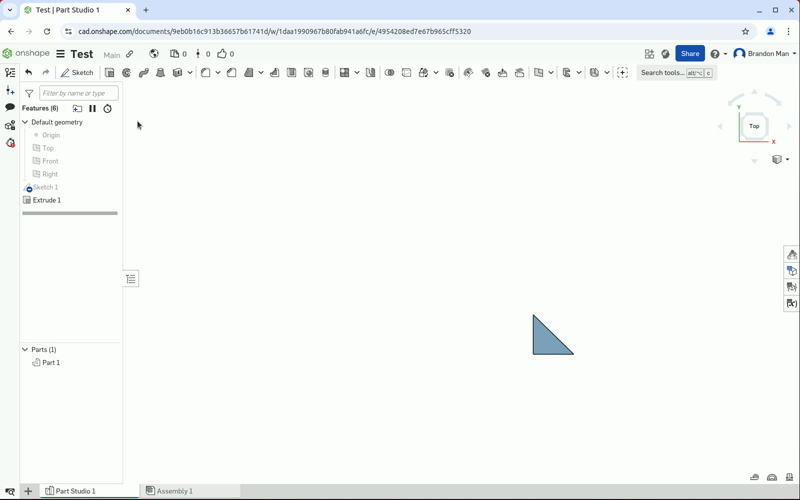
key(shift+h)
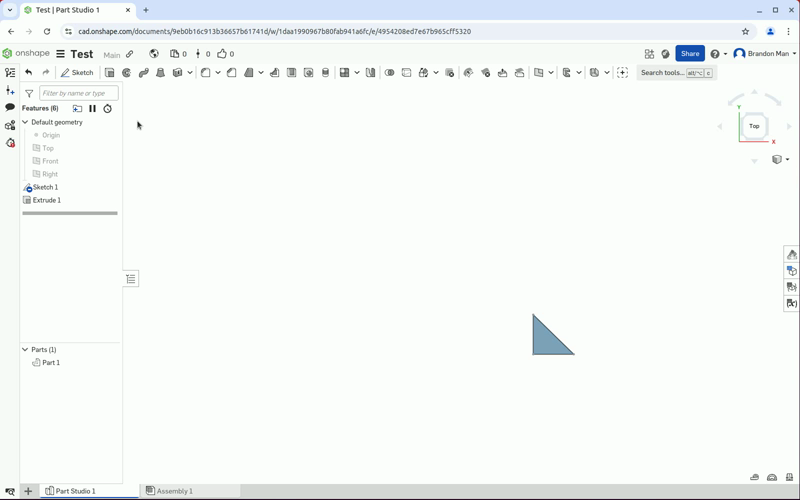
key(shift+h)
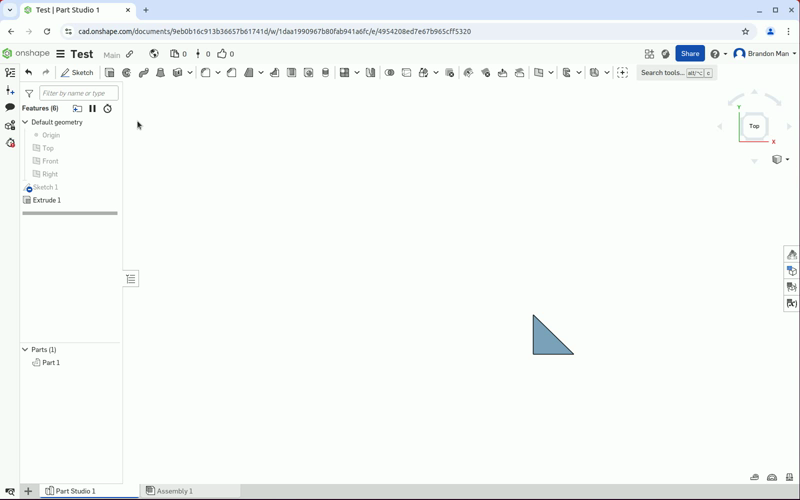
mouse_move(73, 189)
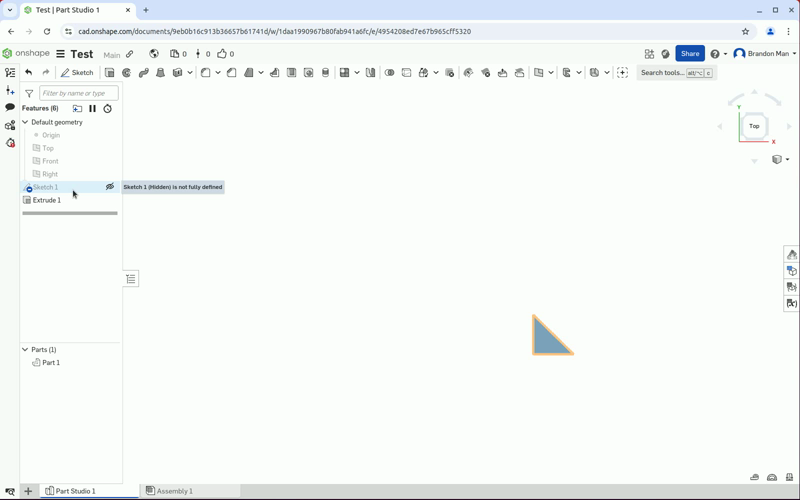
click(73, 189)
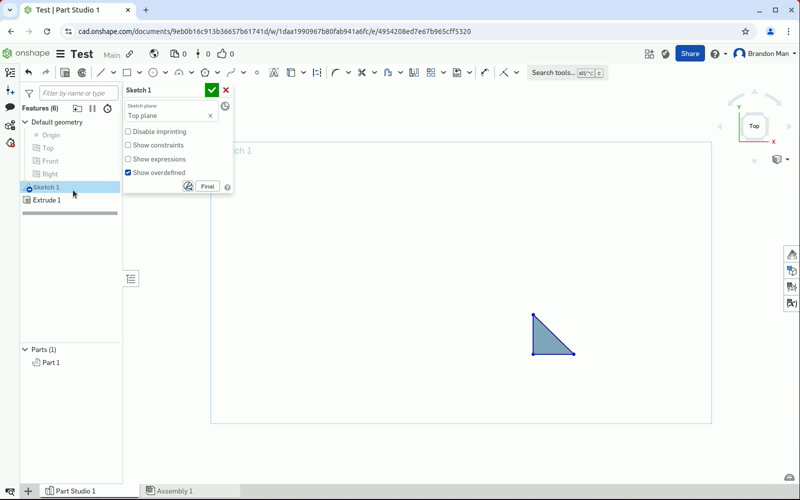
mouse_move(229, 92)
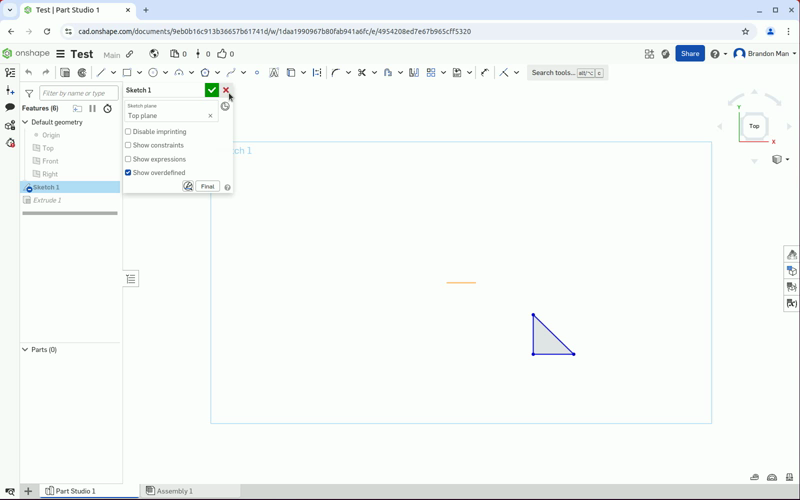
click(229, 92)
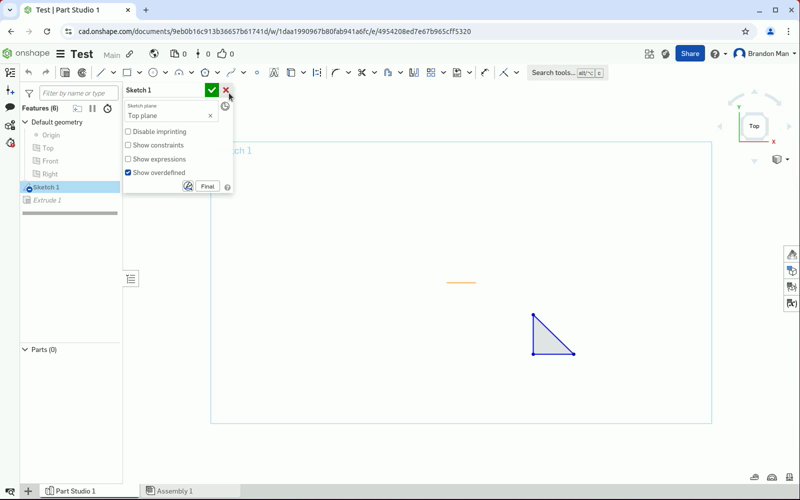
key(shift+s)
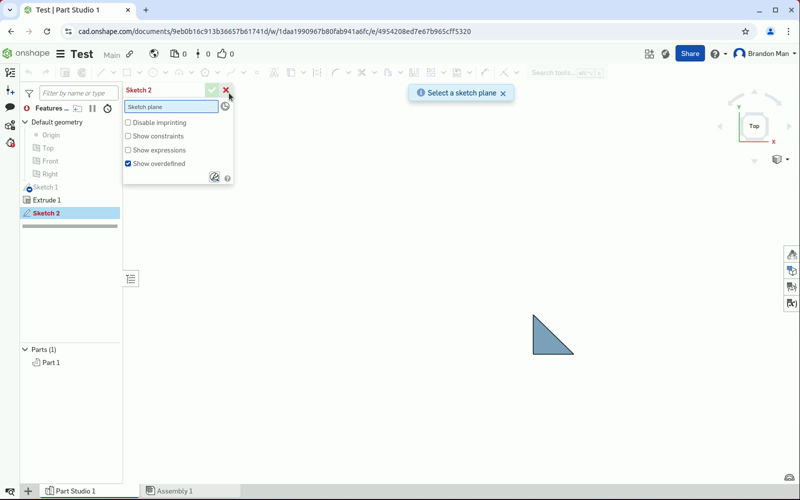
mouse_move(73, 150)
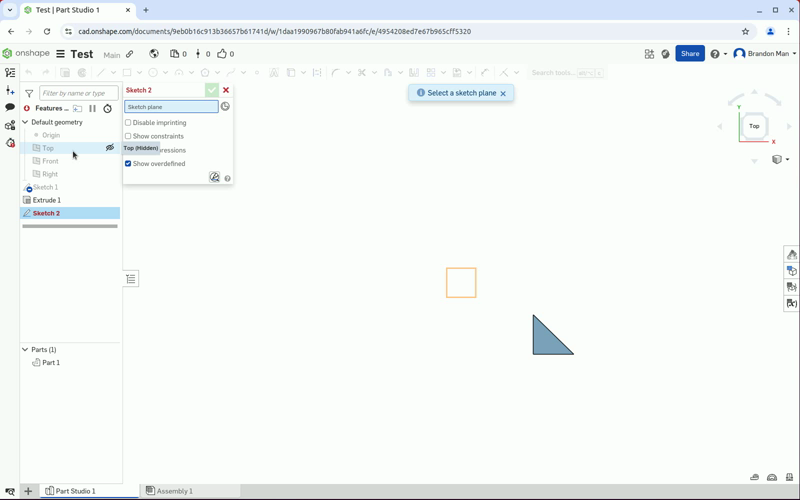
click(73, 150)
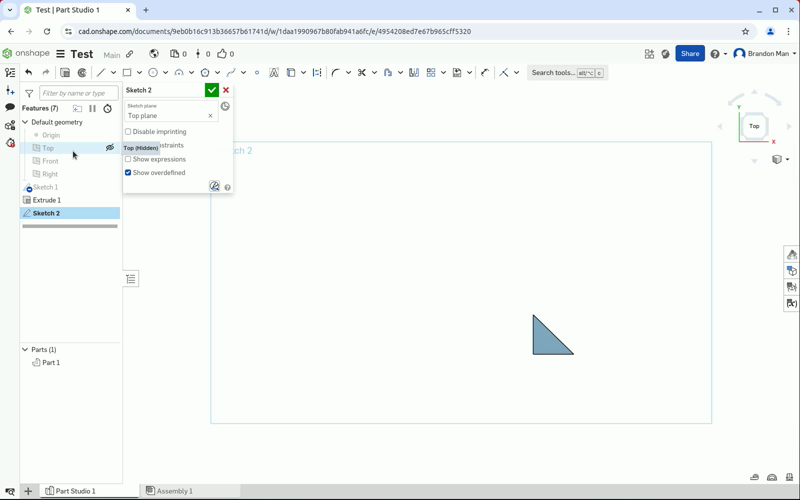
mouse_move(73, 352)
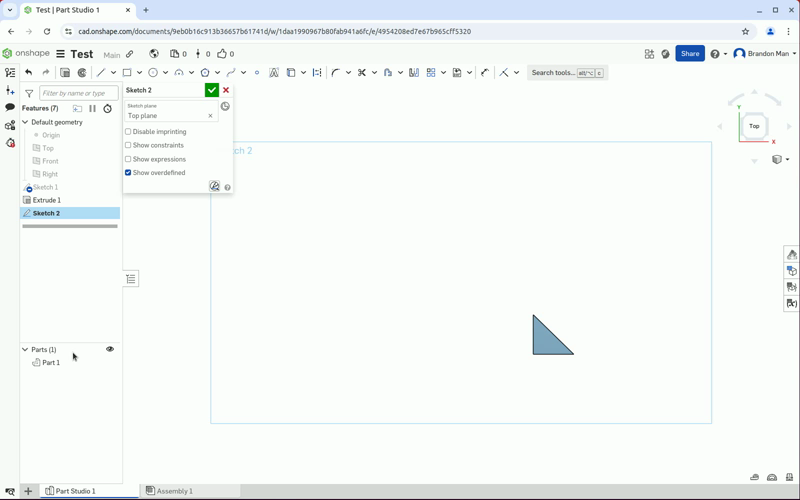
key(y)
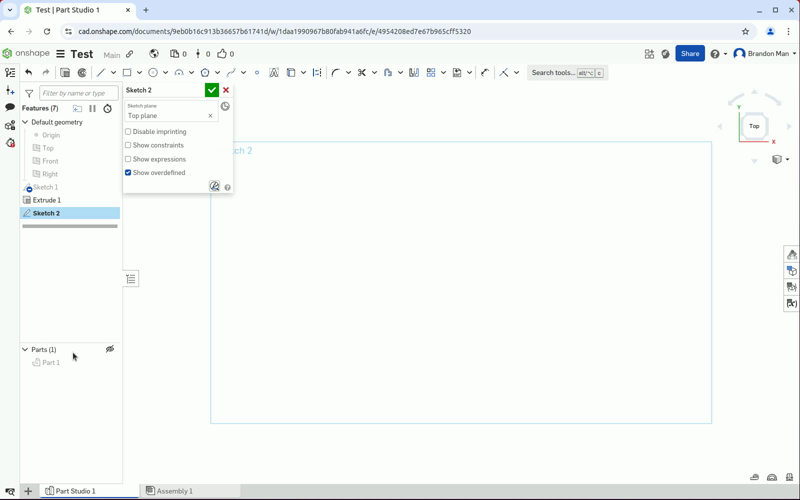
key(l)
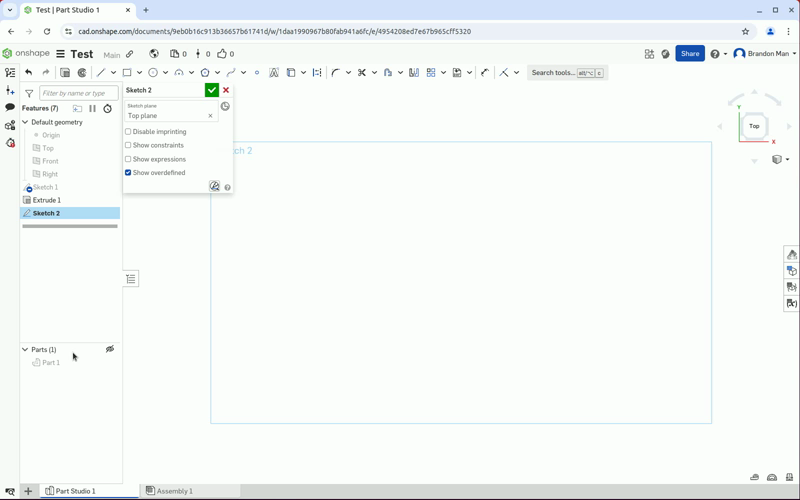
key_down(shift)
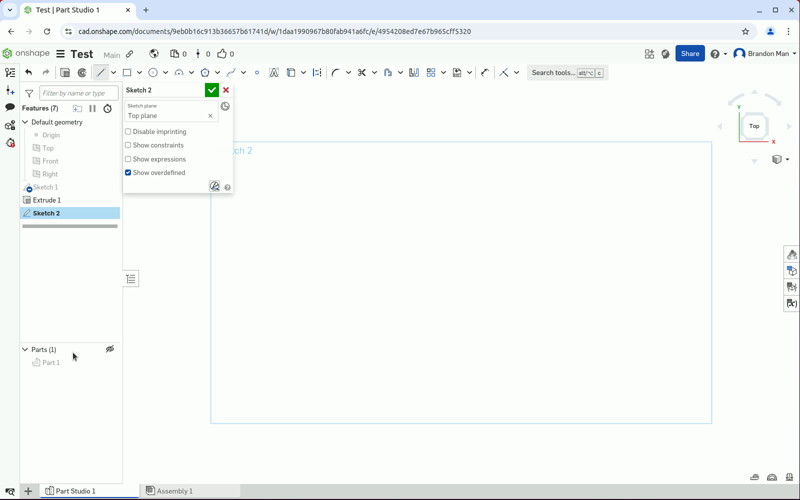
mouse_move(533, 273)
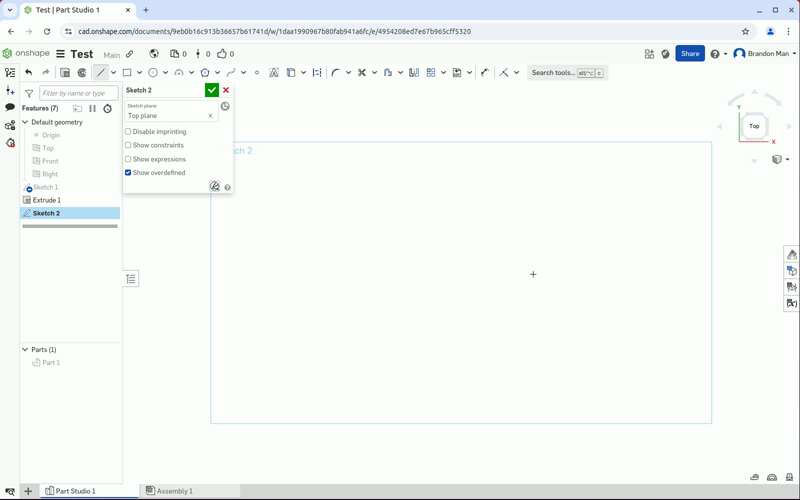
click(533, 273)
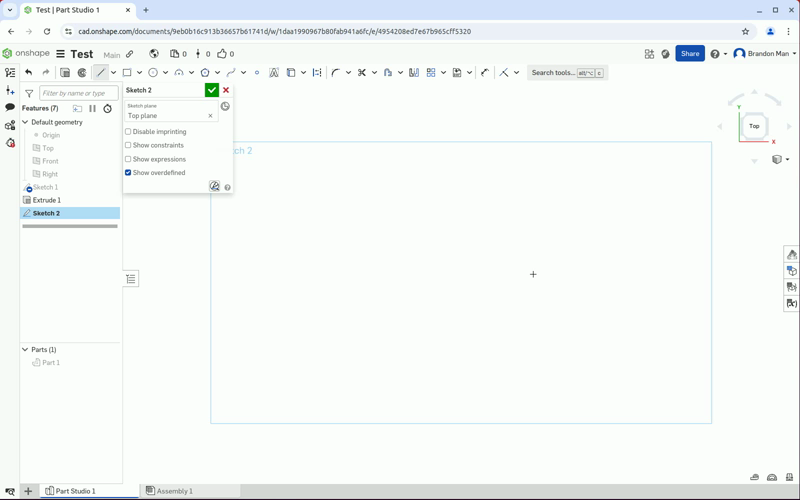
key_up(shift)
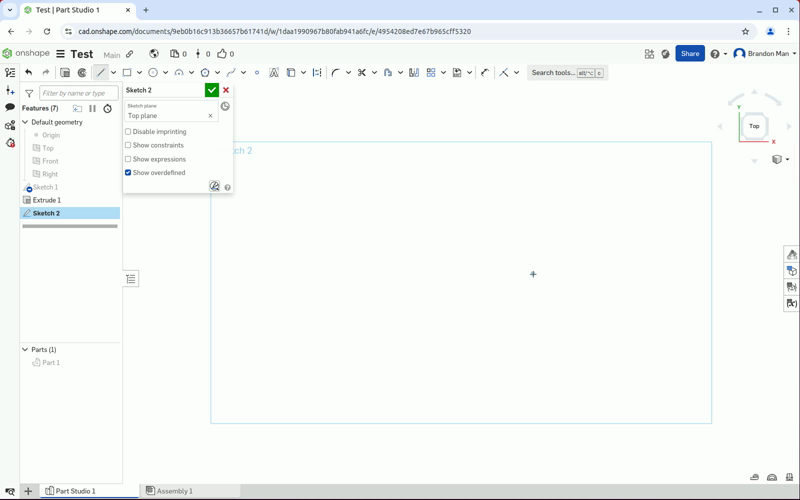
key_down(shift)
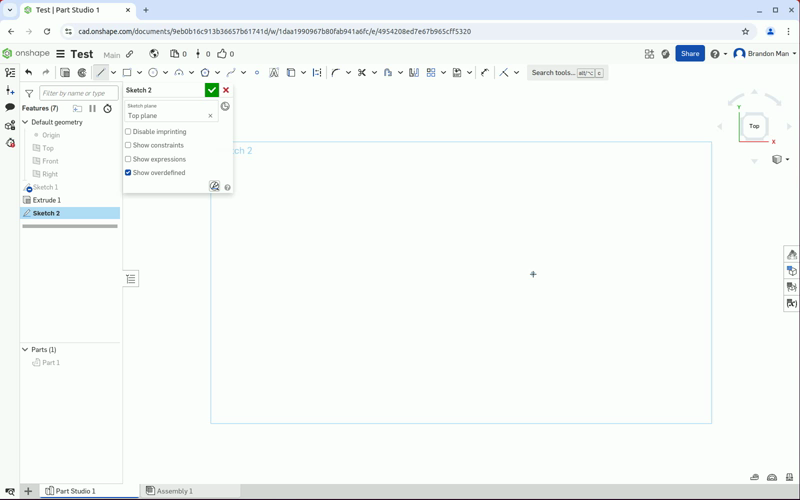
mouse_move(563, 273)
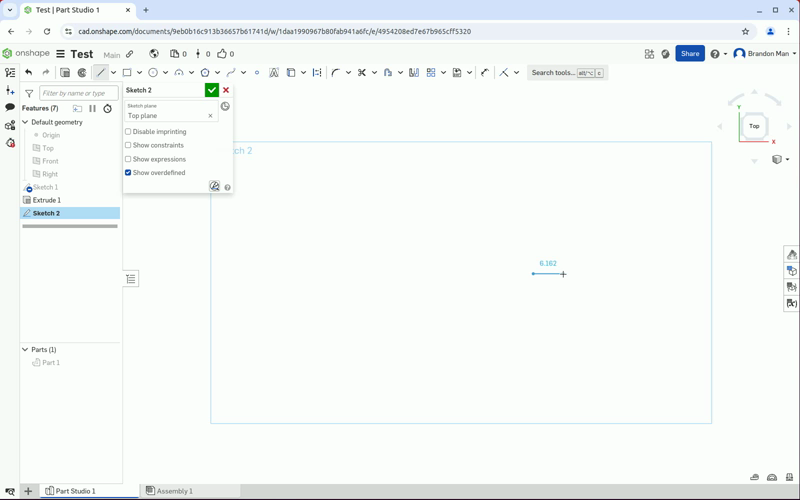
mouse_move(573, 234)
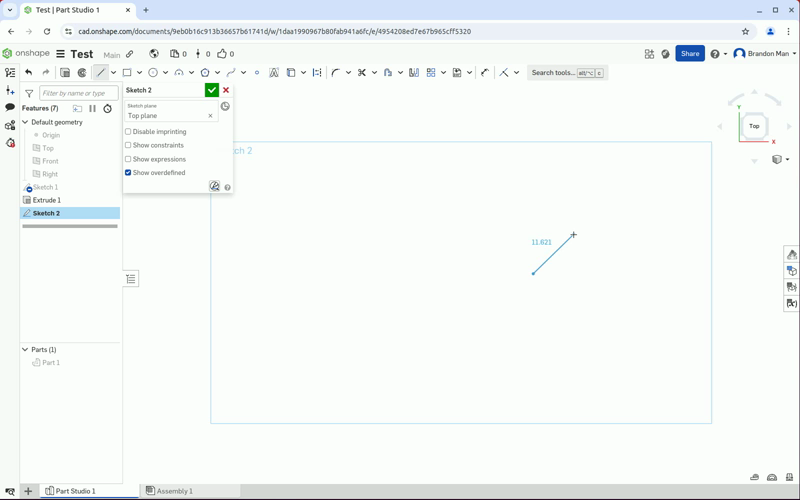
click(573, 234)
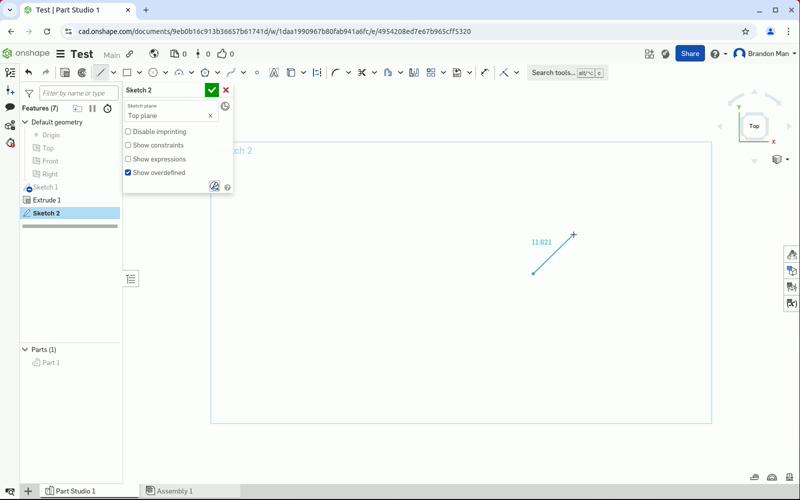
key_up(shift)
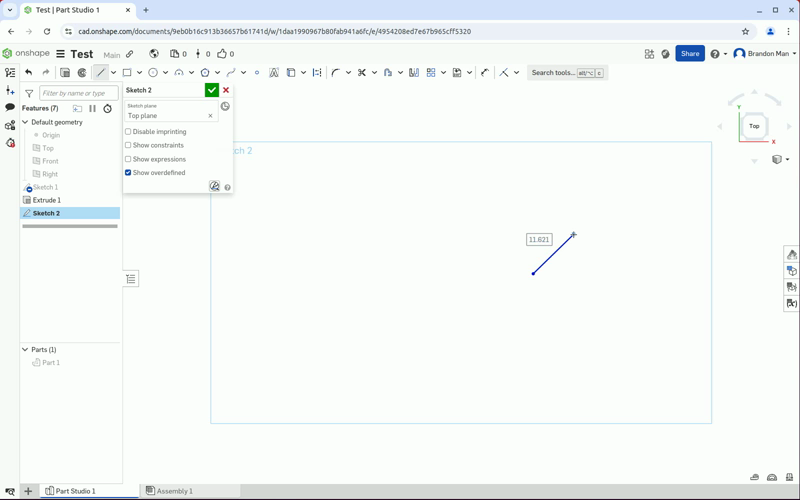
key_down(shift)
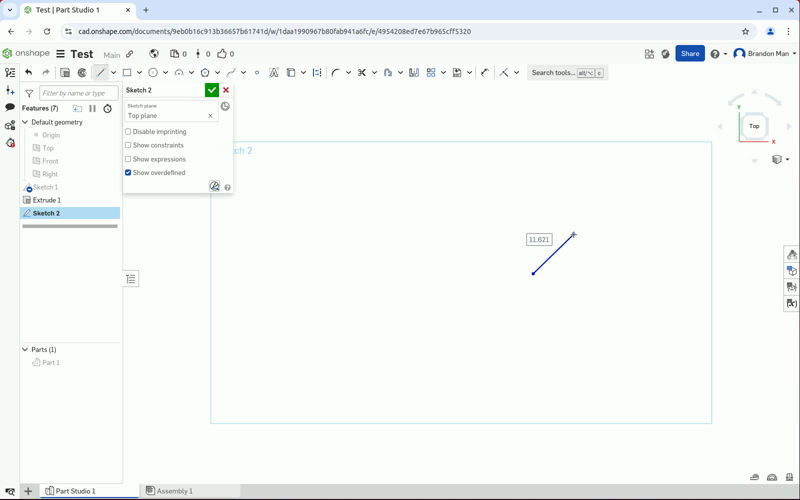
mouse_move(589, 234)
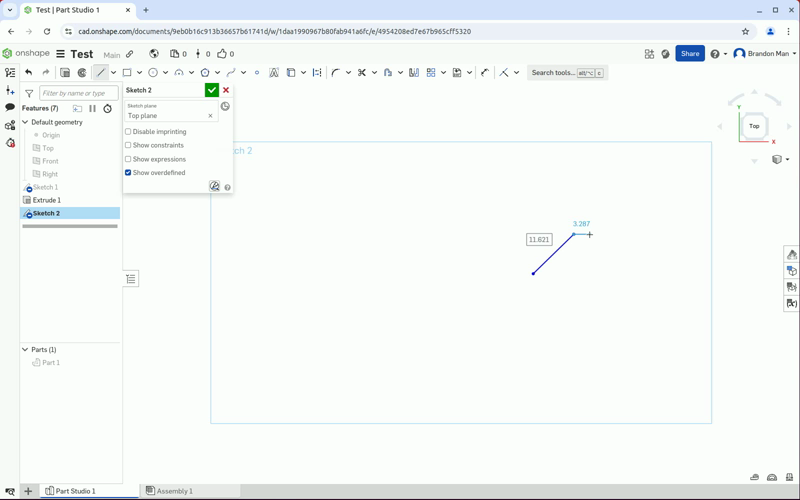
mouse_move(533, 234)
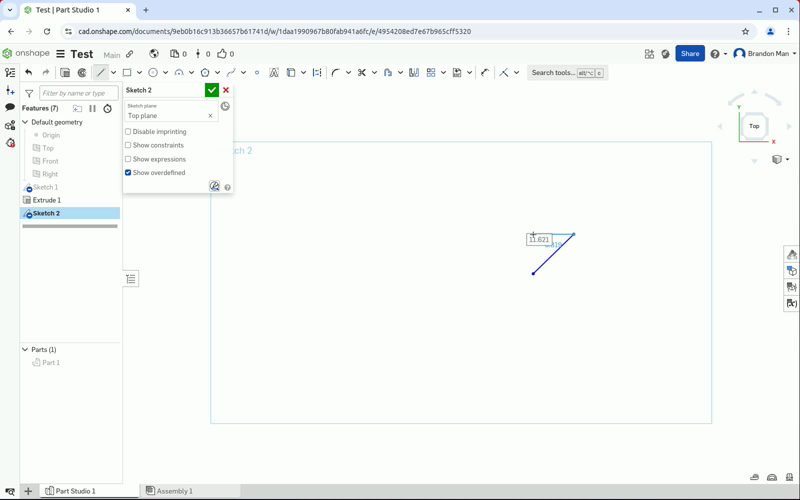
click(533, 234)
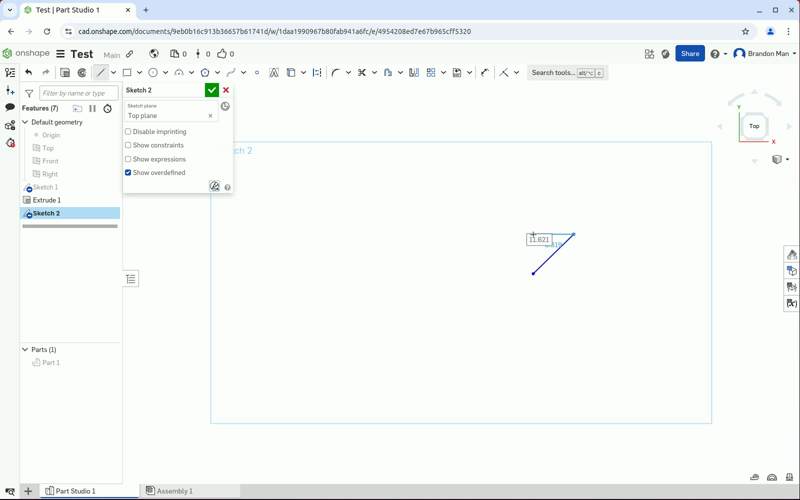
key_up(shift)
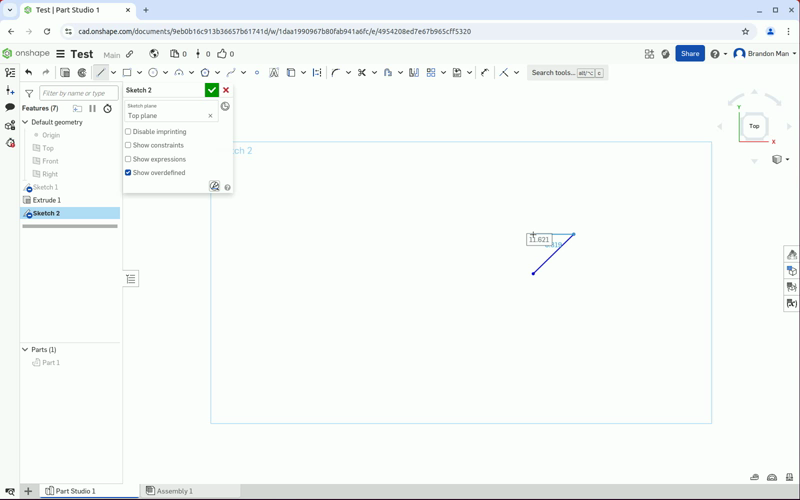
mouse_move(563, 234)
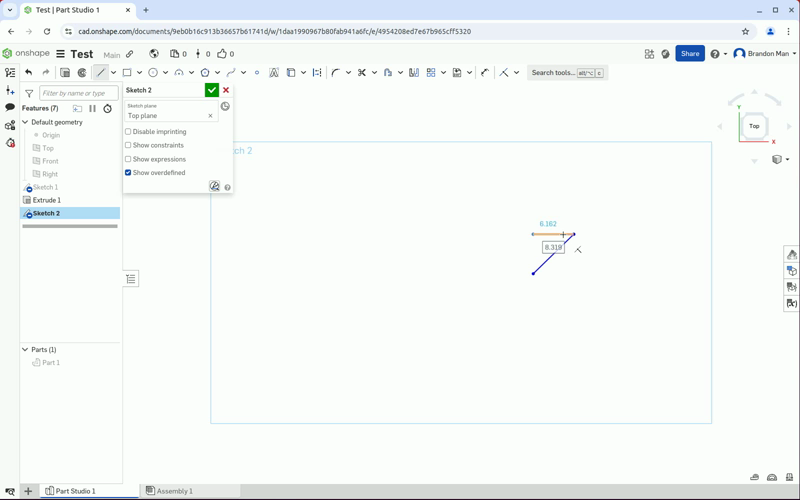
key_down(shift)
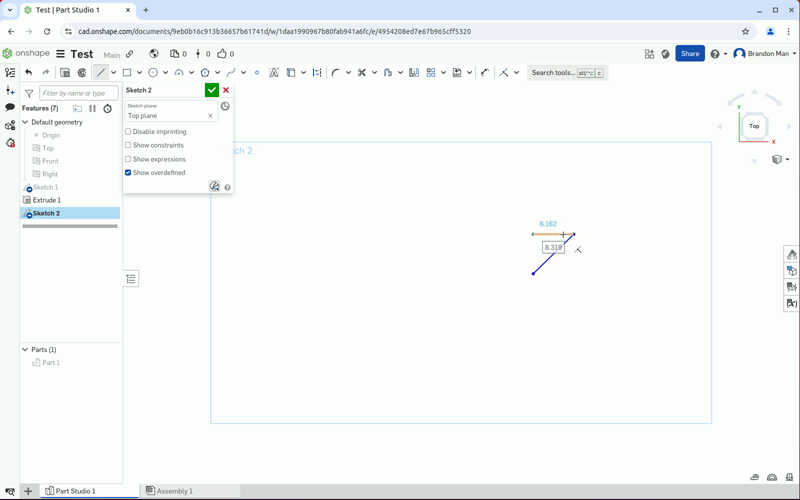
mouse_move(533, 273)
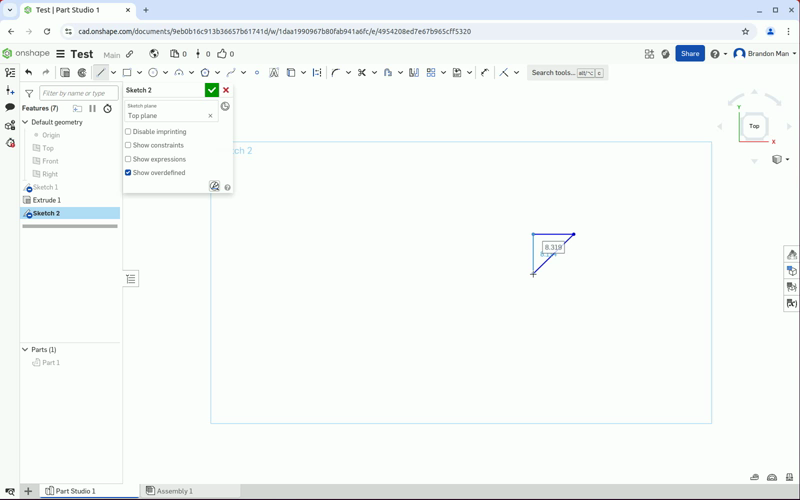
key_up(shift)
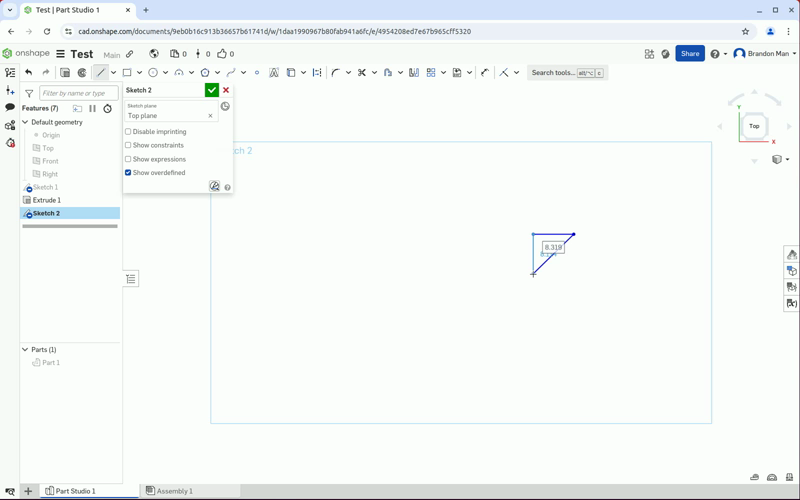
click(533, 273)
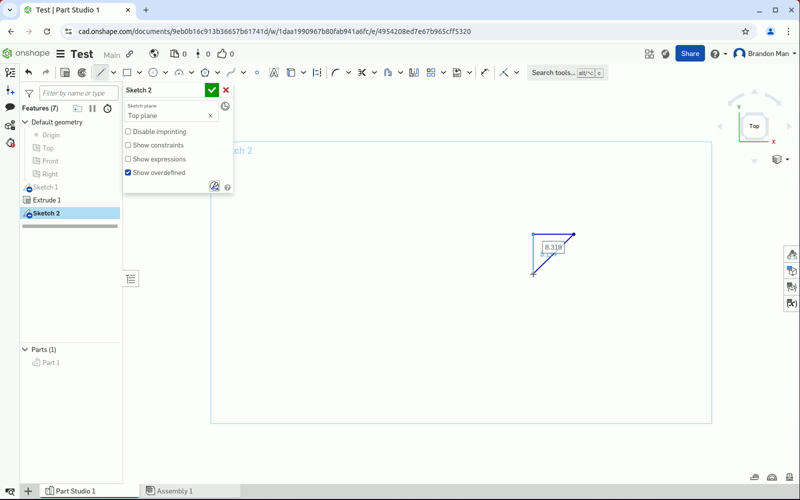
key(esc)
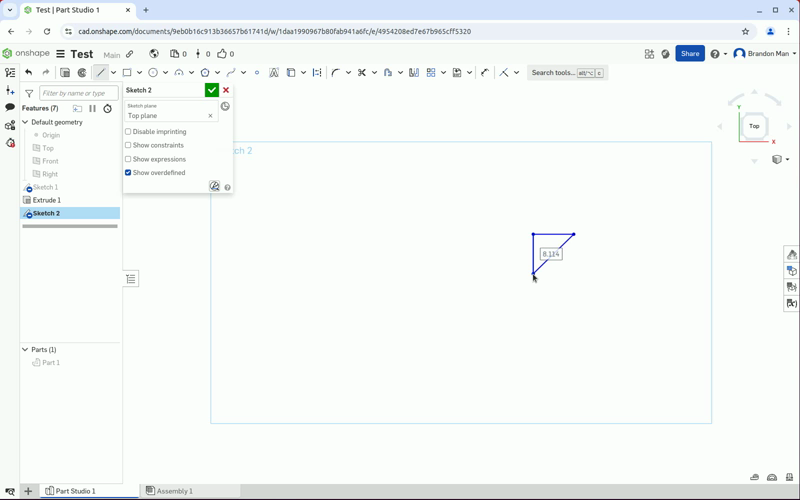
mouse_move(535, 240)
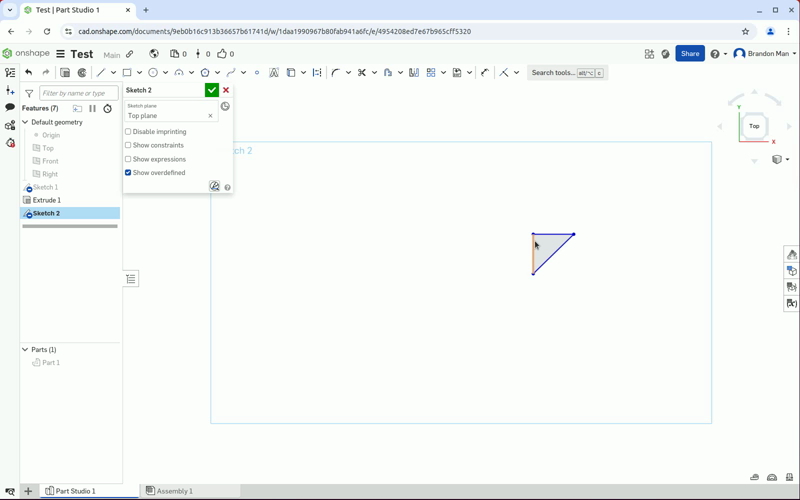
scroll(6)
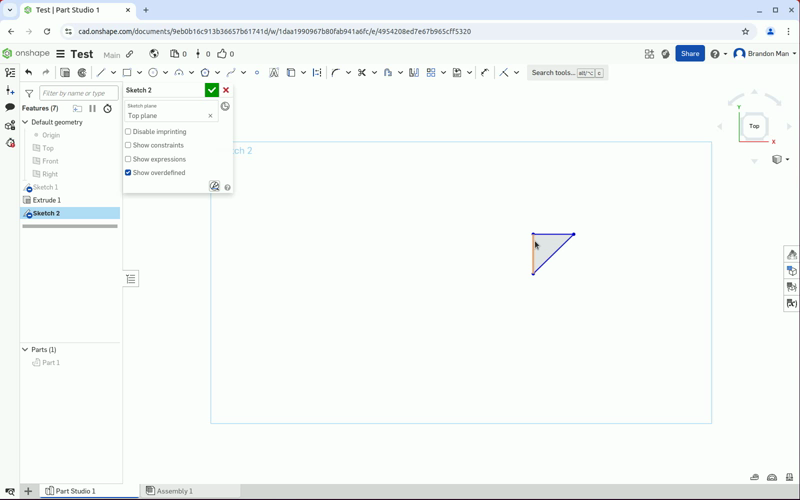
scroll(6)
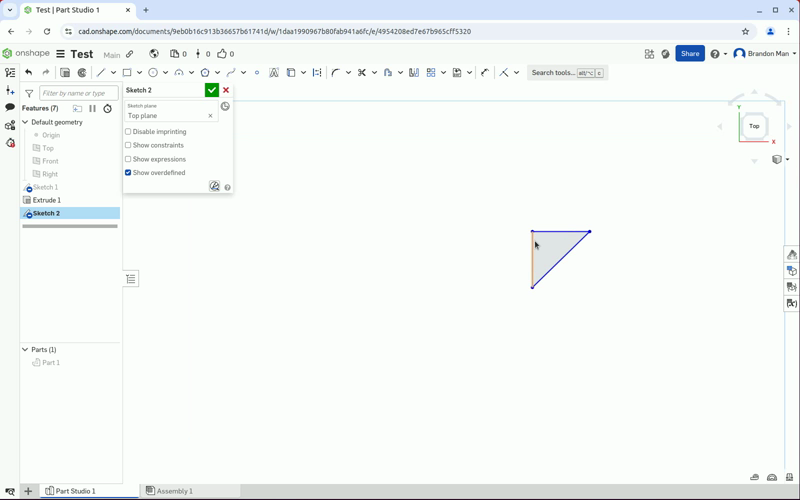
scroll(6)
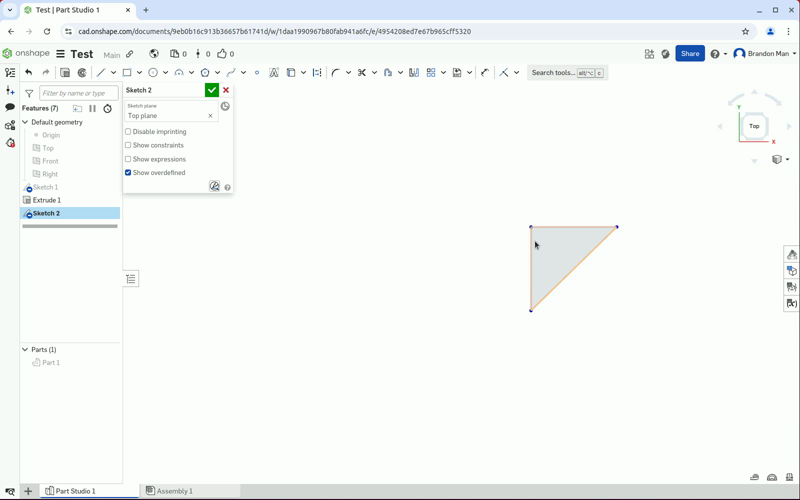
scroll(6)
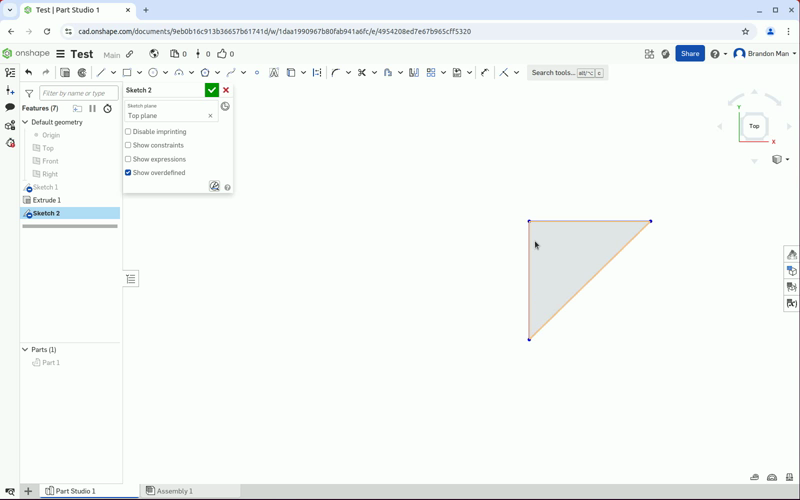
scroll(6)
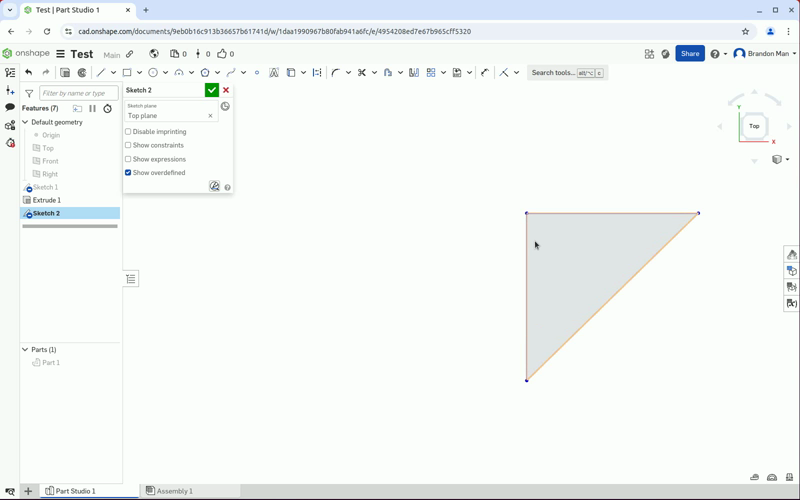
scroll(6)
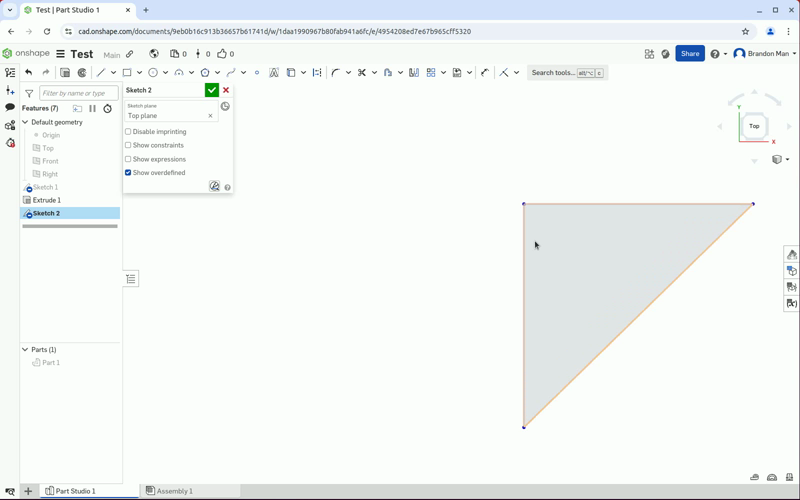
scroll(6)
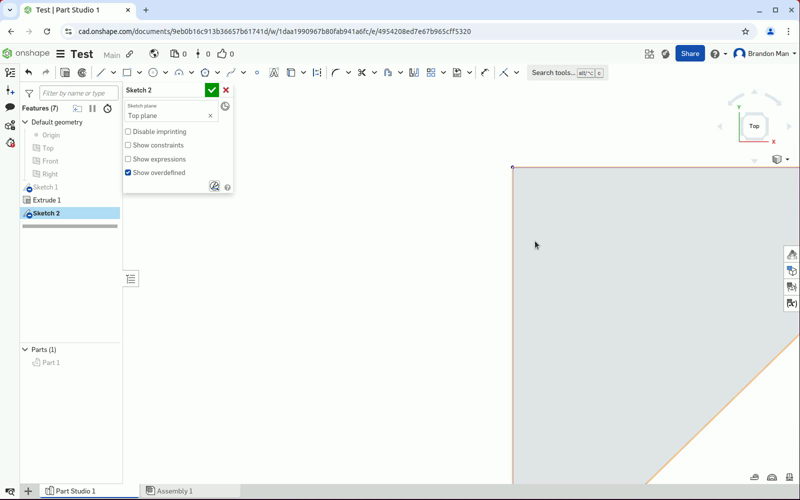
click(535, 240)
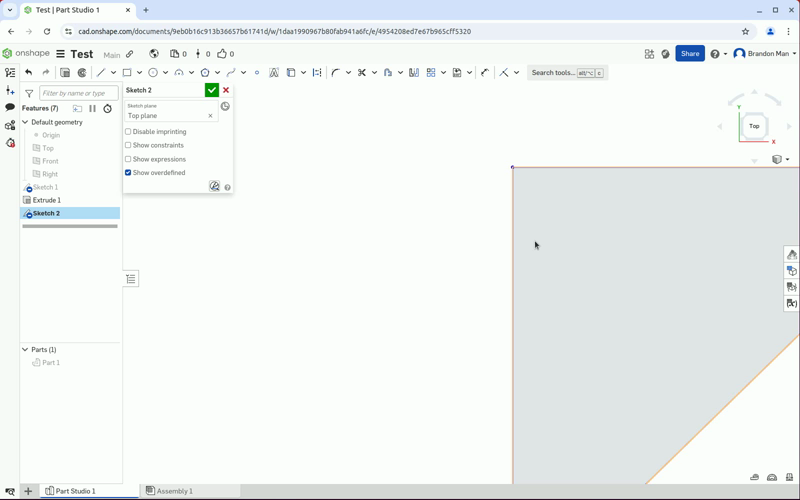
scroll(-6)
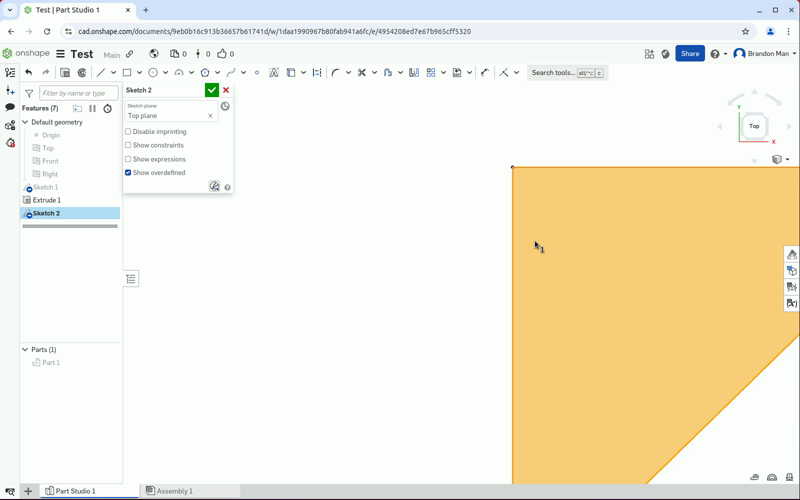
scroll(-6)
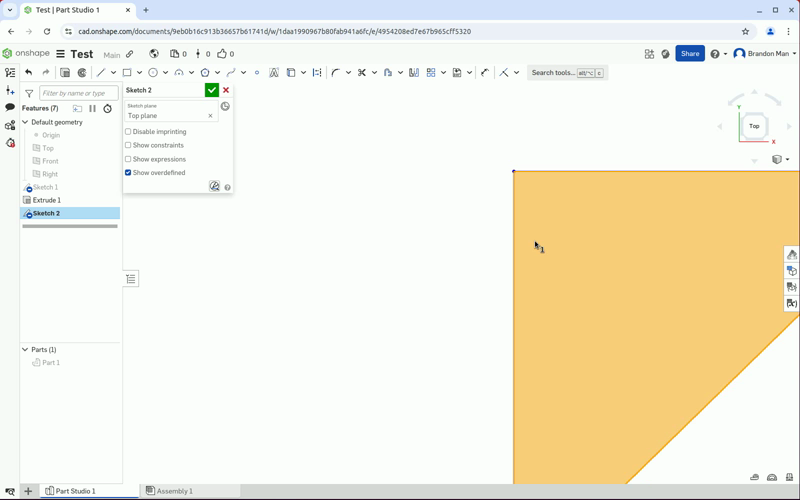
scroll(-6)
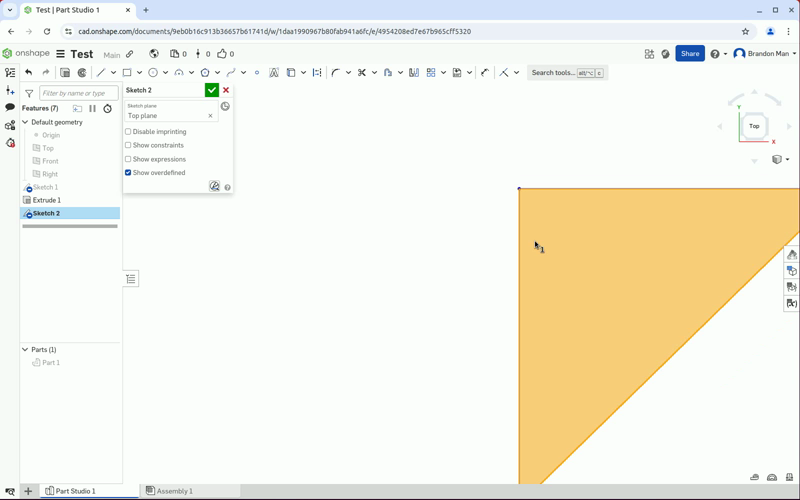
scroll(-6)
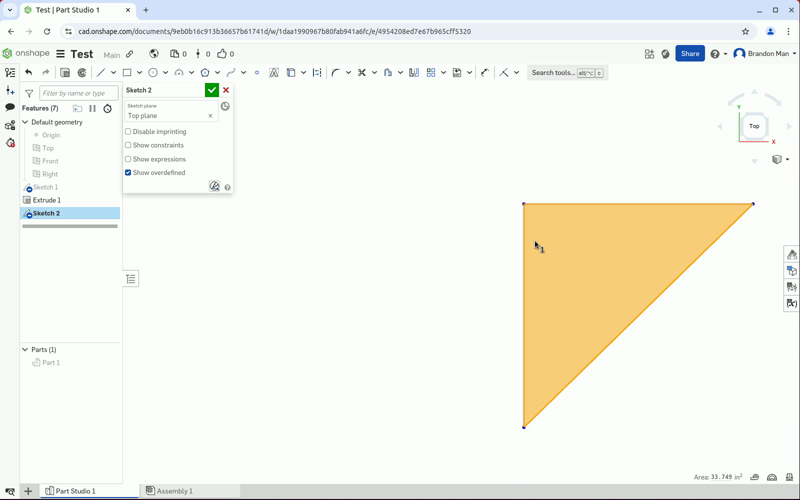
scroll(-6)
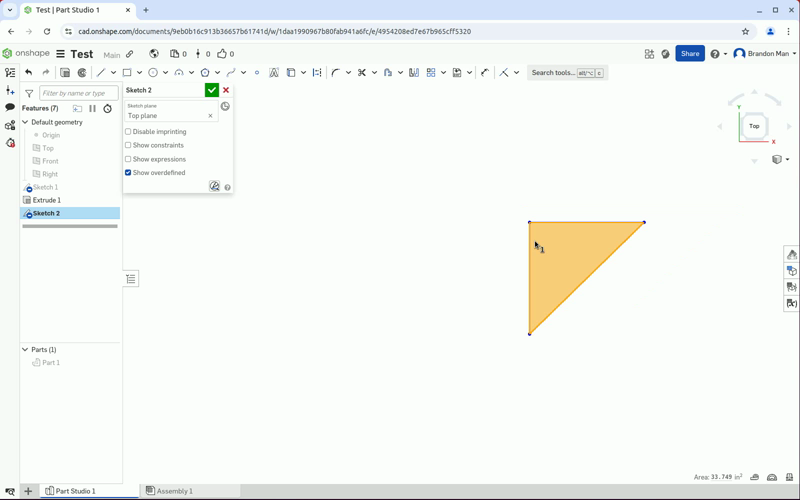
scroll(-6)
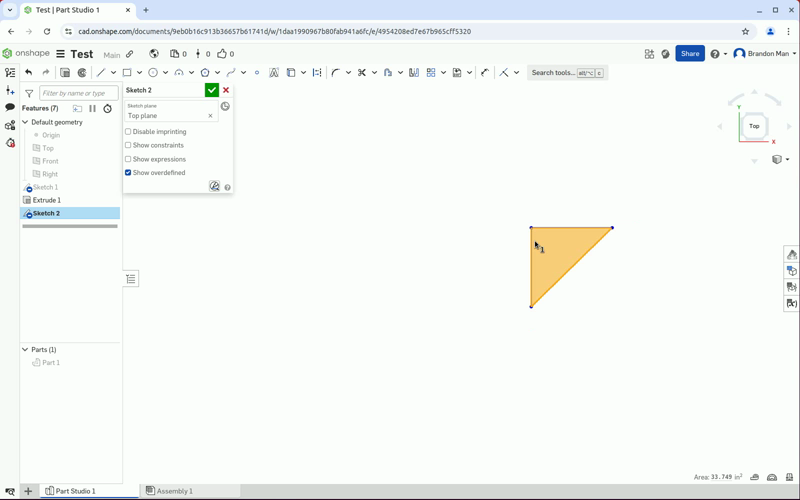
scroll(-6)
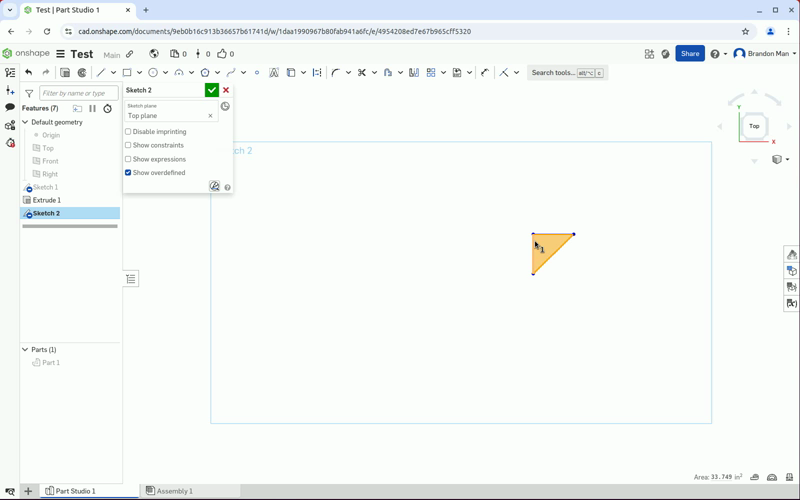
mouse_move(73, 352)
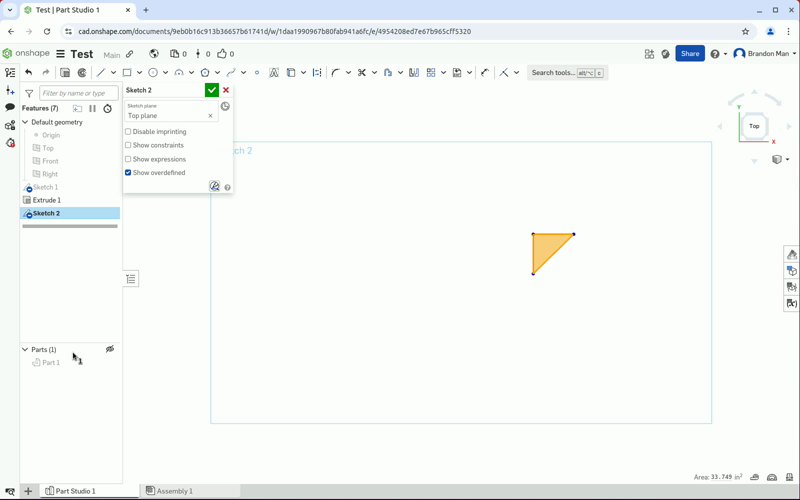
key(shift+y)
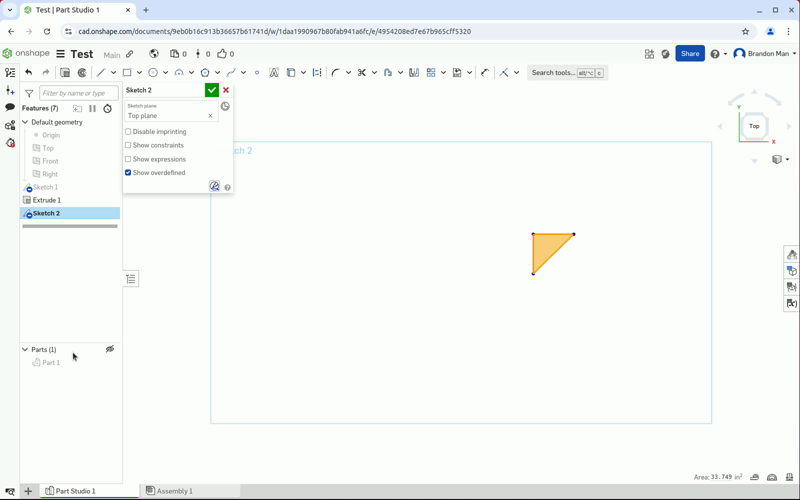
key(shift+e)
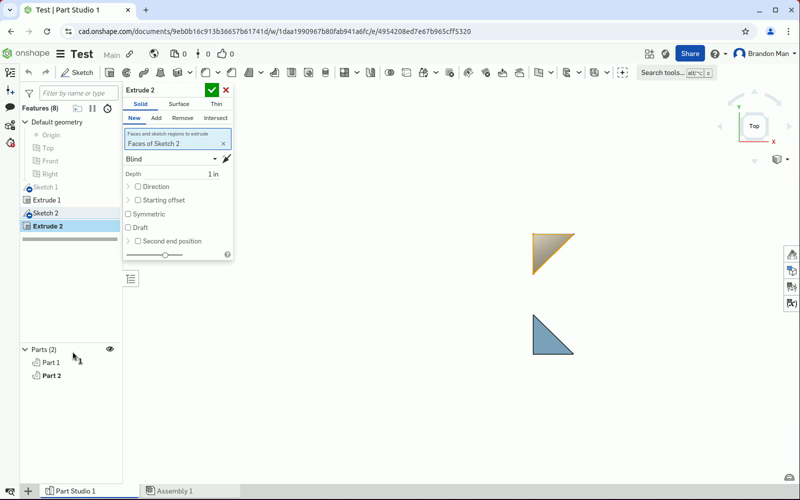
mouse_move(143, 106)
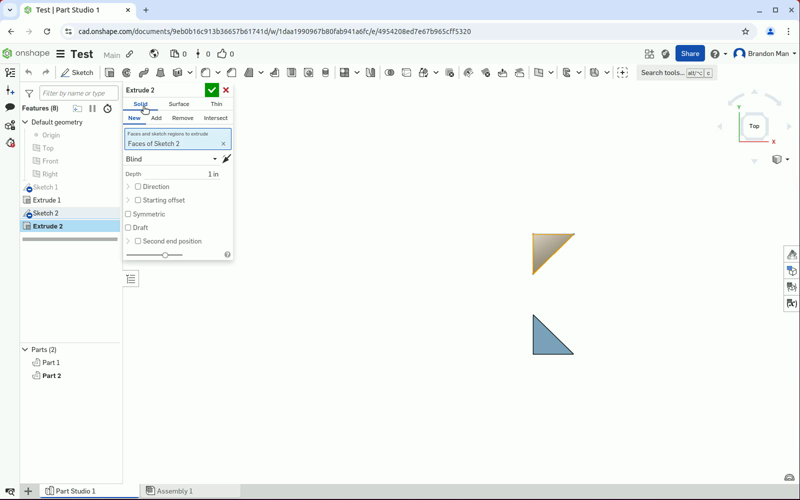
click(143, 106)
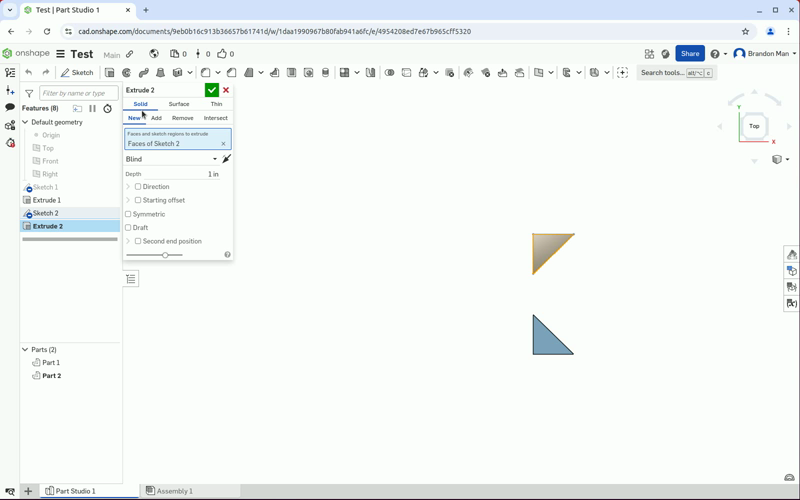
mouse_move(137, 120)
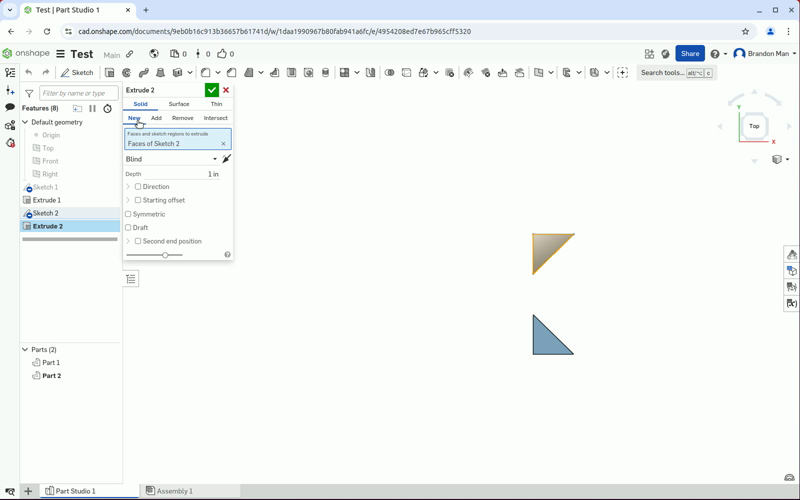
click(137, 120)
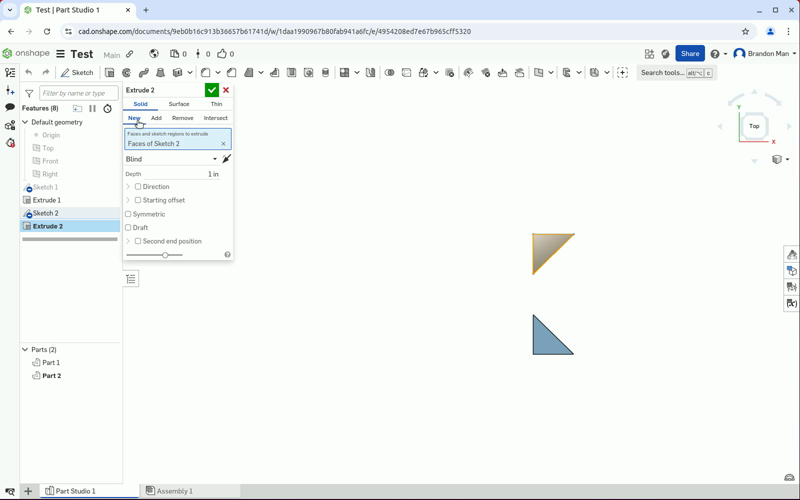
key(tab, 4)
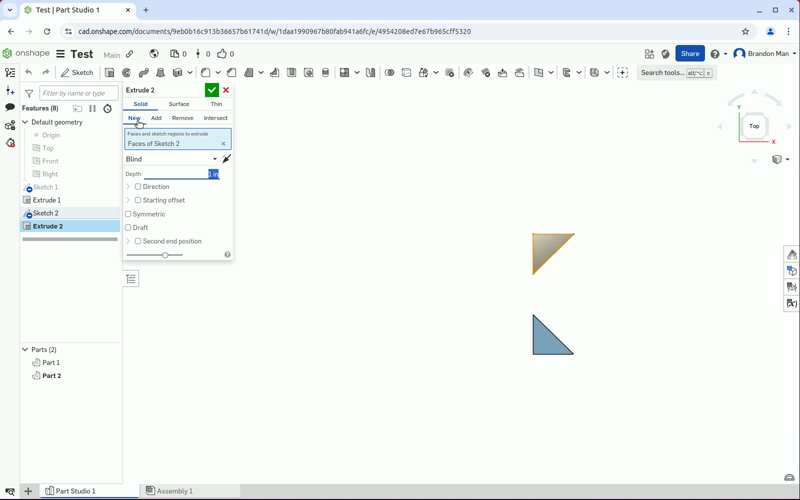
text(4.092)
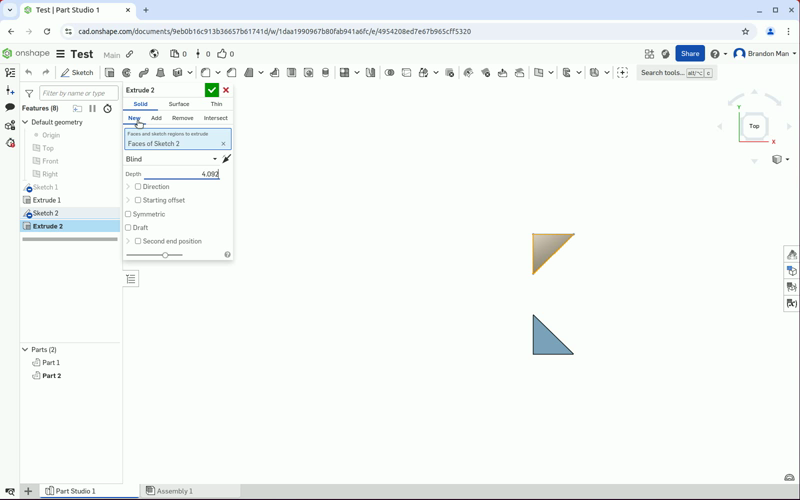
key(enter)
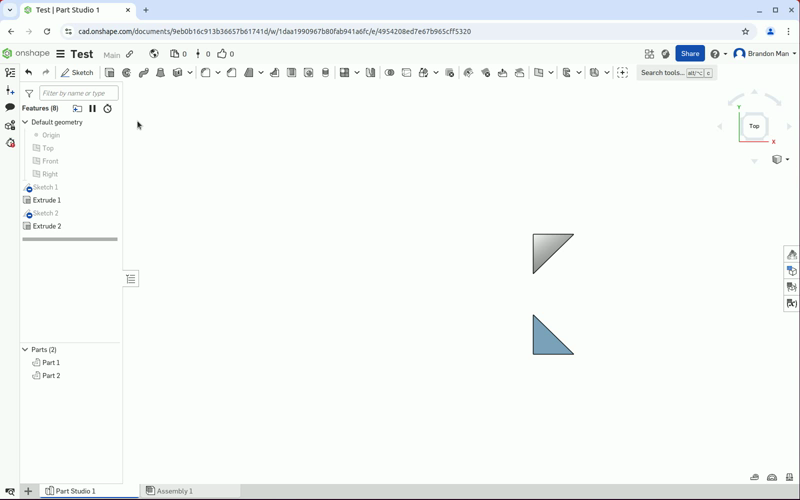
key(shift+h)
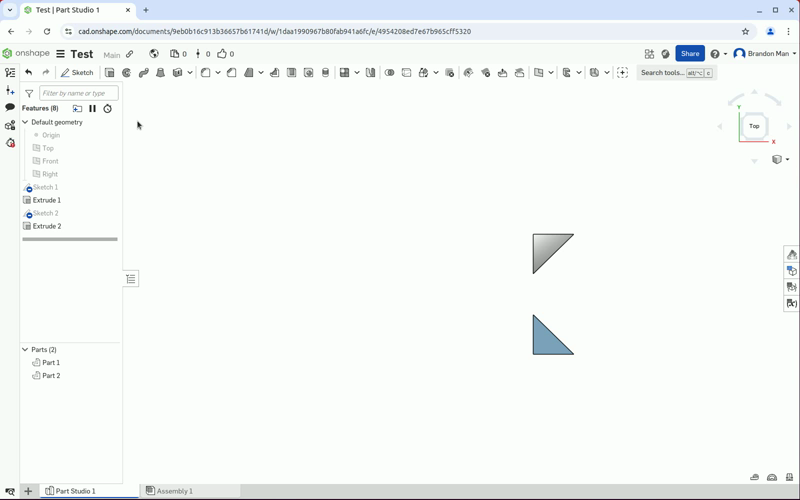
key(shift+h)
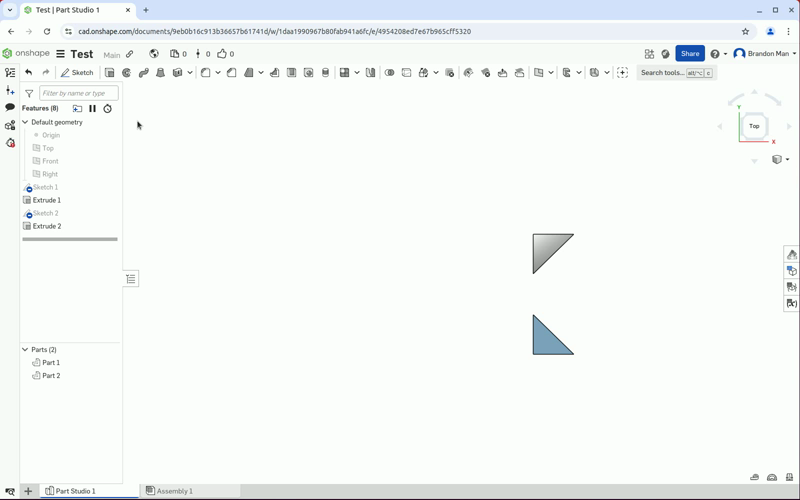
mouse_move(73, 189)
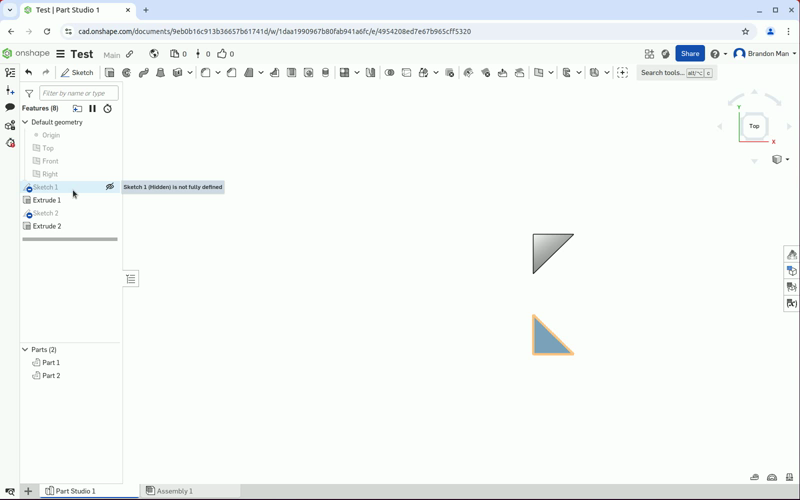
click(73, 189)
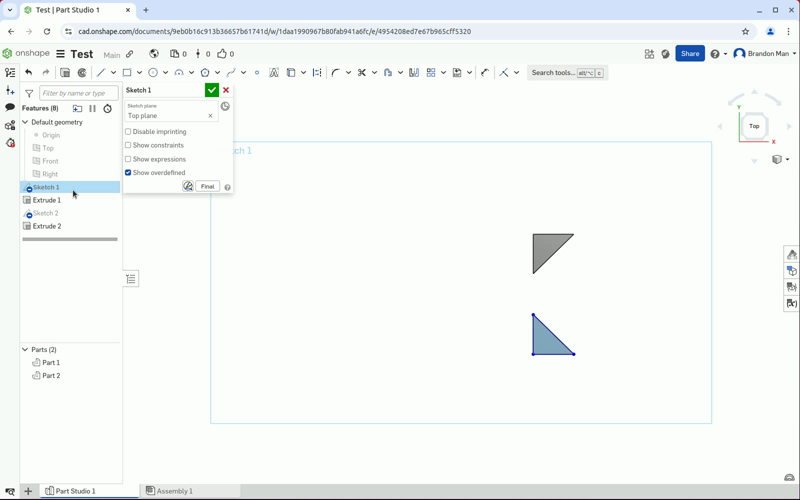
mouse_move(229, 92)
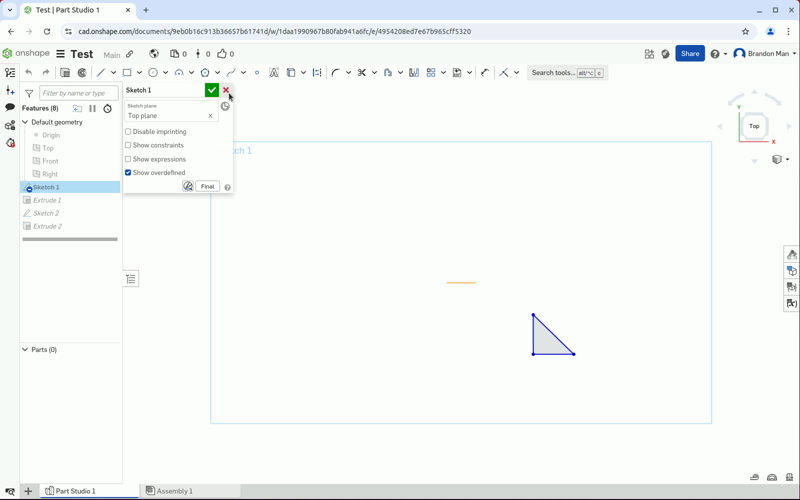
click(229, 92)
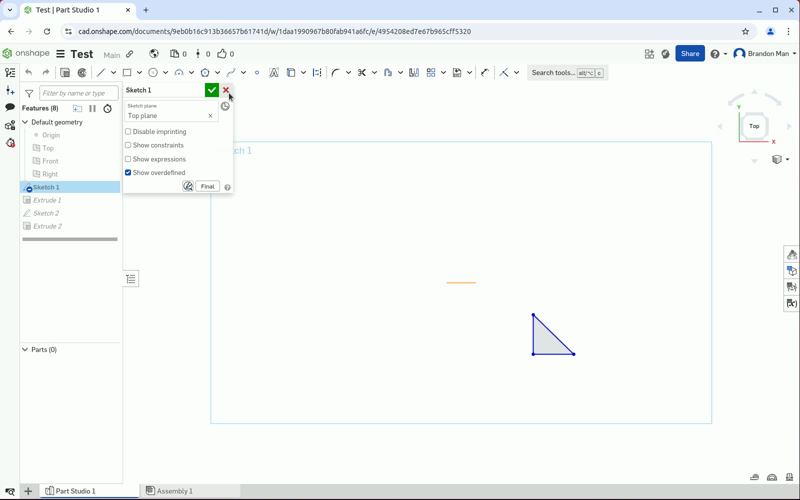
key(shift+s)
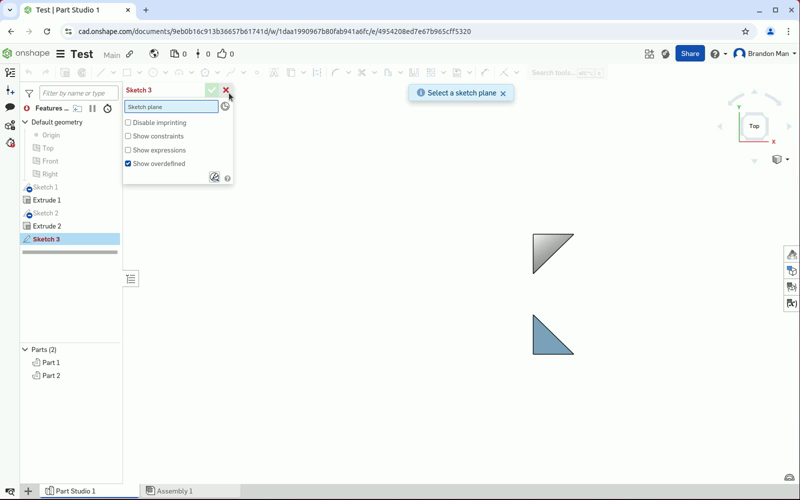
mouse_move(73, 150)
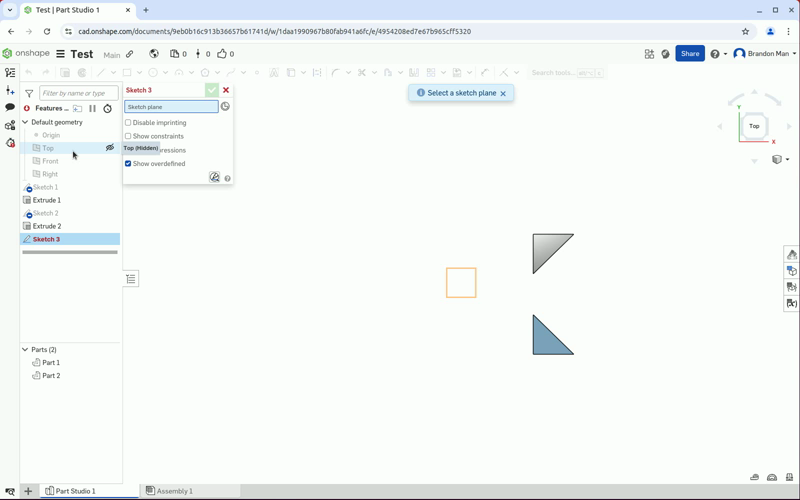
click(73, 150)
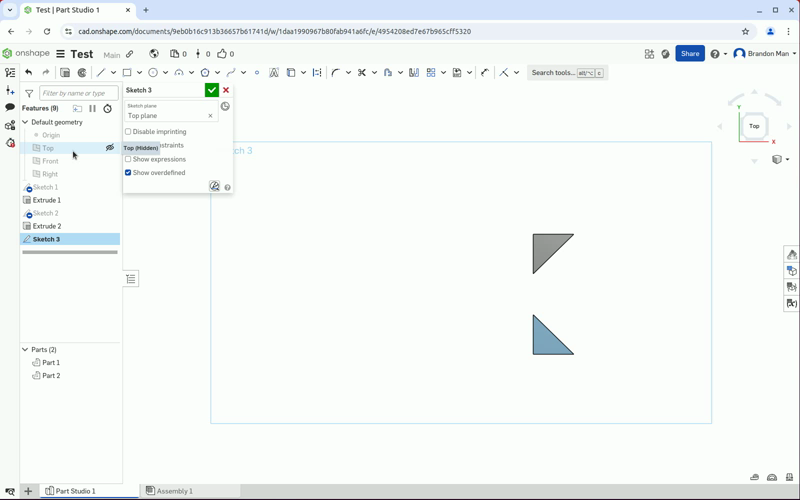
mouse_move(73, 352)
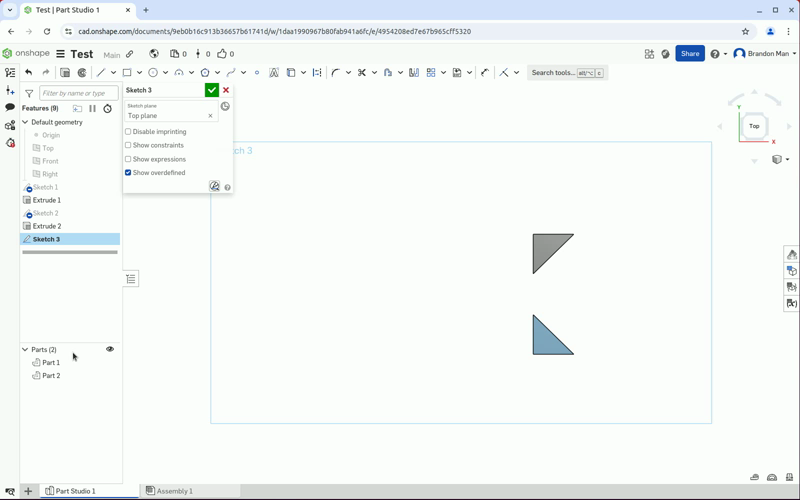
key(y)
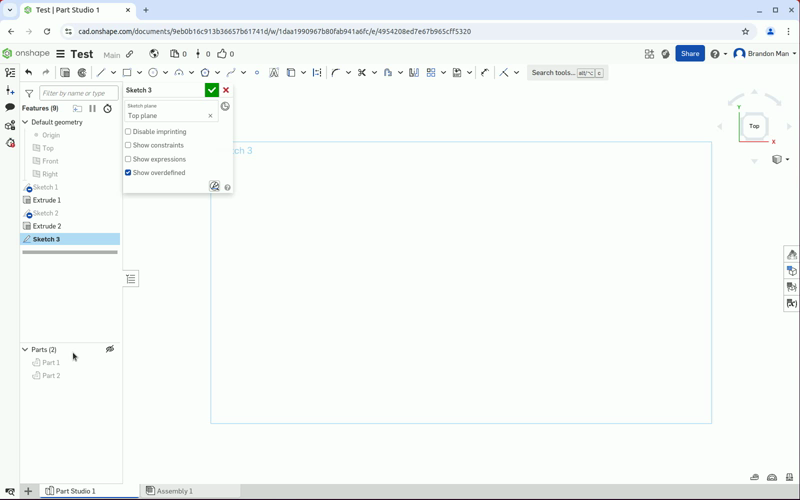
key(l)
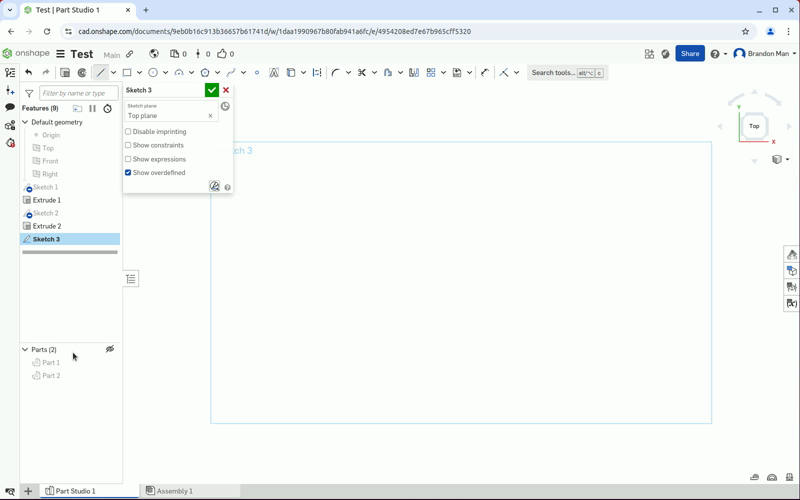
key_down(shift)
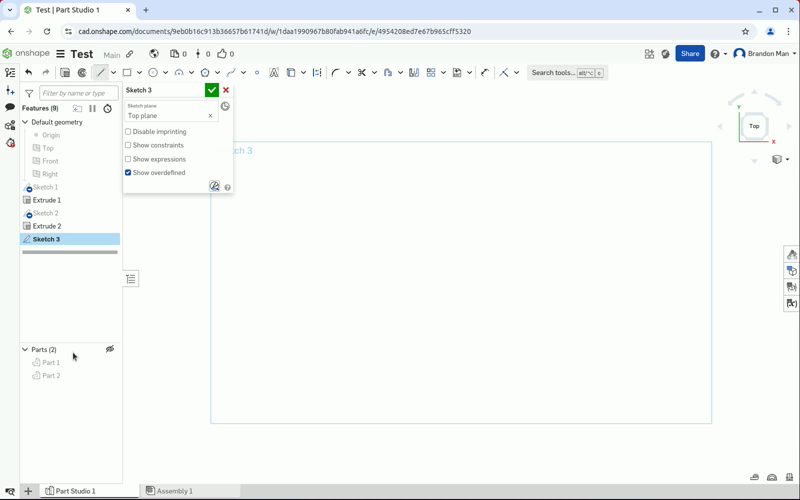
mouse_move(533, 354)
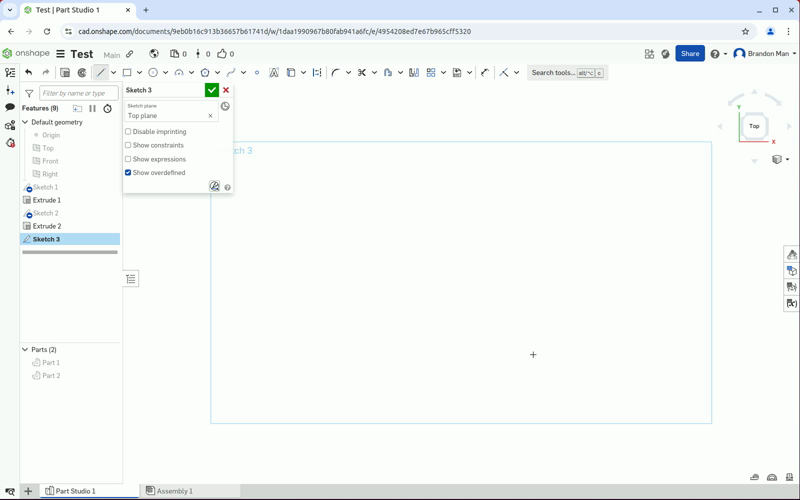
click(533, 354)
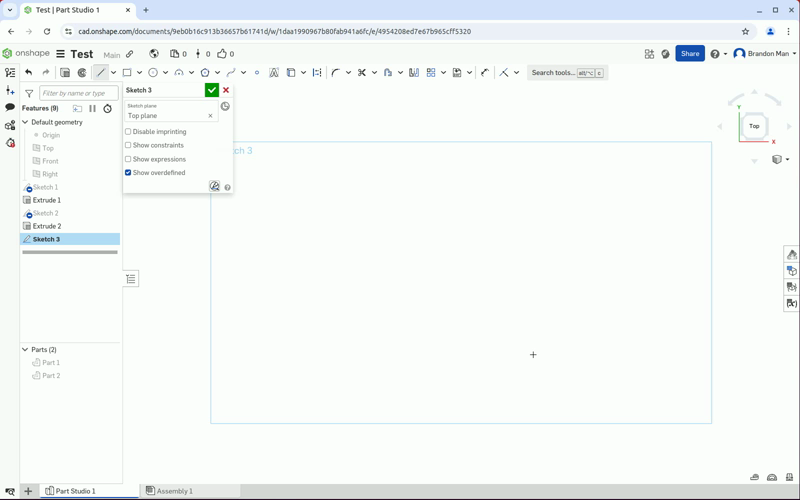
key_up(shift)
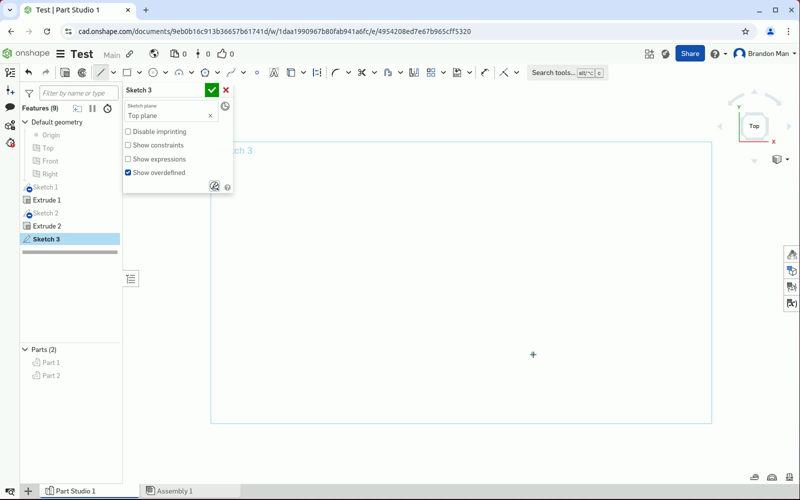
key_down(shift)
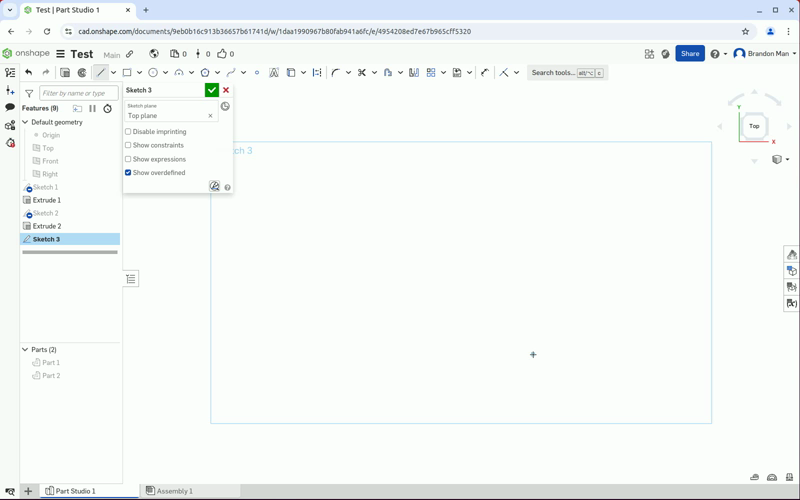
mouse_move(563, 354)
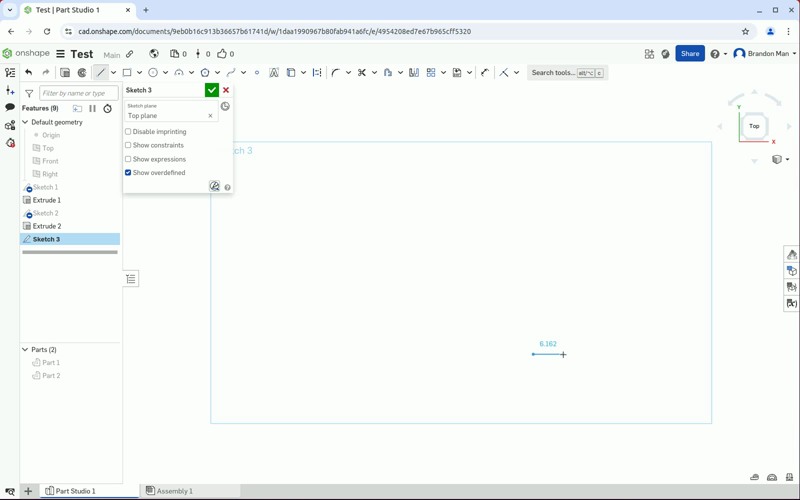
mouse_move(573, 354)
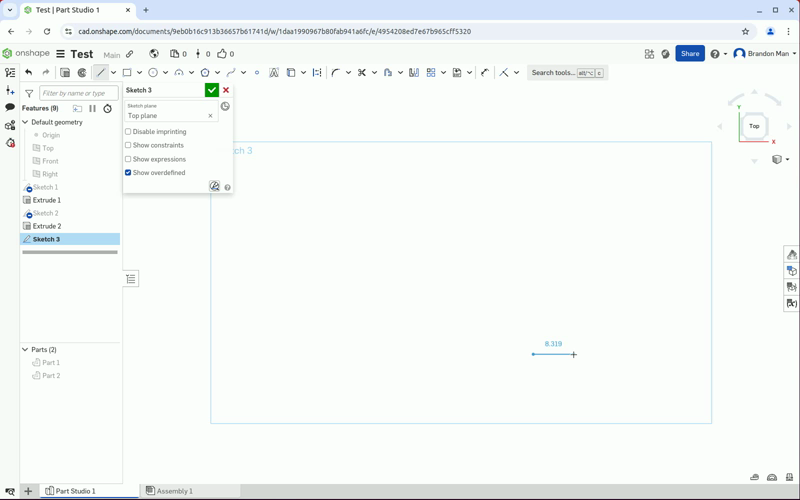
click(573, 354)
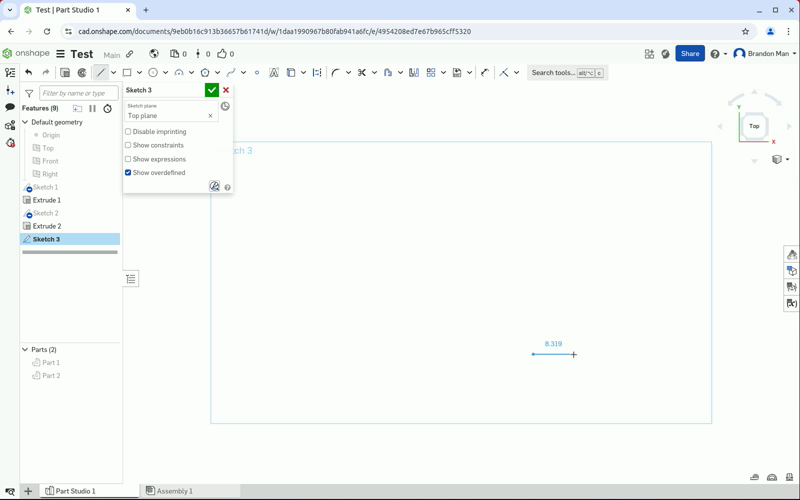
key_up(shift)
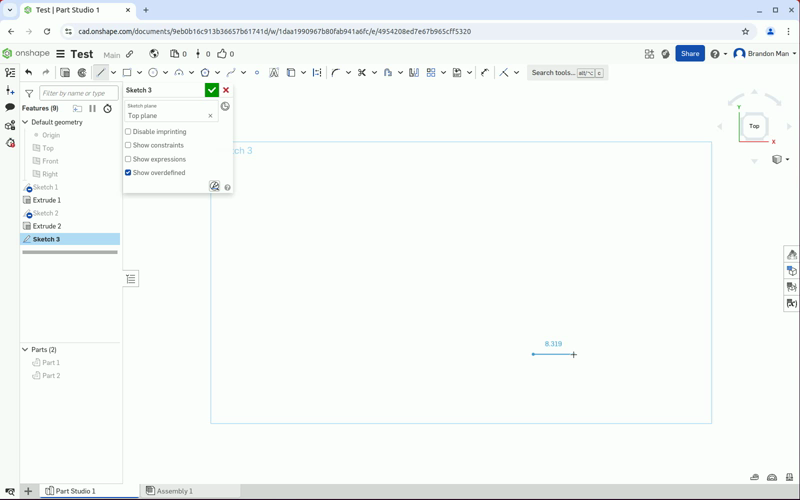
key_down(shift)
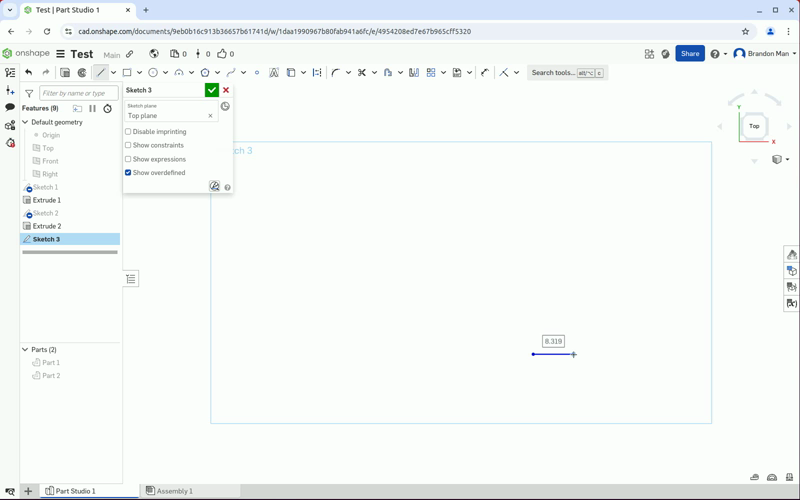
mouse_move(589, 354)
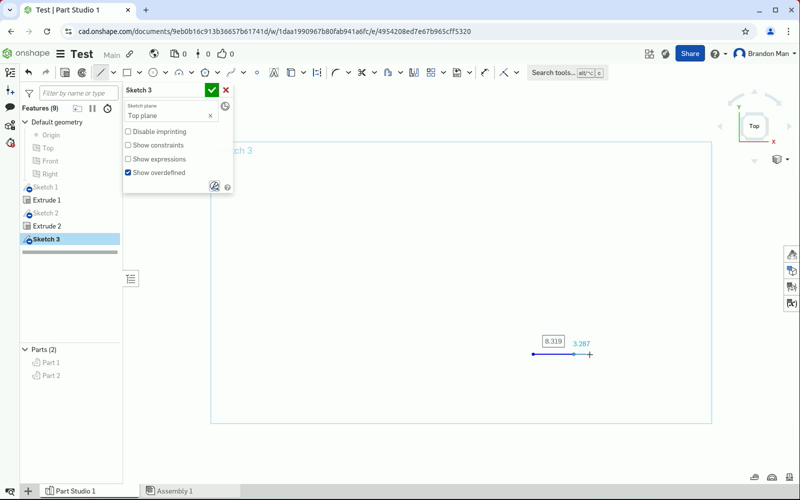
mouse_move(533, 314)
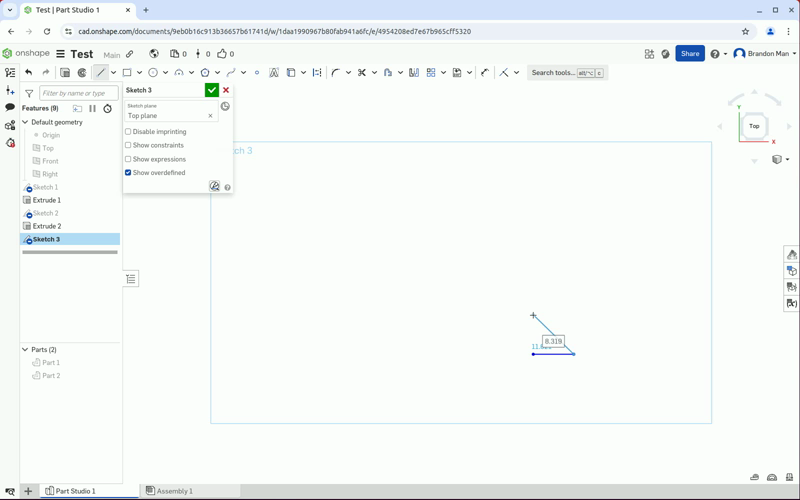
click(533, 314)
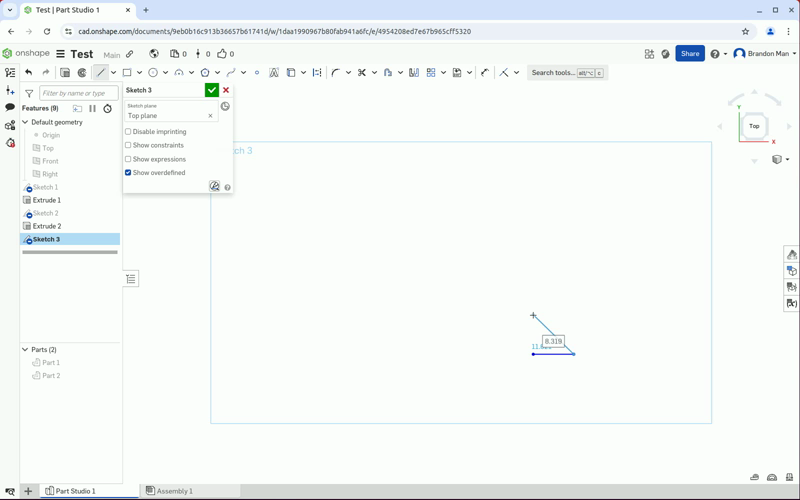
key_up(shift)
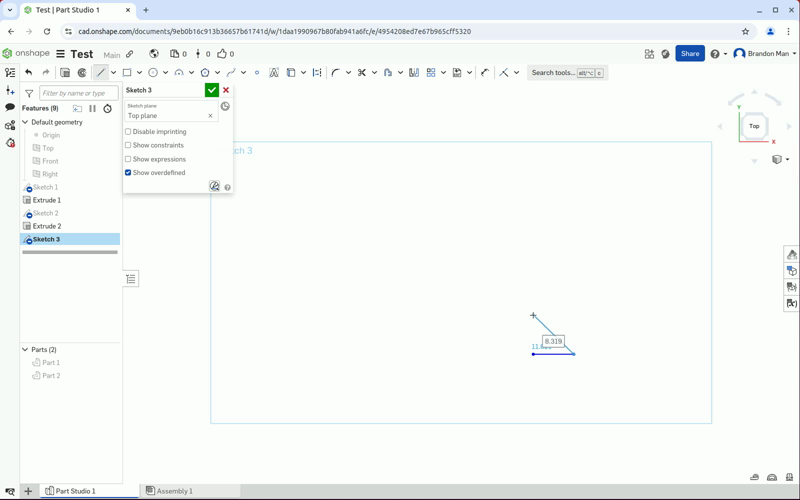
mouse_move(563, 314)
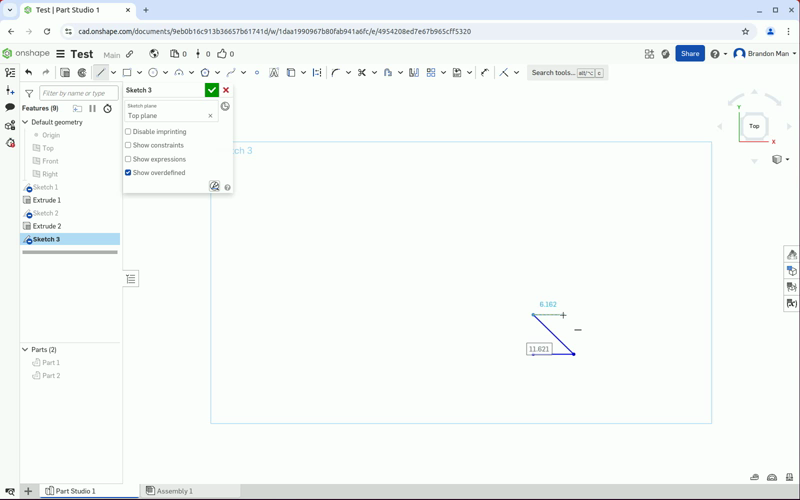
key_down(shift)
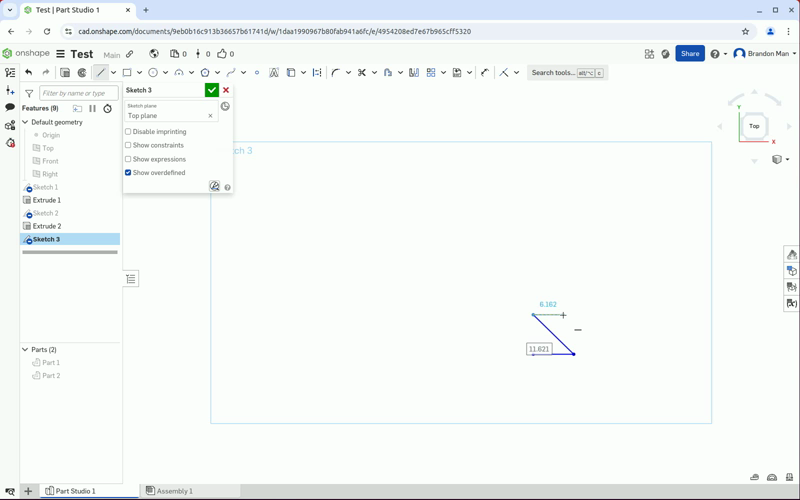
mouse_move(533, 354)
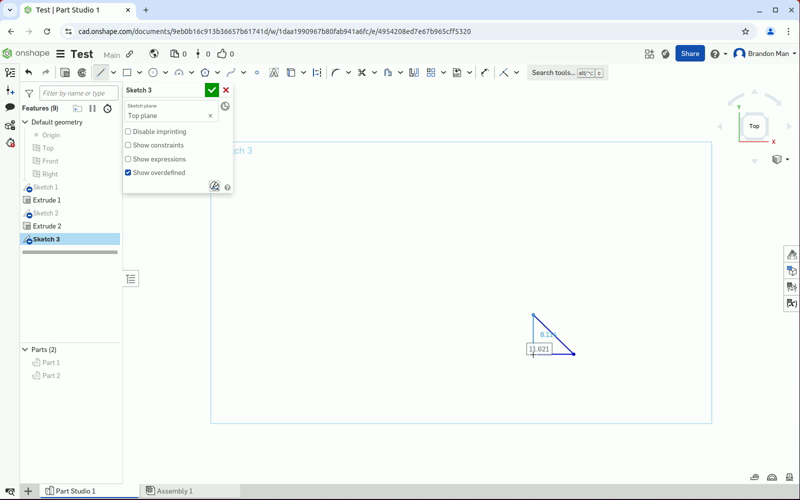
key_up(shift)
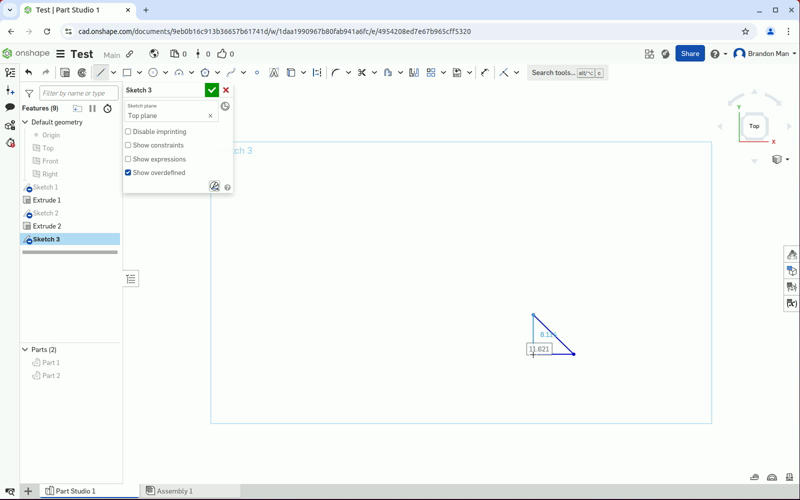
click(533, 354)
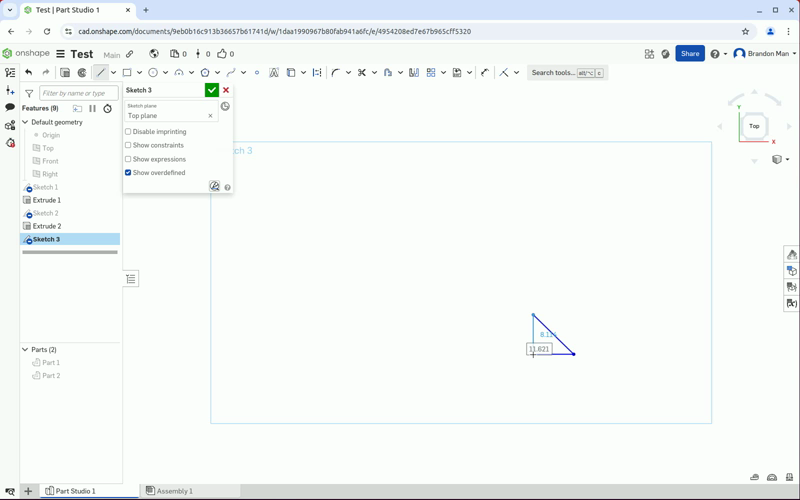
key(esc)
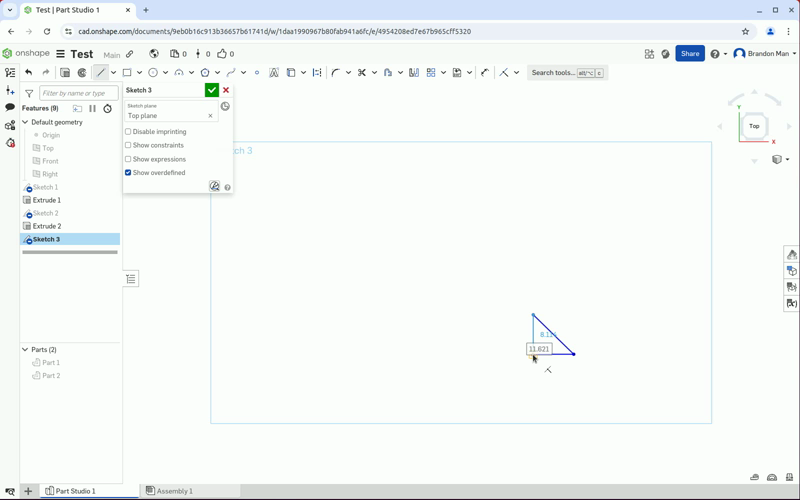
mouse_move(544, 332)
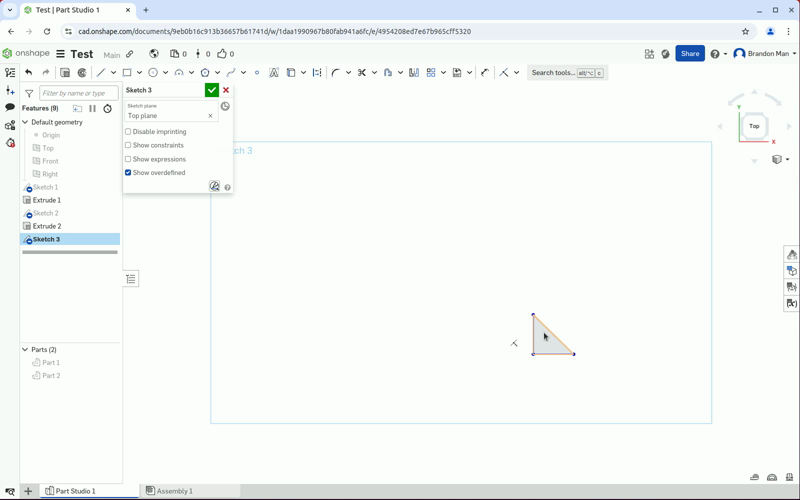
scroll(6)
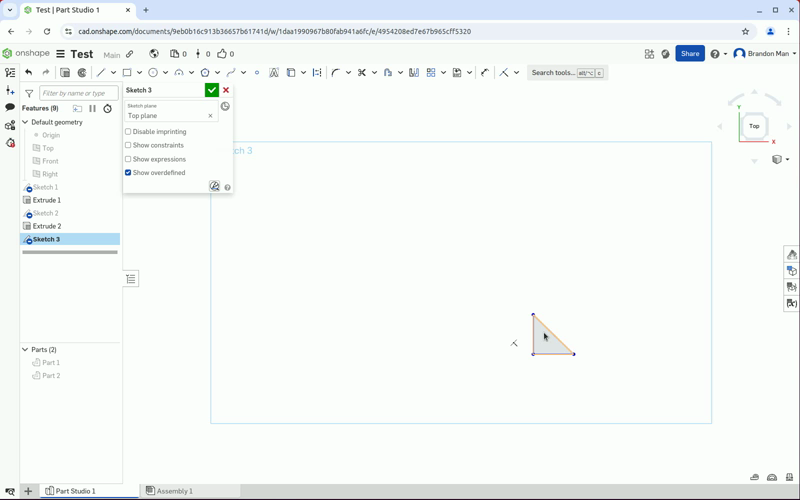
scroll(6)
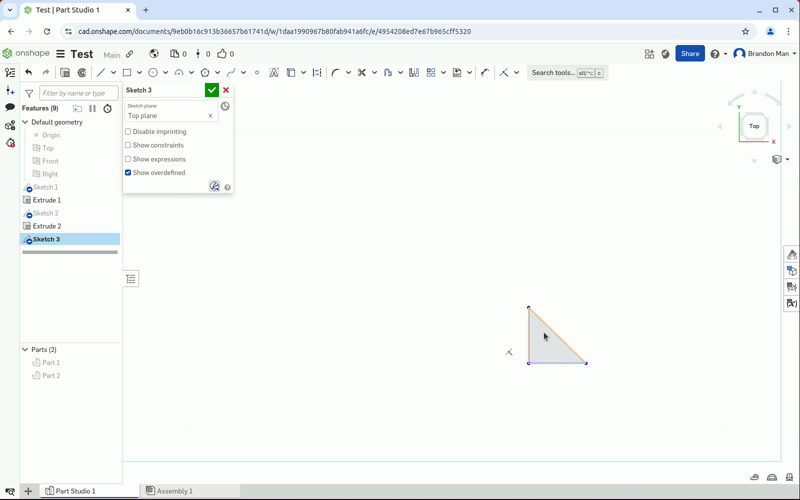
scroll(6)
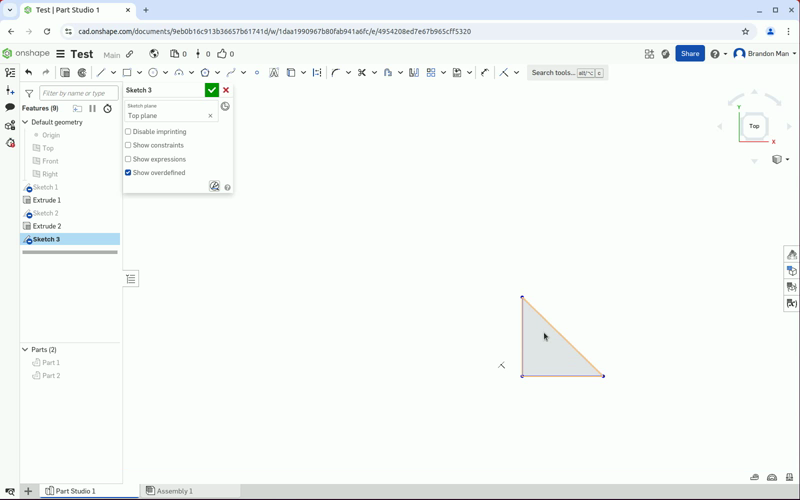
scroll(6)
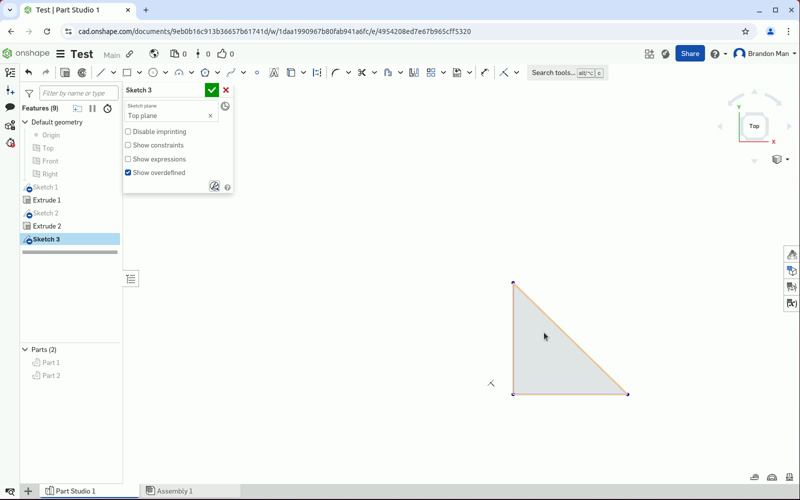
scroll(6)
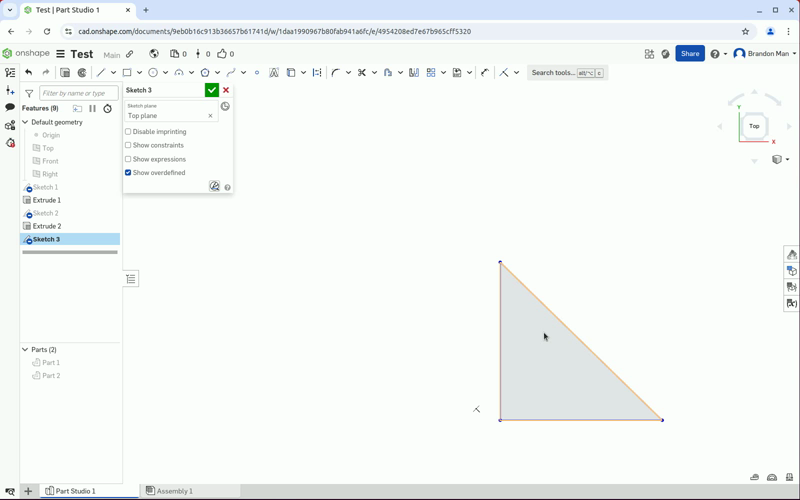
scroll(6)
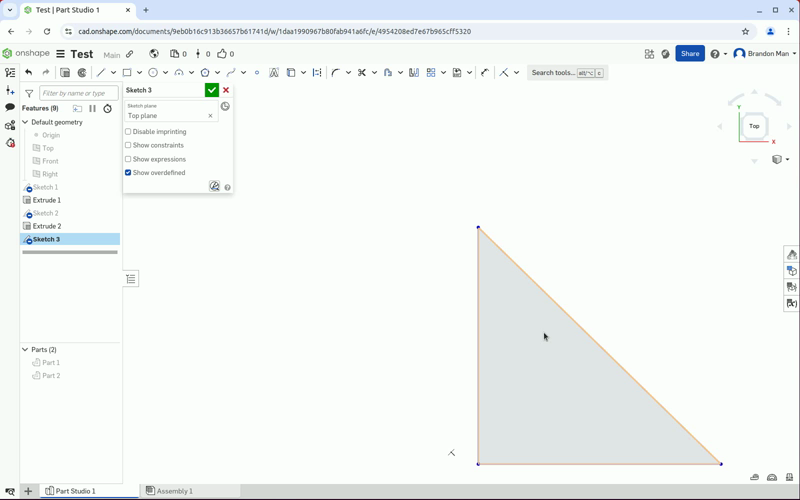
scroll(6)
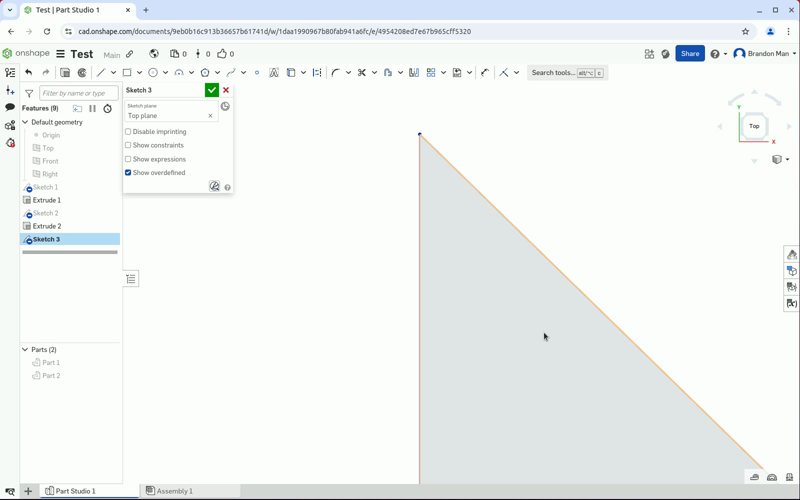
click(544, 332)
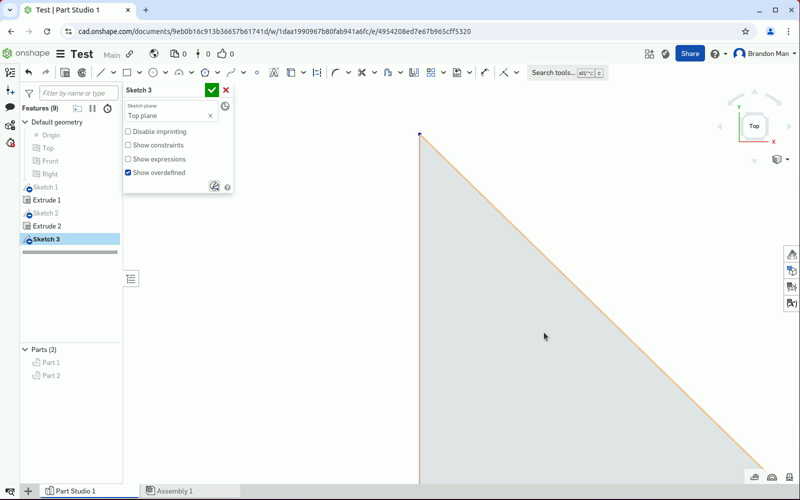
scroll(-6)
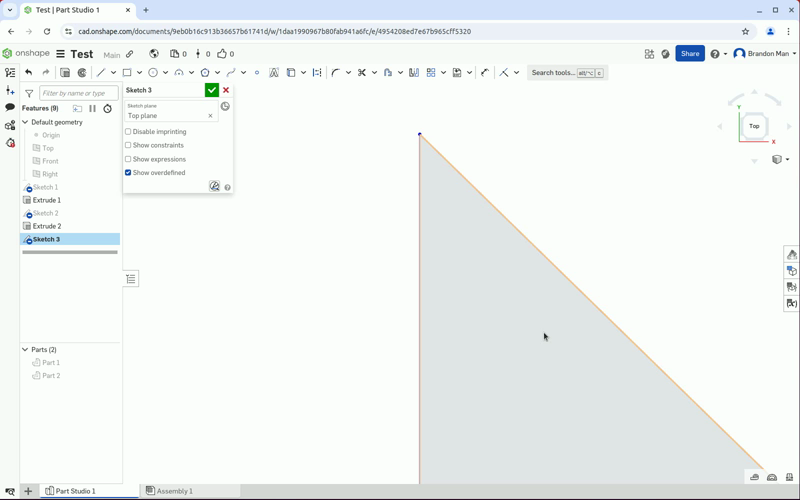
scroll(-6)
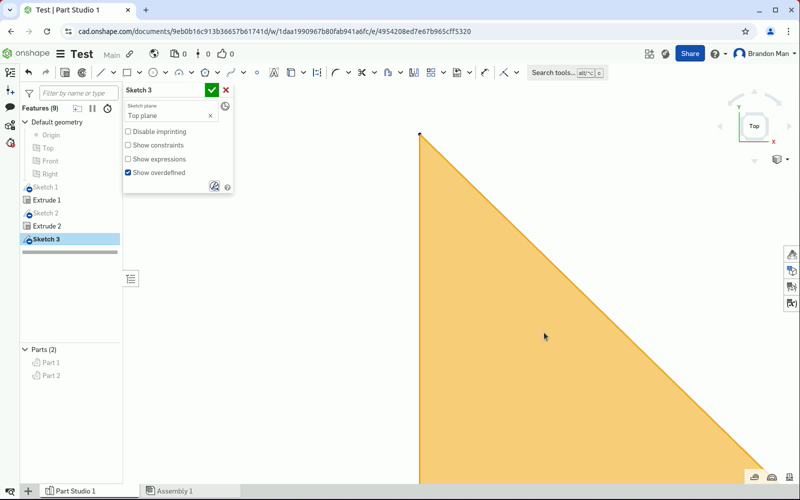
scroll(-6)
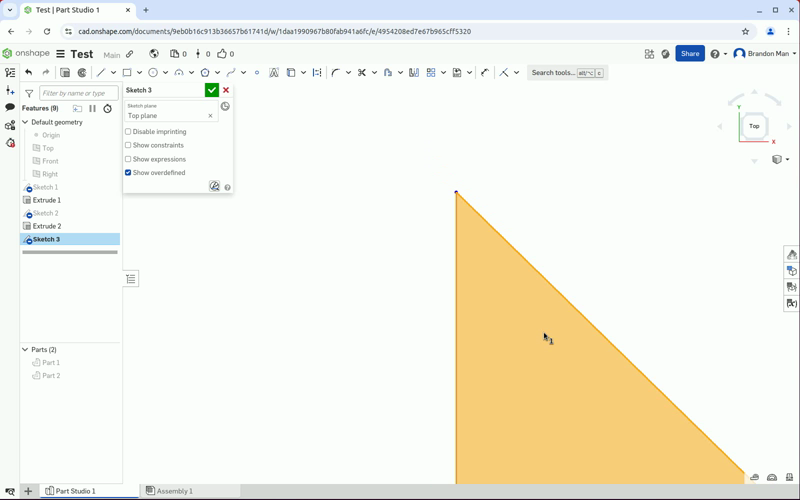
scroll(-6)
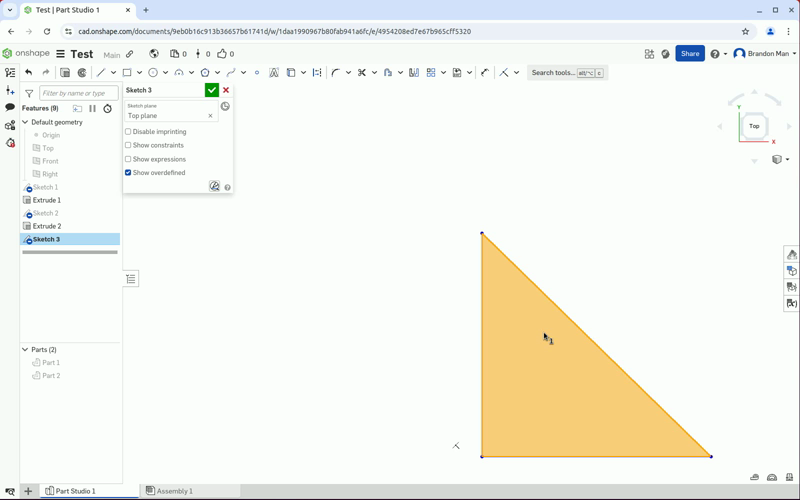
scroll(-6)
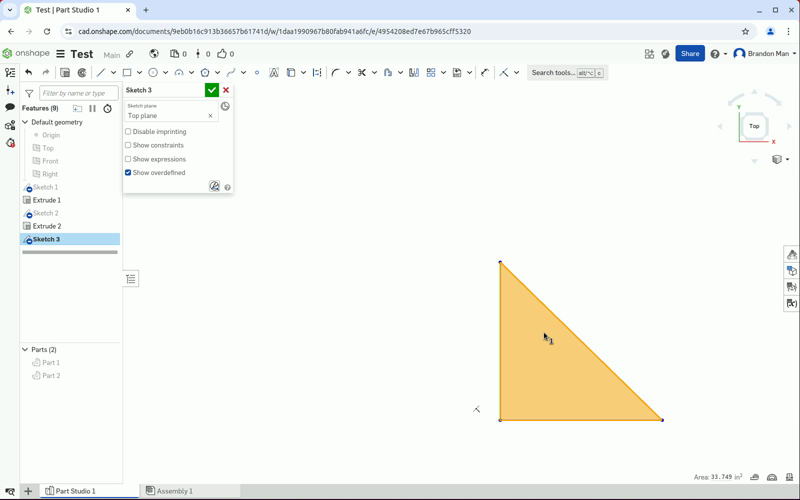
scroll(-6)
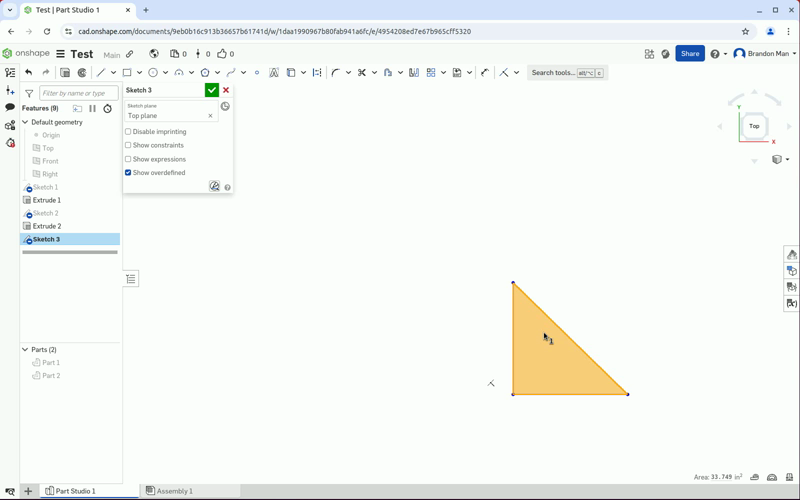
scroll(-6)
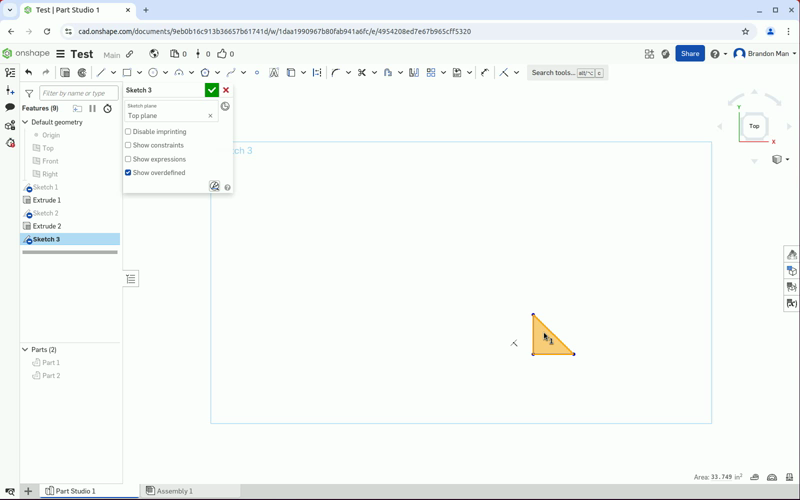
mouse_move(73, 352)
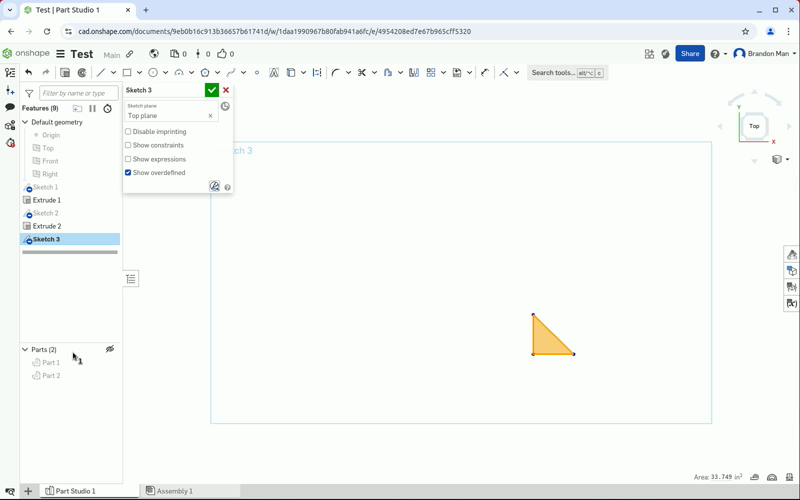
key(shift+y)
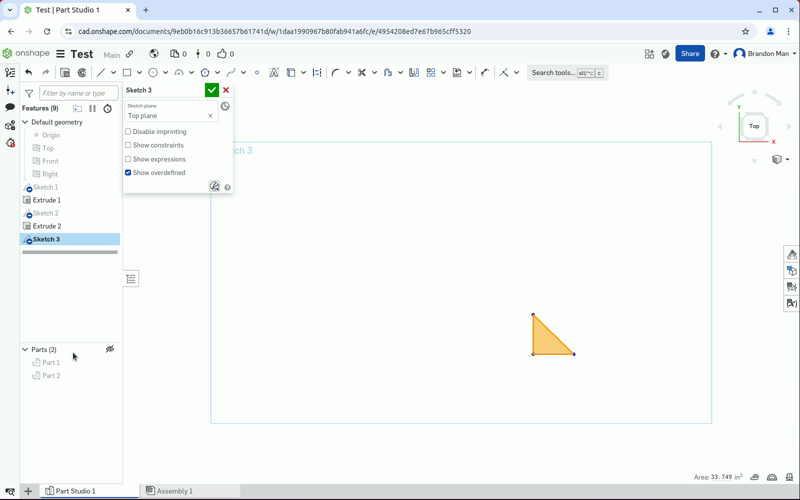
key(shift+e)
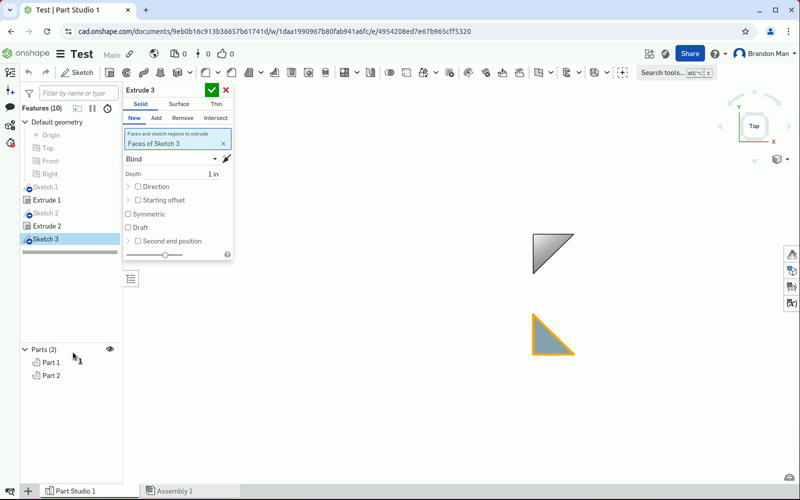
mouse_move(143, 106)
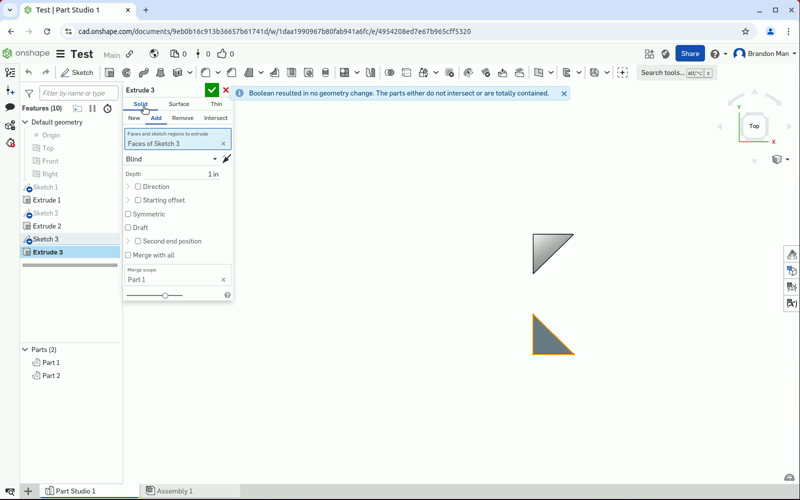
click(143, 106)
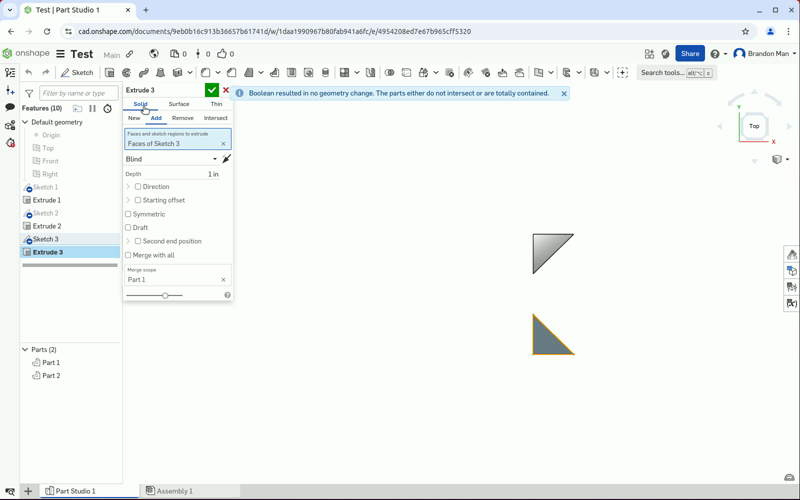
mouse_move(137, 120)
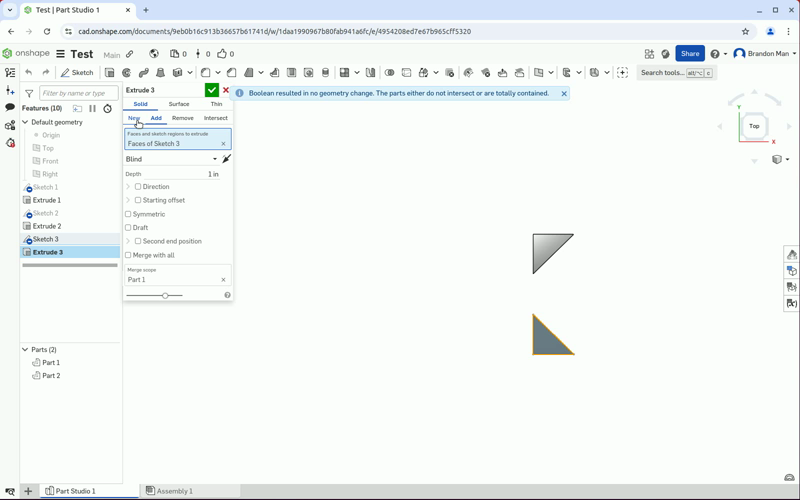
click(137, 120)
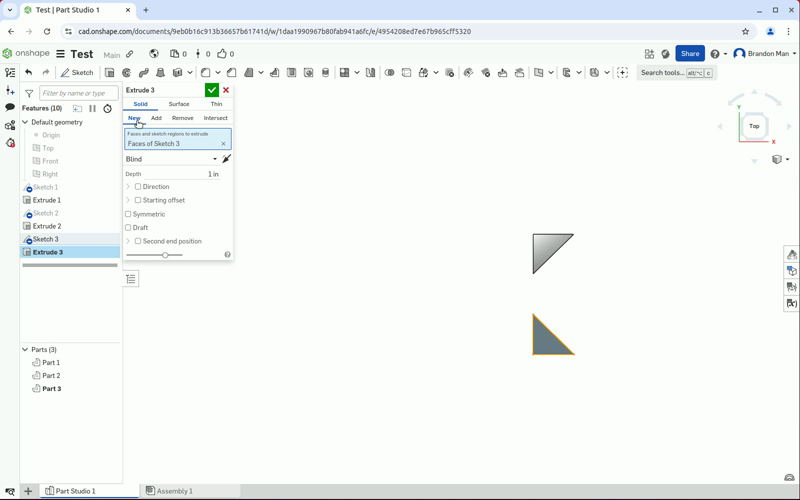
key(tab, 4)
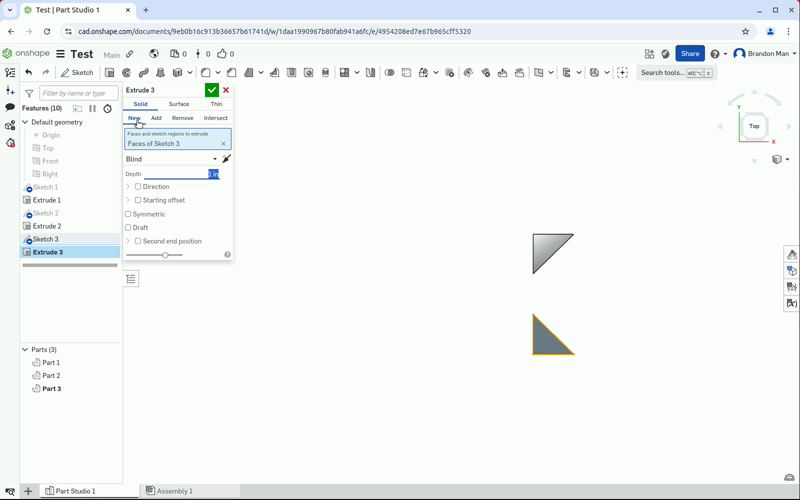
text(4.092)
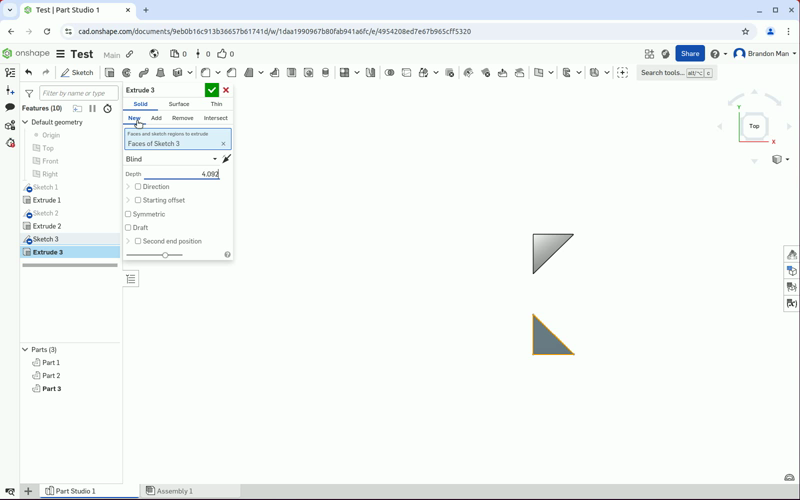
key(enter)
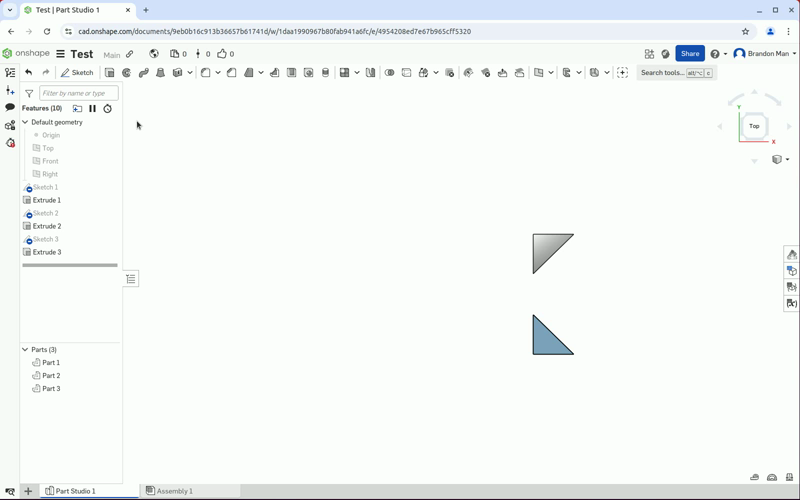
key(shift+h)
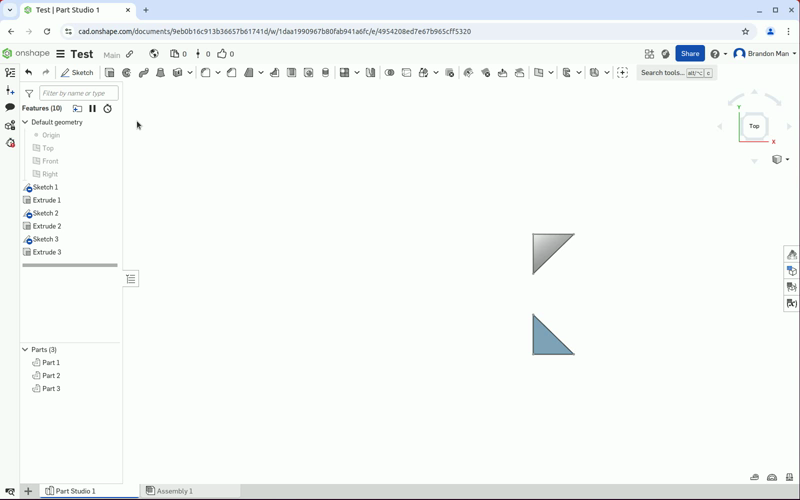
key(shift+h)
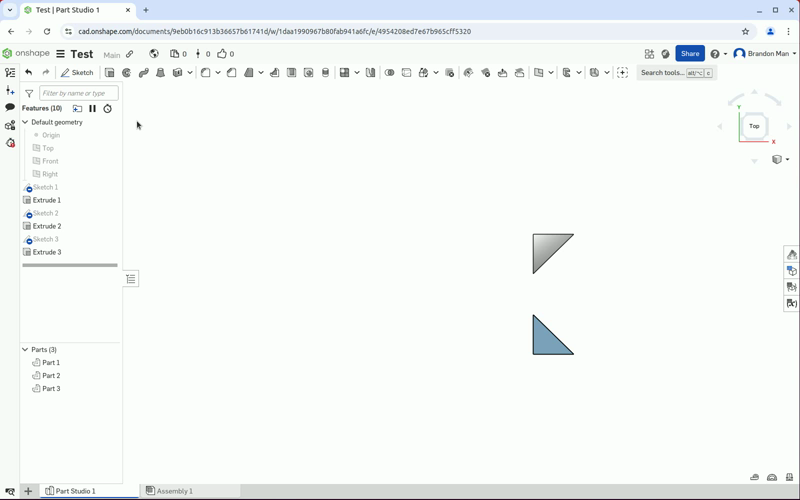
mouse_move(73, 189)
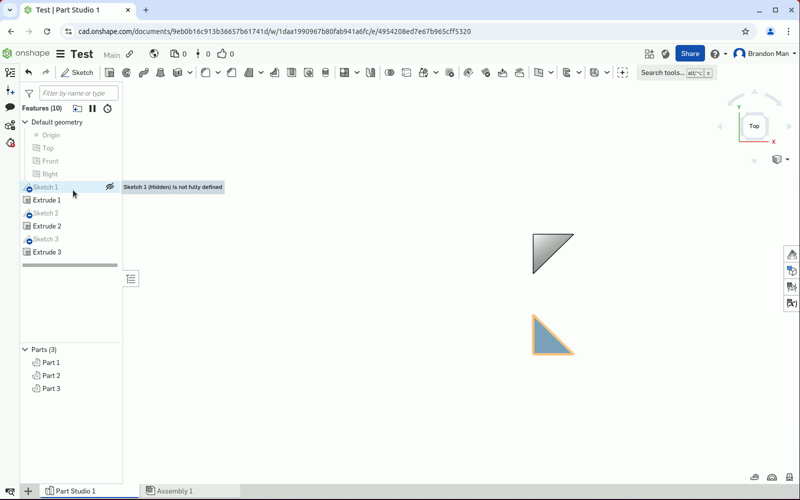
click(73, 189)
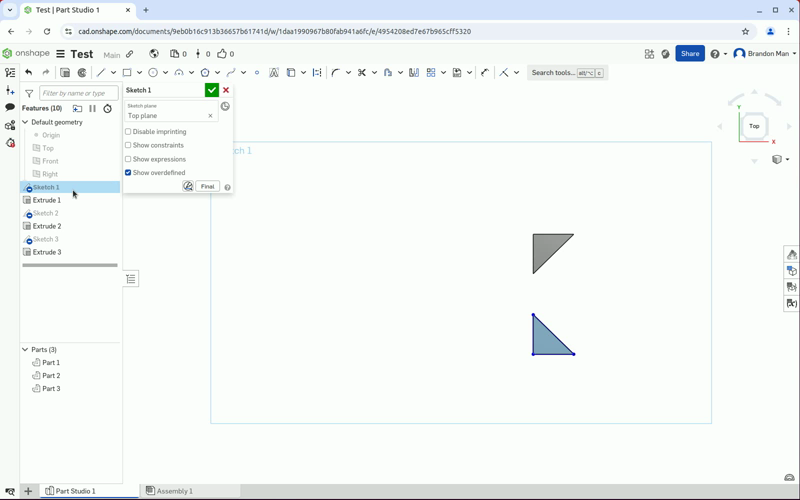
mouse_move(229, 92)
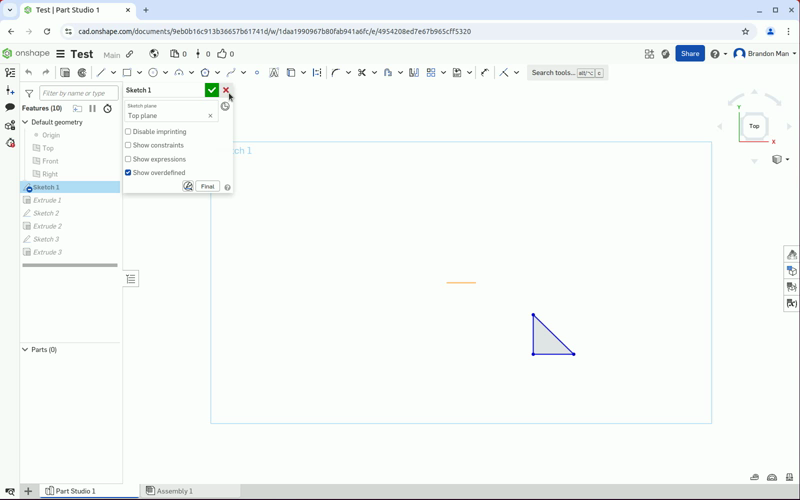
click(229, 92)
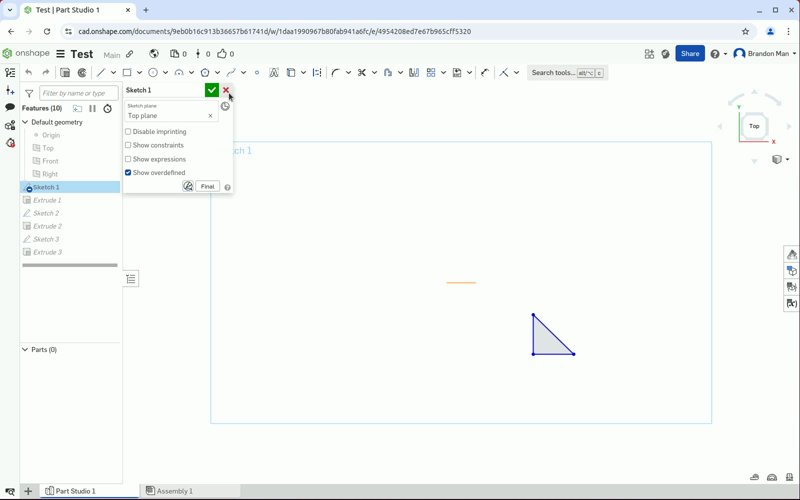
key(shift+s)
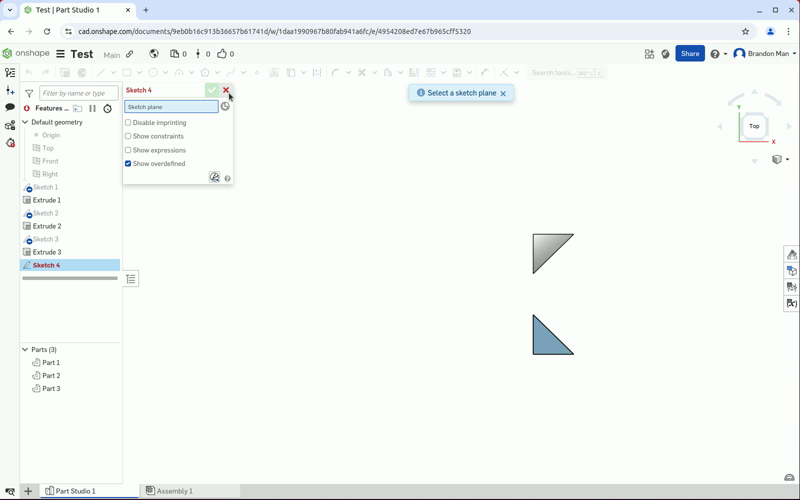
mouse_move(73, 150)
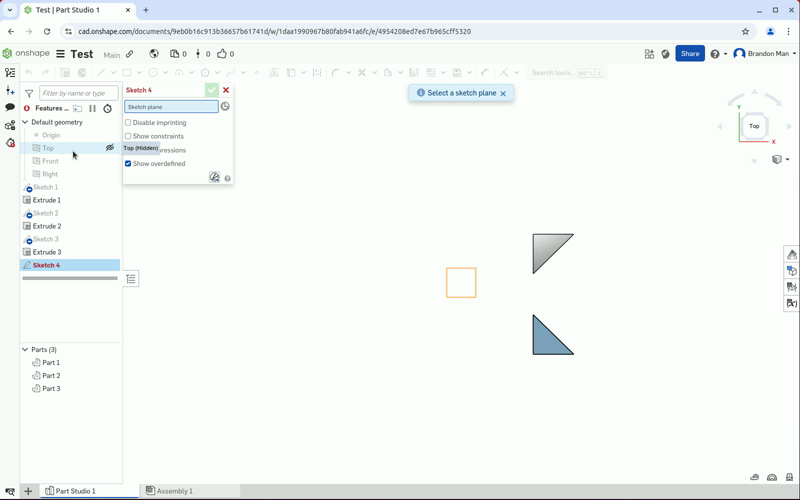
click(73, 150)
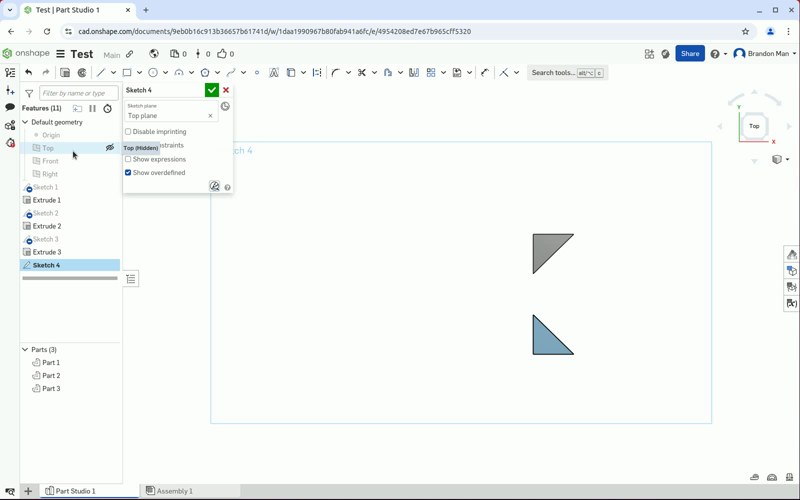
mouse_move(73, 352)
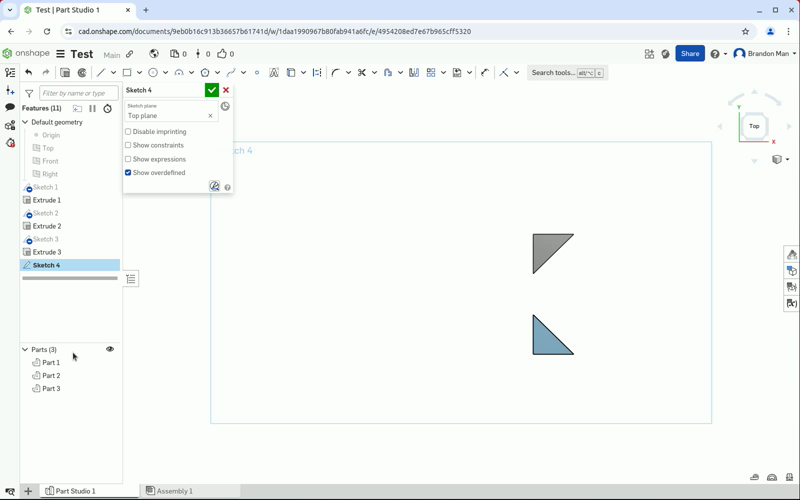
key(y)
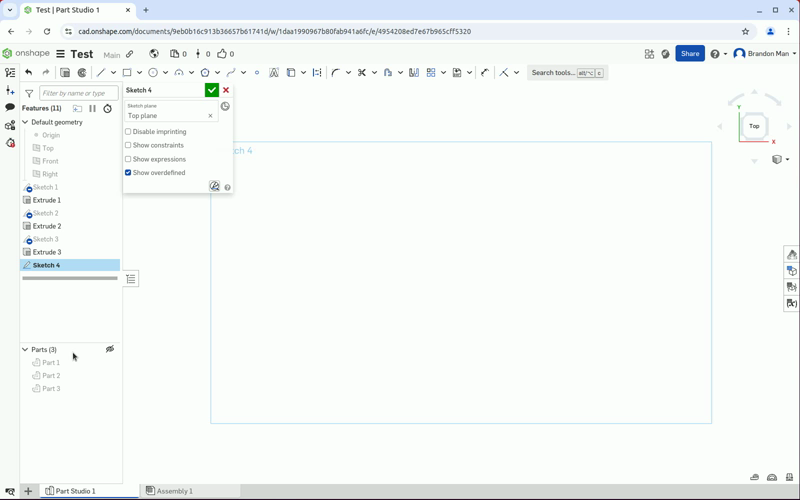
key(l)
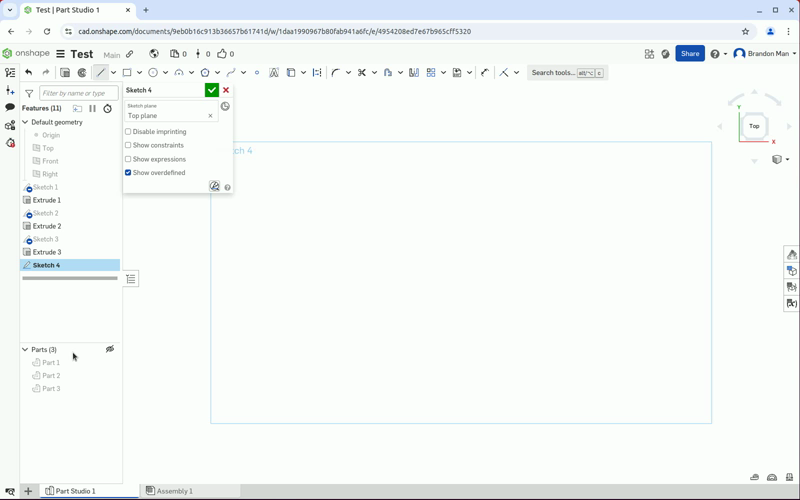
key_down(shift)
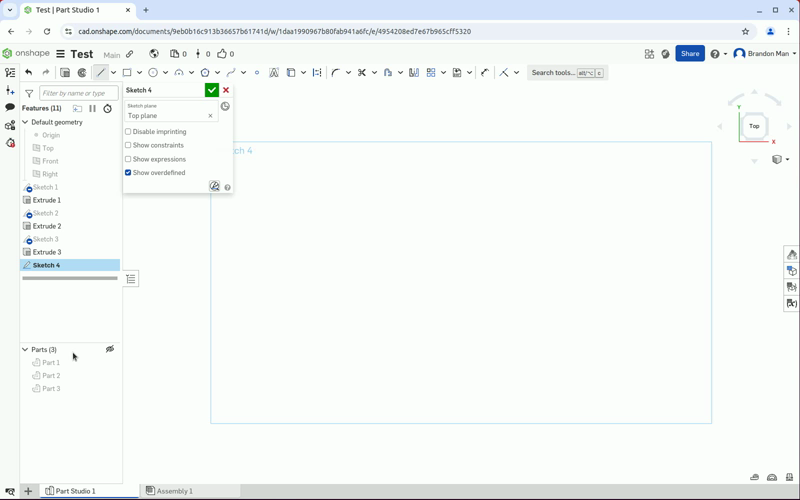
mouse_move(533, 273)
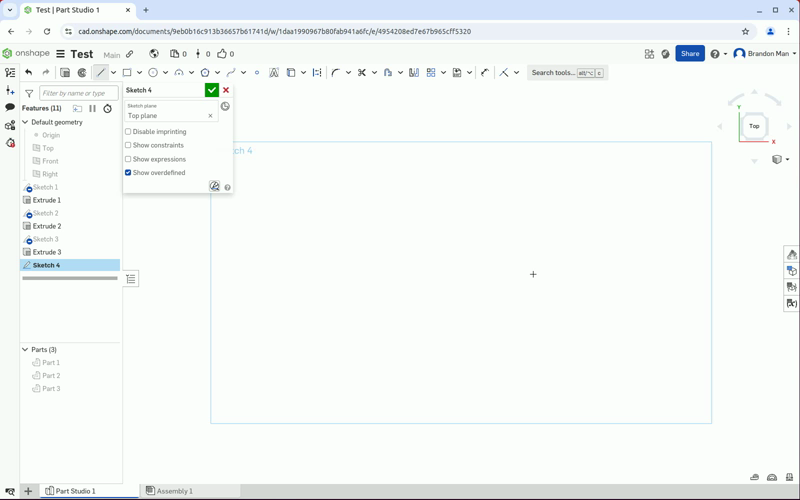
click(533, 273)
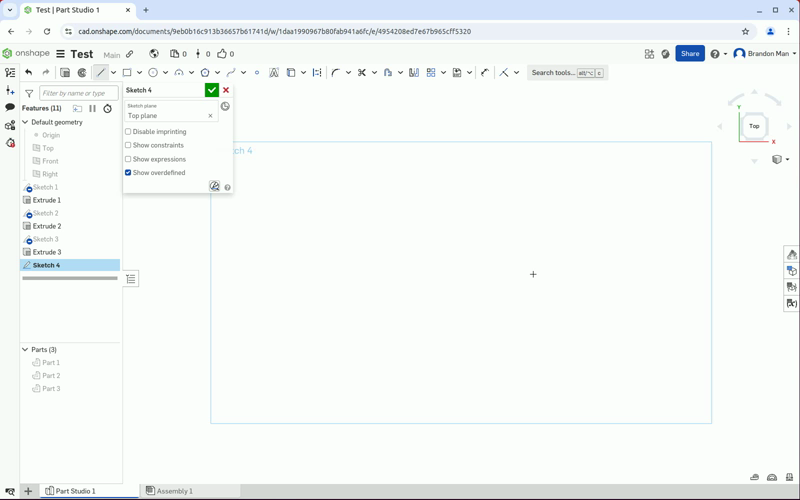
key_up(shift)
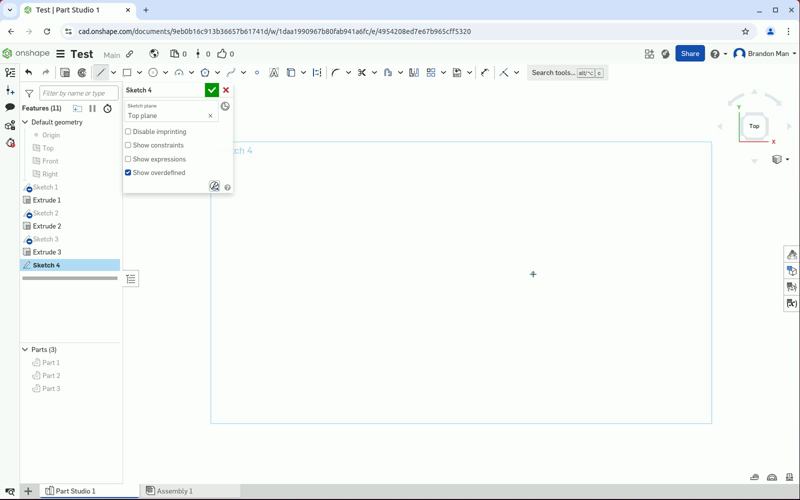
key_down(shift)
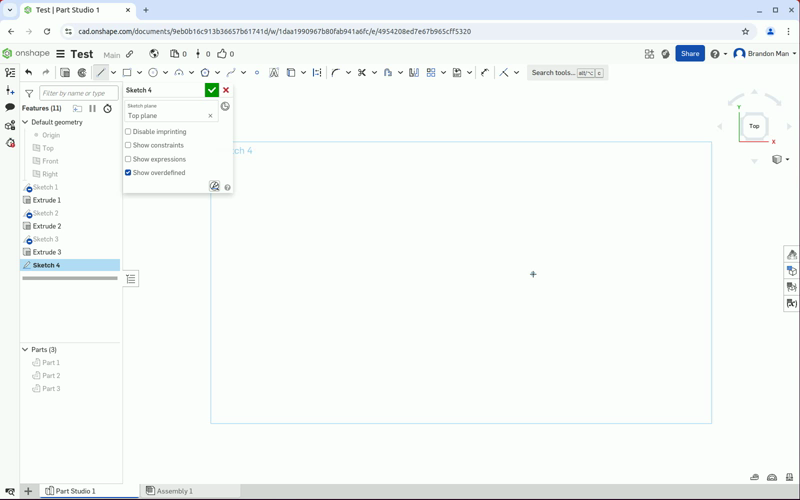
mouse_move(563, 273)
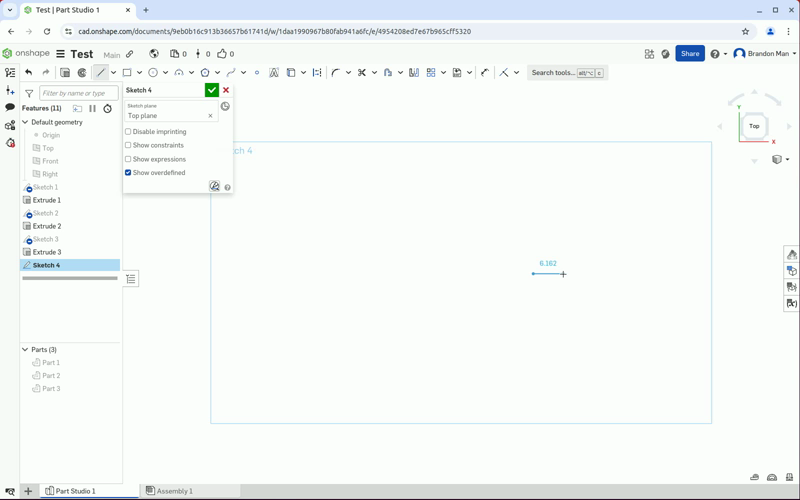
mouse_move(573, 234)
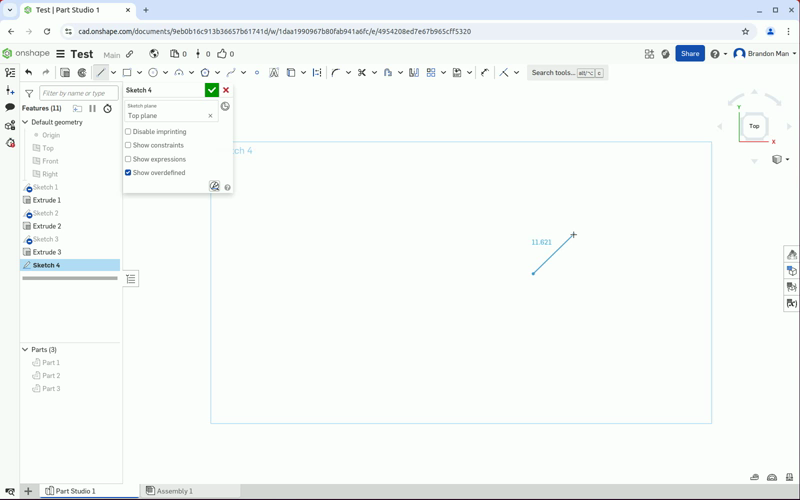
click(573, 234)
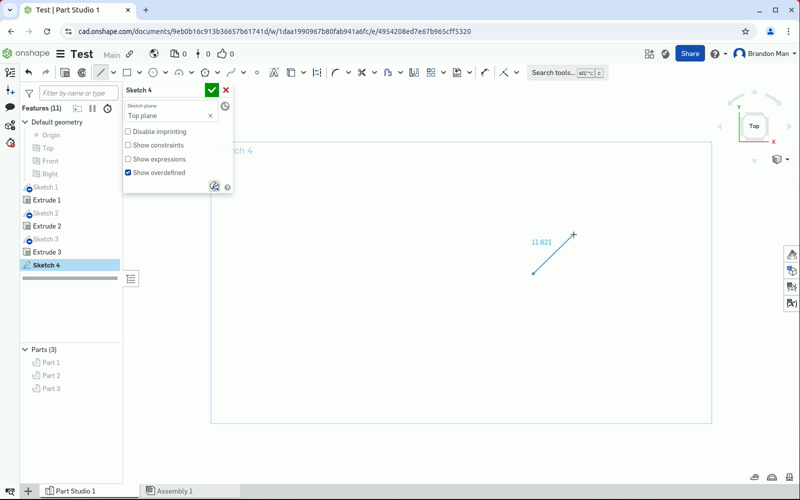
key_up(shift)
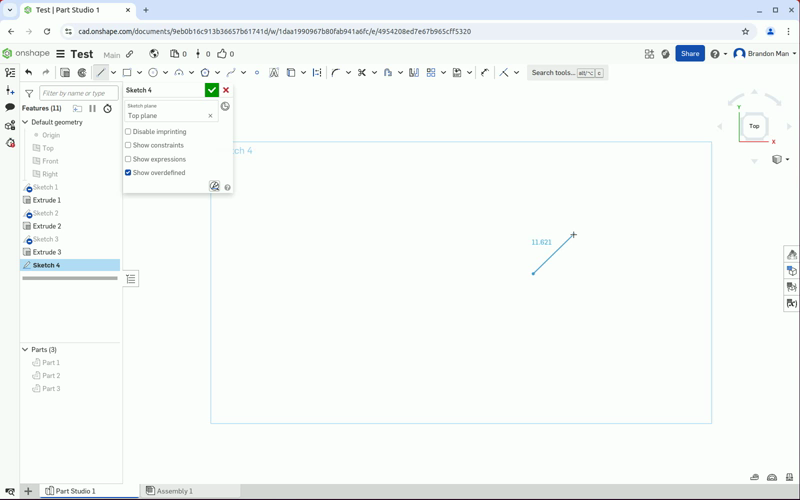
key_down(shift)
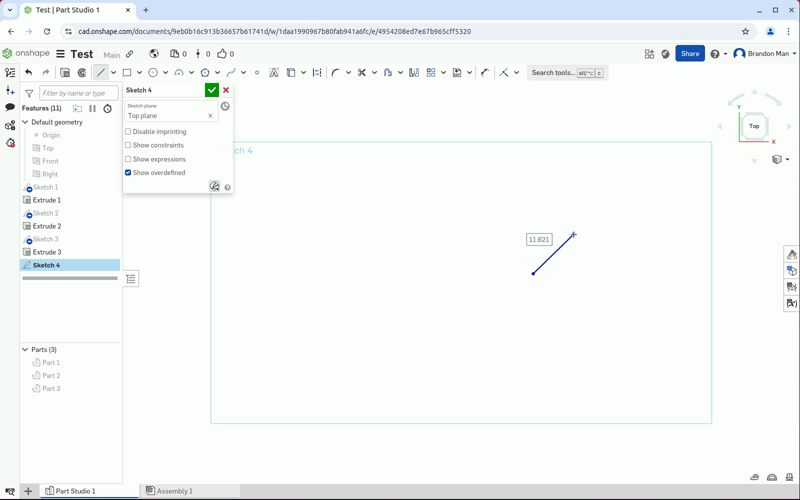
mouse_move(589, 234)
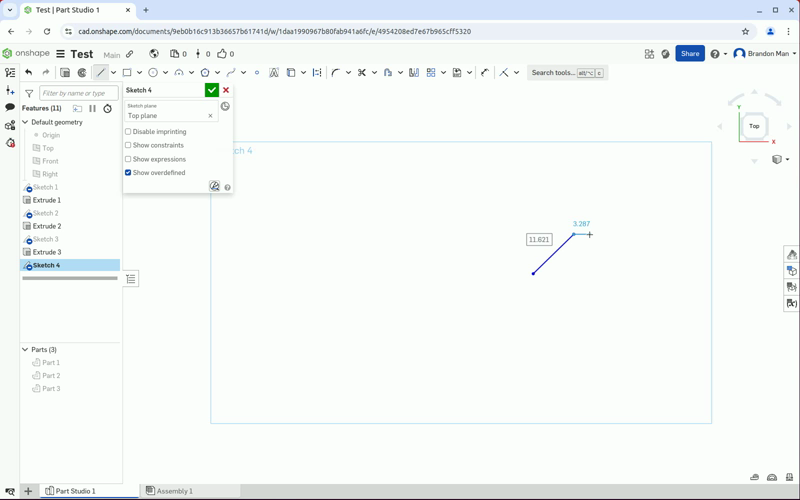
mouse_move(533, 234)
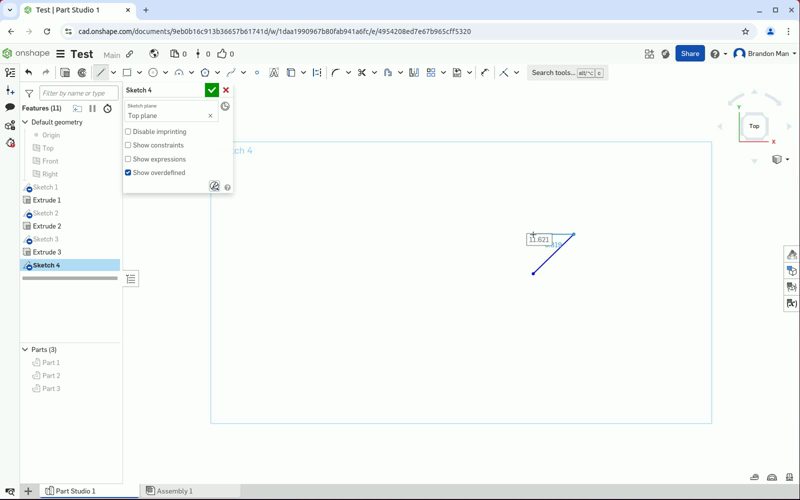
click(533, 234)
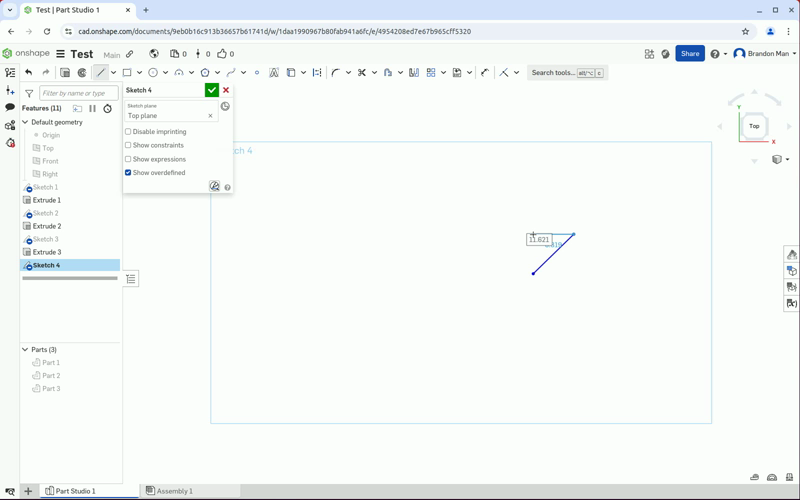
key_up(shift)
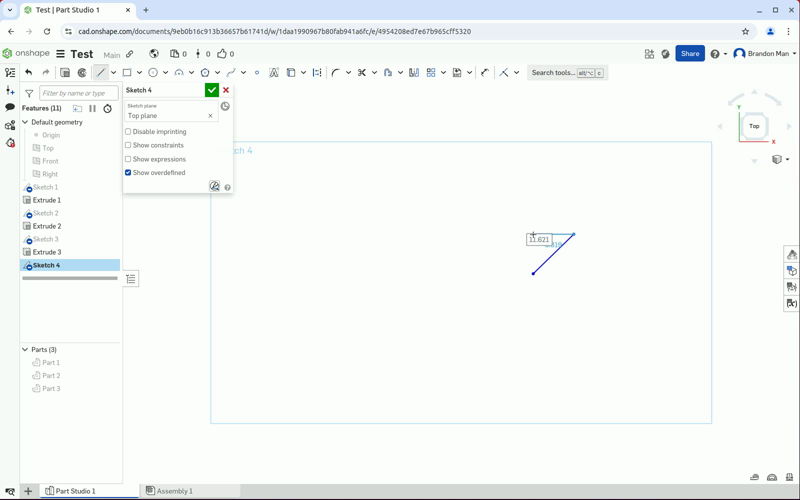
mouse_move(563, 234)
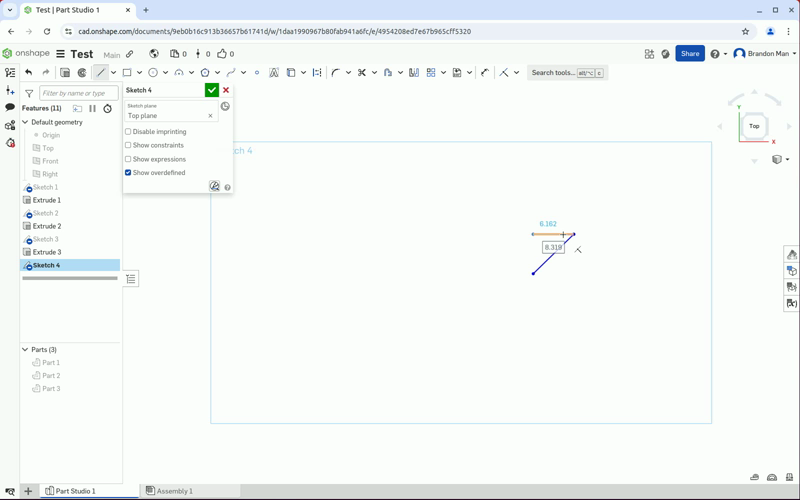
key_down(shift)
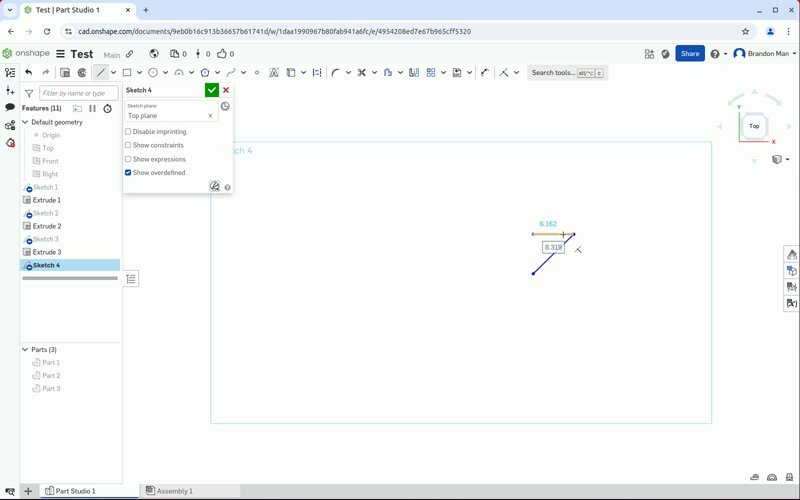
mouse_move(533, 273)
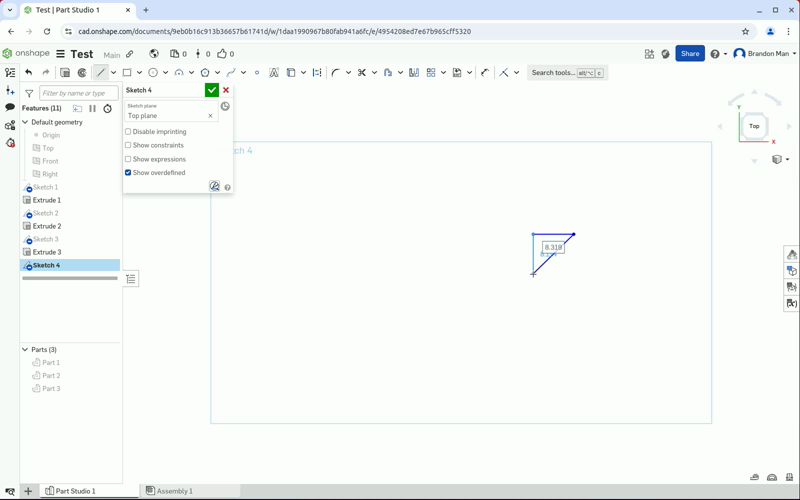
key_up(shift)
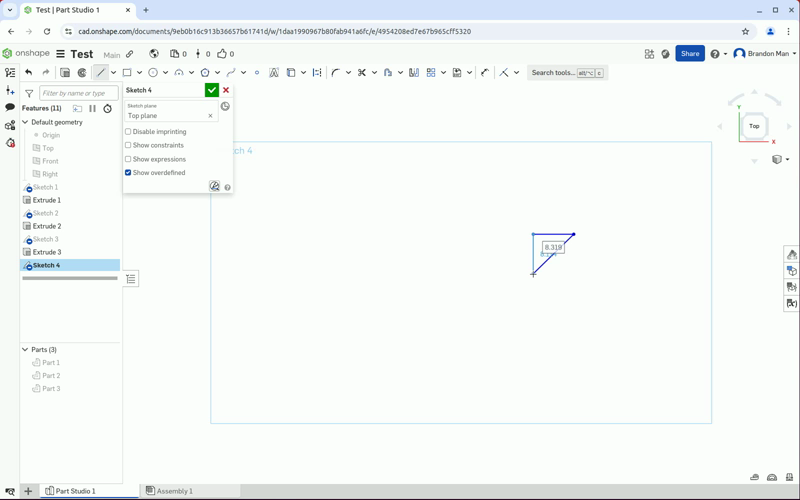
click(533, 273)
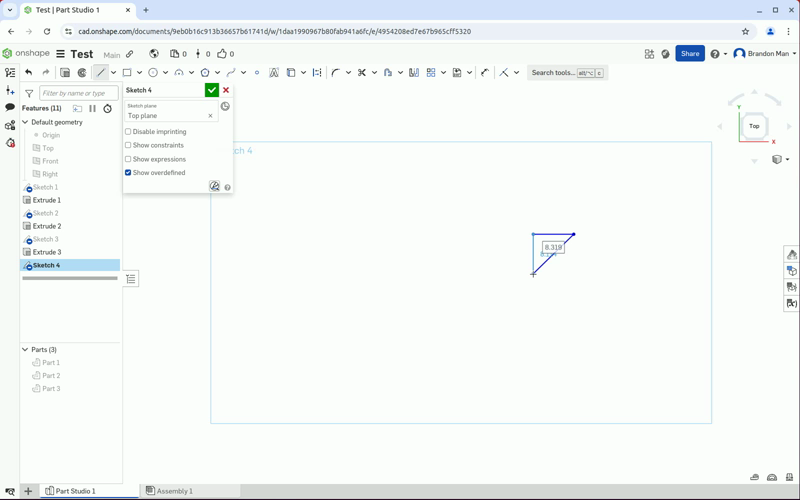
key(esc)
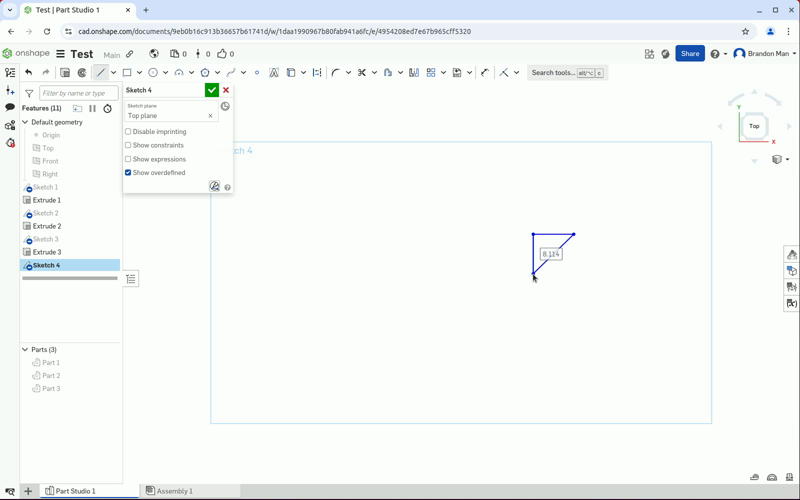
mouse_move(561, 239)
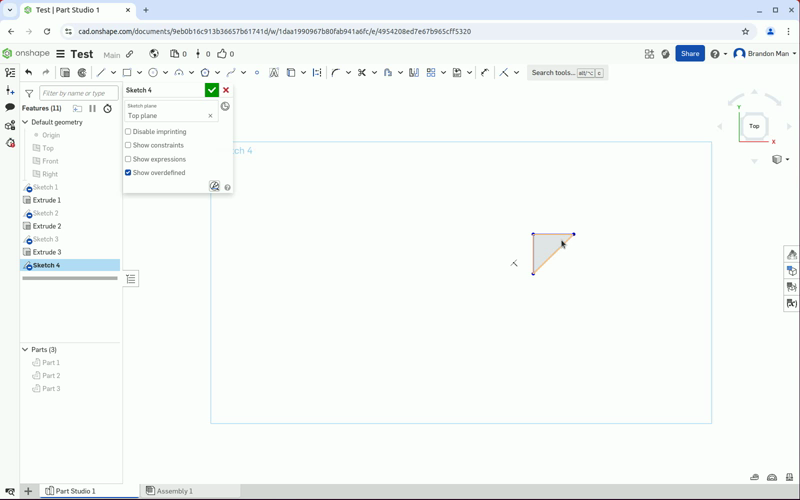
scroll(6)
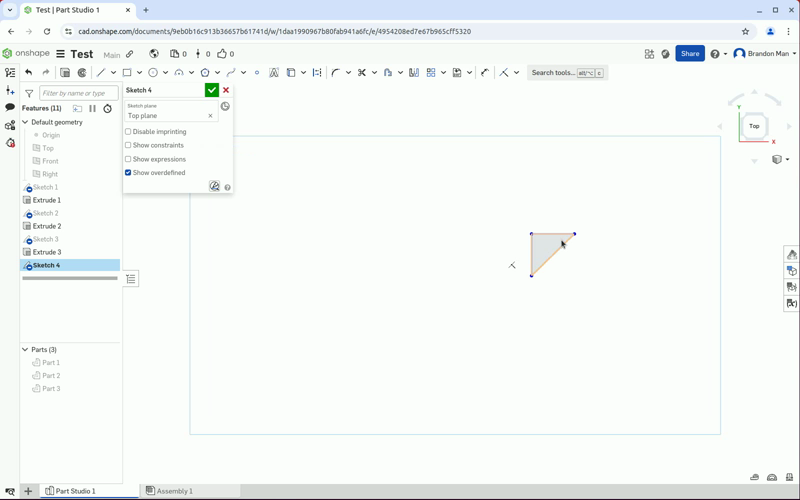
scroll(6)
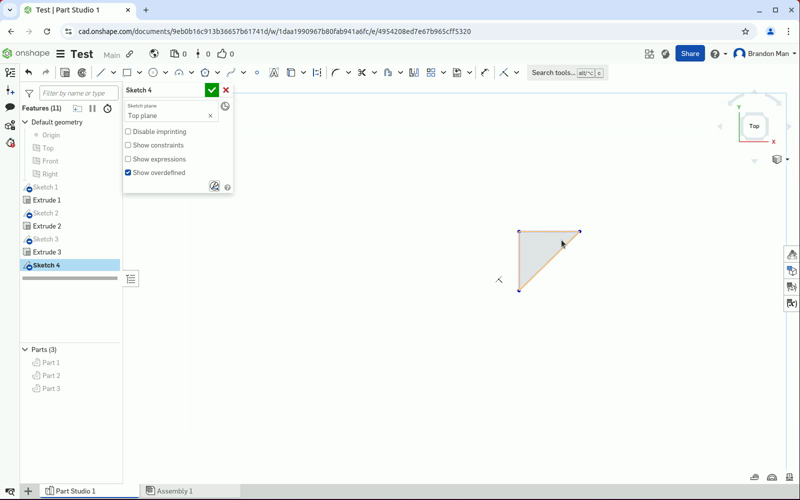
scroll(6)
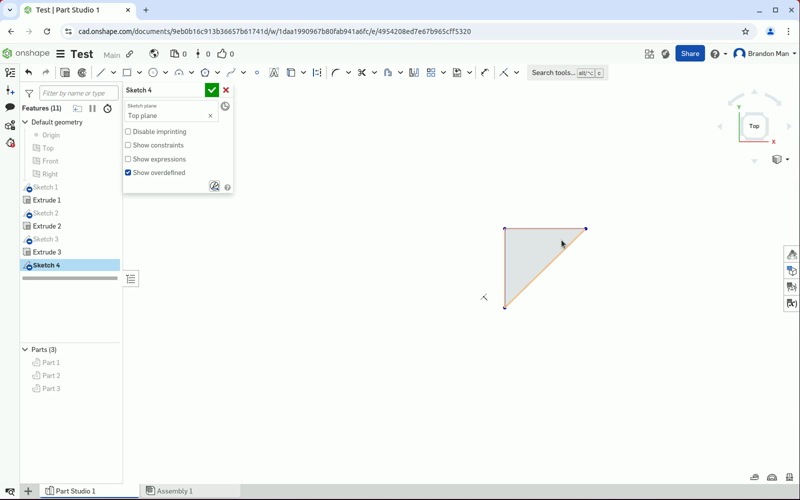
scroll(6)
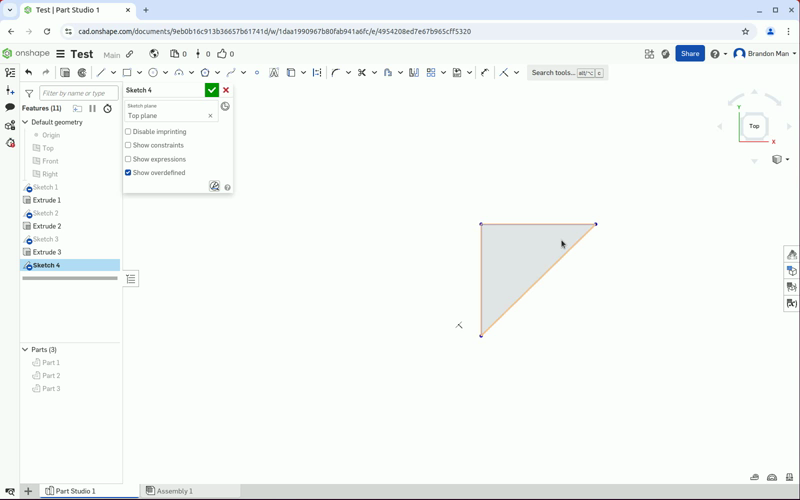
scroll(6)
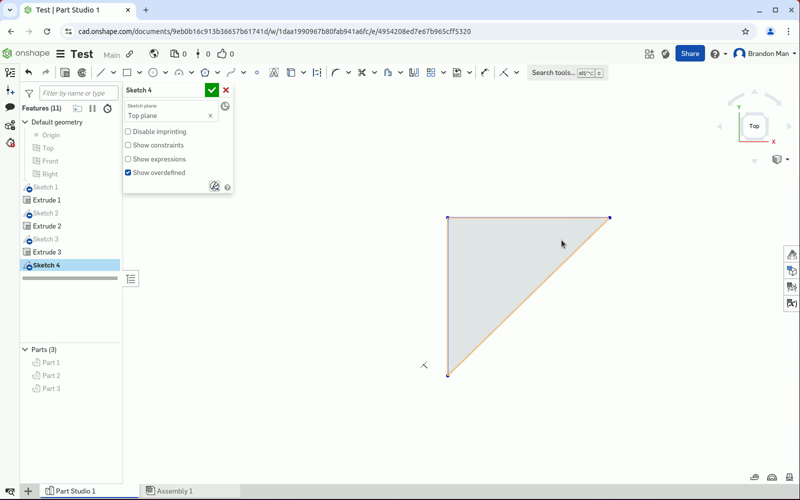
scroll(6)
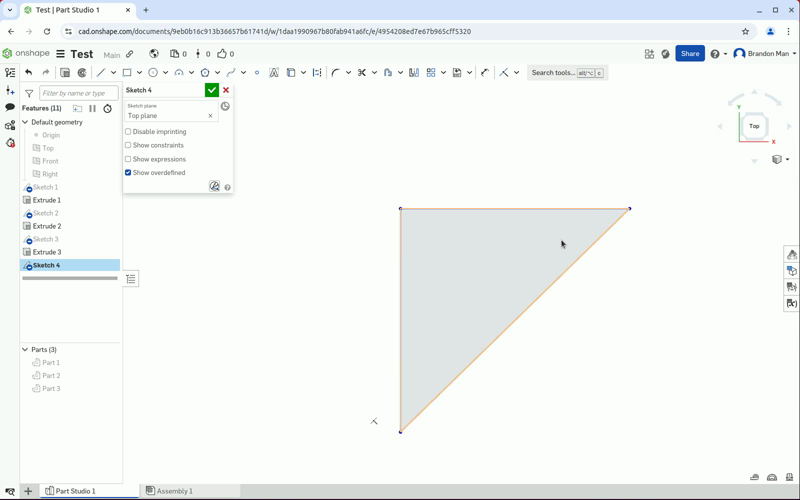
scroll(6)
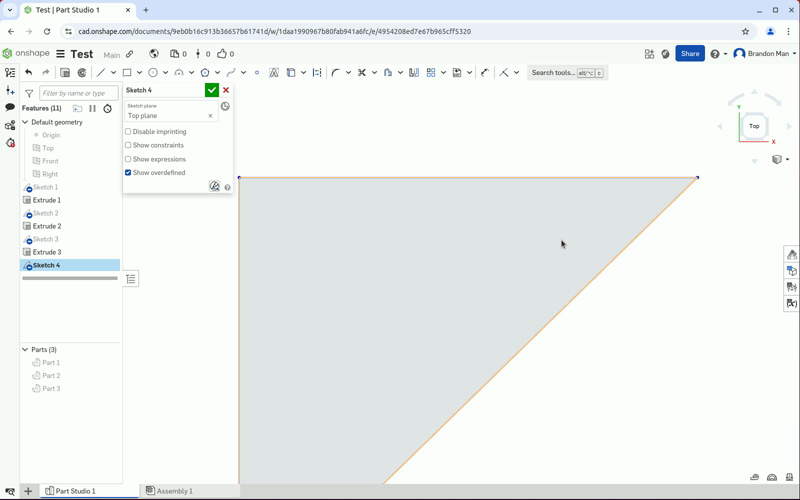
click(561, 239)
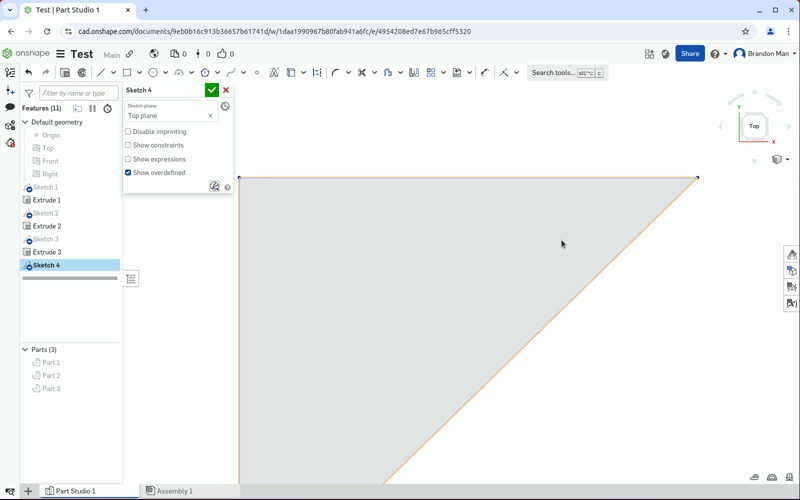
scroll(-6)
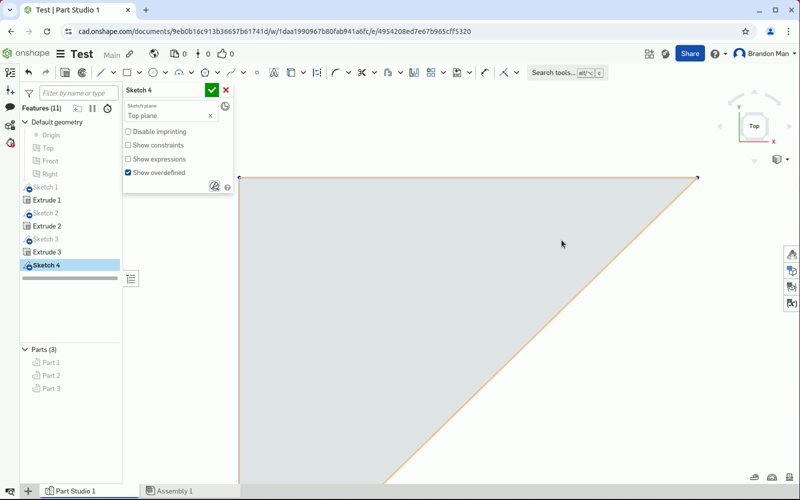
scroll(-6)
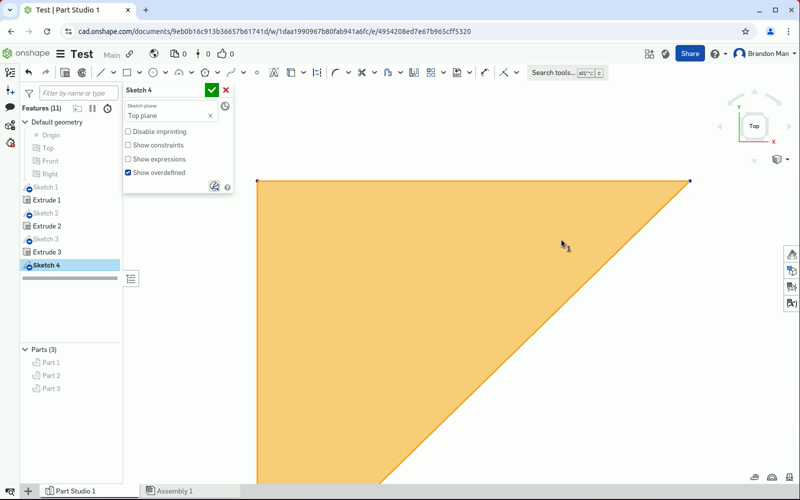
scroll(-6)
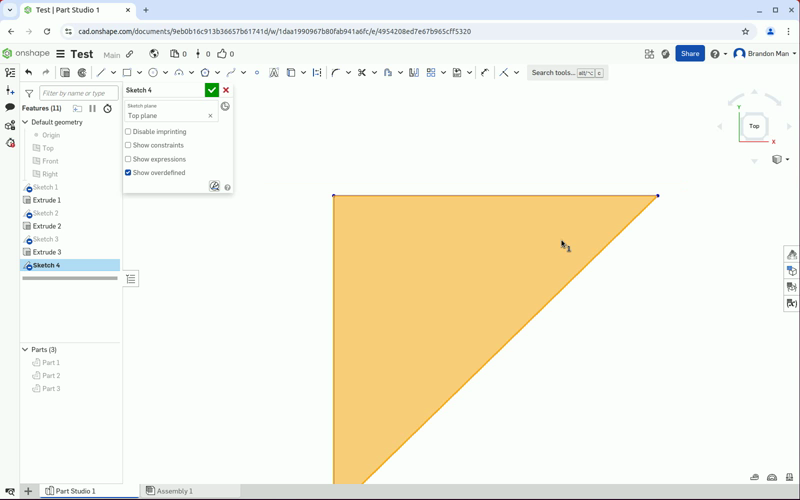
scroll(-6)
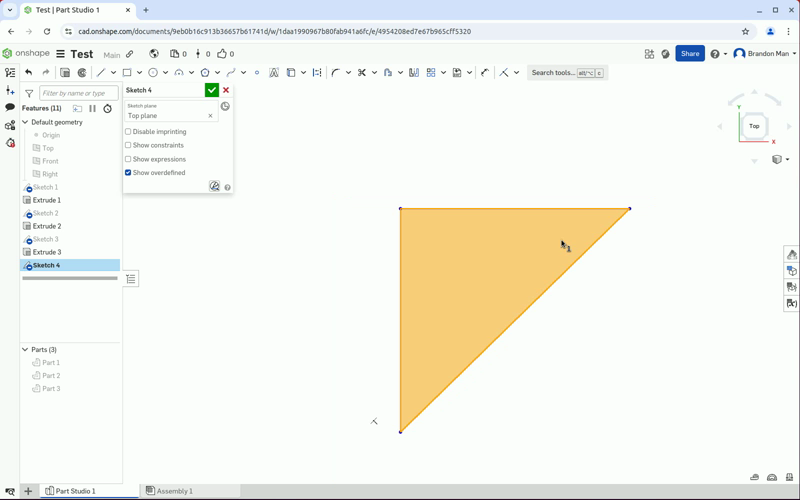
scroll(-6)
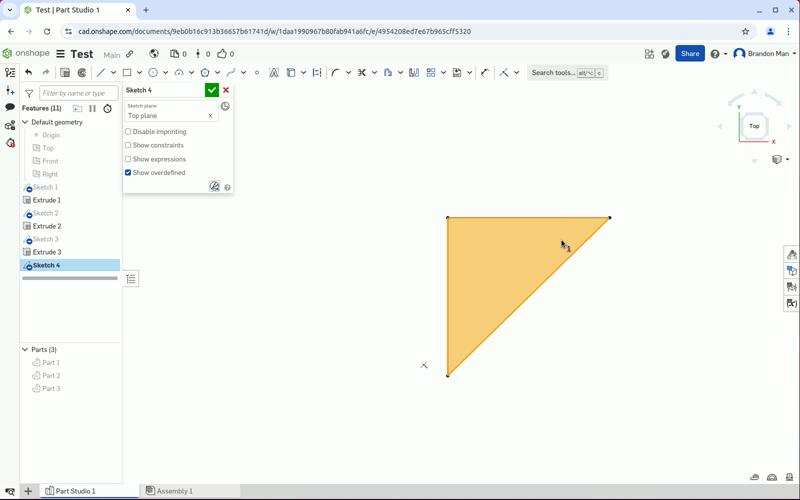
scroll(-6)
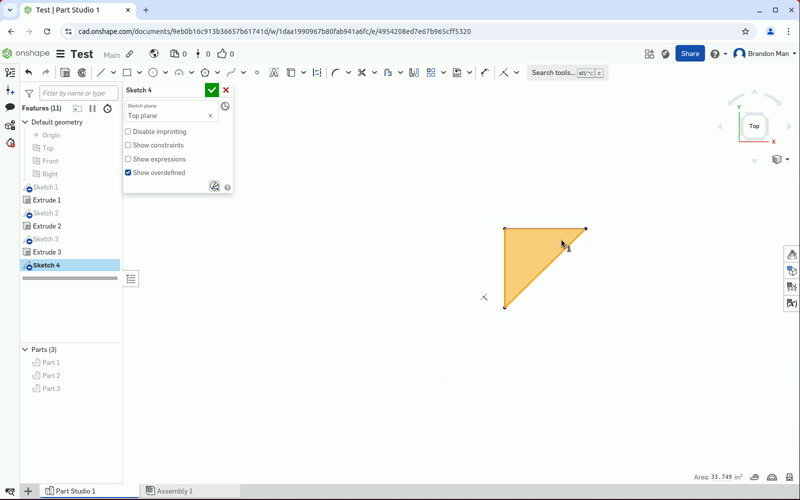
scroll(-6)
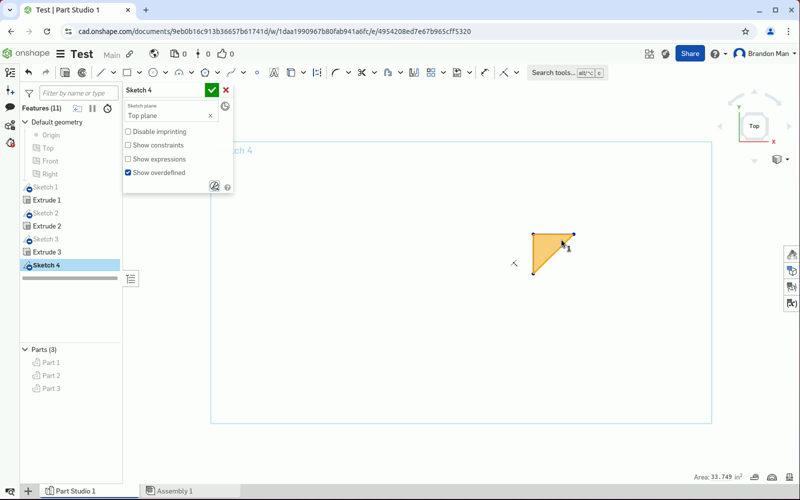
mouse_move(73, 352)
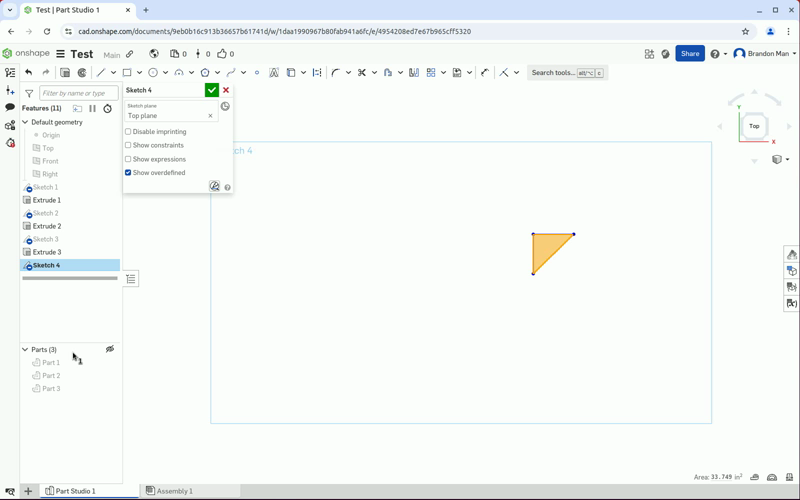
key(shift+y)
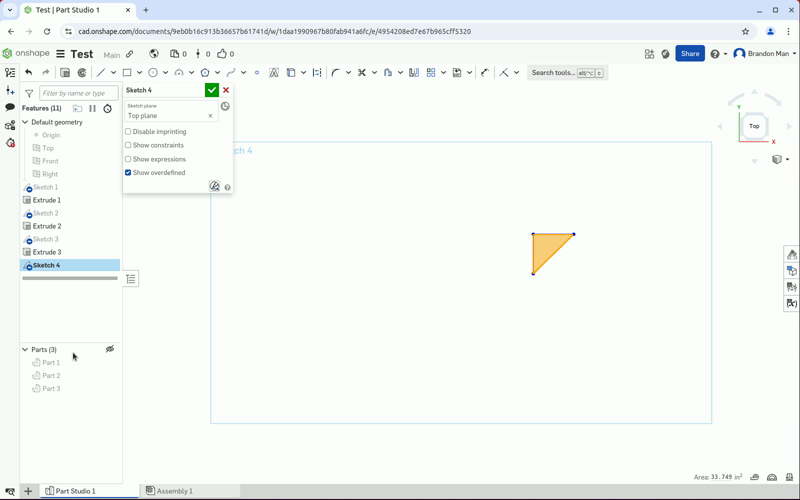
key(shift+e)
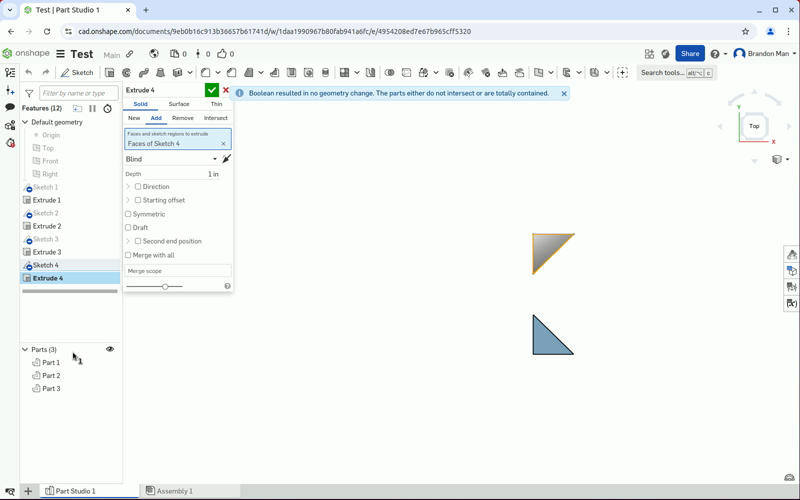
mouse_move(143, 106)
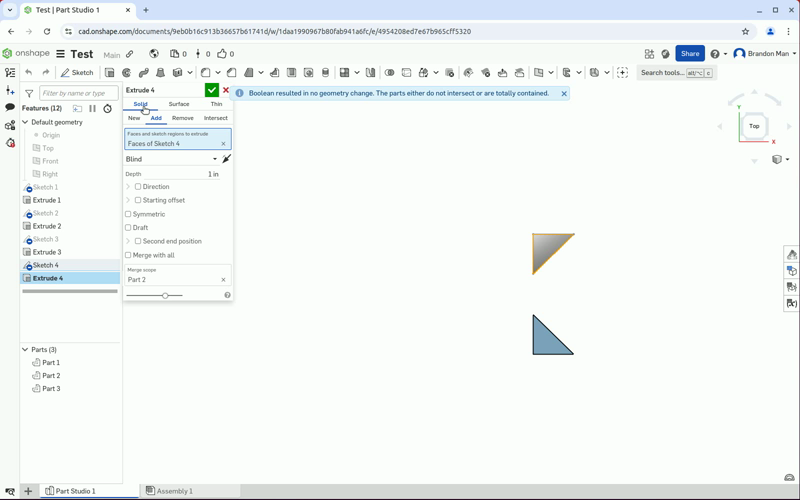
click(143, 106)
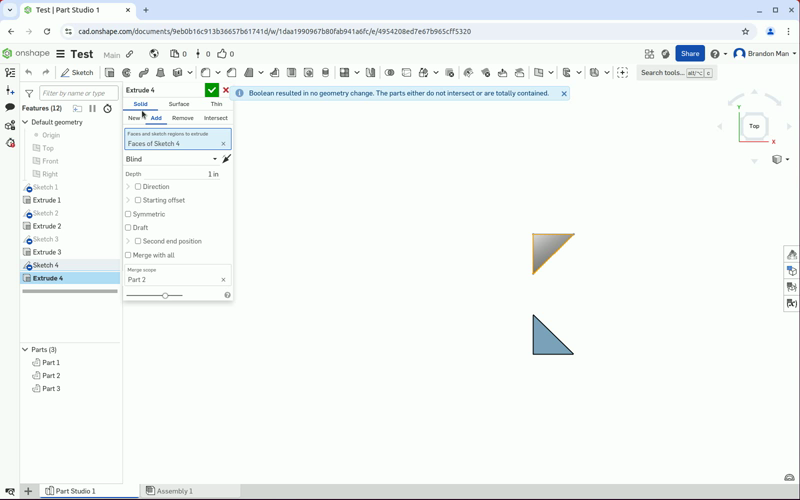
mouse_move(137, 120)
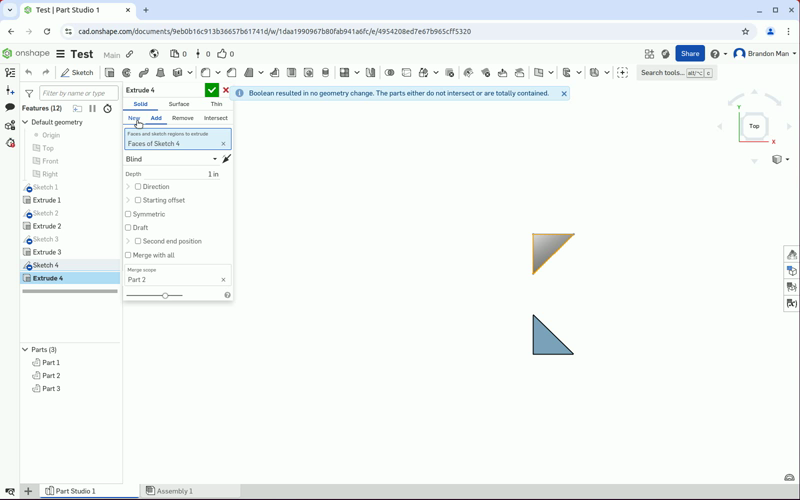
click(137, 120)
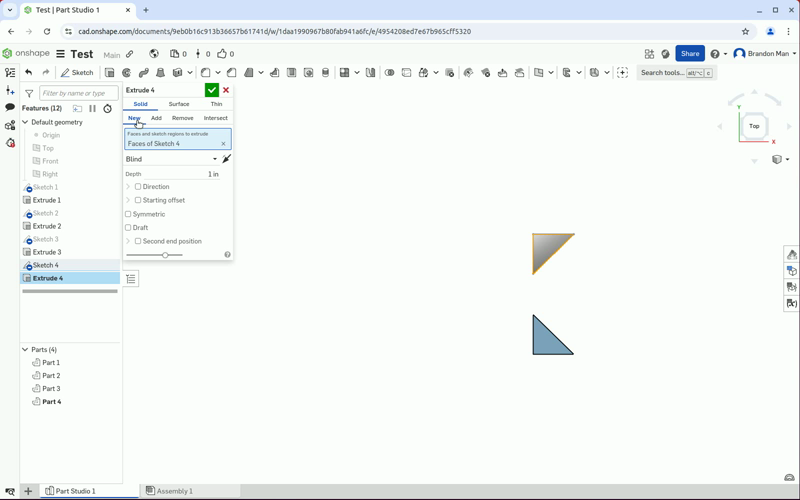
key(tab, 4)
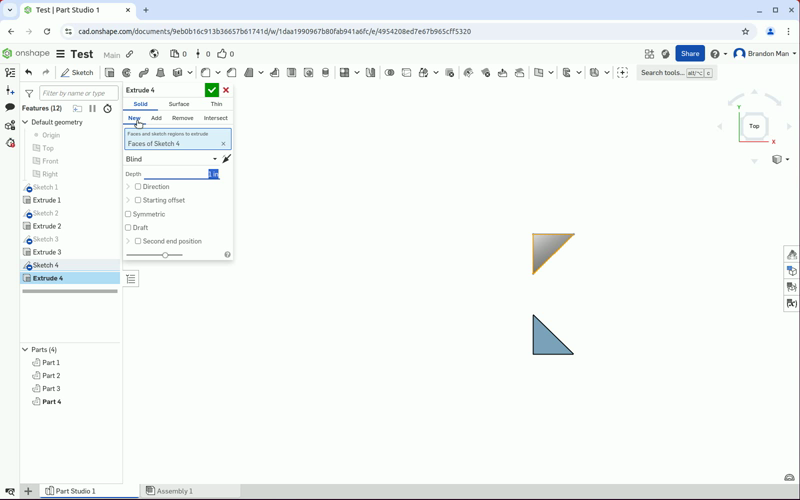
text(4.092)
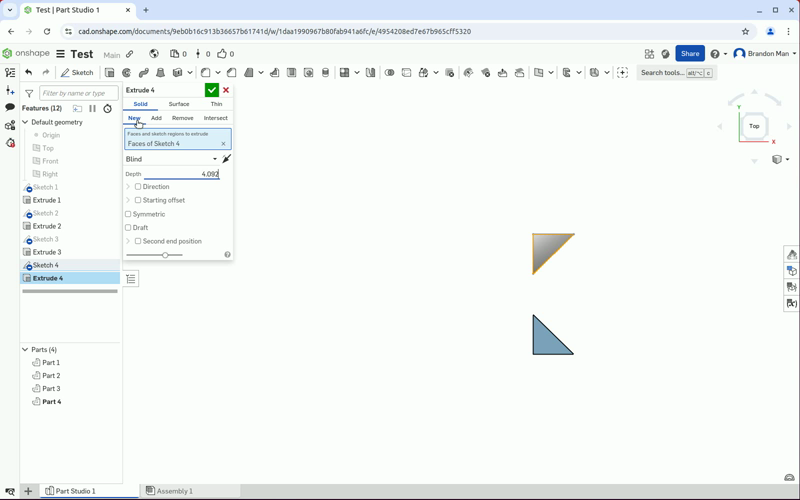
key(enter)
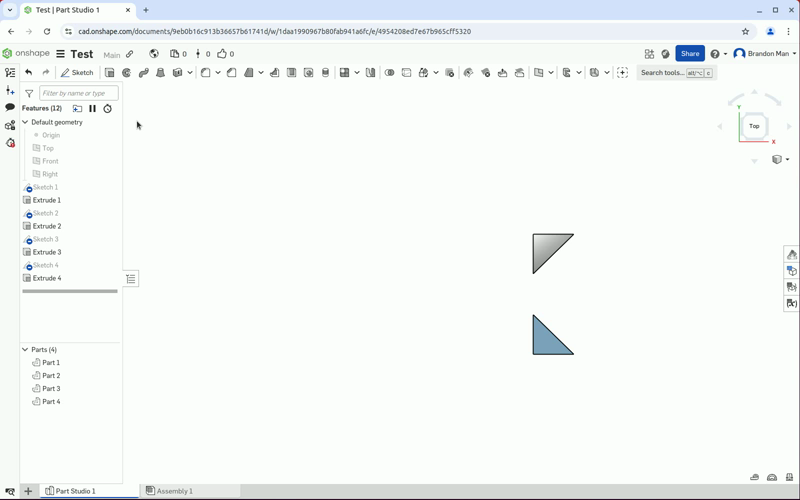
key(shift+h)
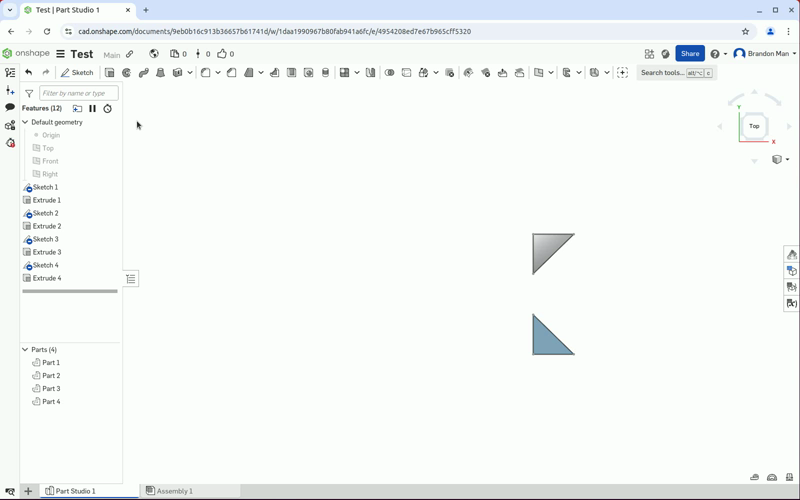
key(shift+h)
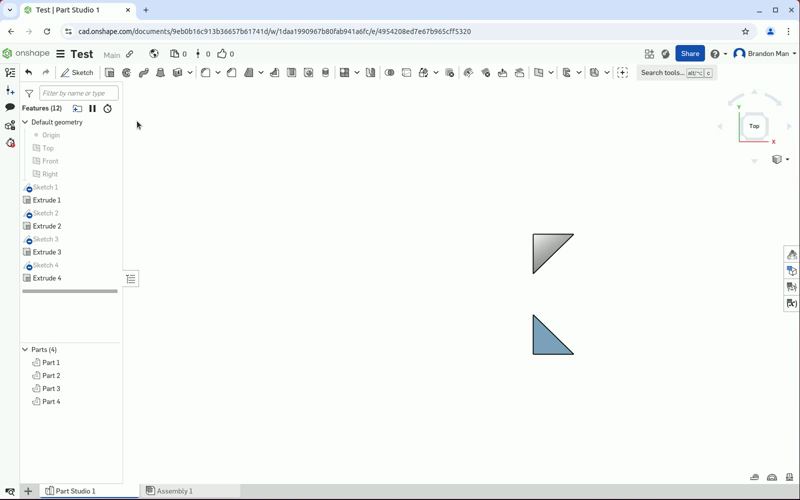
mouse_move(73, 189)
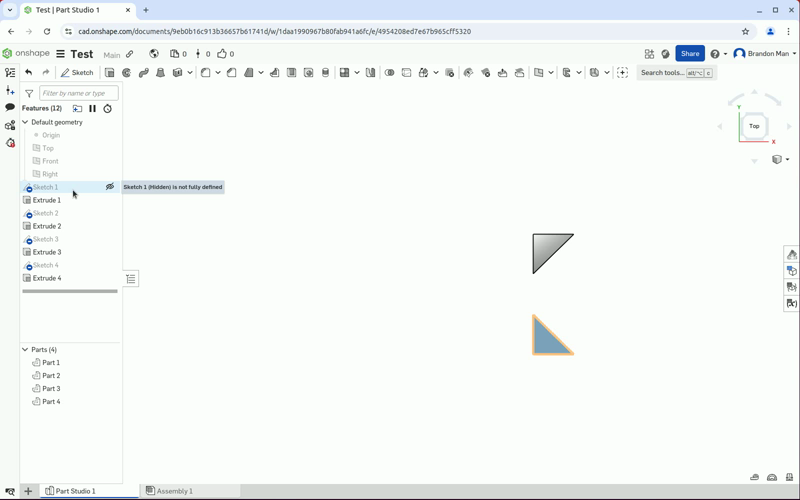
click(73, 189)
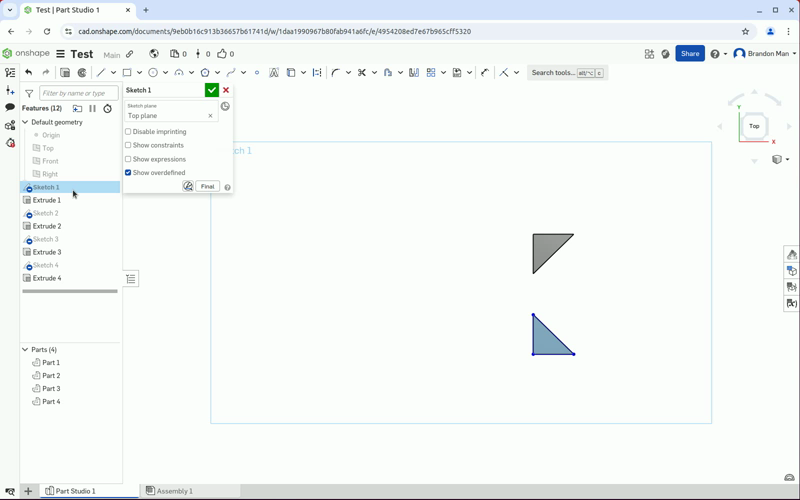
mouse_move(229, 92)
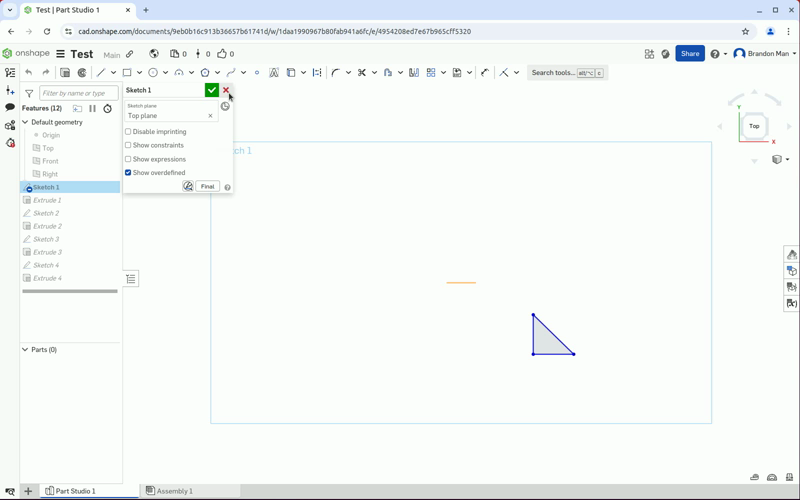
click(229, 92)
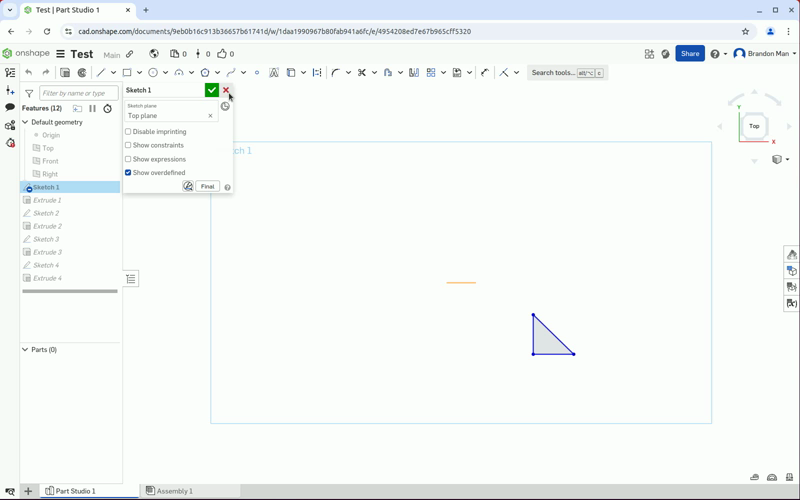
key(shift+s)
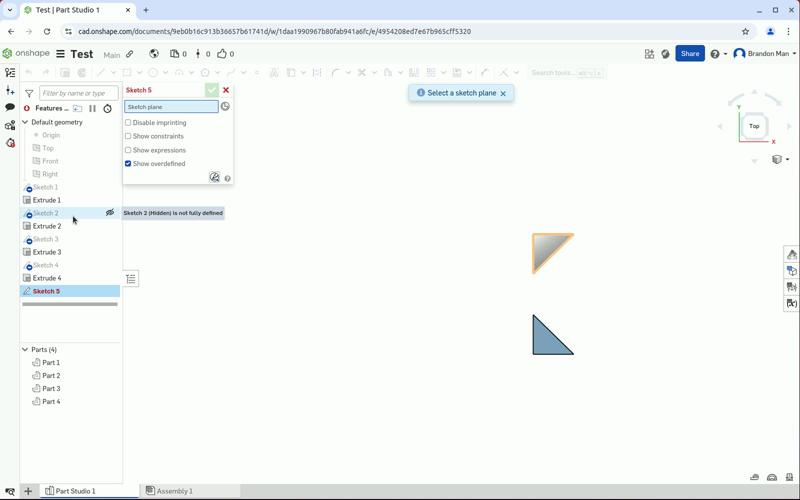
scroll(3)
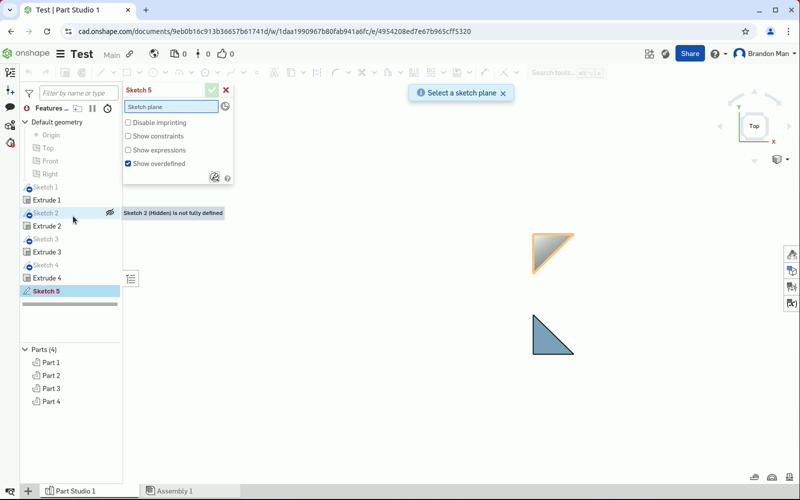
mouse_move(73, 150)
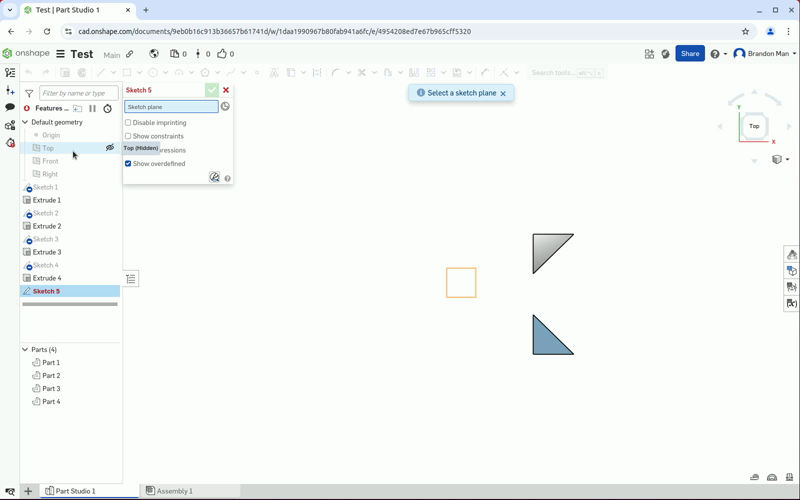
click(73, 150)
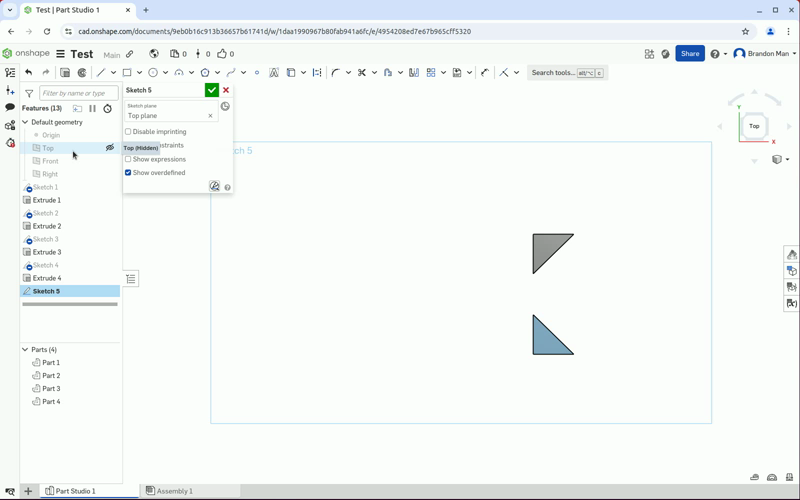
mouse_move(73, 352)
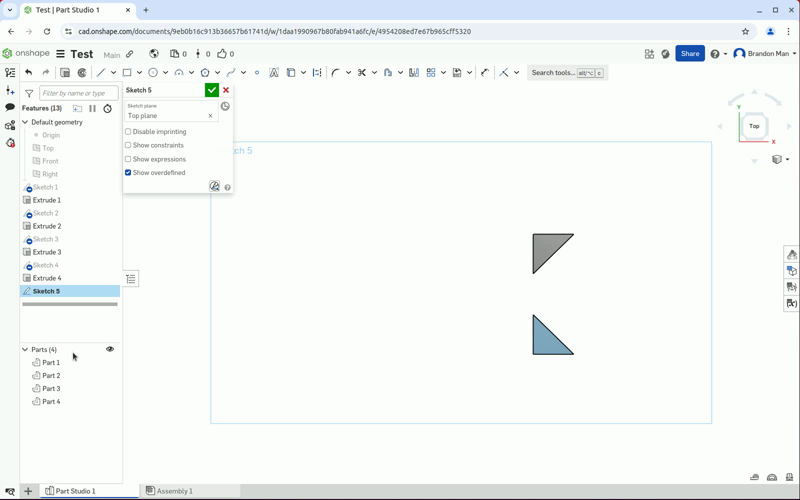
key(y)
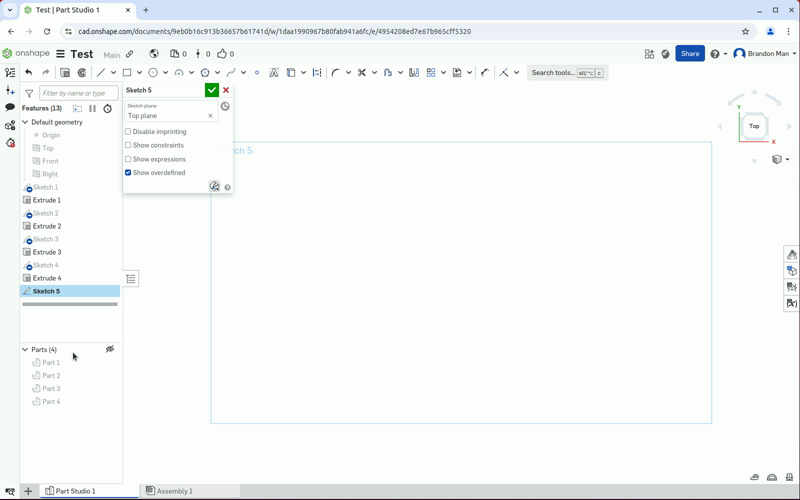
key(l)
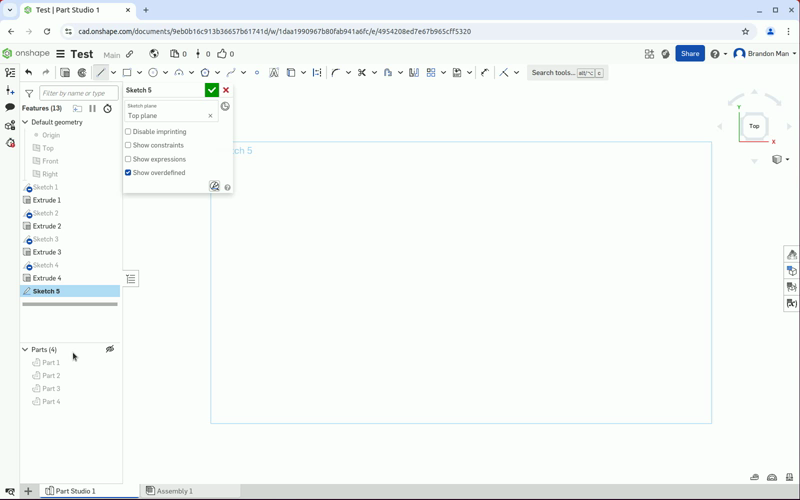
key_down(shift)
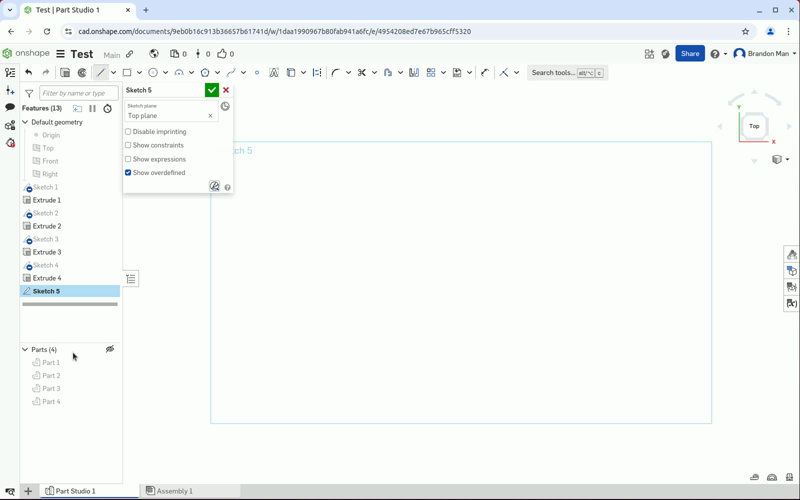
mouse_move(371, 354)
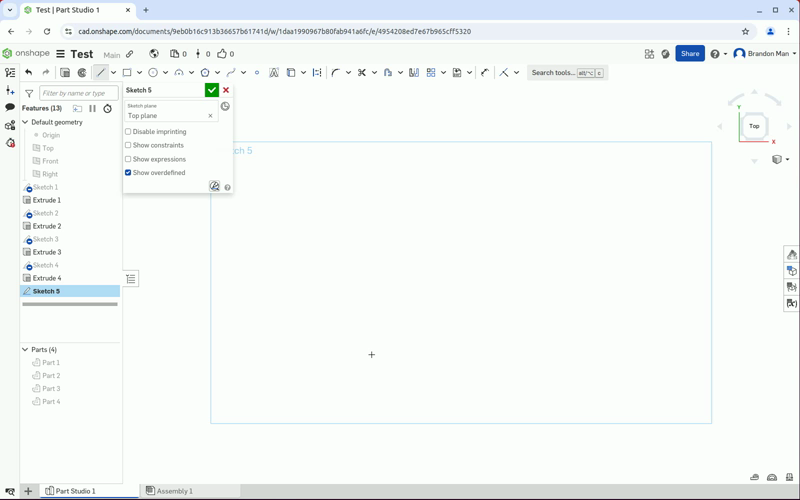
click(371, 354)
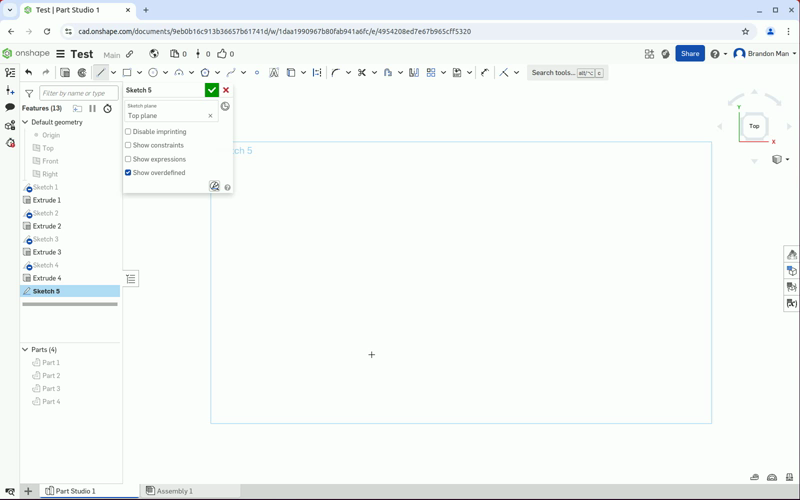
key_up(shift)
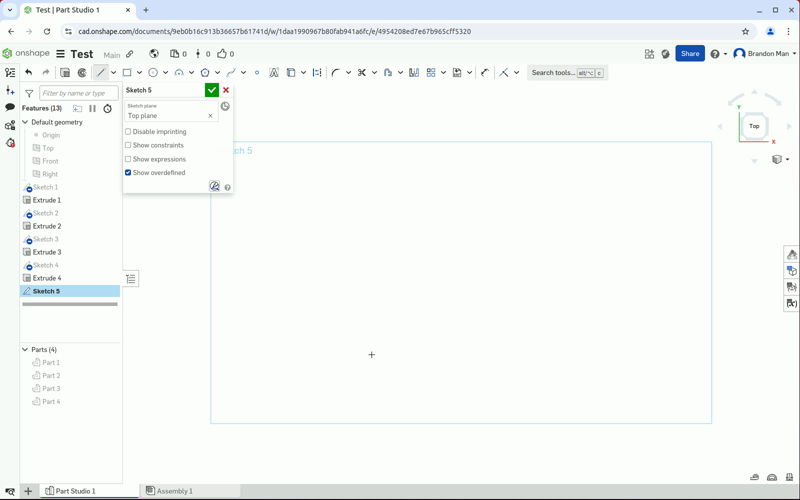
key_down(shift)
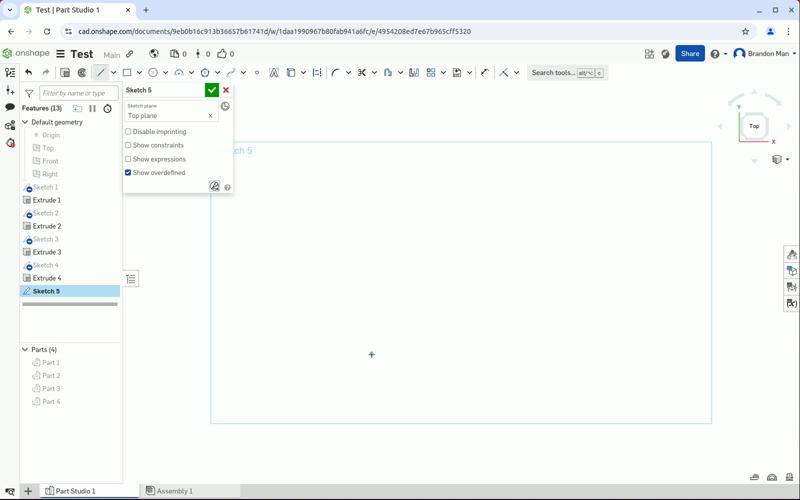
mouse_move(401, 354)
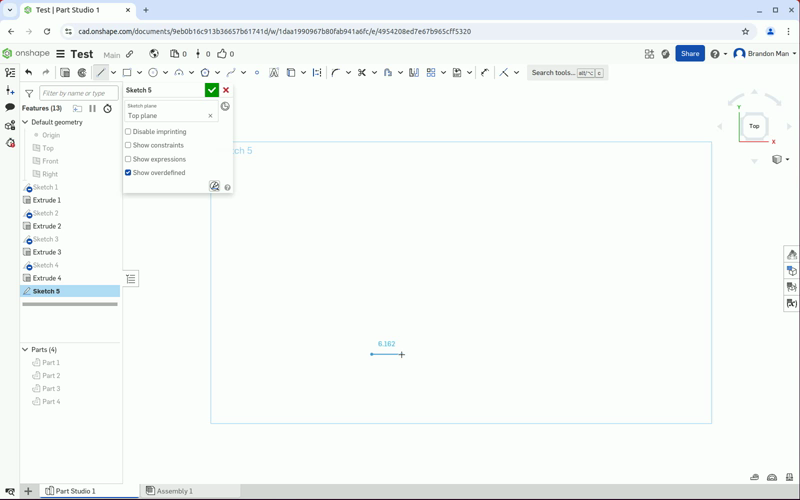
mouse_move(412, 354)
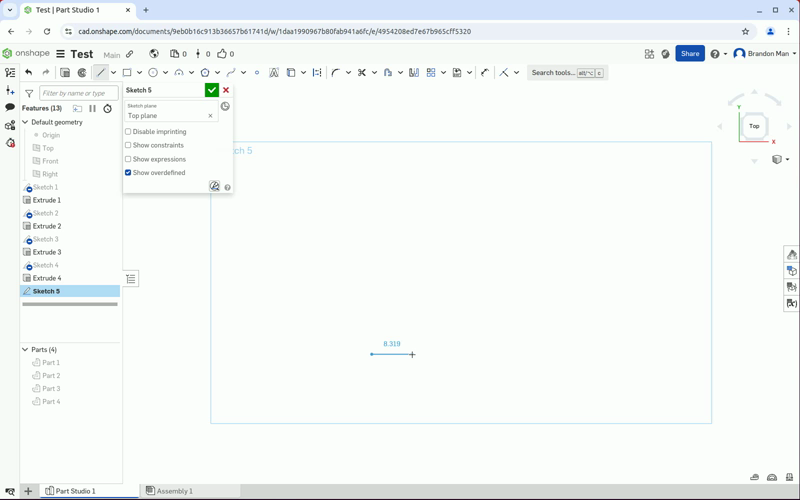
click(412, 354)
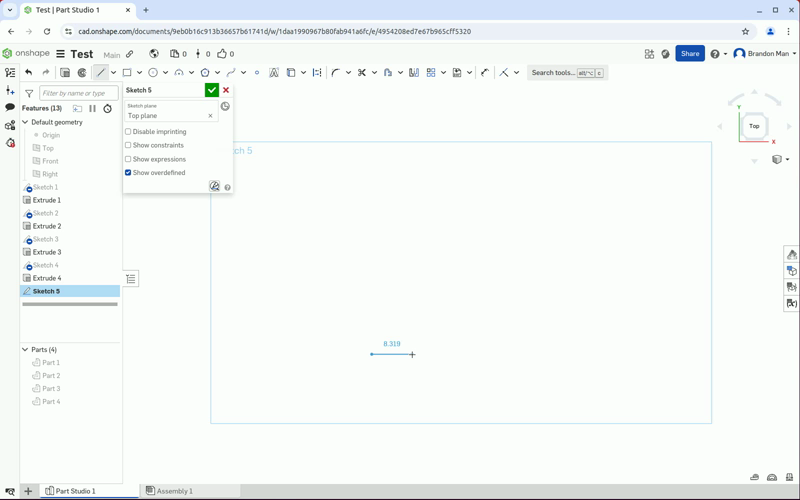
key_up(shift)
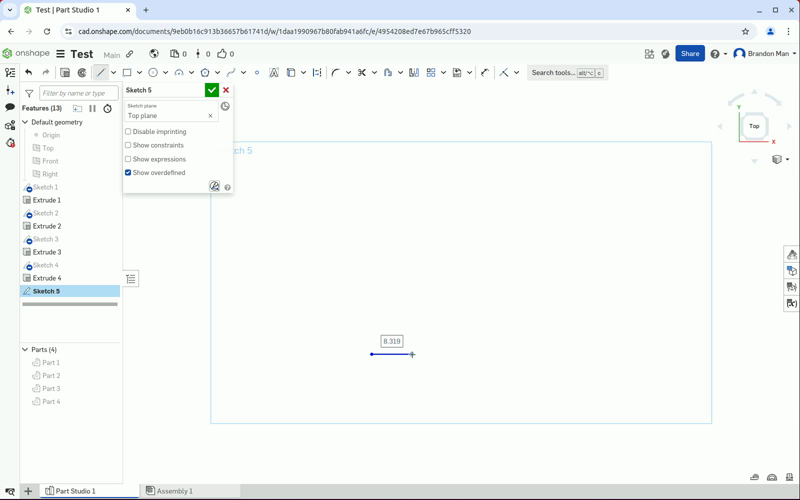
key_down(shift)
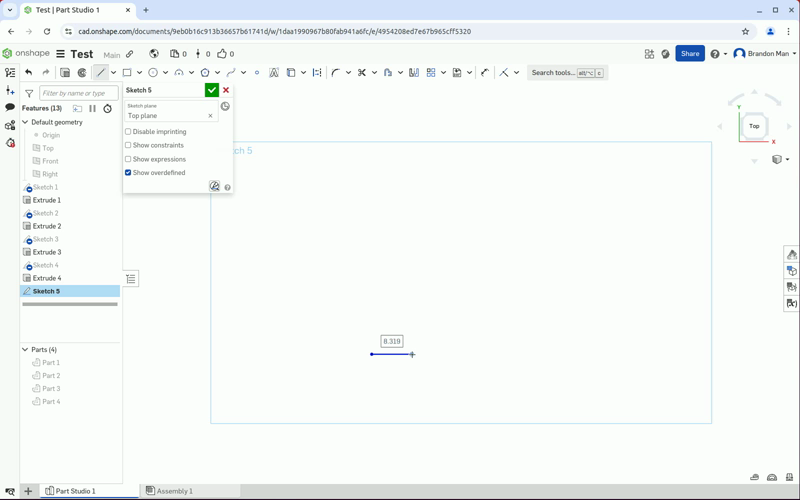
mouse_move(442, 354)
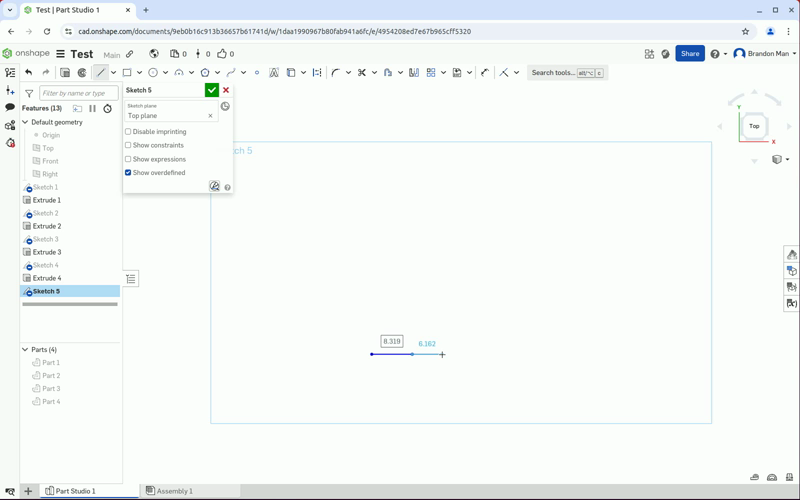
mouse_move(412, 315)
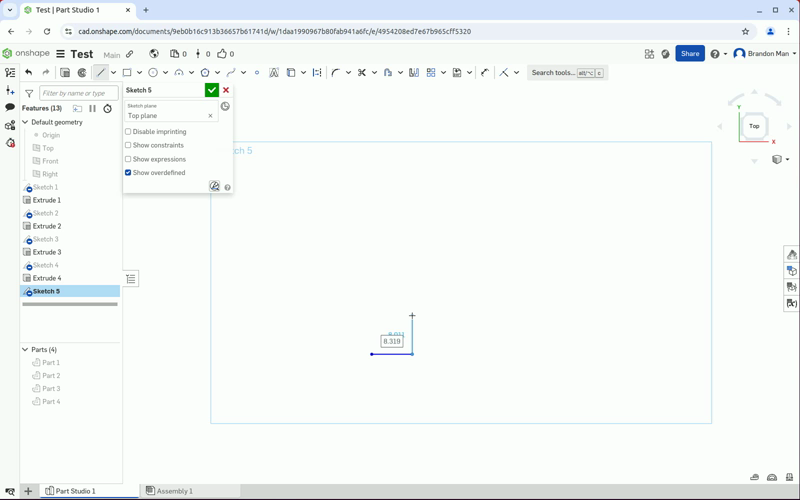
click(412, 315)
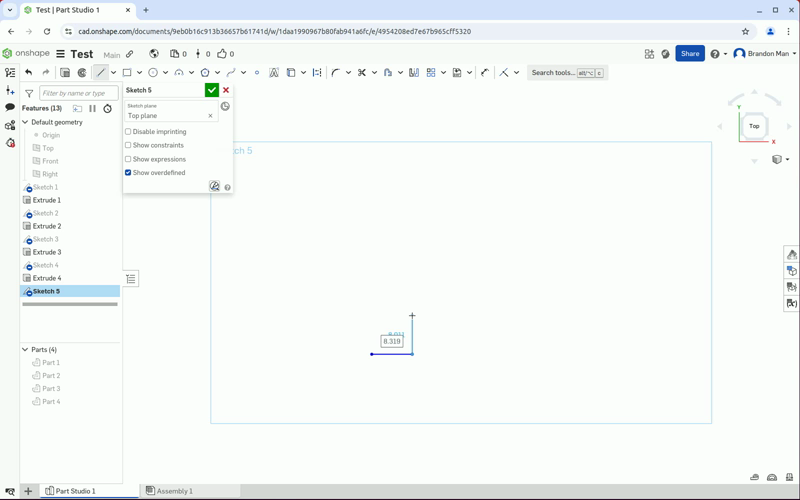
key_up(shift)
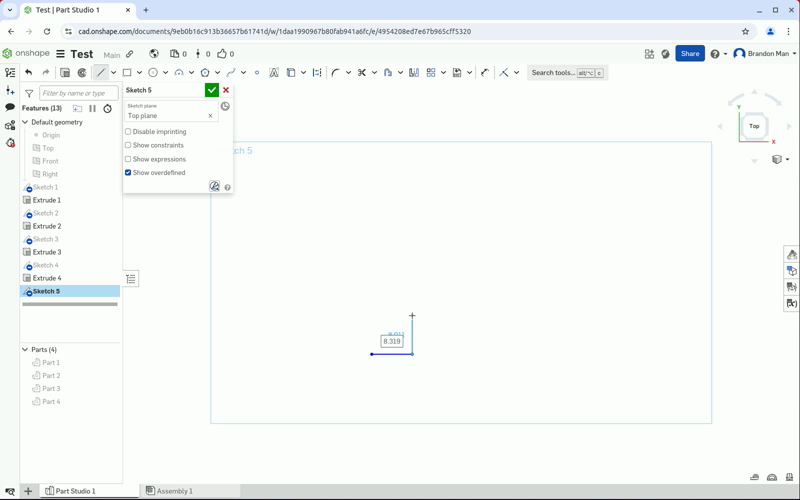
key_down(shift)
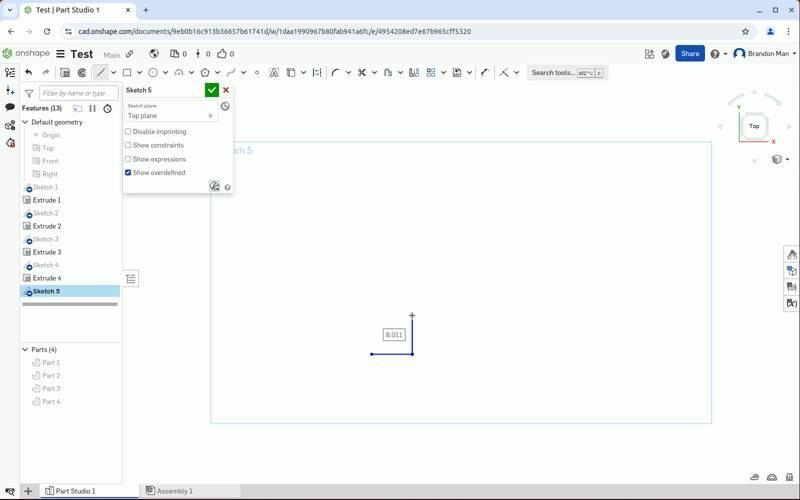
mouse_move(442, 315)
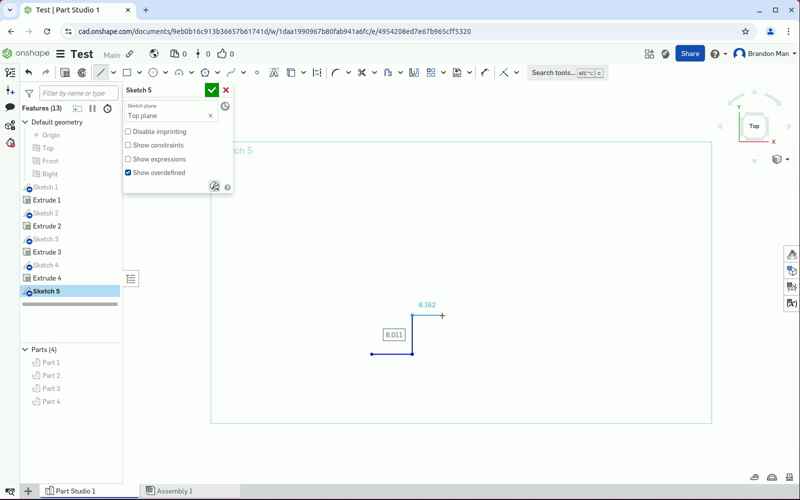
mouse_move(412, 273)
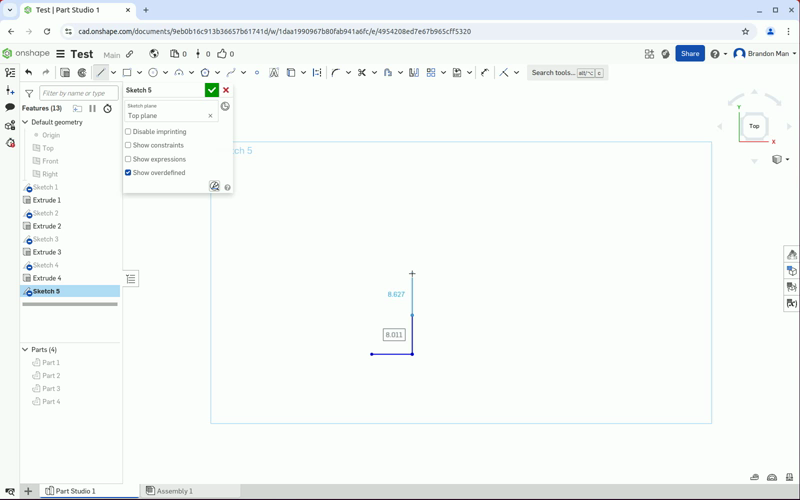
click(412, 273)
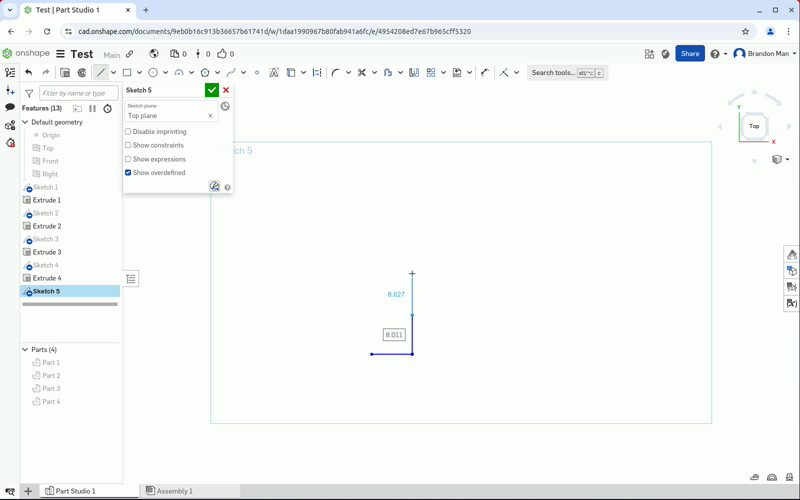
key_up(shift)
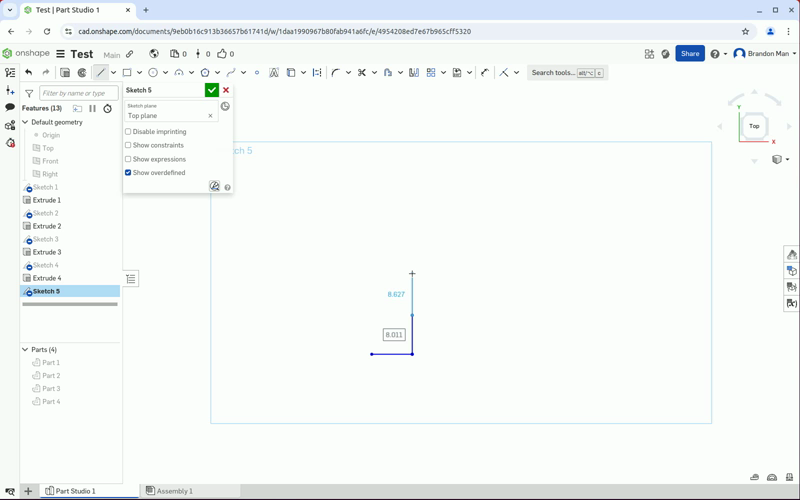
key_down(shift)
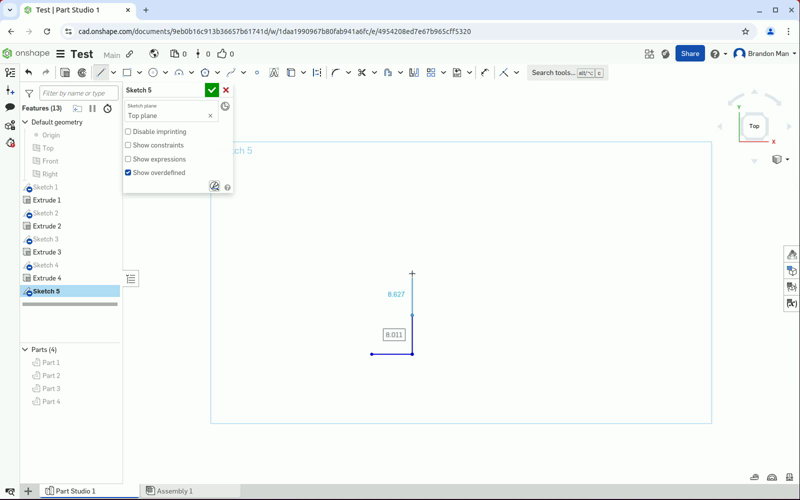
mouse_move(442, 273)
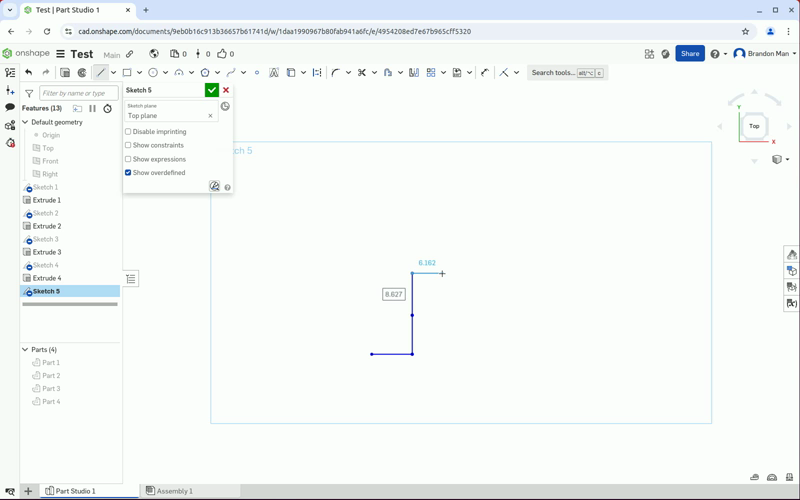
mouse_move(412, 233)
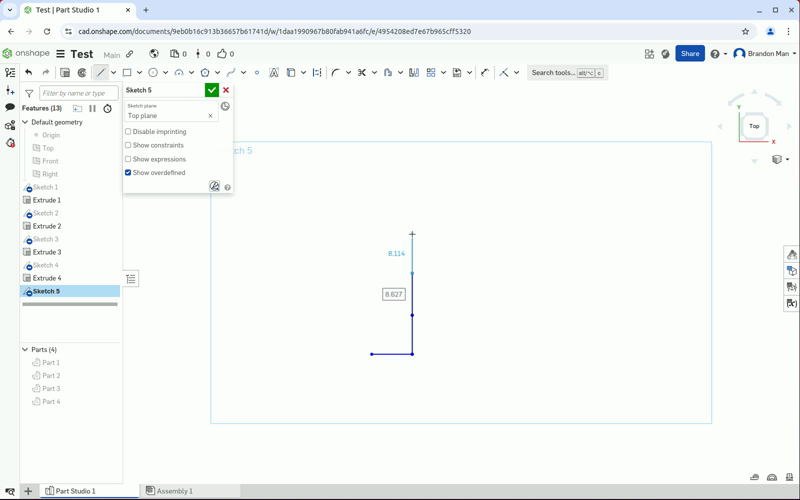
click(412, 233)
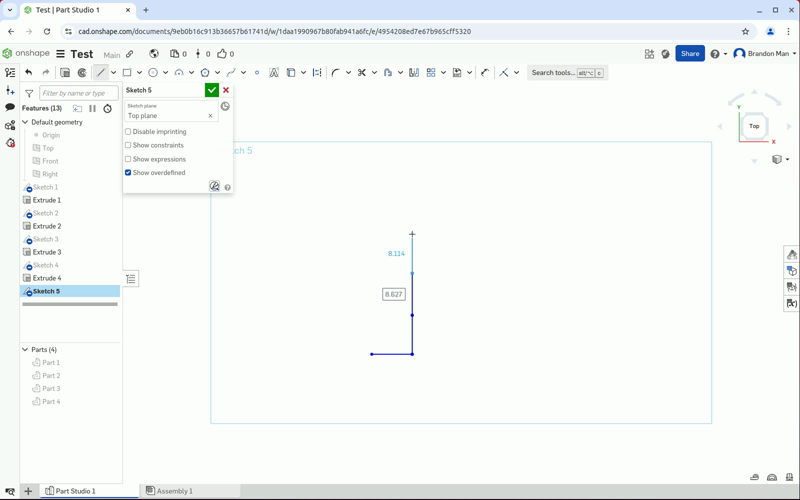
key_up(shift)
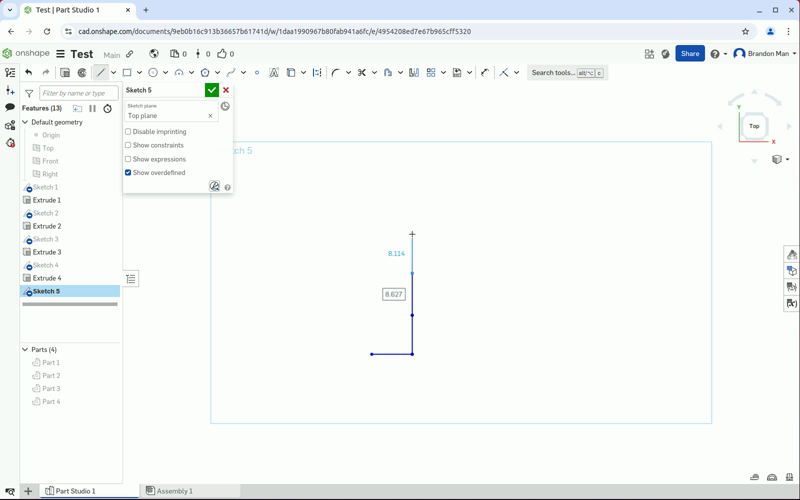
key_down(shift)
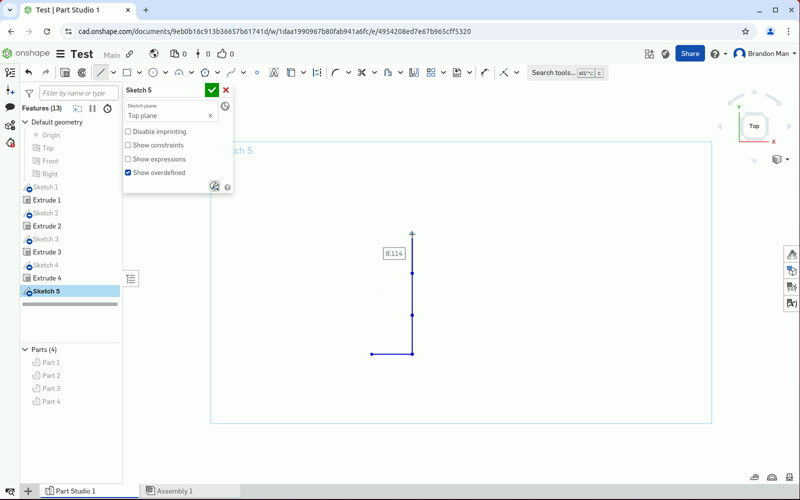
mouse_move(442, 233)
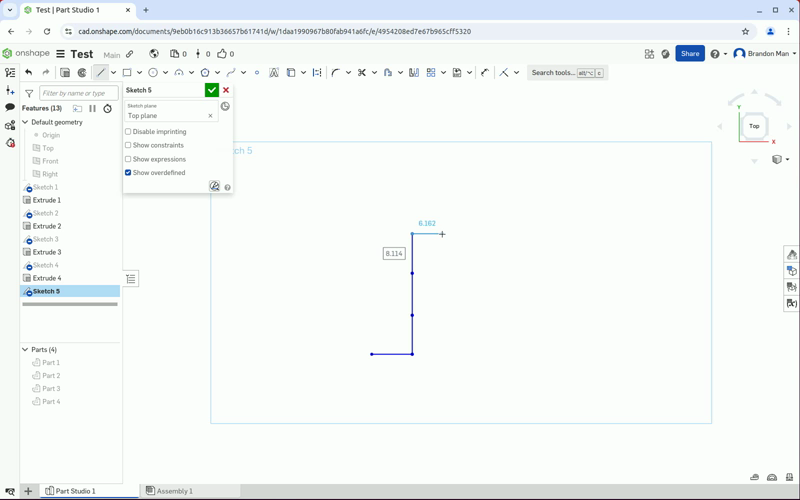
mouse_move(371, 233)
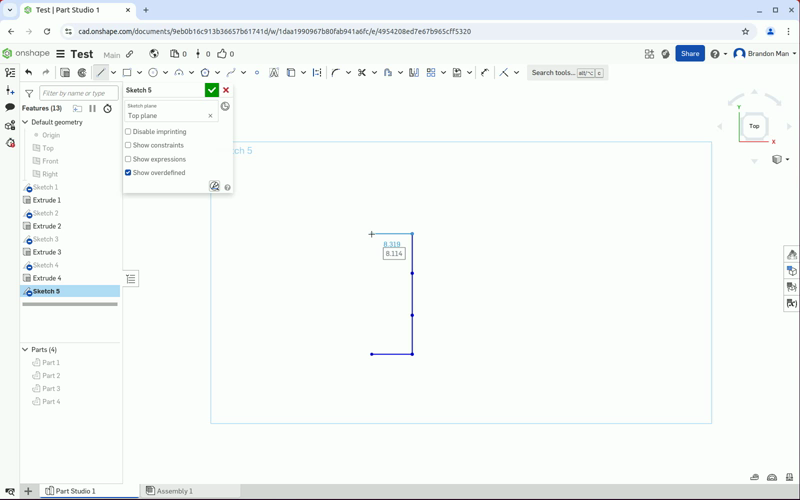
click(371, 233)
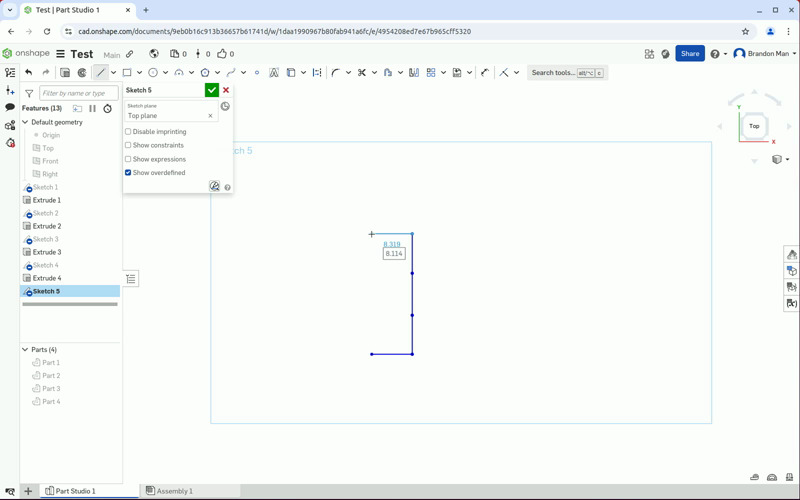
key_up(shift)
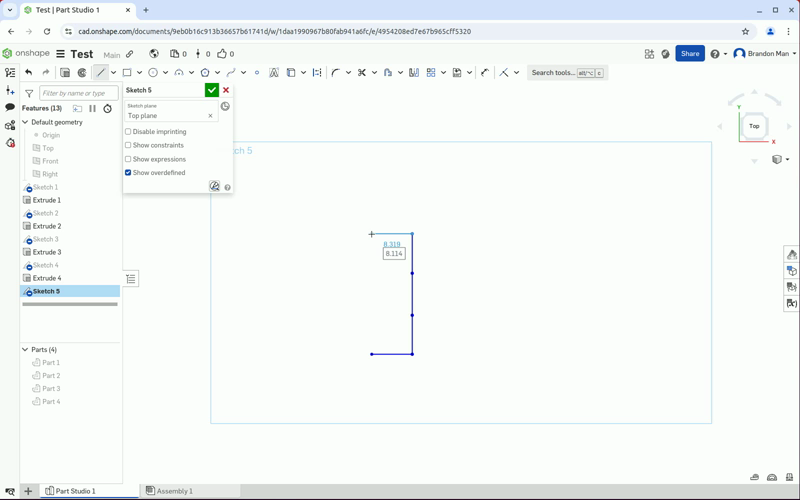
key_down(shift)
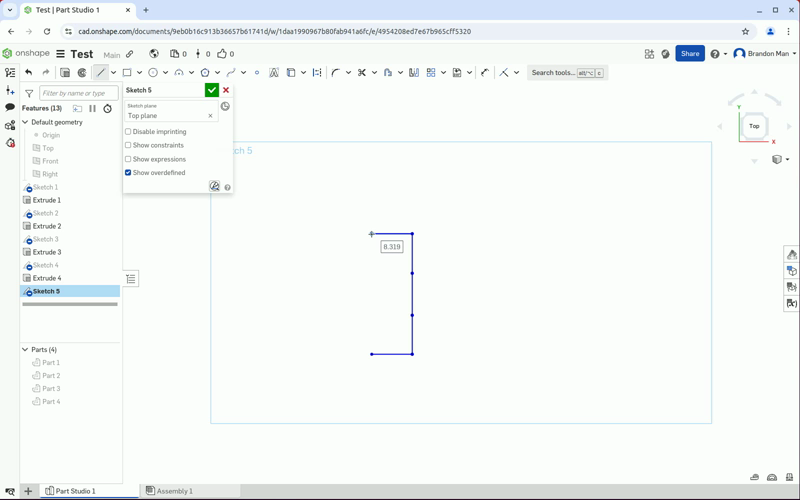
mouse_move(371, 354)
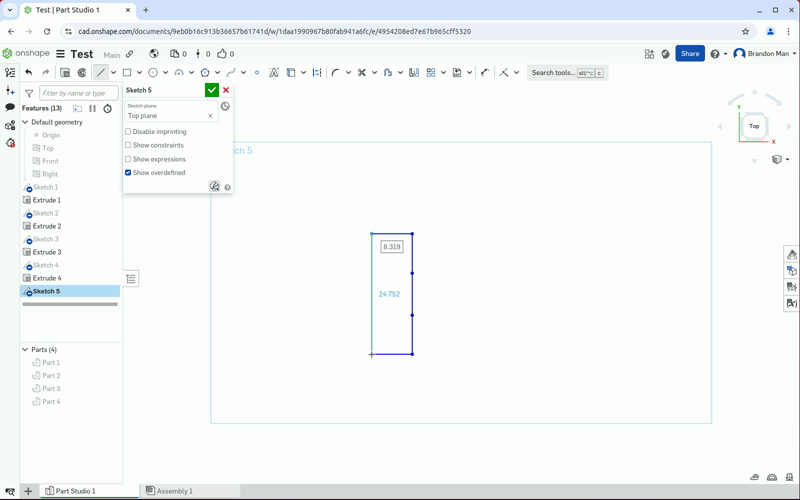
key_up(shift)
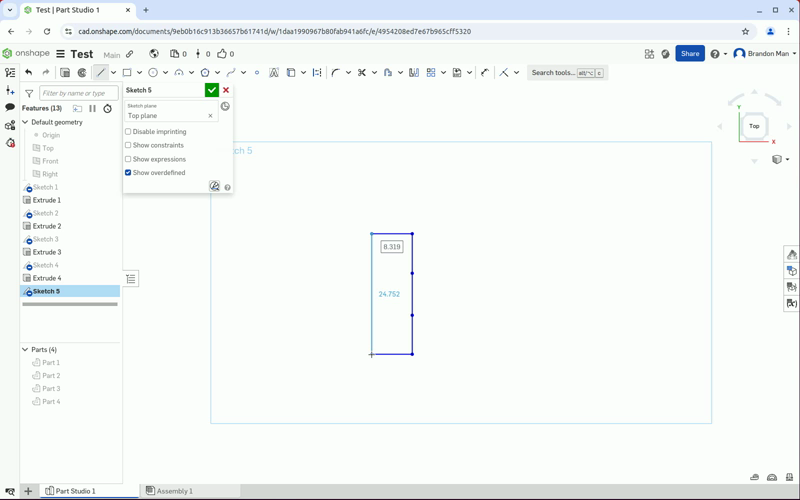
click(371, 354)
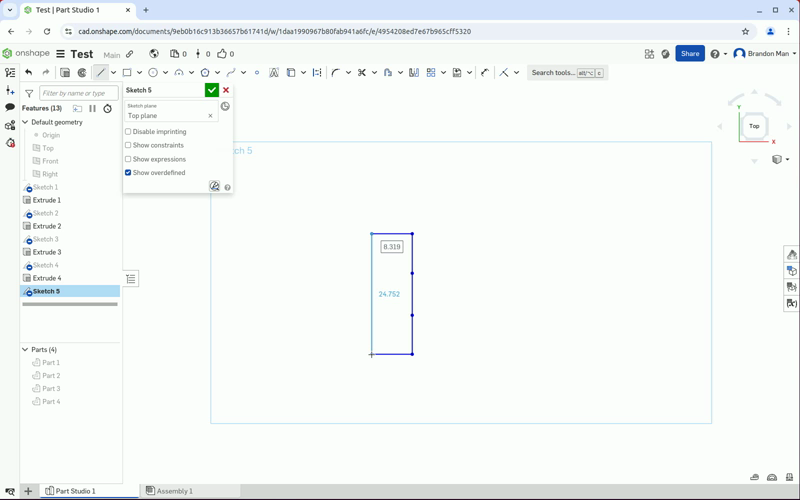
key(esc)
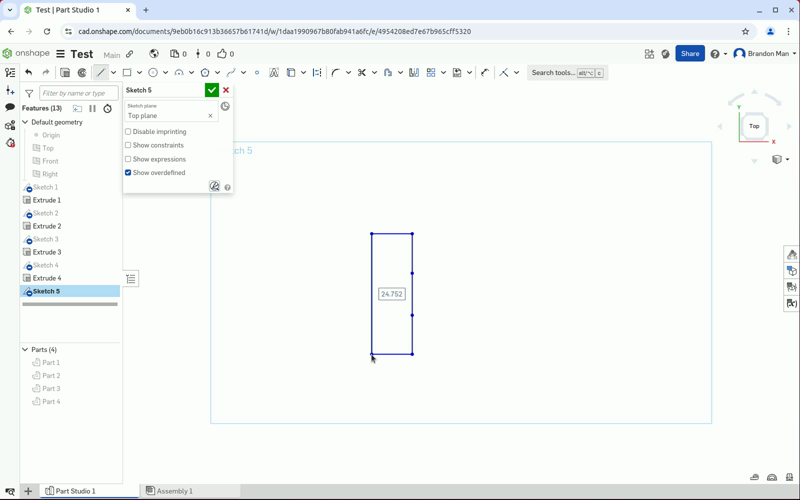
mouse_move(381, 319)
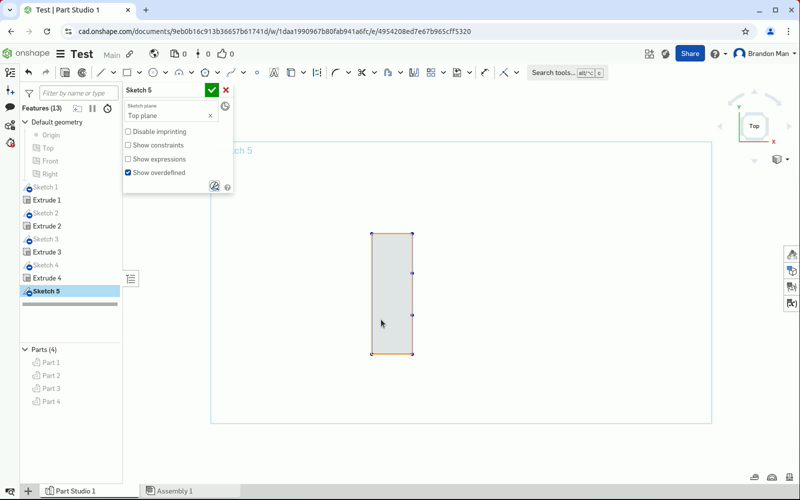
click(381, 319)
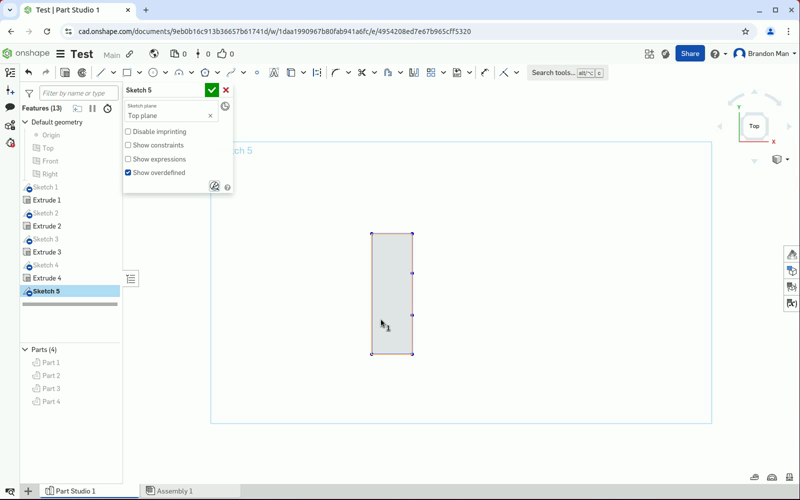
mouse_move(73, 352)
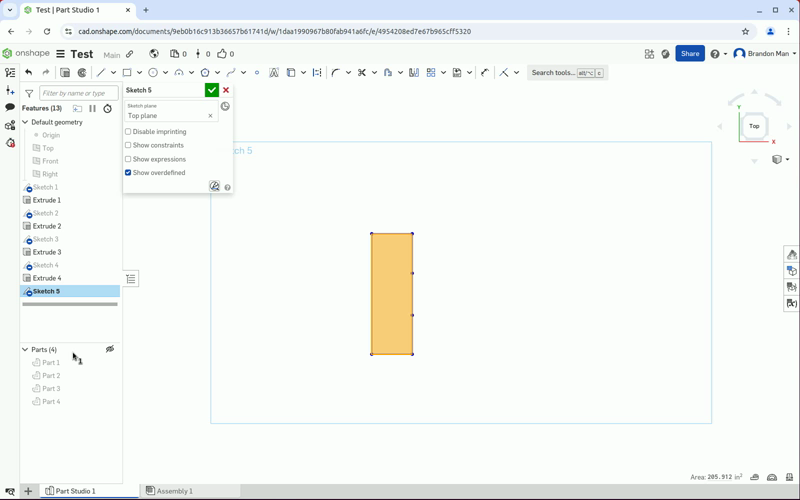
key(shift+y)
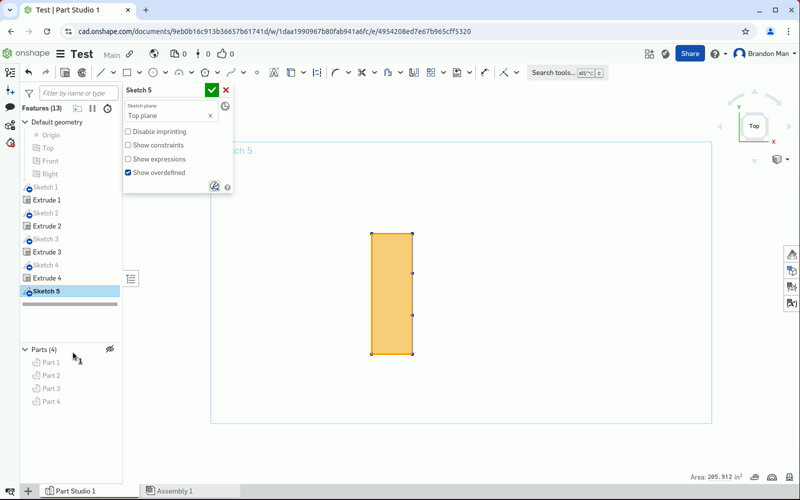
key(shift+e)
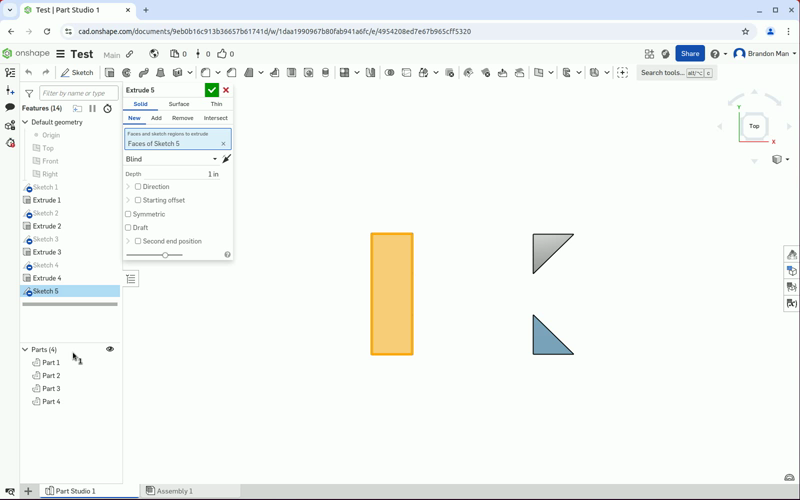
mouse_move(143, 106)
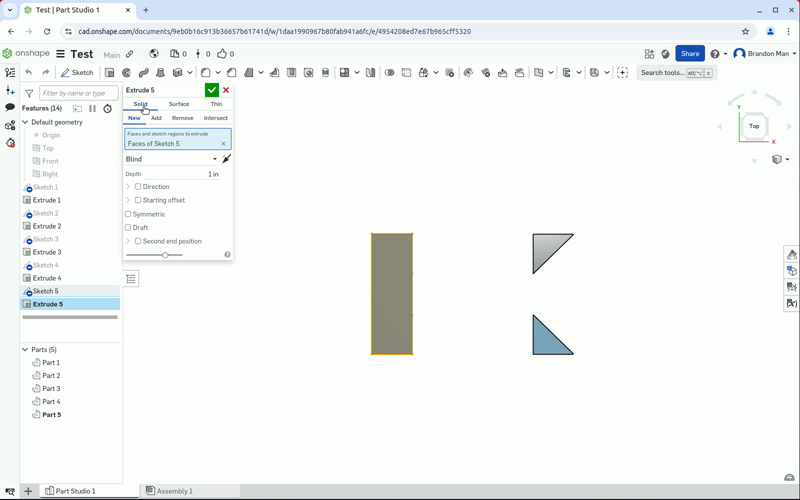
click(143, 106)
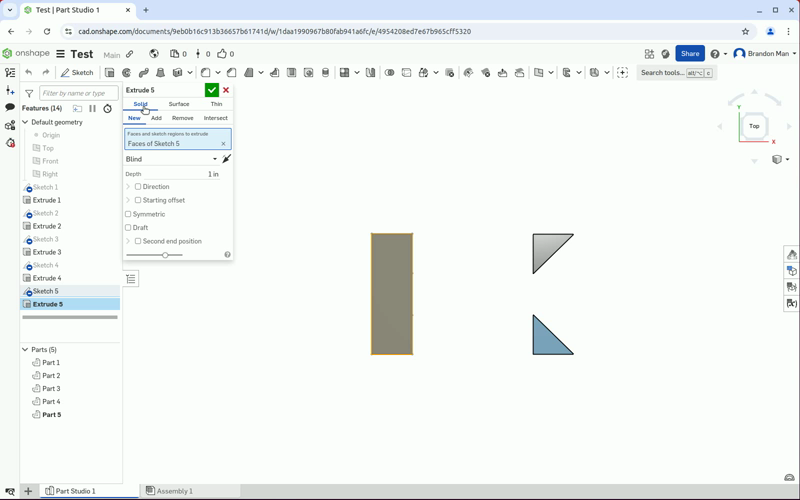
mouse_move(137, 120)
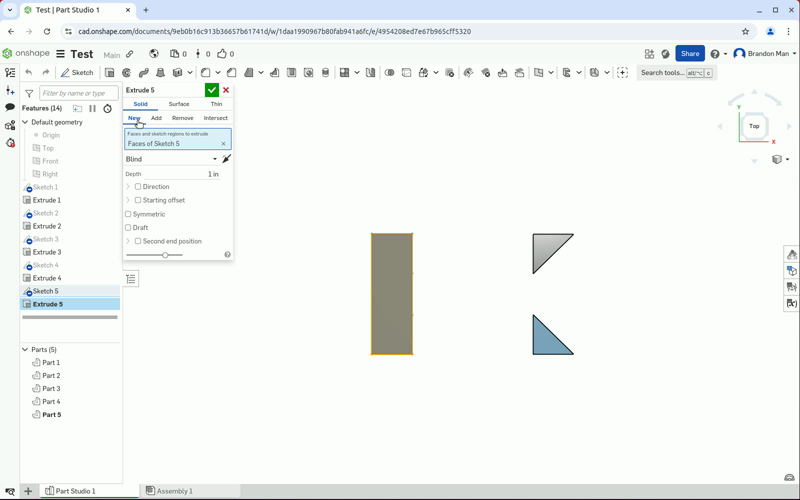
click(137, 120)
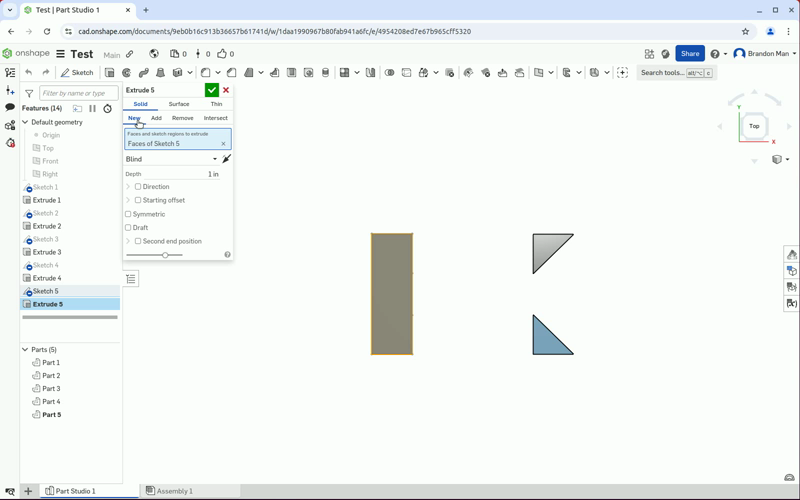
key(tab, 4)
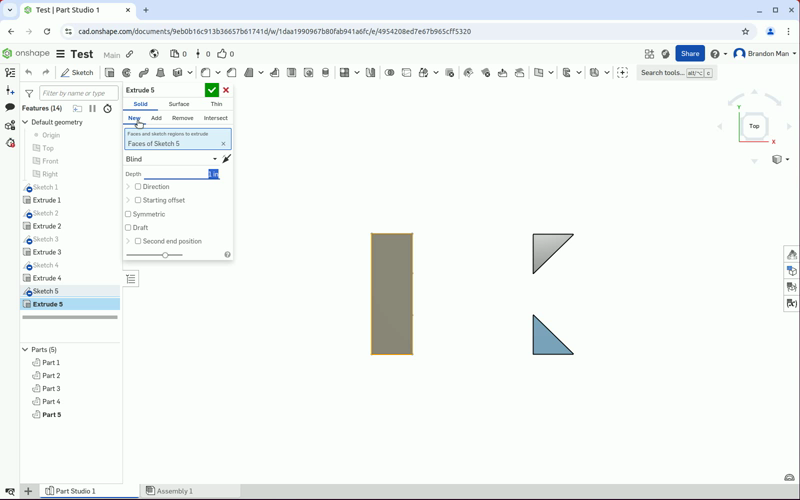
text(4.092)
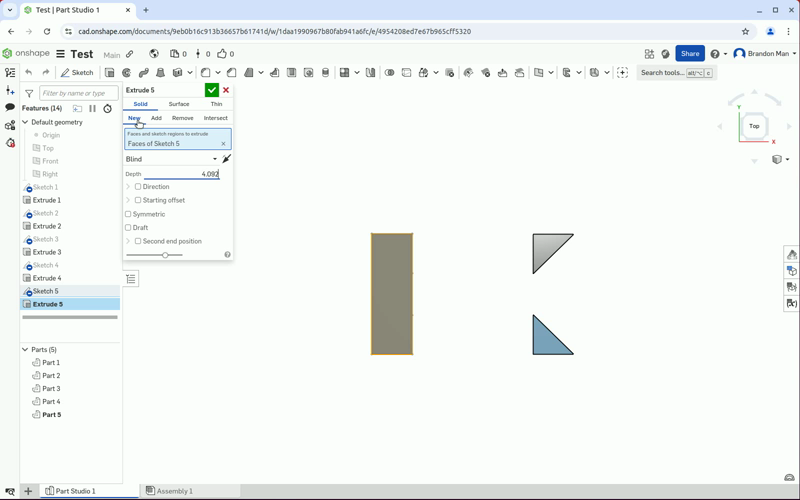
key(enter)
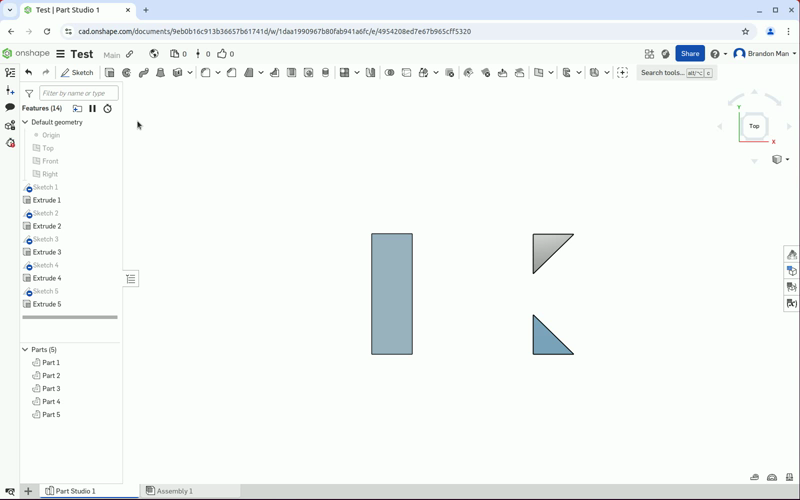
key(shift+h)
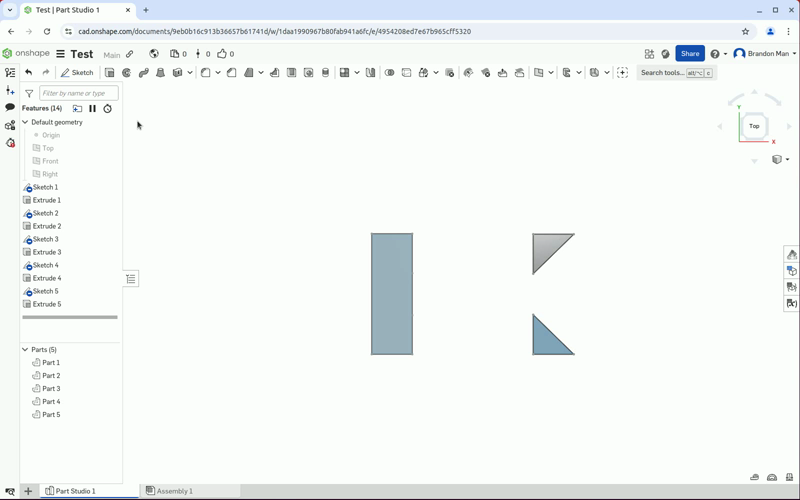
key(shift+h)
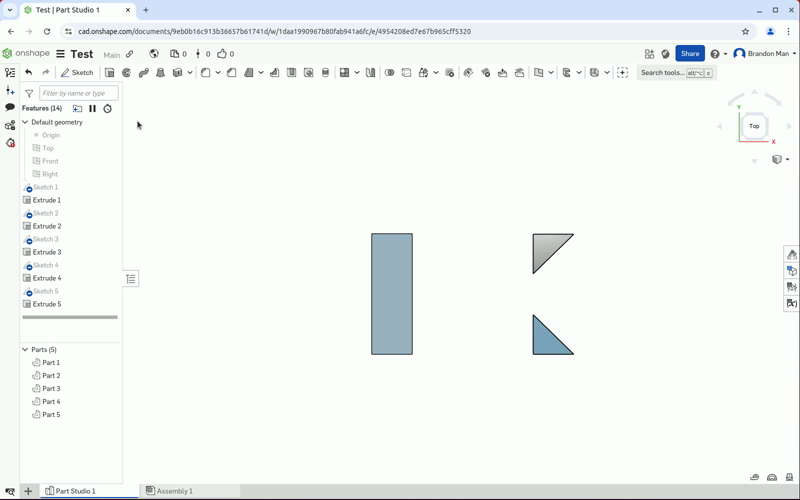
mouse_move(73, 189)
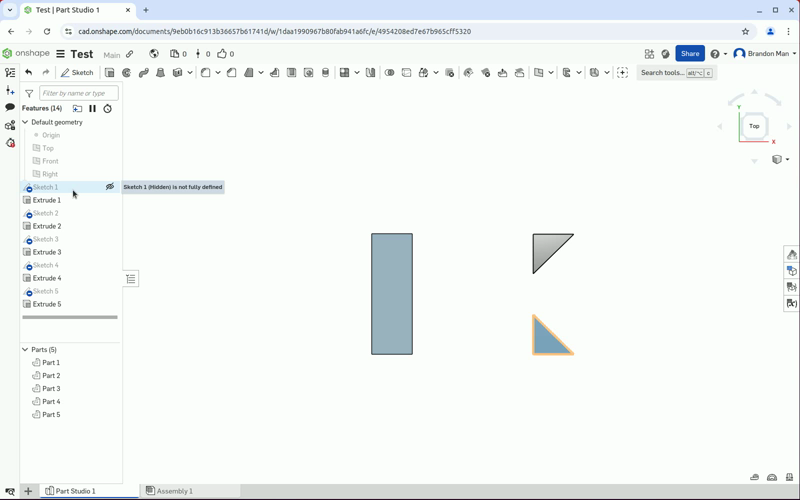
click(73, 189)
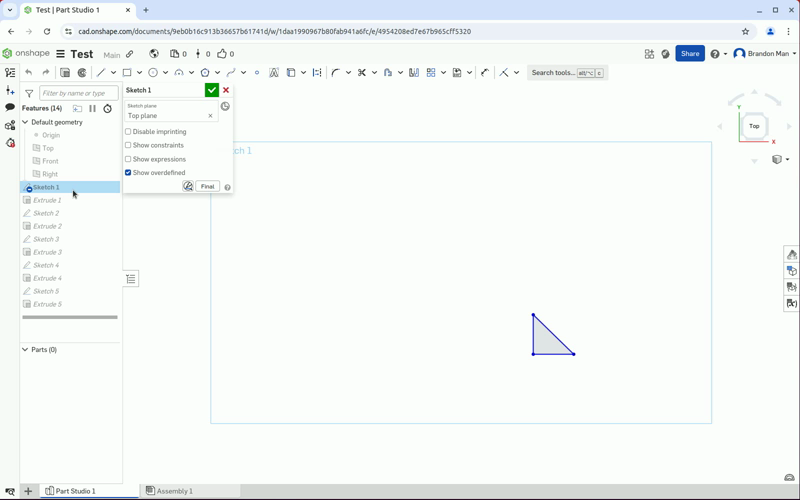
mouse_move(229, 92)
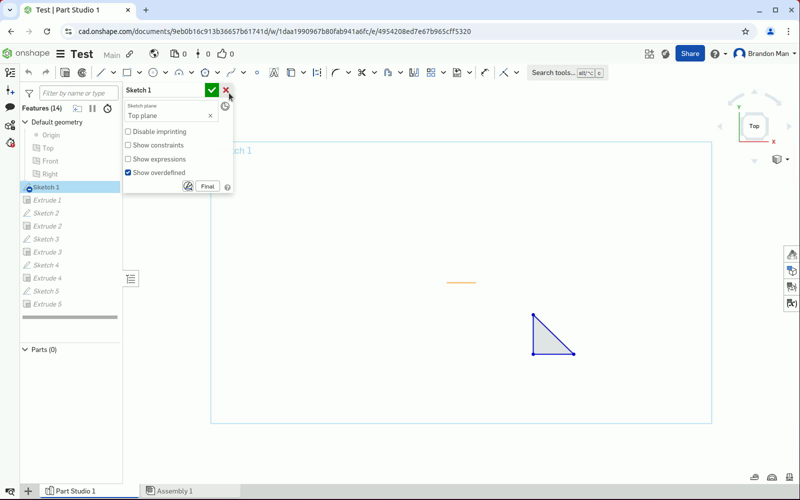
click(229, 92)
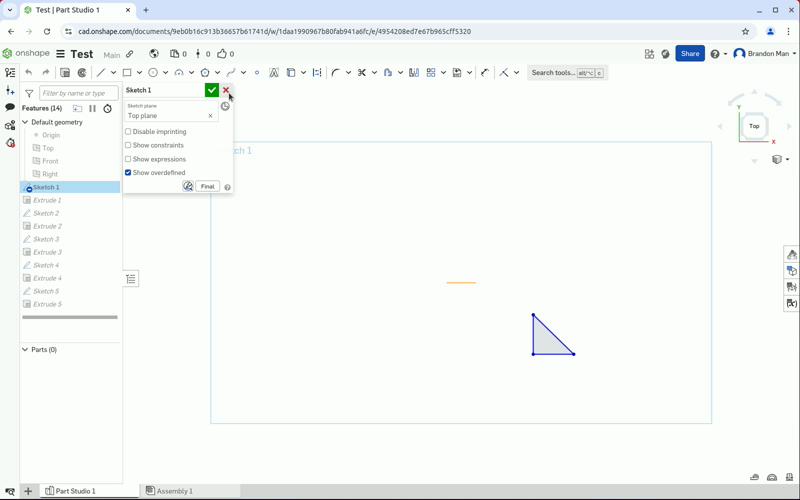
key(shift+s)
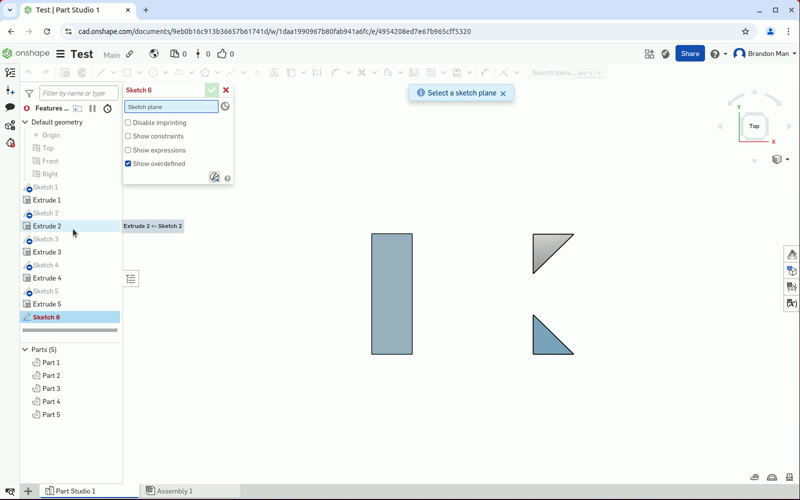
scroll(3)
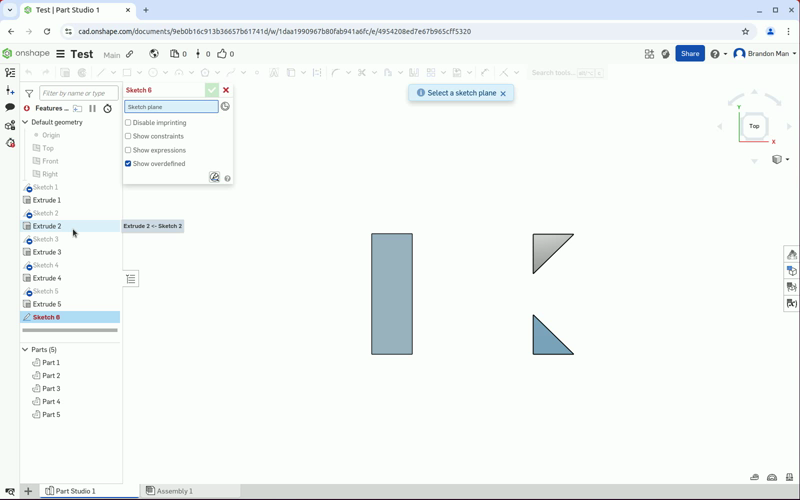
mouse_move(73, 150)
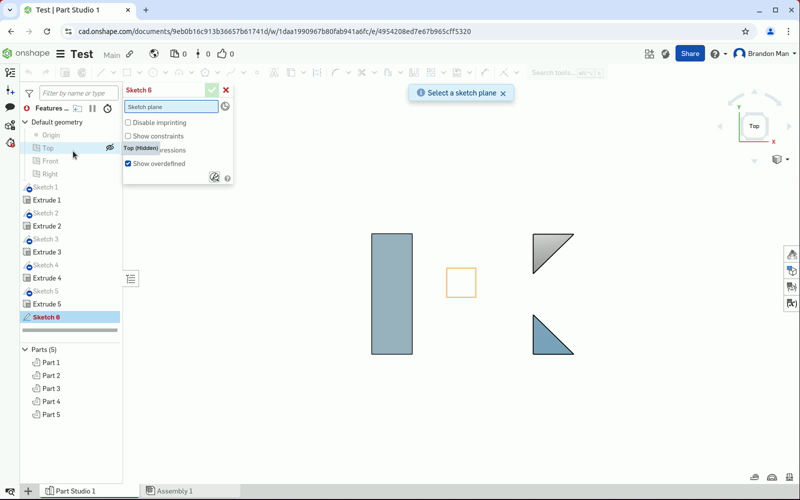
click(73, 150)
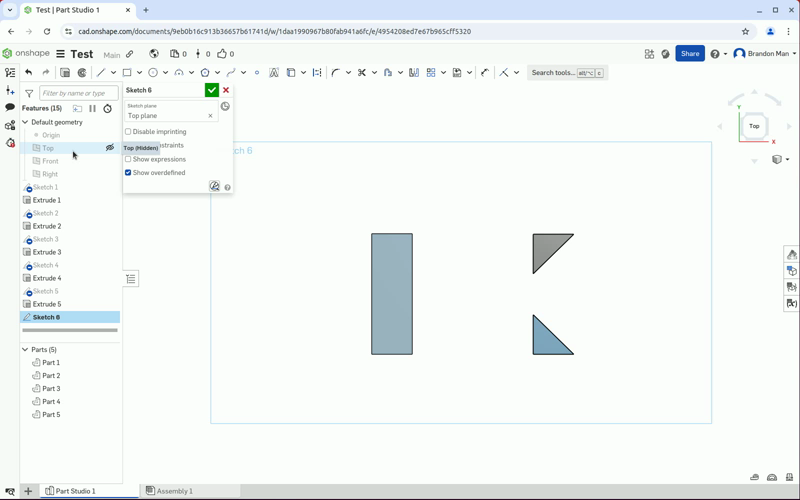
mouse_move(73, 352)
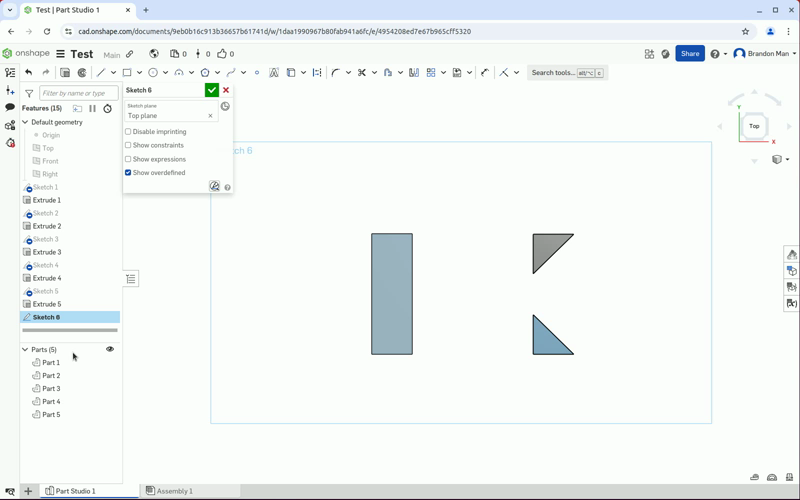
key(y)
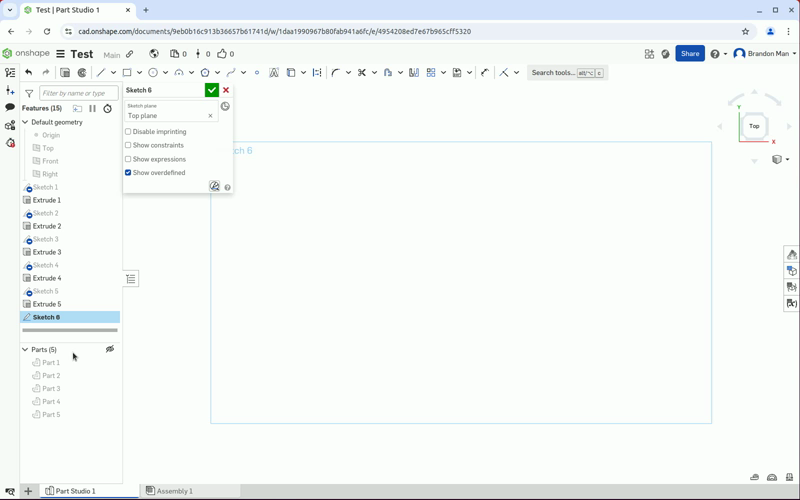
key(l)
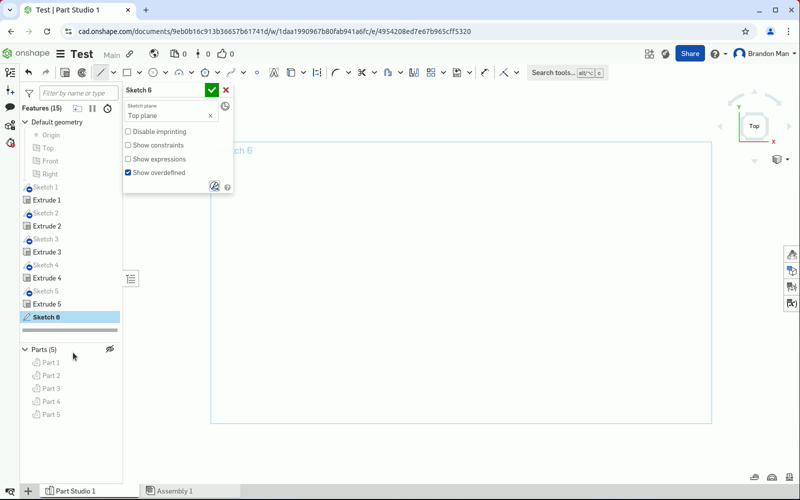
key_down(shift)
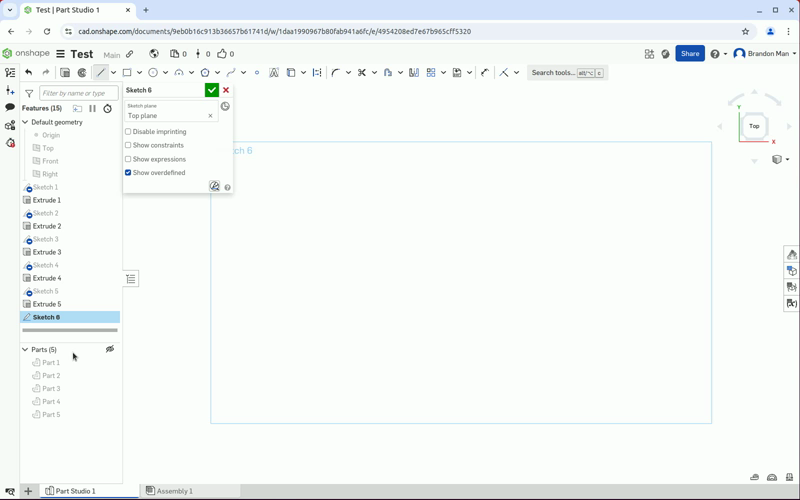
mouse_move(411, 354)
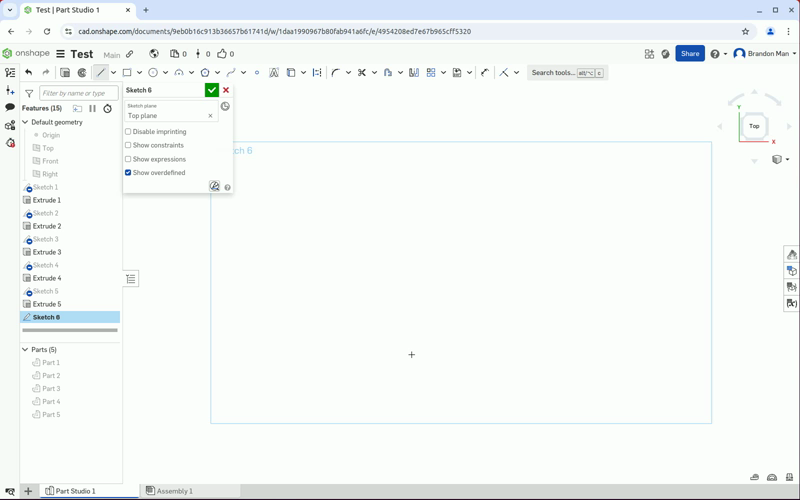
click(411, 354)
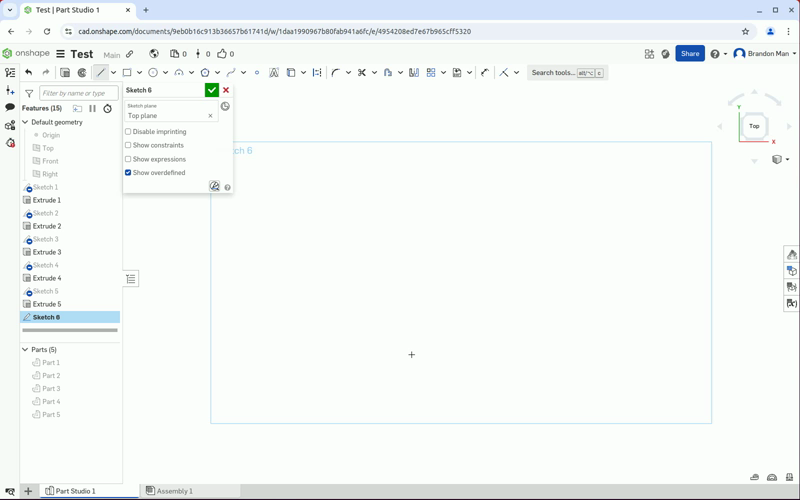
key_up(shift)
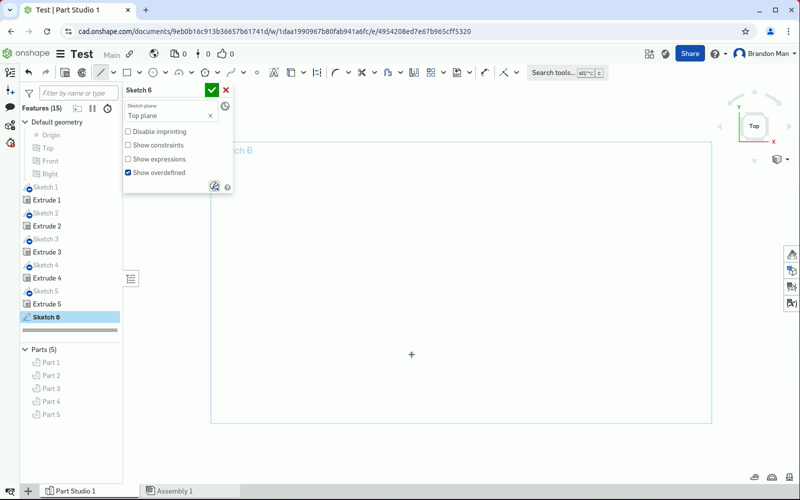
key_down(shift)
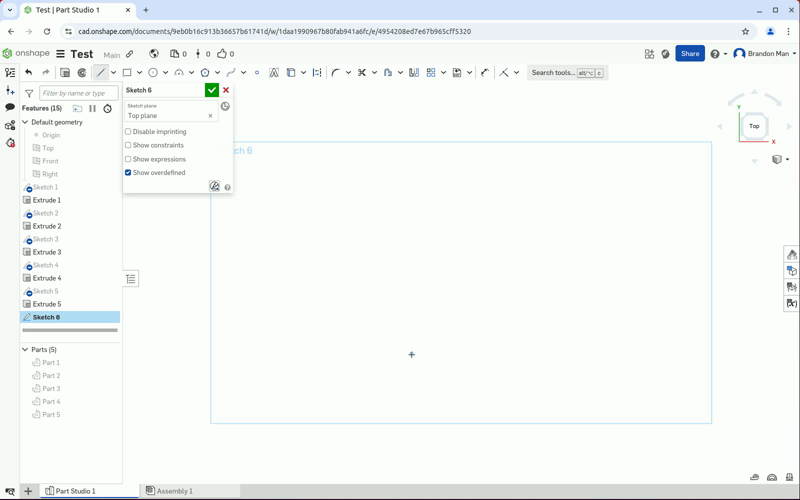
mouse_move(532, 354)
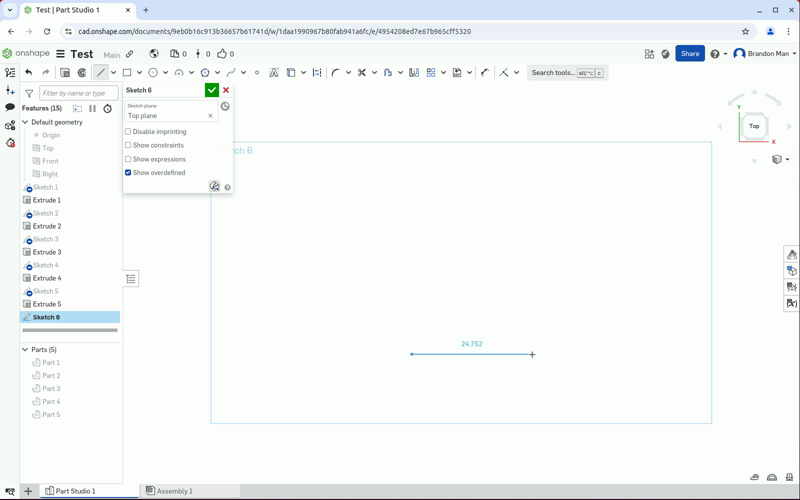
click(532, 354)
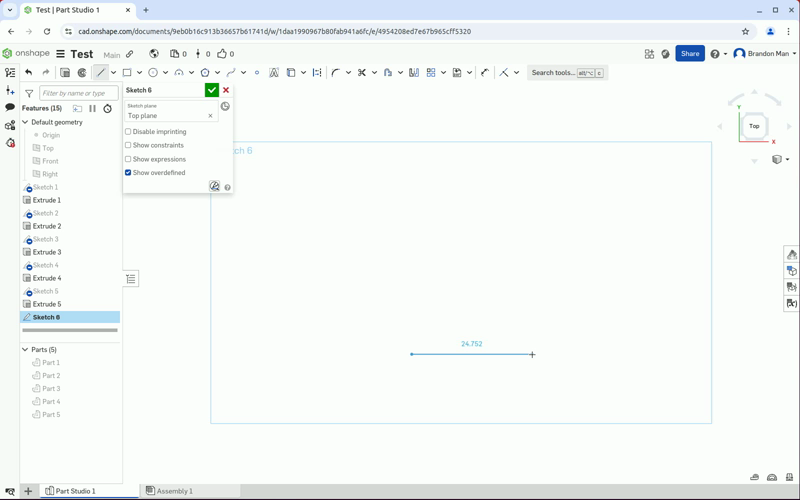
key_up(shift)
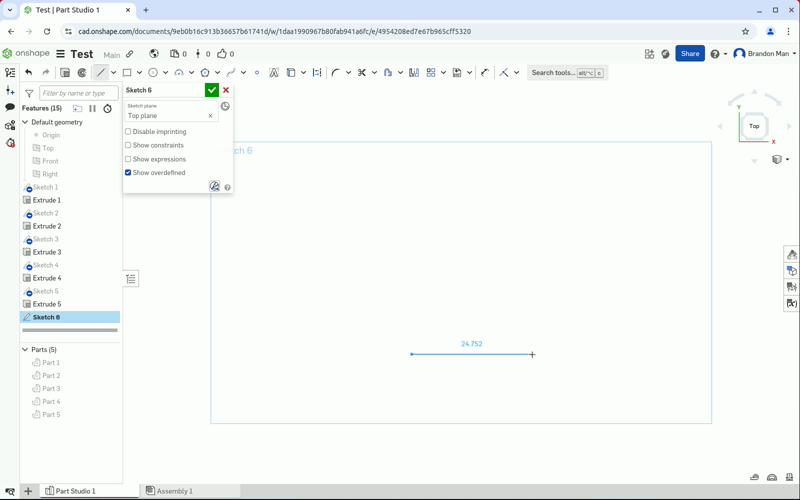
key_down(shift)
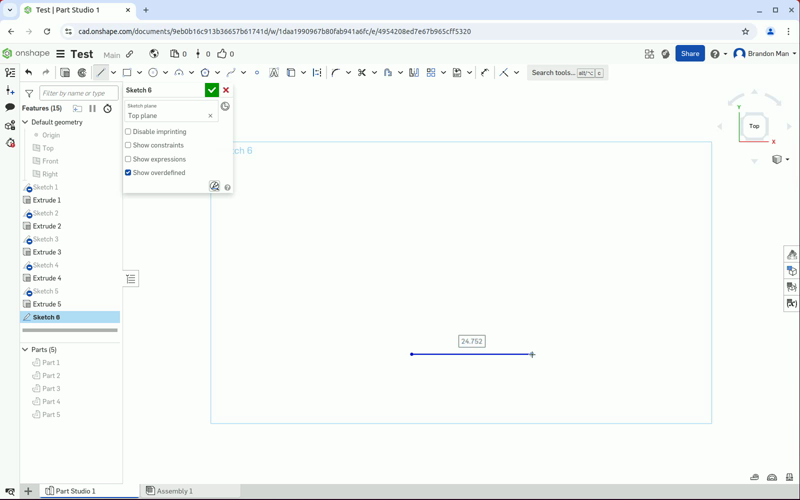
mouse_move(562, 354)
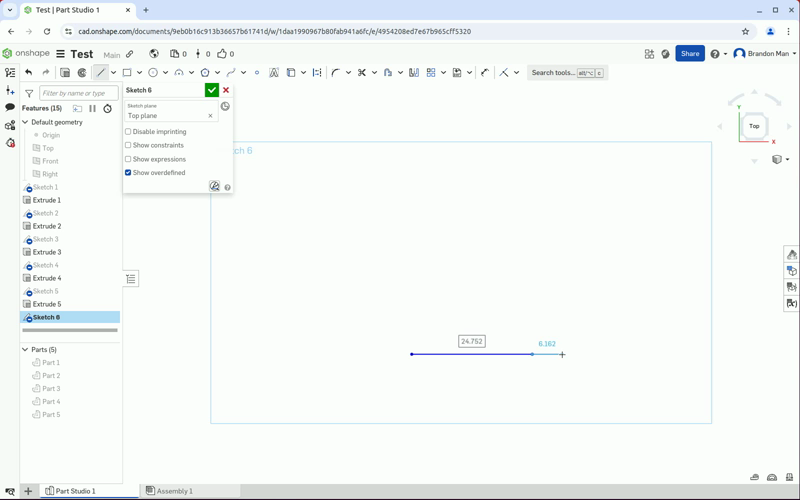
mouse_move(532, 315)
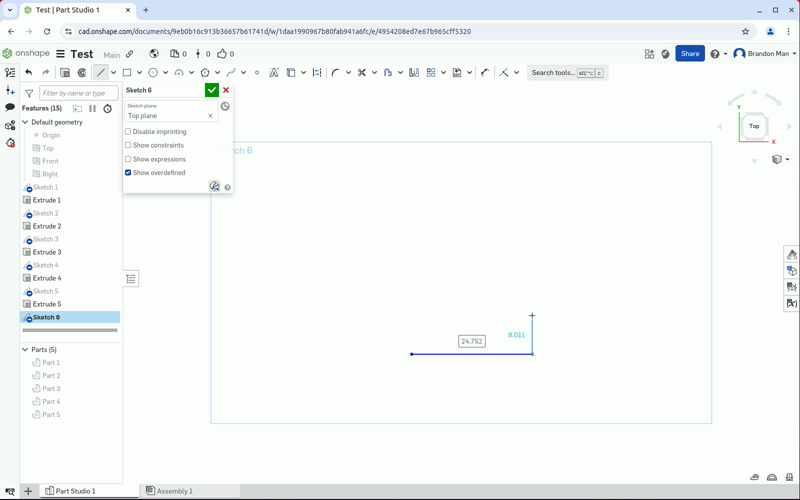
click(532, 315)
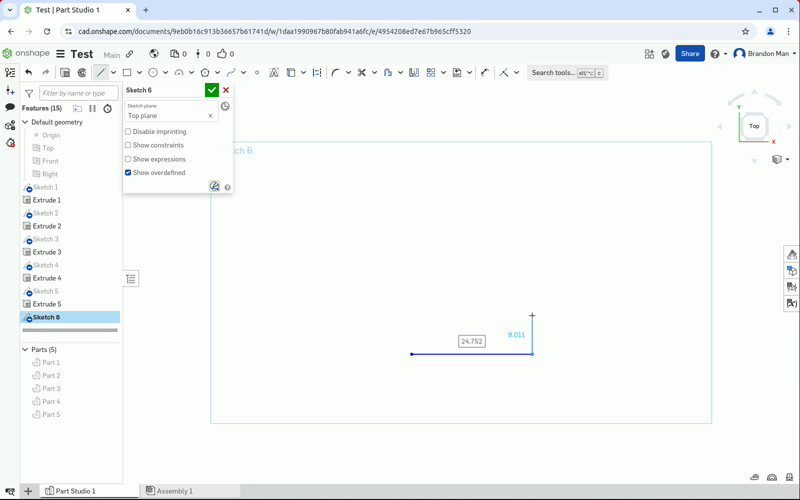
key_up(shift)
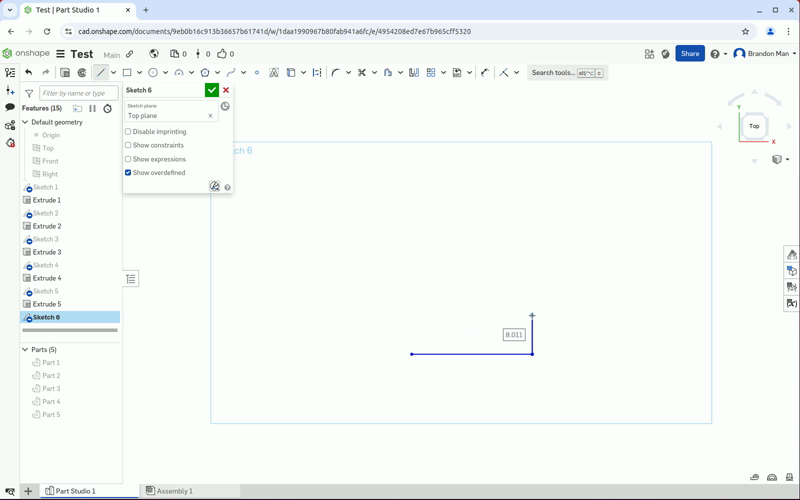
key_down(shift)
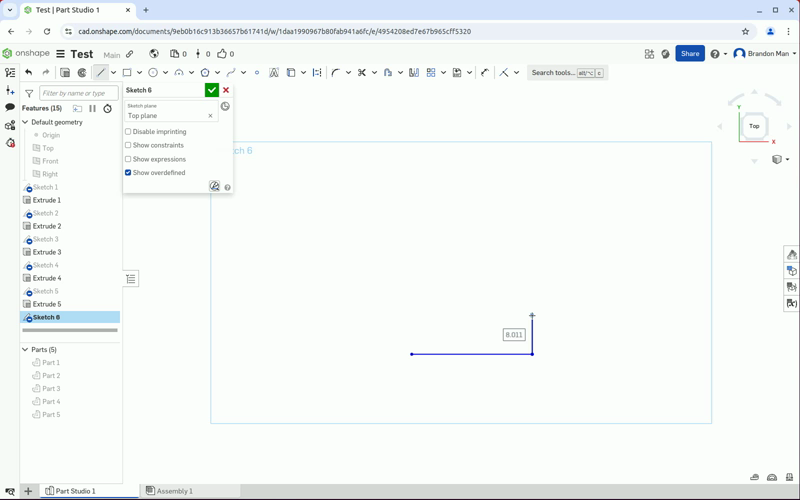
mouse_move(562, 315)
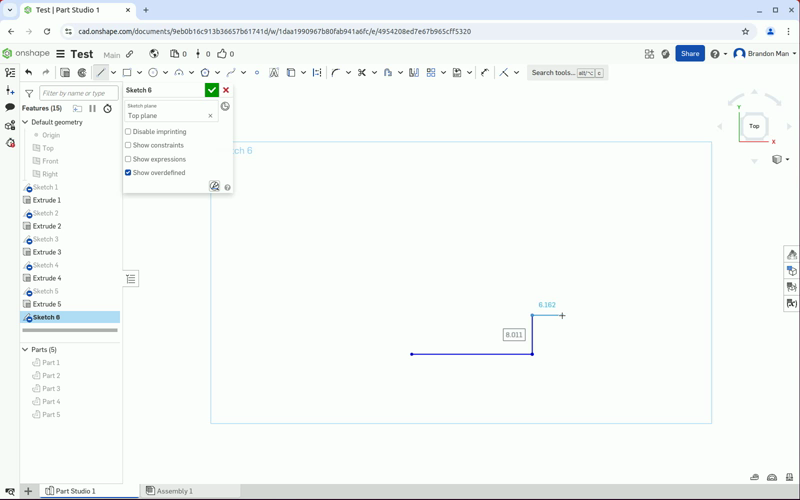
mouse_move(532, 273)
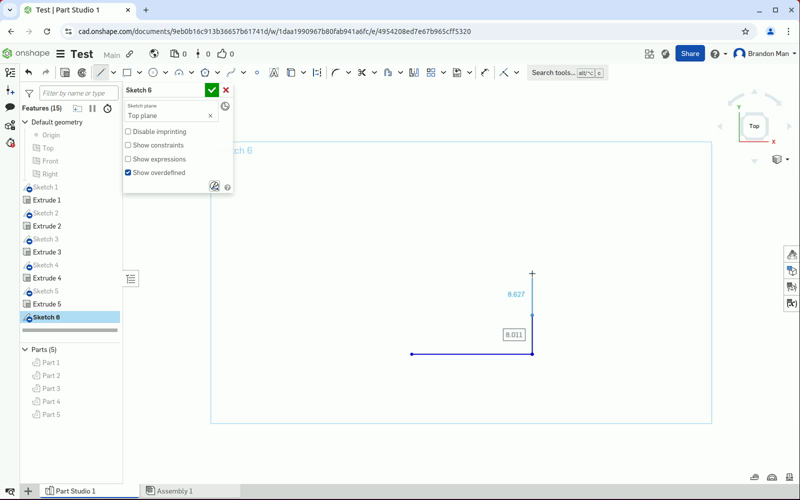
click(532, 273)
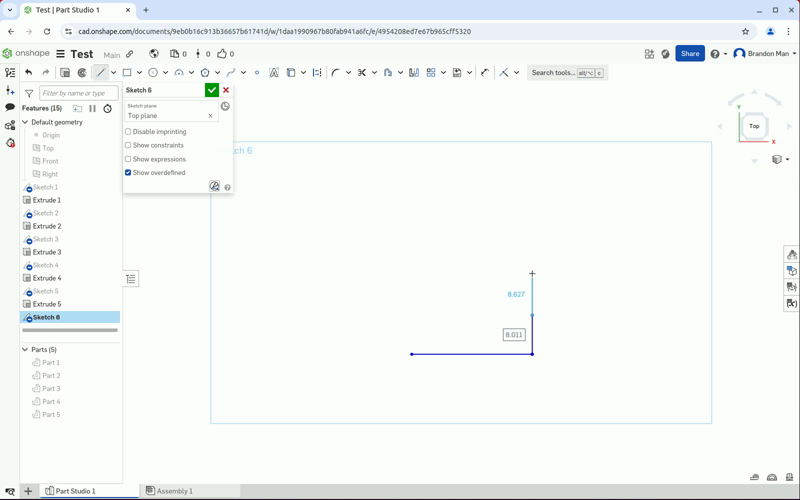
key_up(shift)
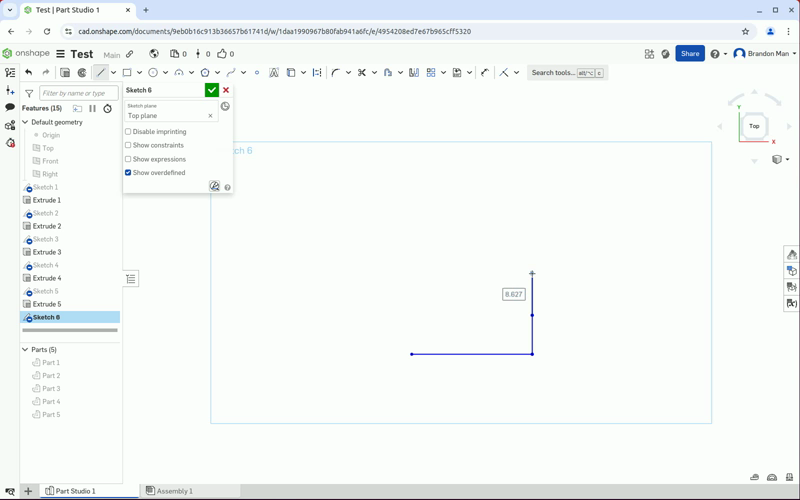
key_down(shift)
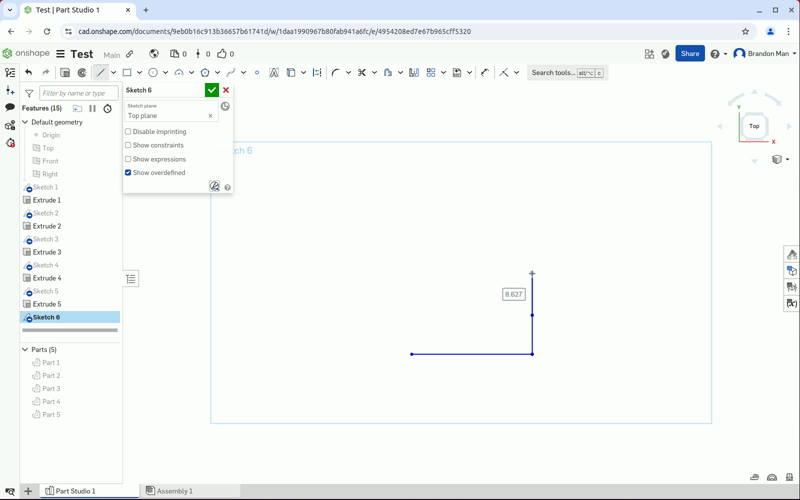
mouse_move(562, 273)
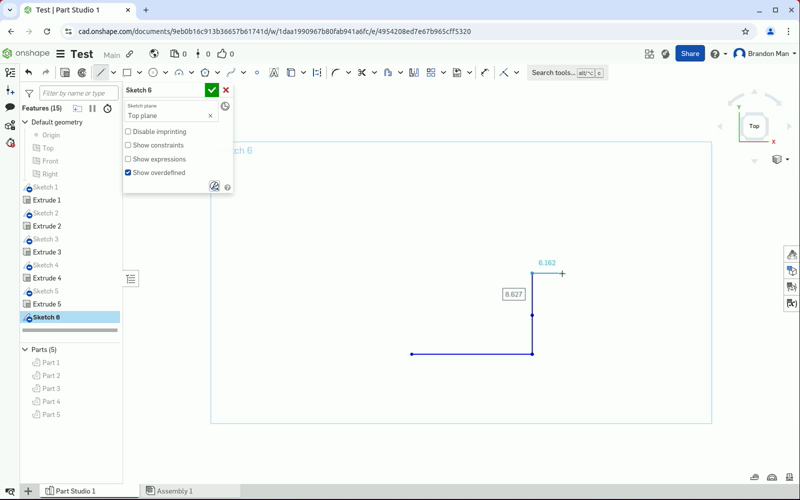
mouse_move(532, 233)
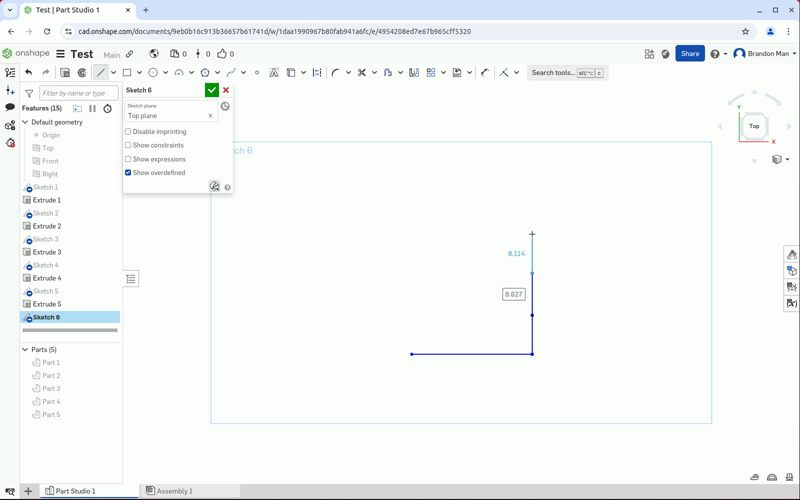
click(532, 233)
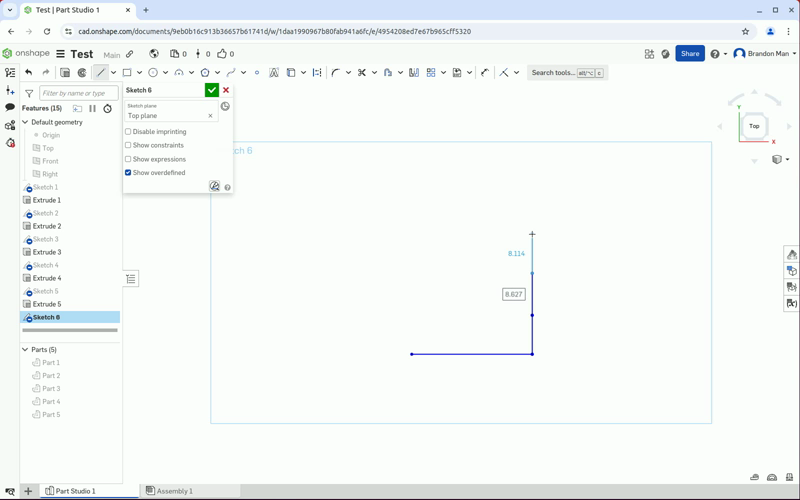
key_up(shift)
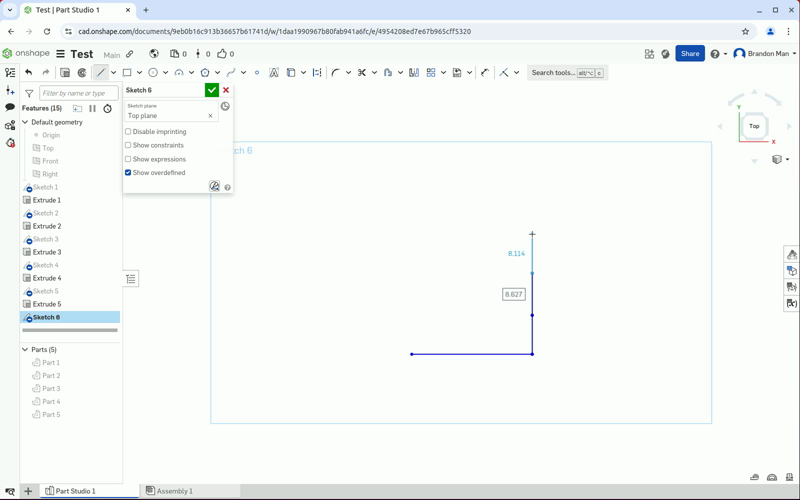
key_down(shift)
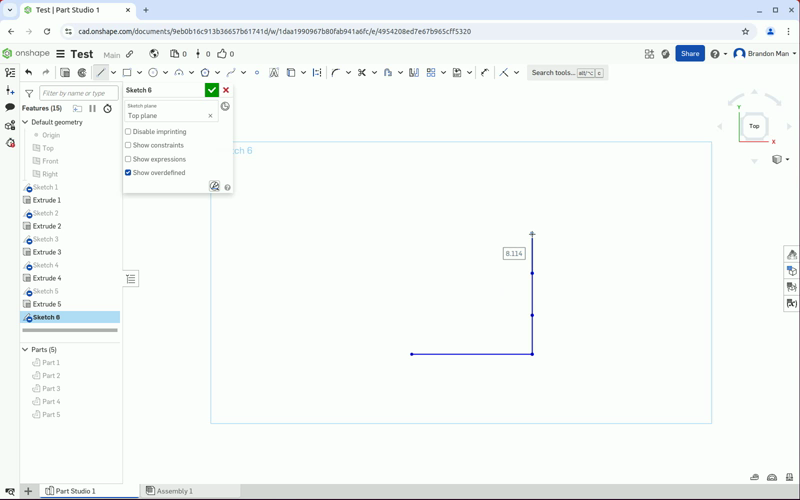
mouse_move(411, 233)
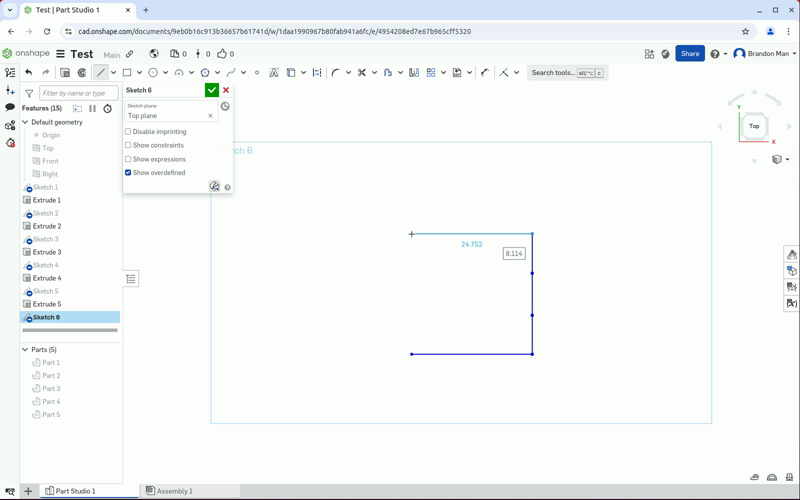
click(411, 233)
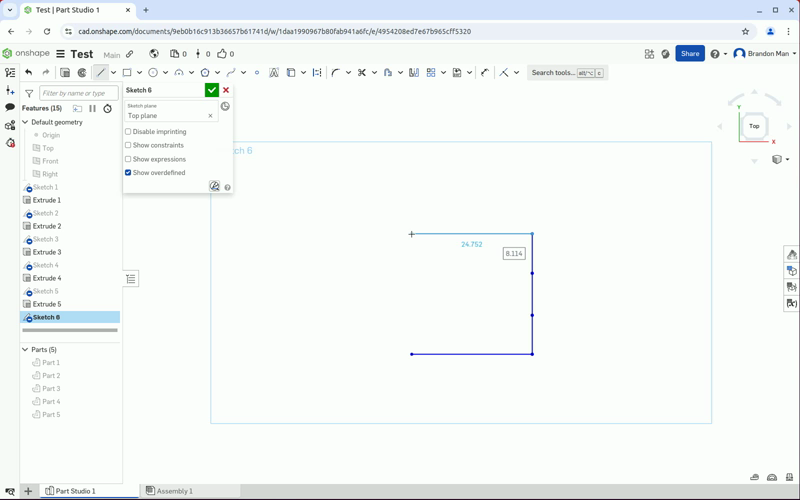
key_up(shift)
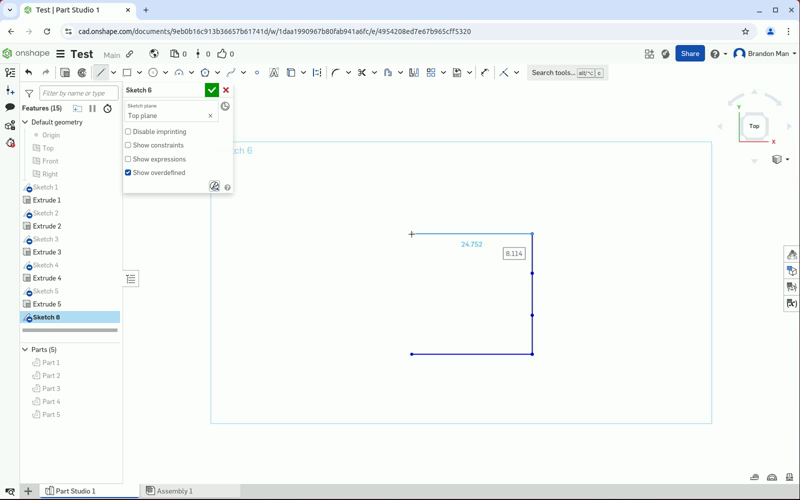
key_down(shift)
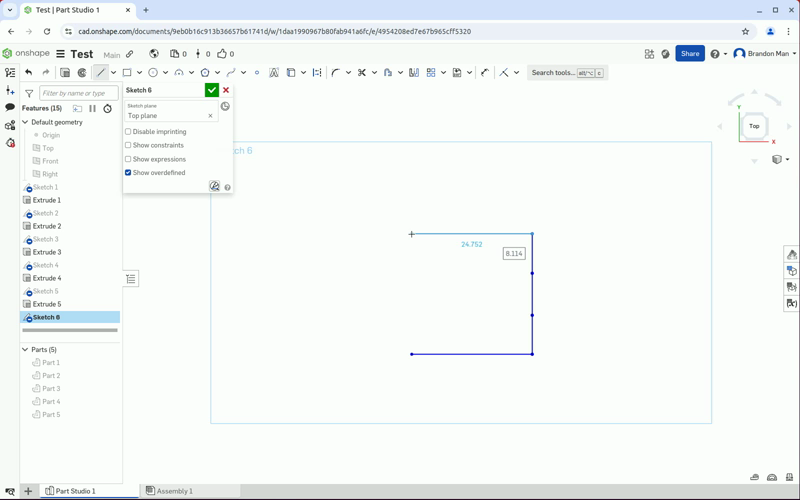
mouse_move(441, 233)
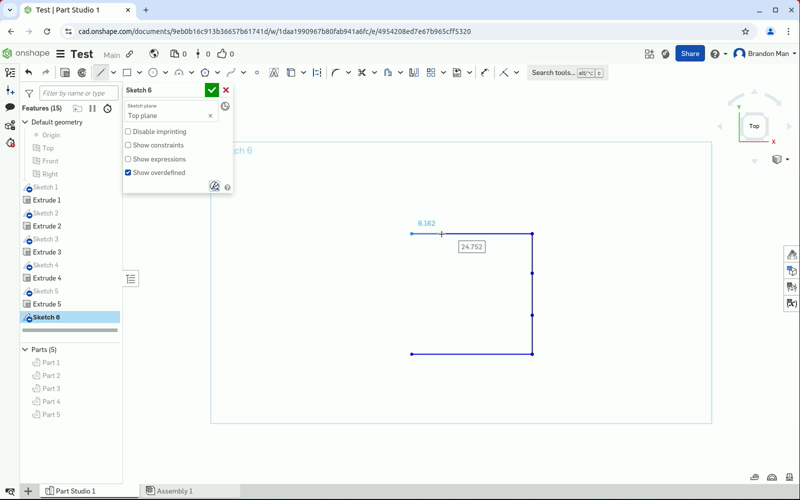
mouse_move(411, 273)
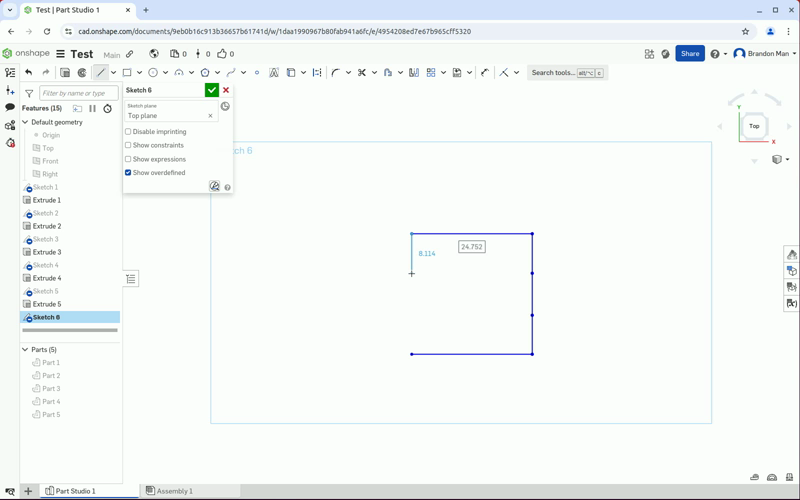
click(411, 273)
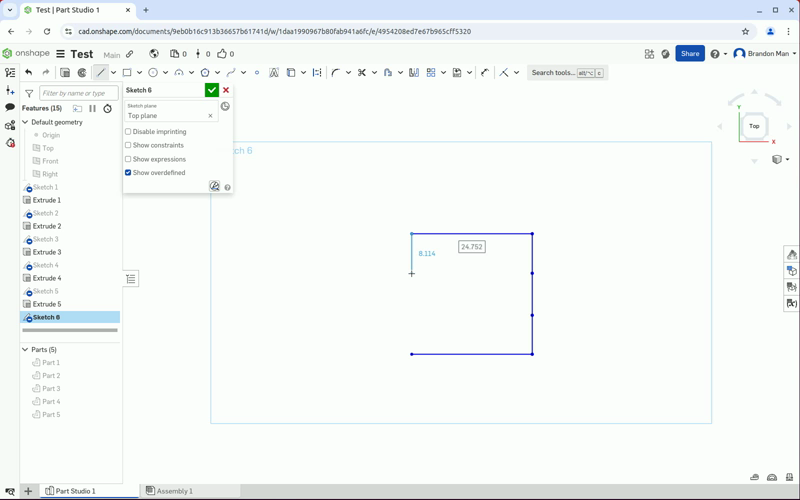
key_up(shift)
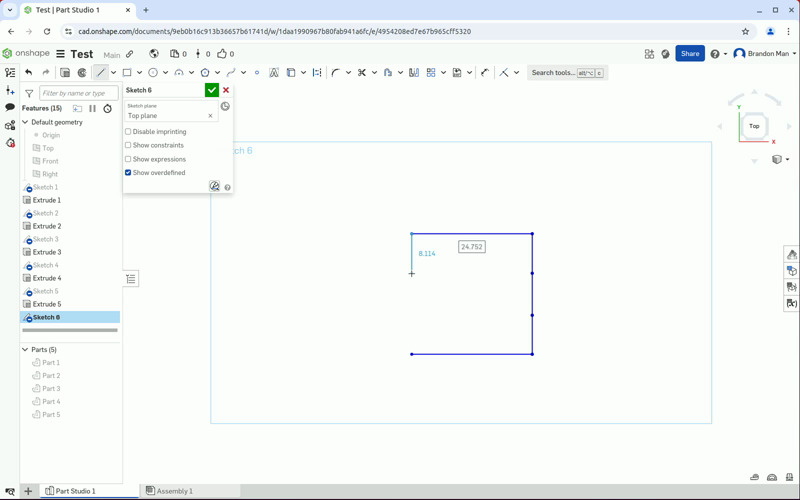
key_down(shift)
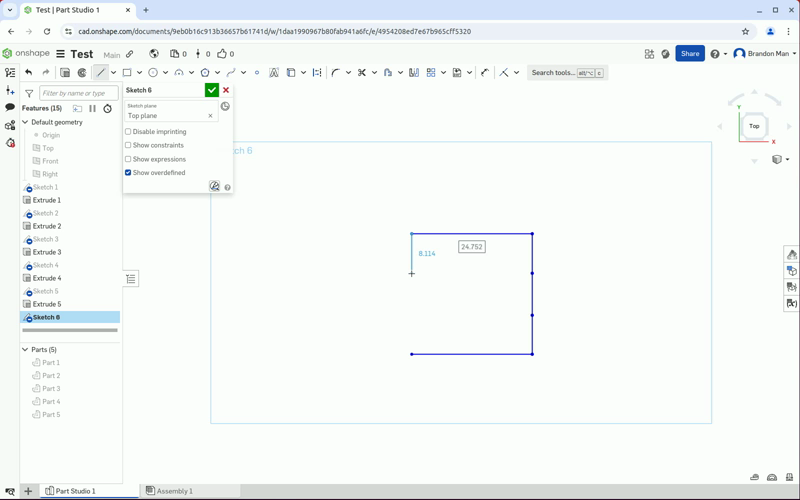
mouse_move(441, 273)
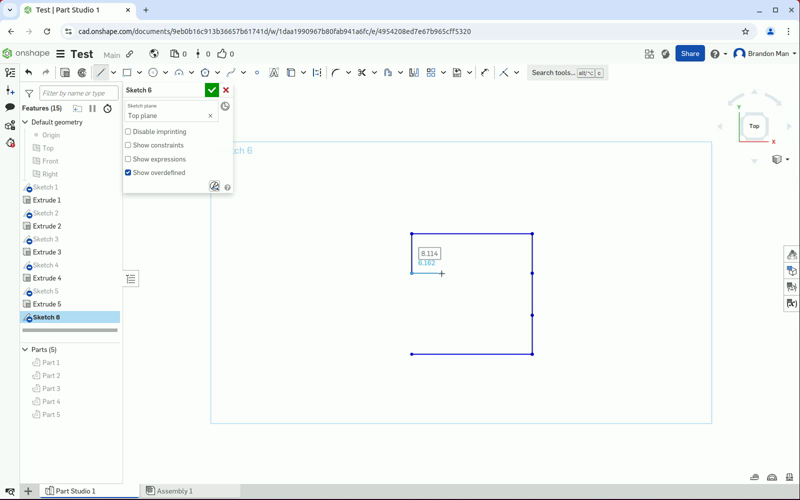
mouse_move(411, 315)
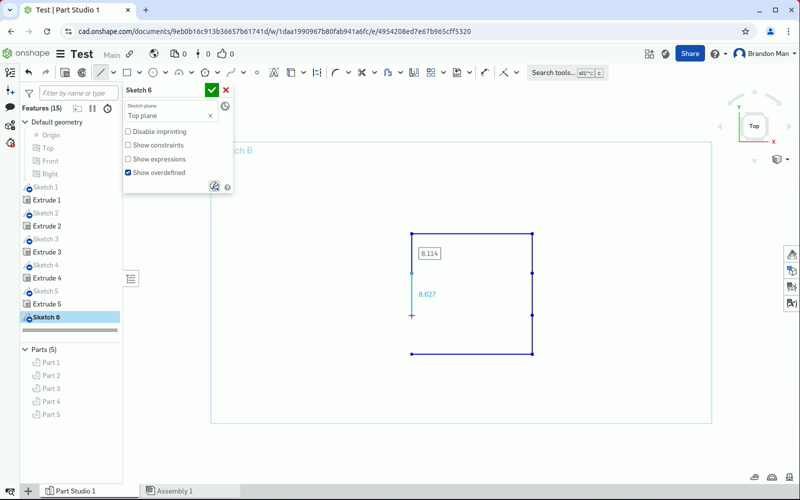
click(411, 315)
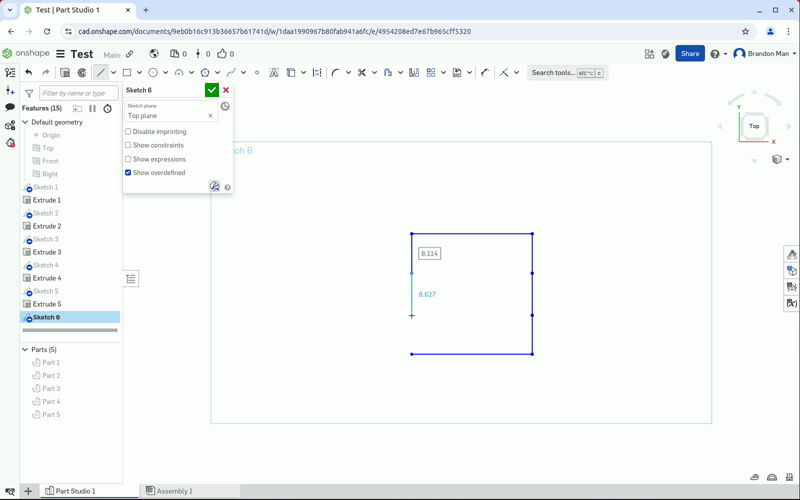
key_up(shift)
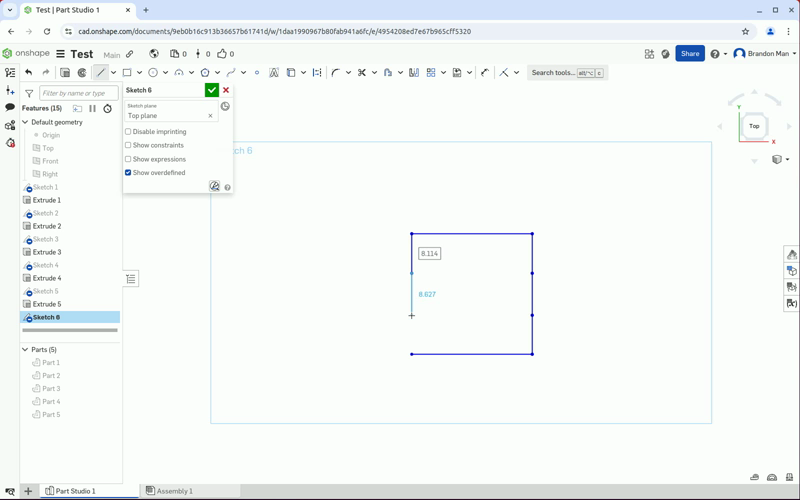
mouse_move(441, 315)
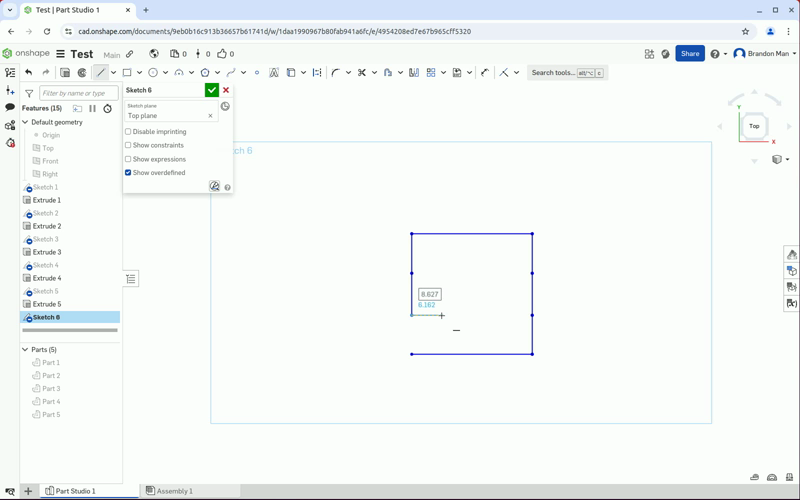
key_down(shift)
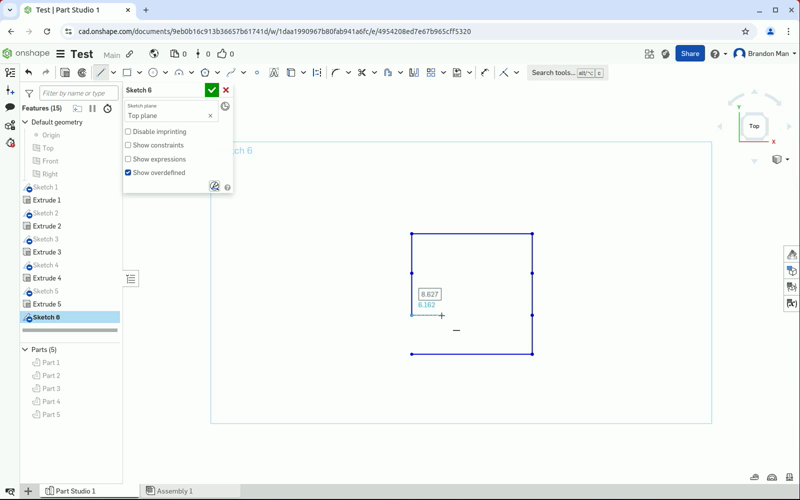
mouse_move(411, 354)
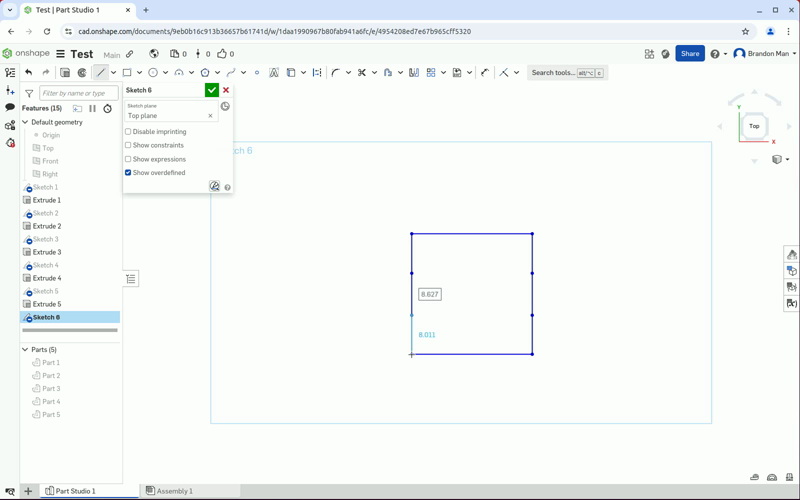
key_up(shift)
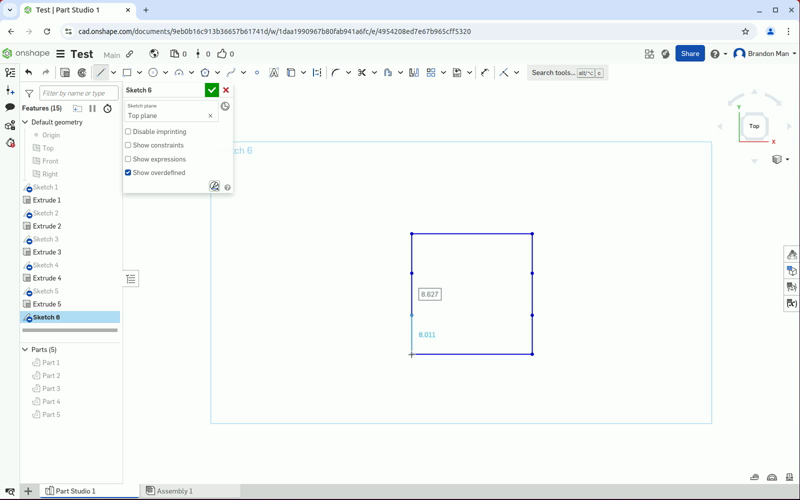
click(411, 354)
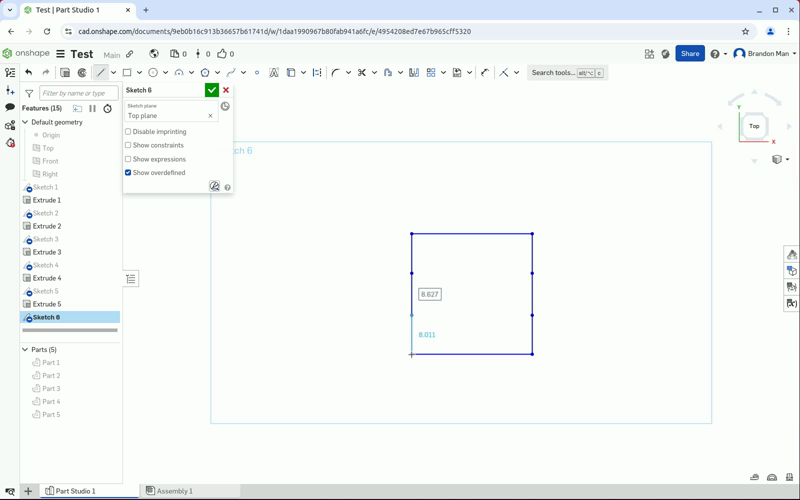
key(esc)
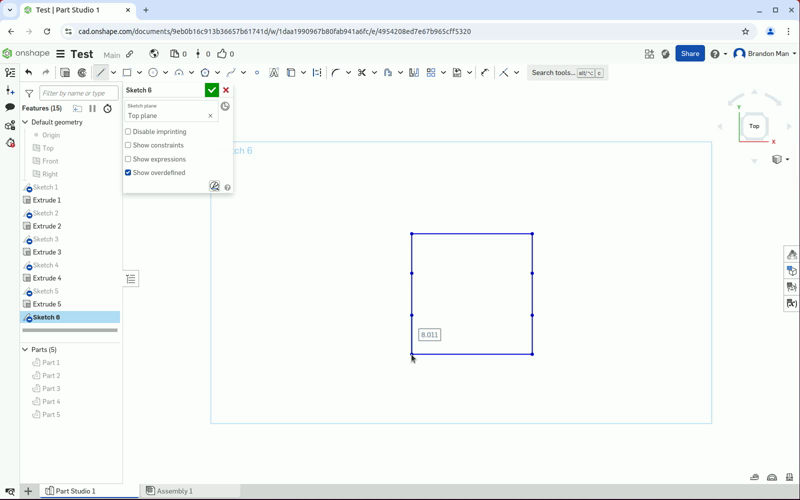
mouse_move(473, 297)
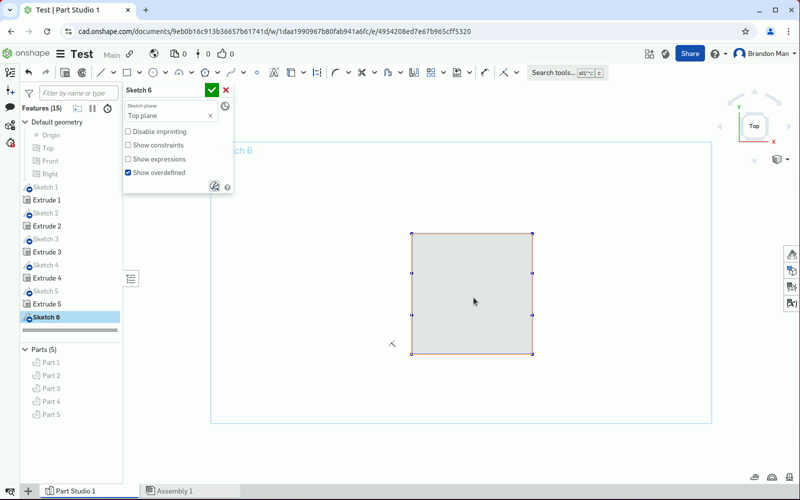
click(473, 297)
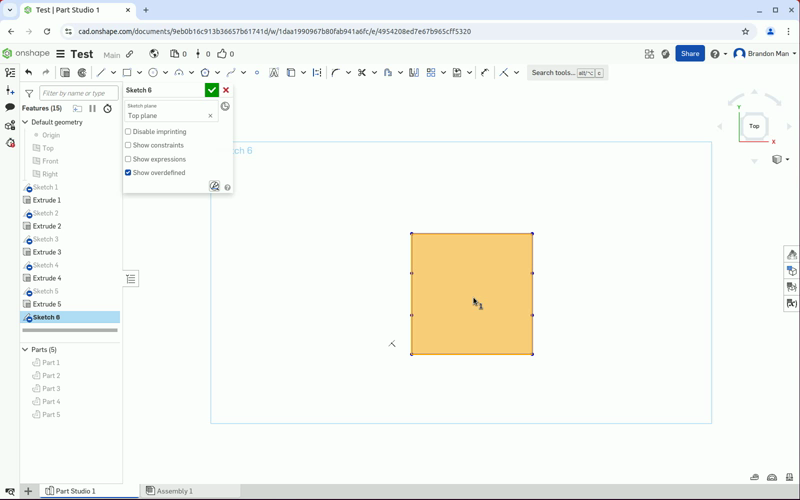
mouse_move(73, 352)
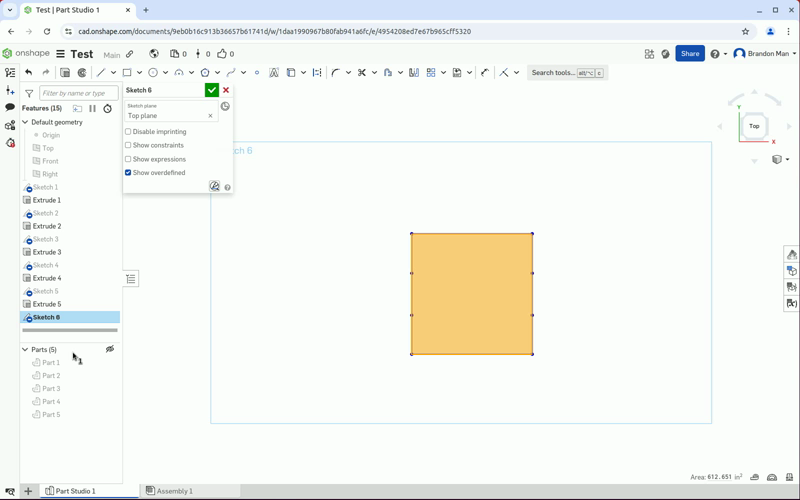
key(shift+y)
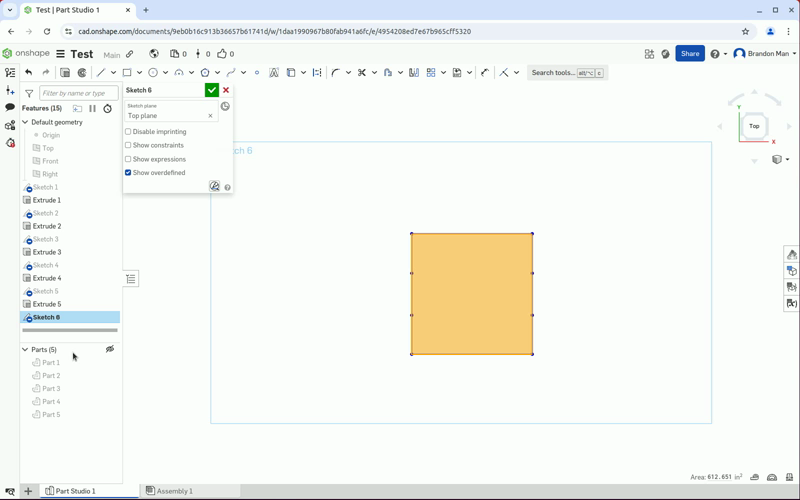
key(shift+e)
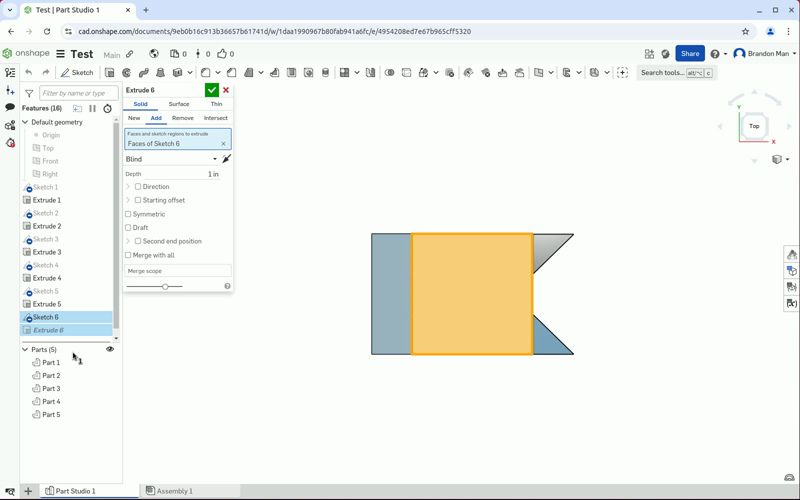
mouse_move(143, 106)
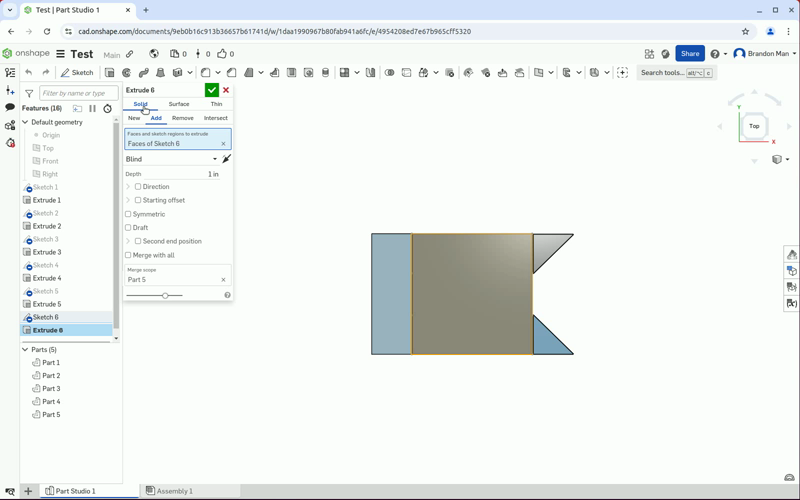
click(143, 106)
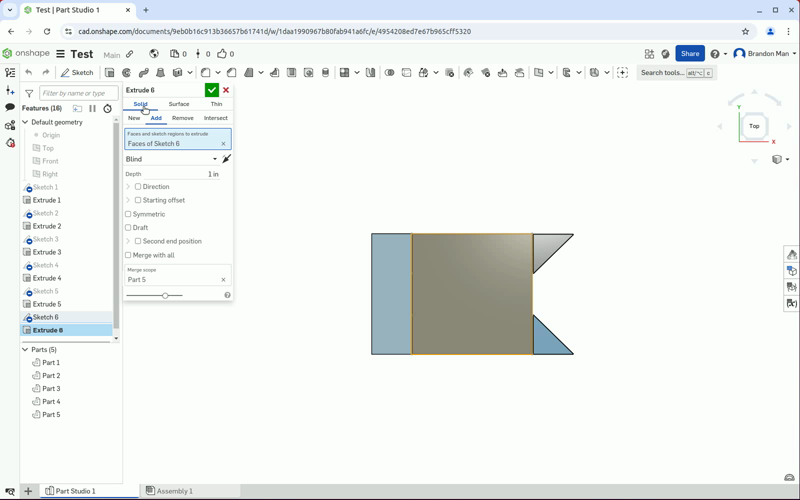
mouse_move(137, 120)
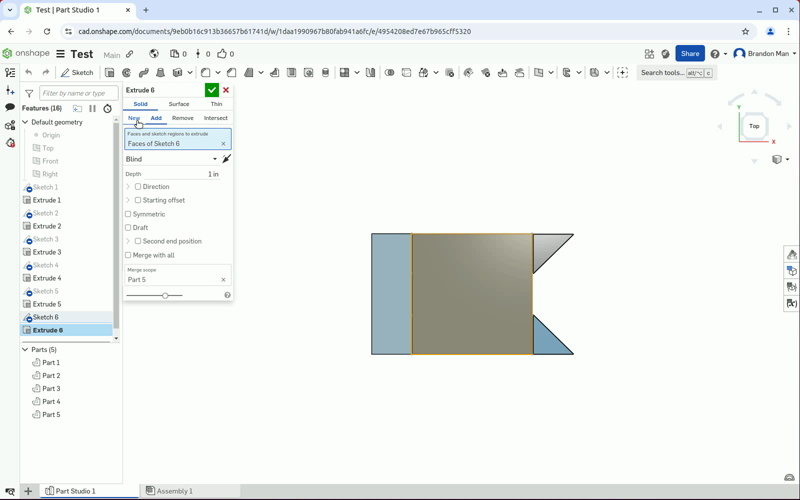
click(137, 120)
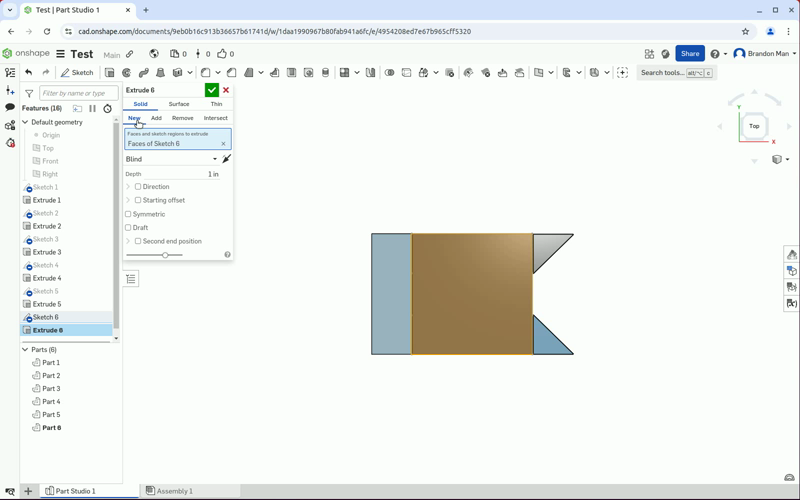
key(tab, 4)
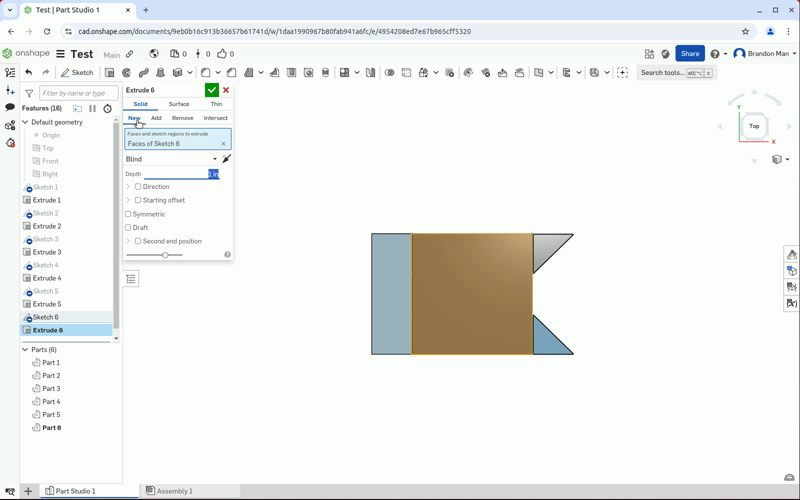
text(16.609)
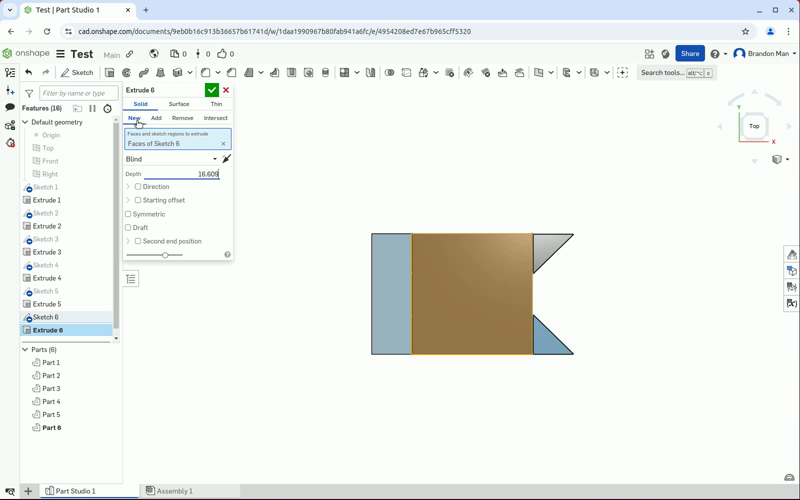
key(enter)
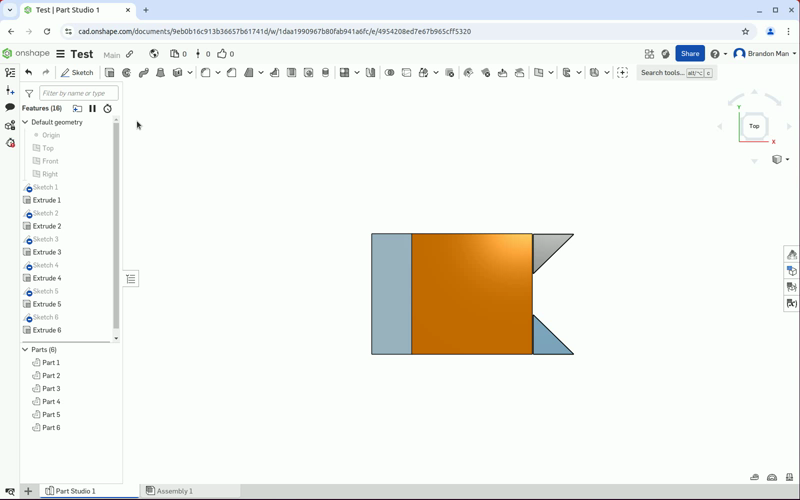
key(shift+h)
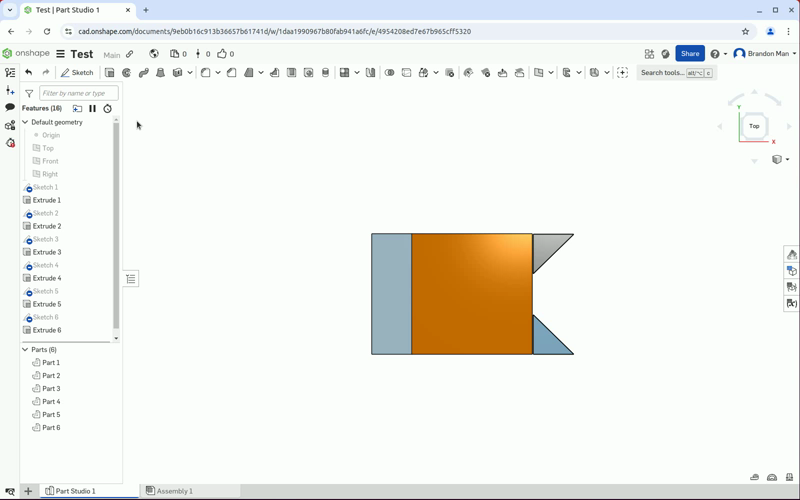
key(shift+h)
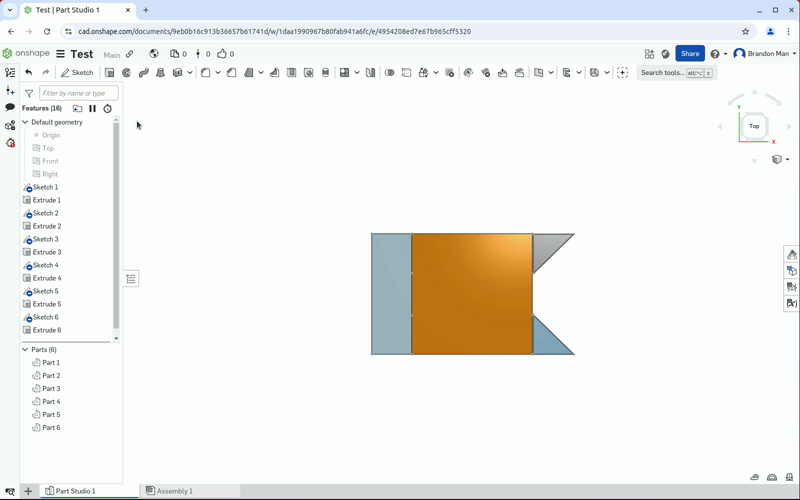
key(shift+7)
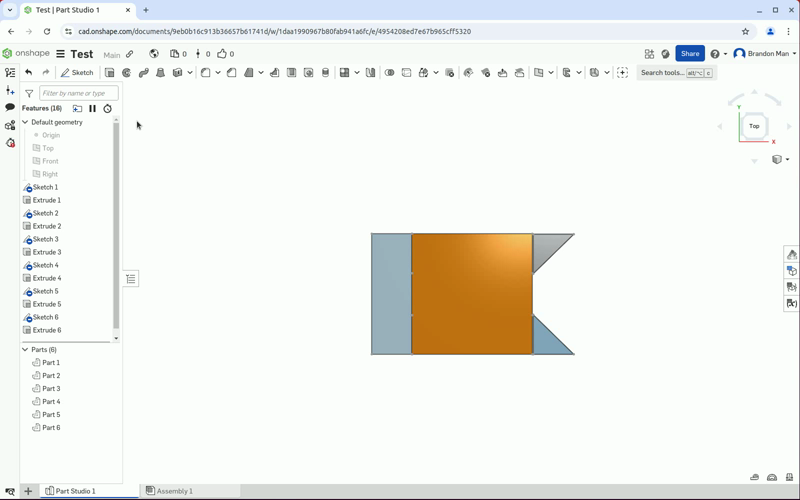
key(up, 3)
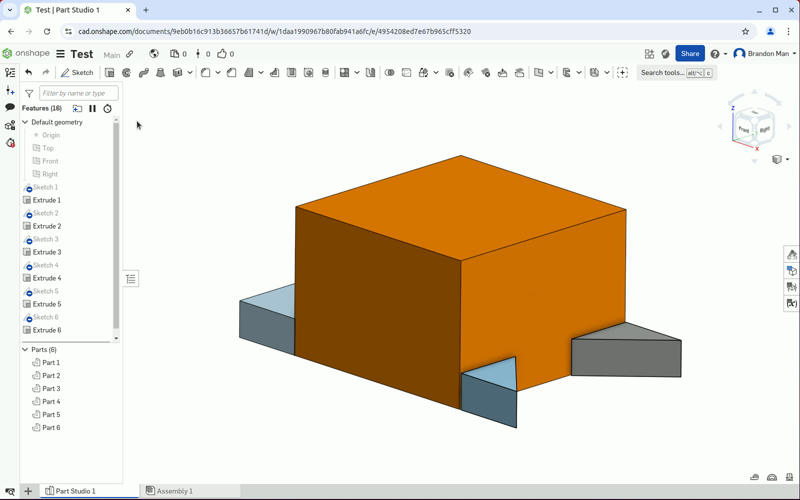
key(left, 3)
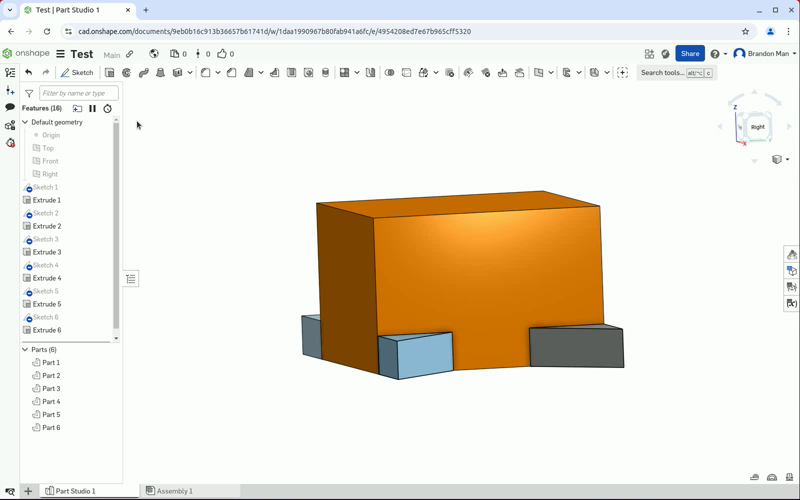
key(right, 3)
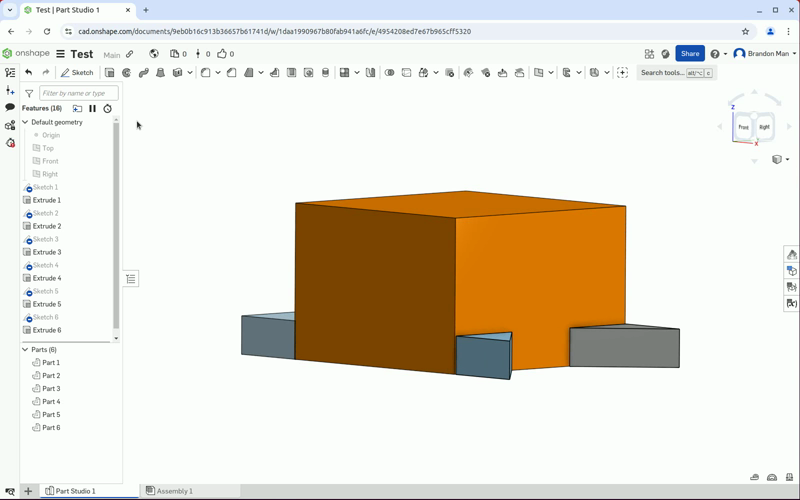
key(down, 3)
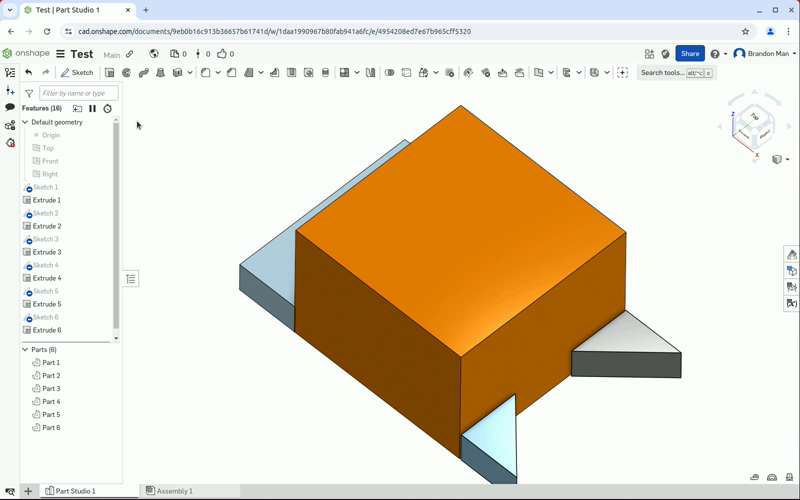
mouse_move(69, 189)
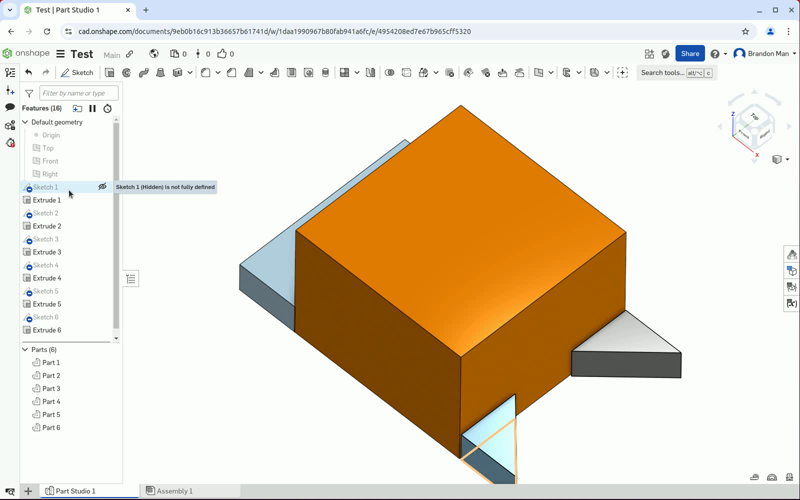
click(69, 189)